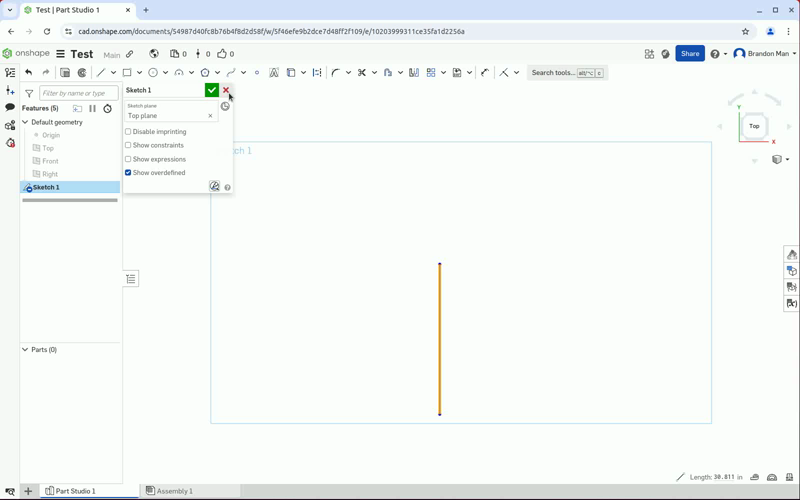
key(shift+h)
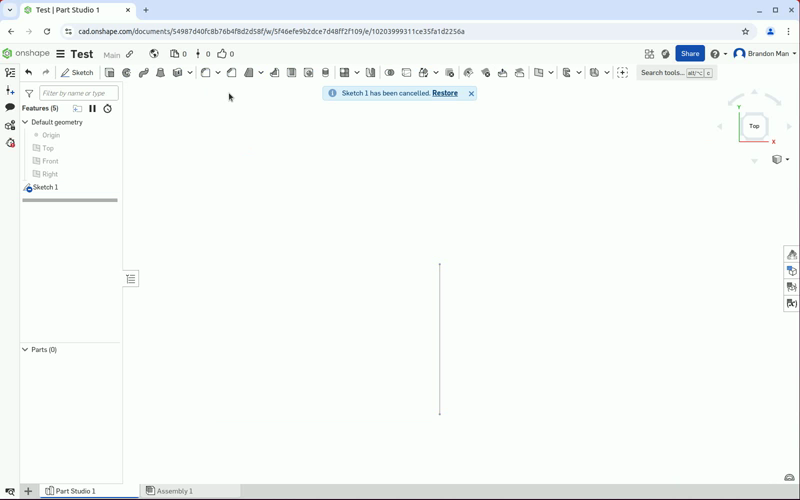
key(shift+s)
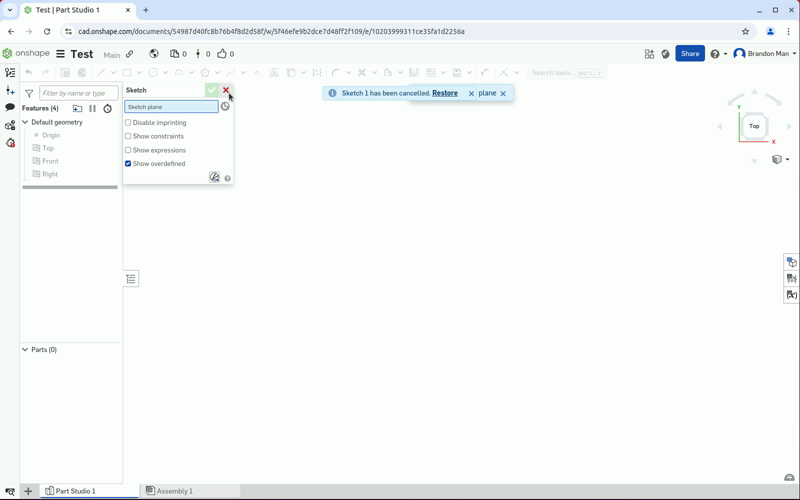
mouse_move(73, 150)
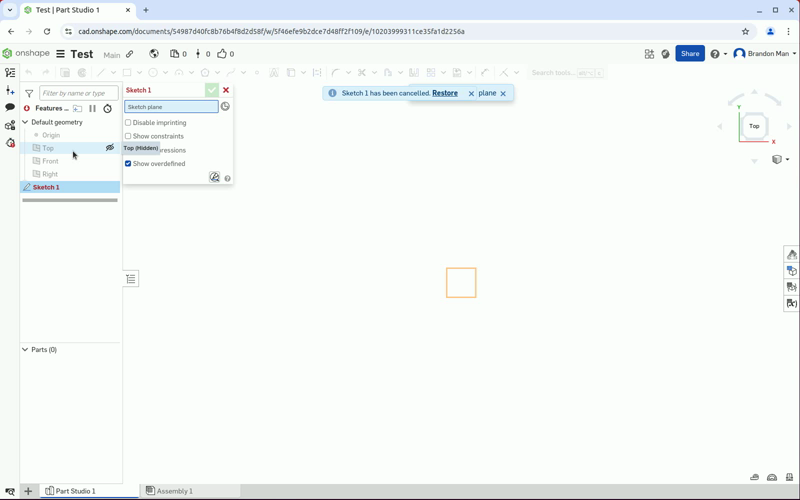
click(73, 150)
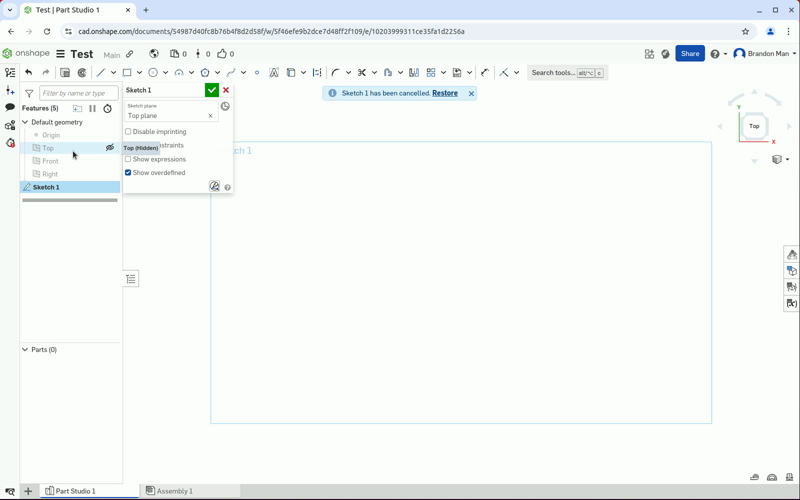
mouse_move(73, 352)
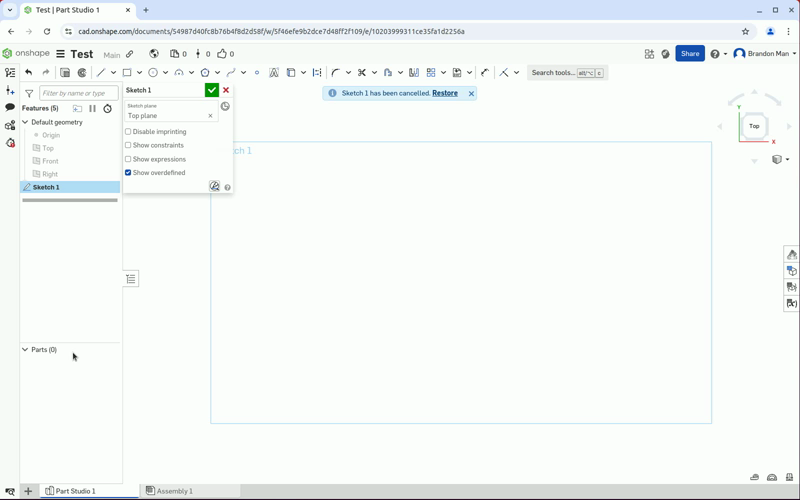
key(y)
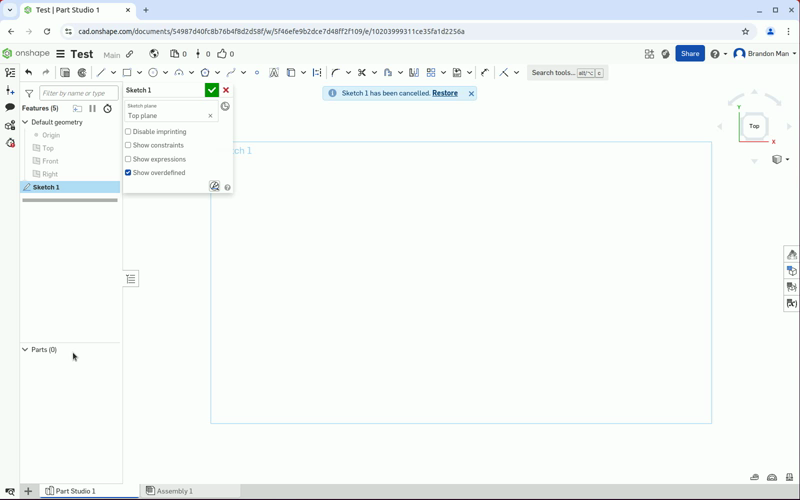
key(l)
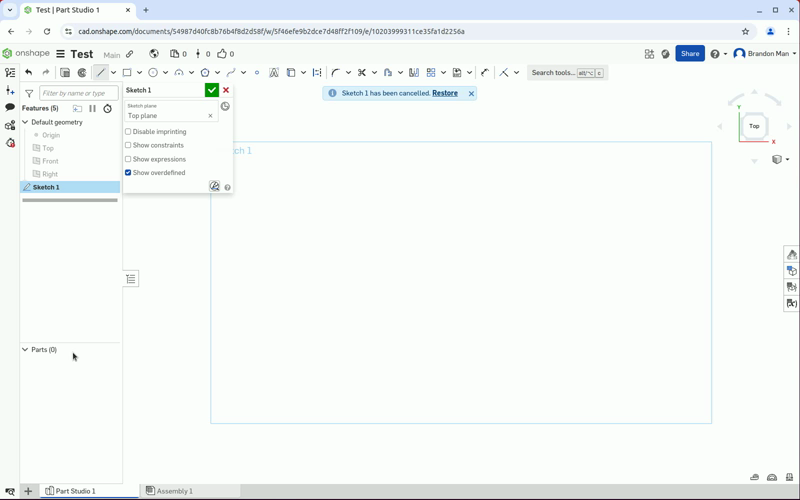
key_down(shift)
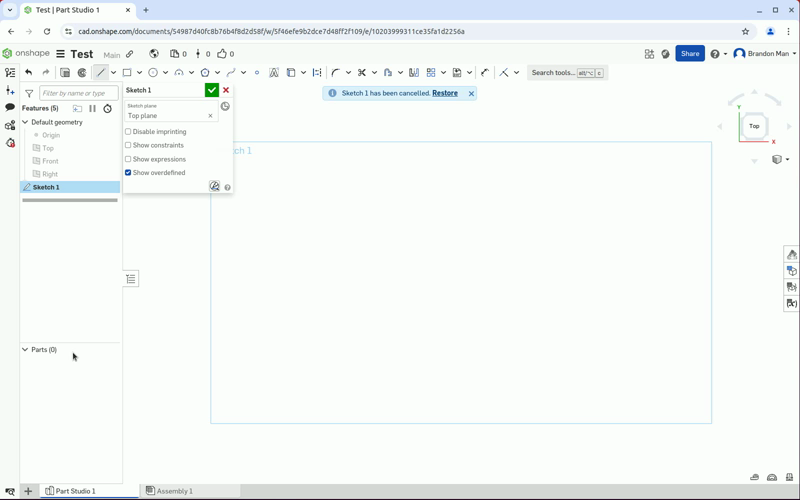
mouse_move(548, 300)
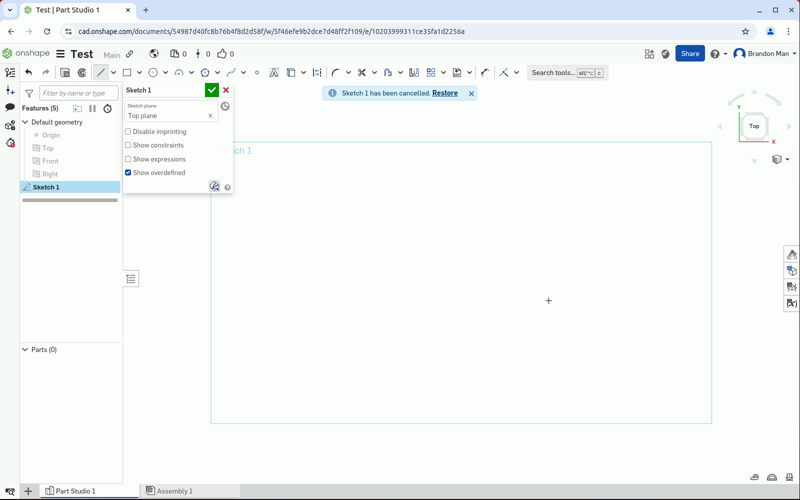
click(548, 300)
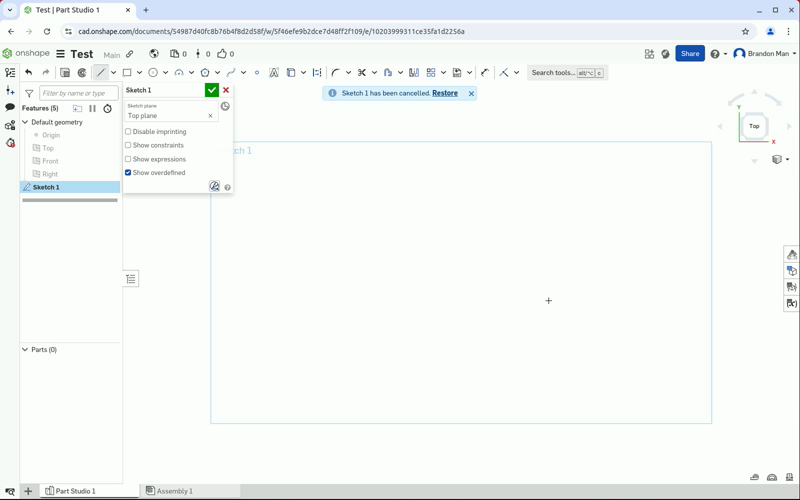
key_up(shift)
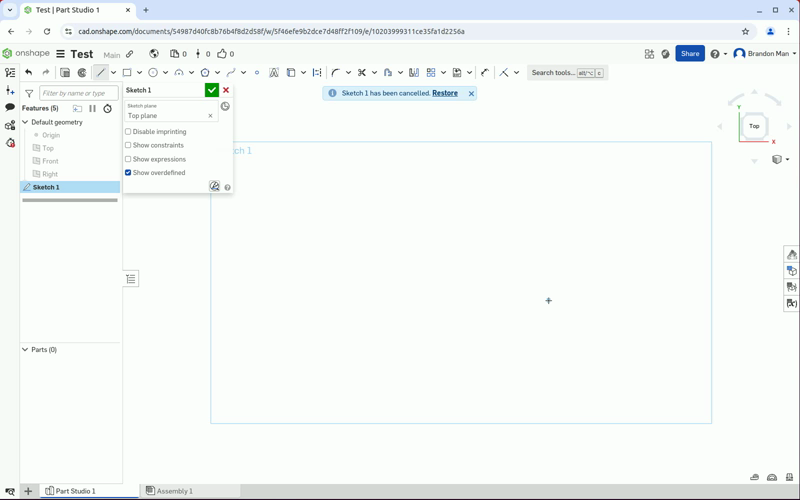
key_down(shift)
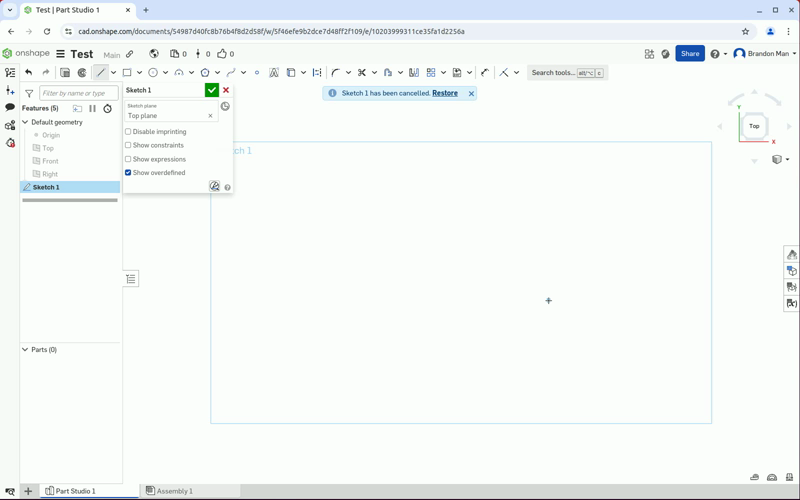
mouse_move(578, 300)
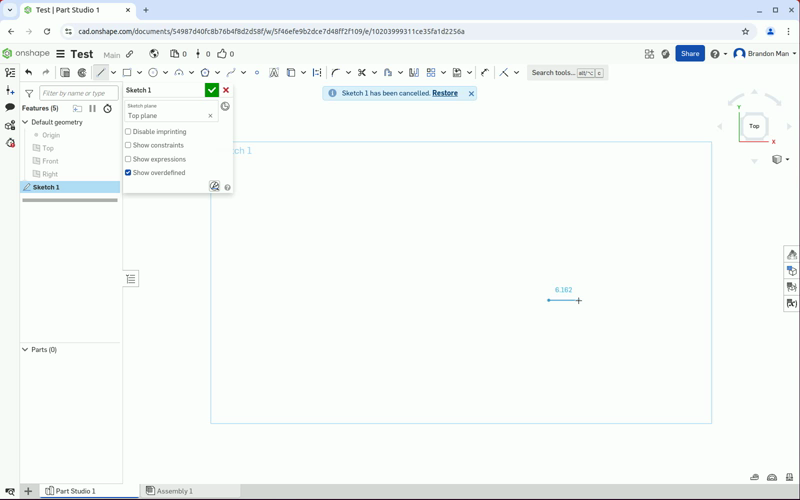
mouse_move(573, 300)
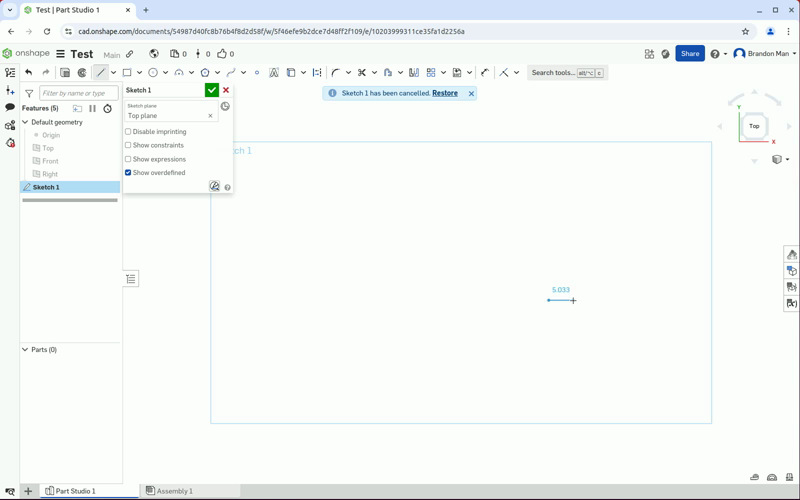
click(573, 300)
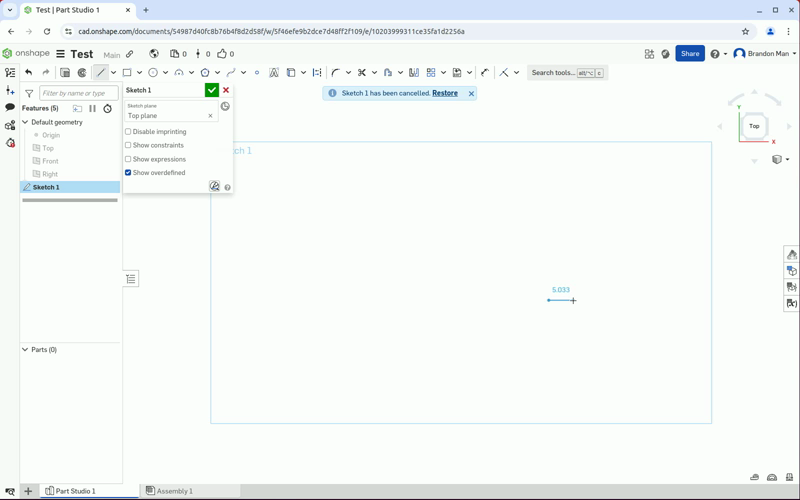
key_up(shift)
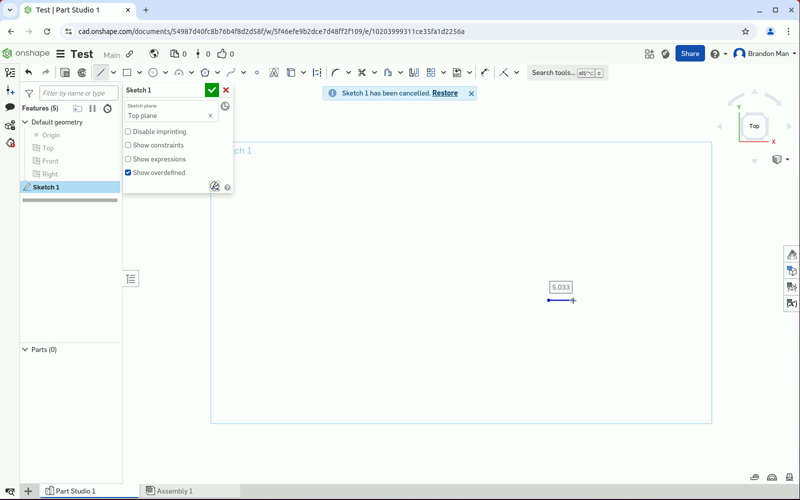
key_down(shift)
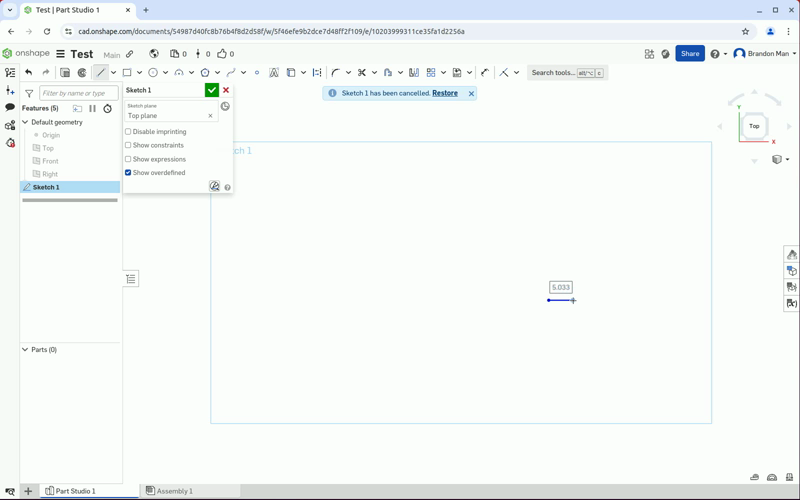
mouse_move(589, 300)
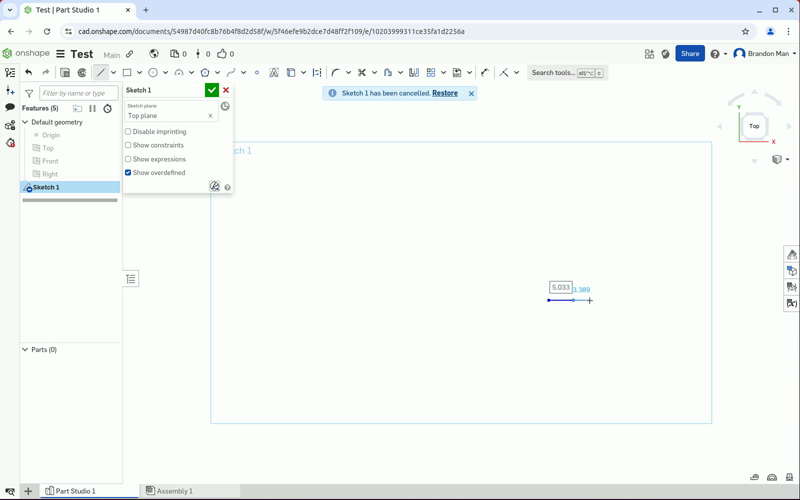
mouse_move(573, 274)
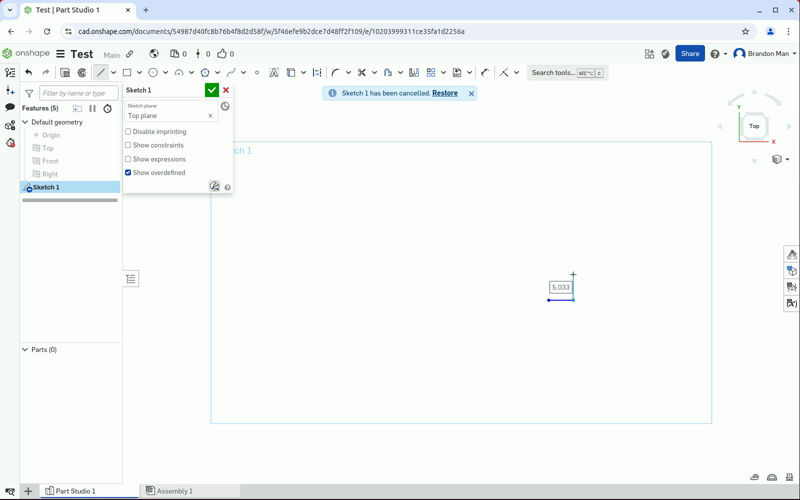
click(573, 274)
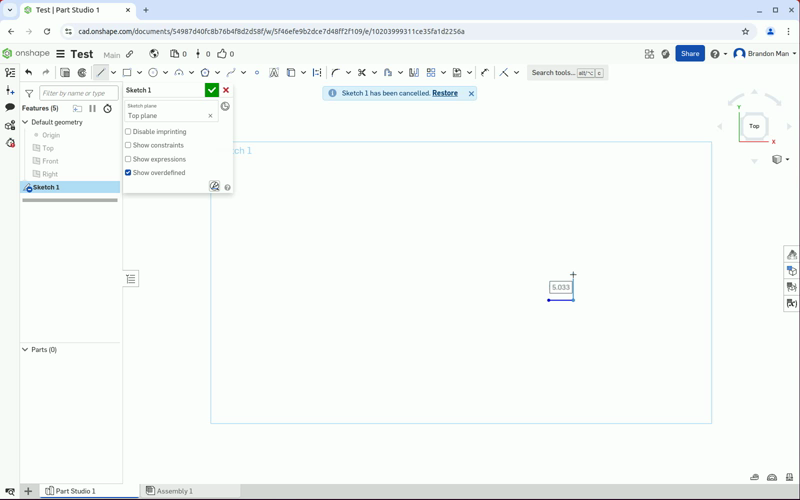
key_up(shift)
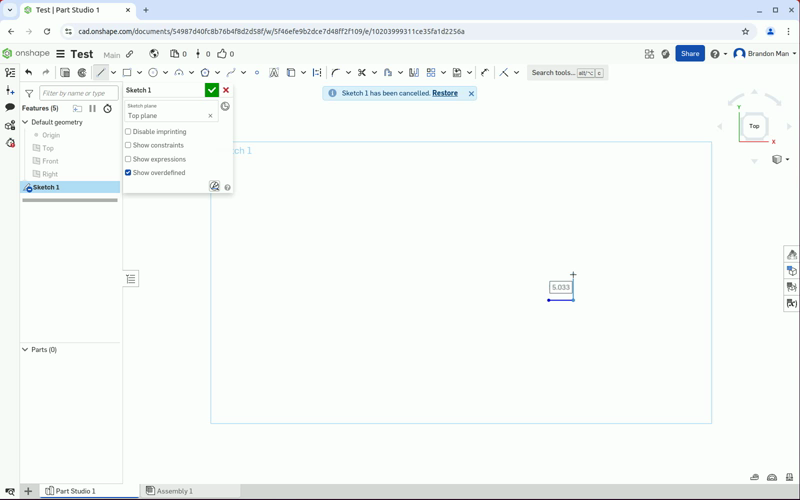
key_down(shift)
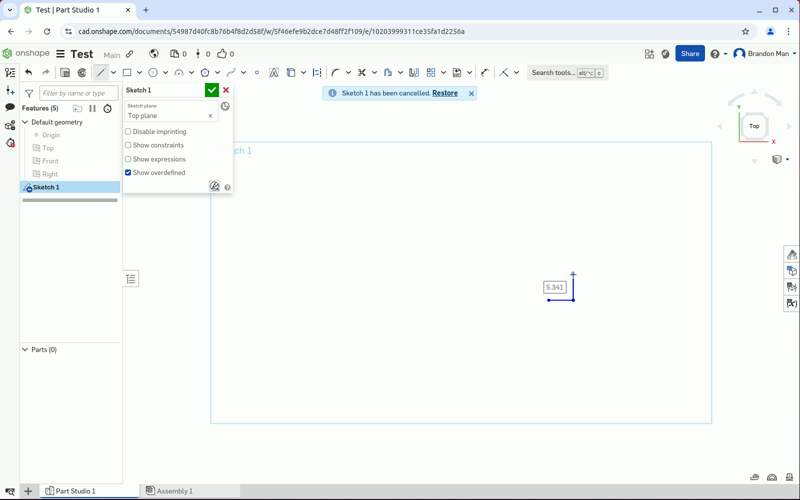
mouse_move(589, 274)
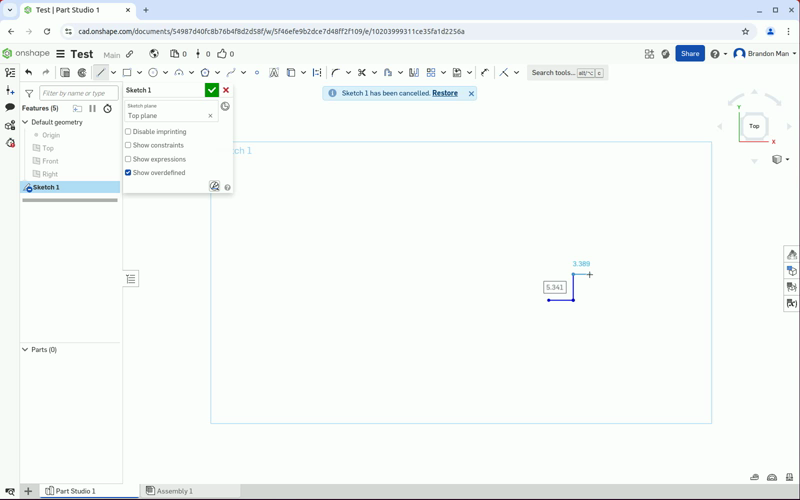
mouse_move(573, 273)
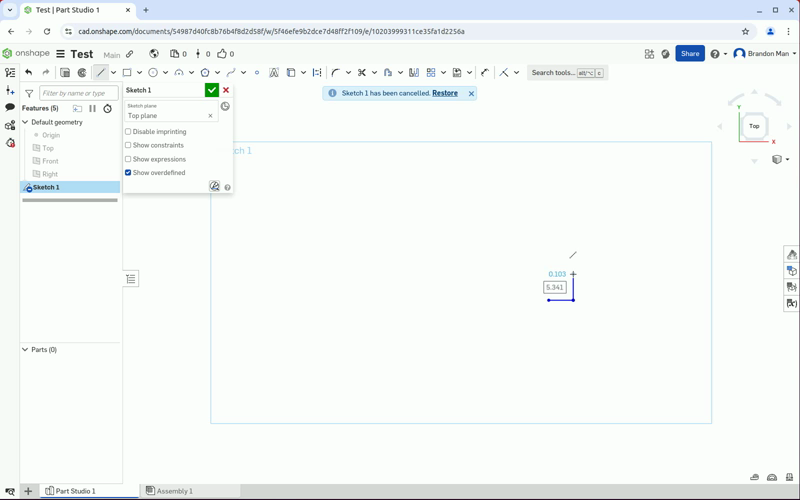
scroll(6)
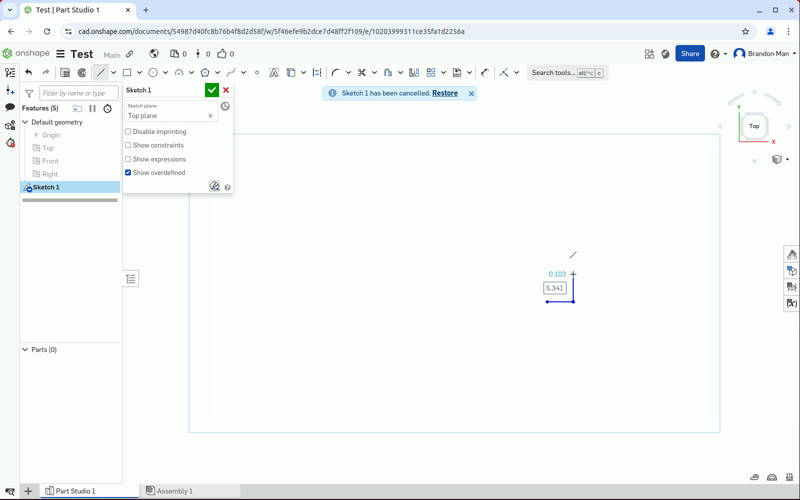
scroll(6)
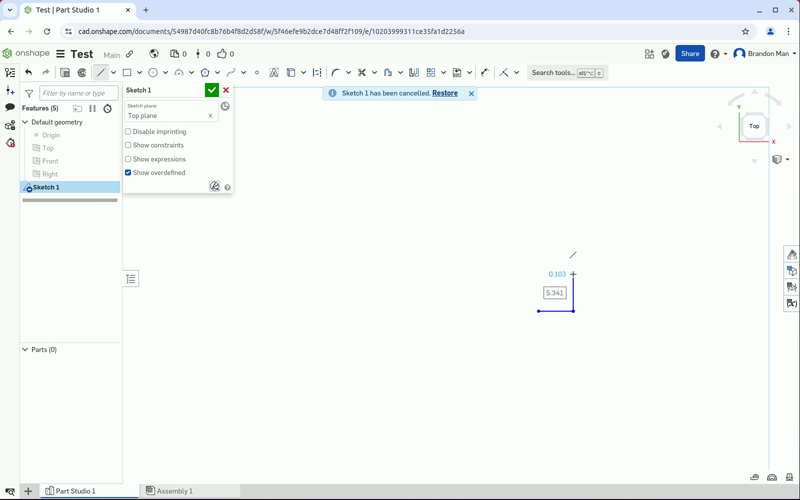
scroll(6)
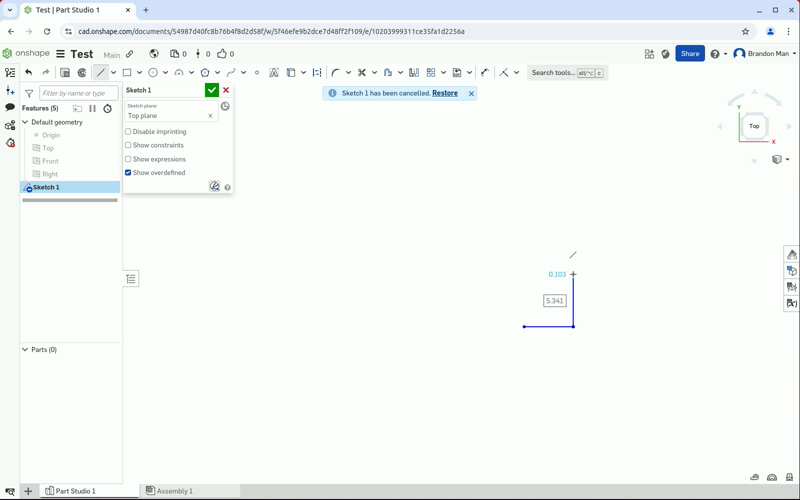
scroll(6)
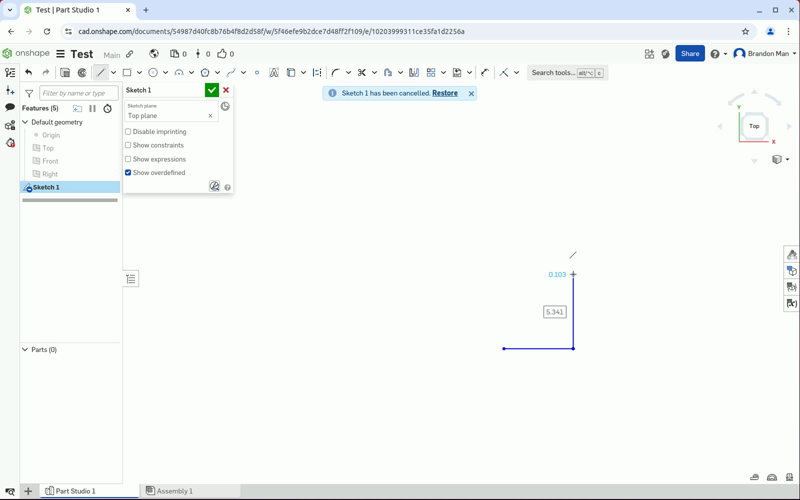
scroll(6)
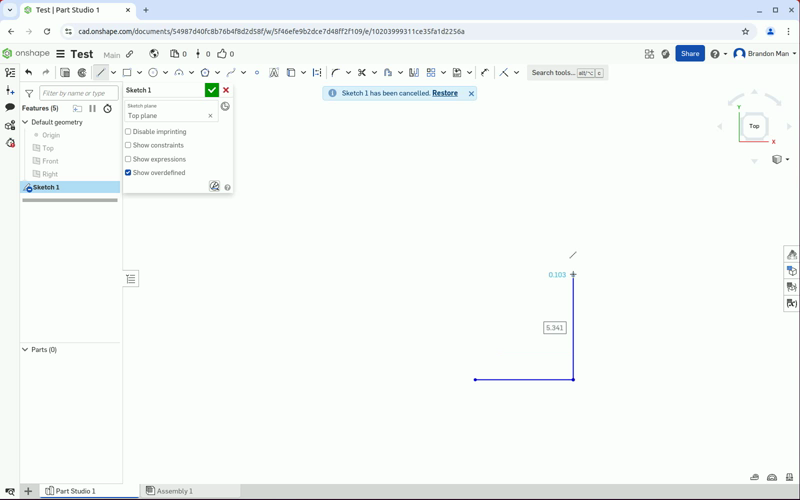
scroll(6)
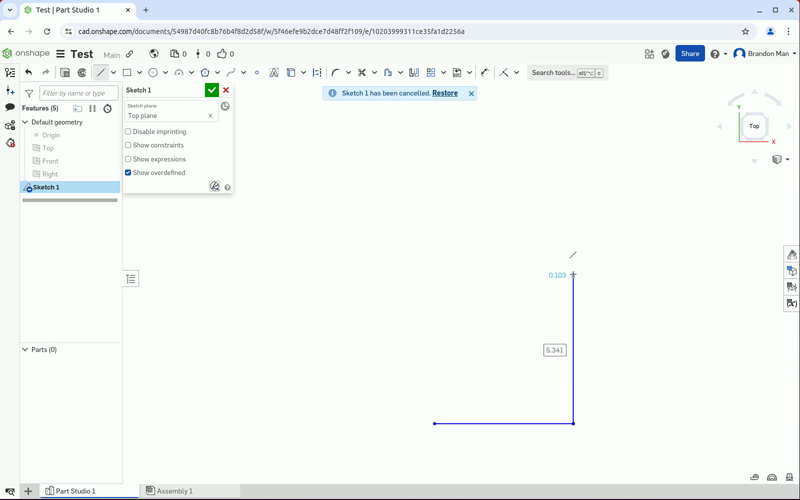
scroll(6)
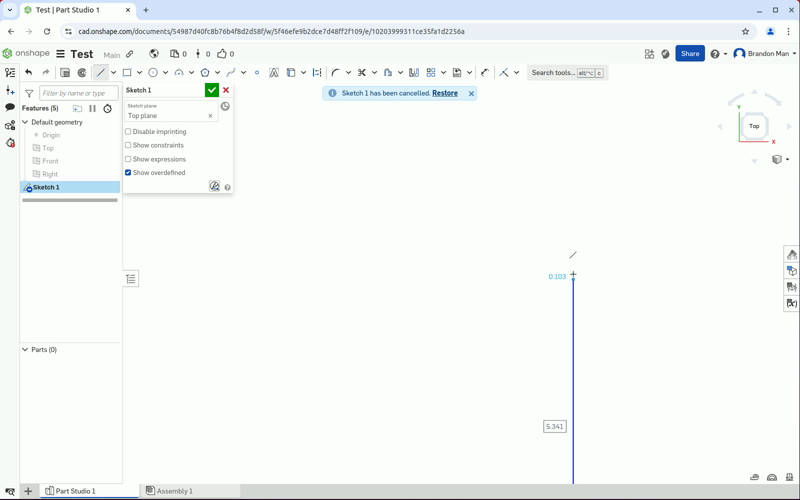
click(573, 273)
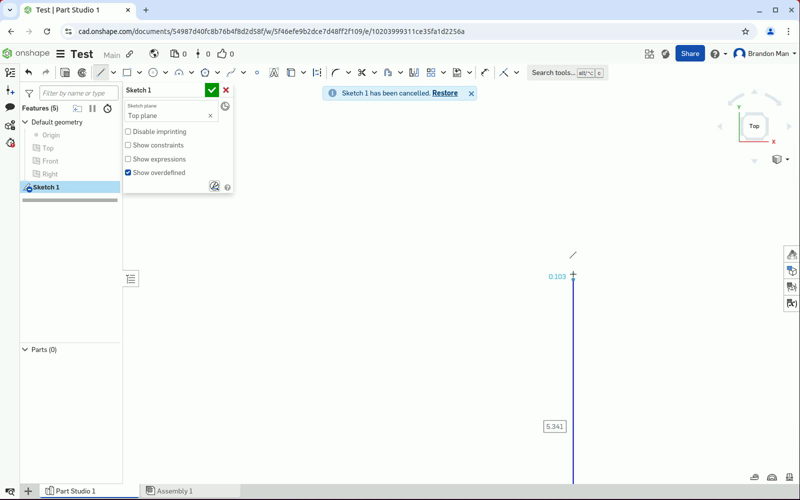
scroll(-6)
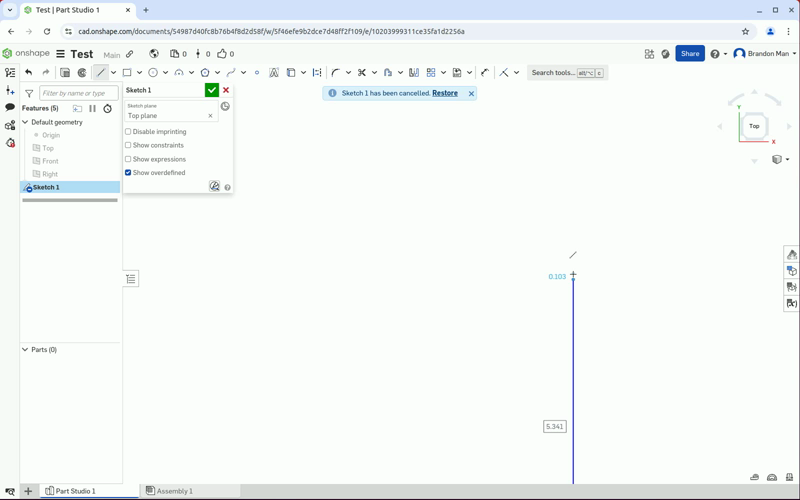
scroll(-6)
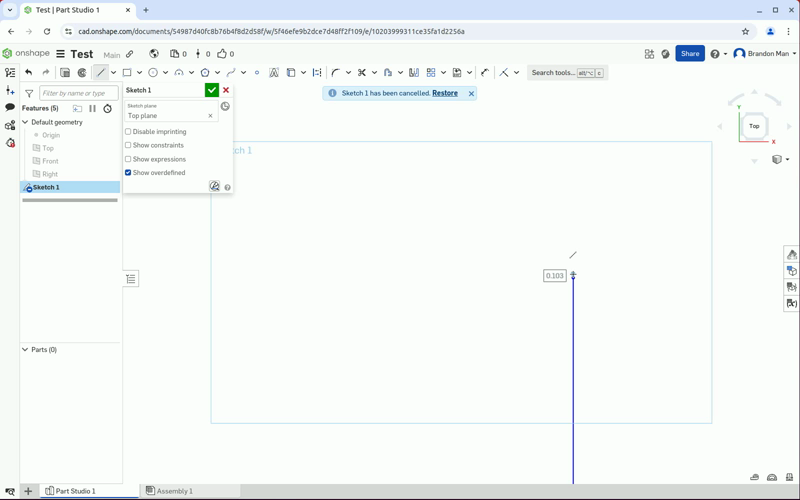
scroll(-6)
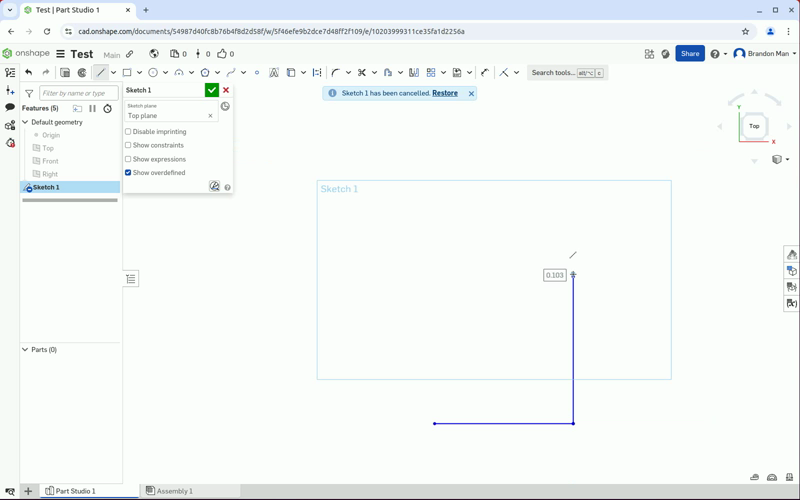
scroll(-6)
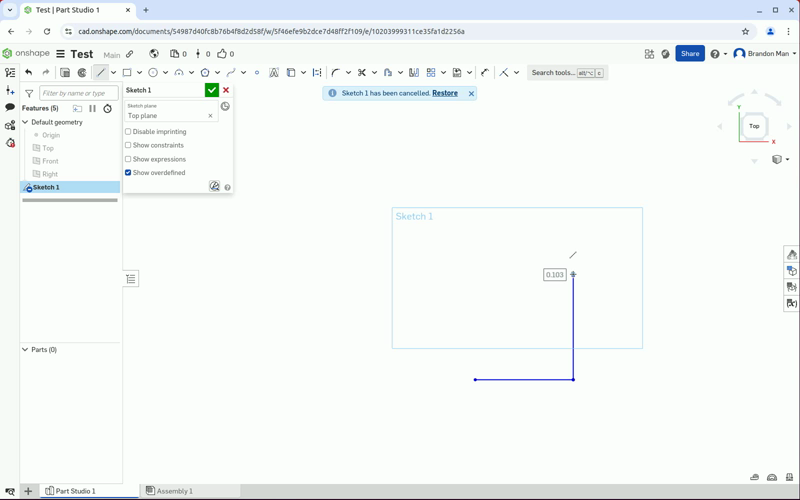
scroll(-6)
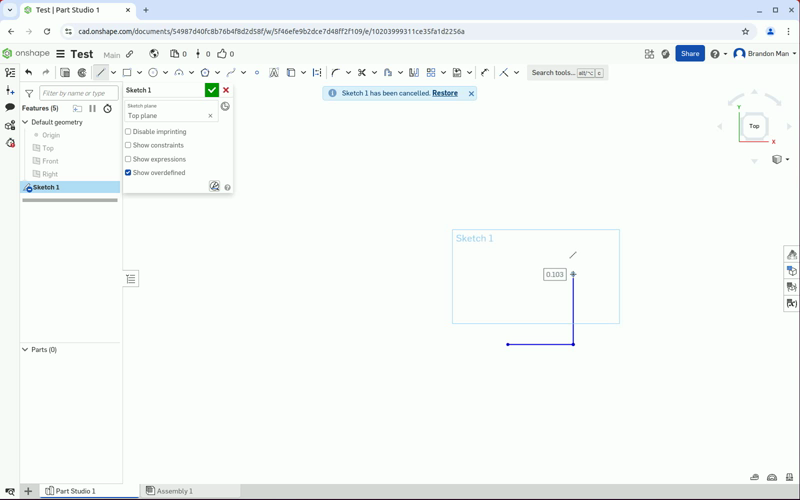
scroll(-6)
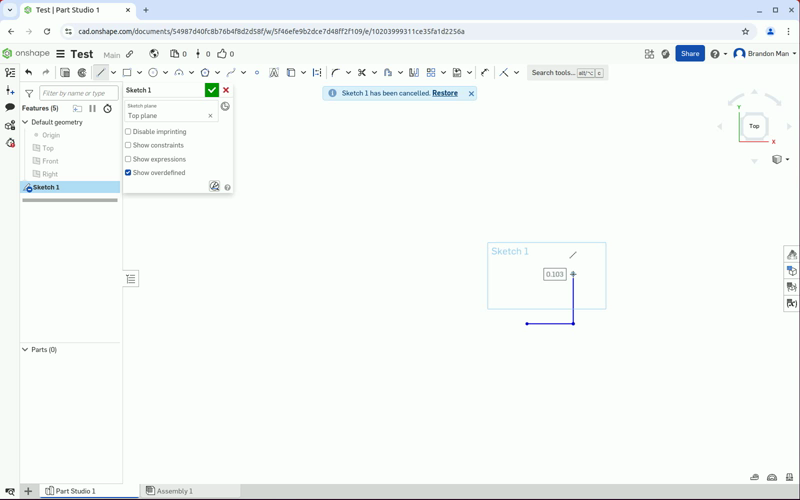
scroll(-6)
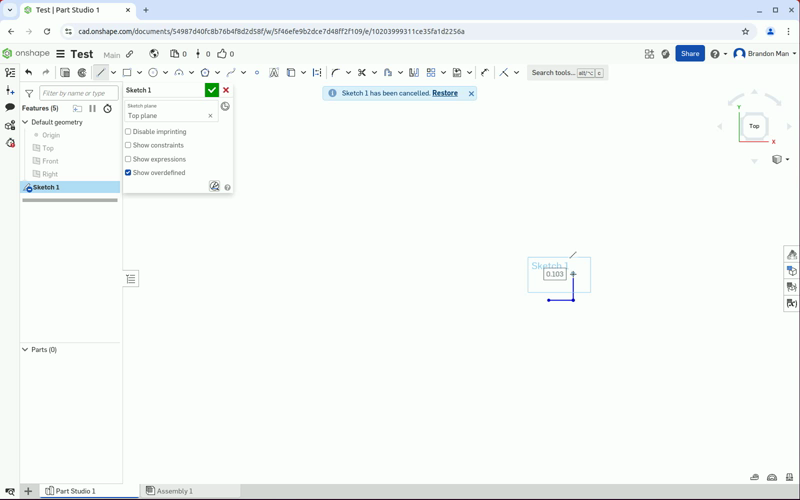
key_up(shift)
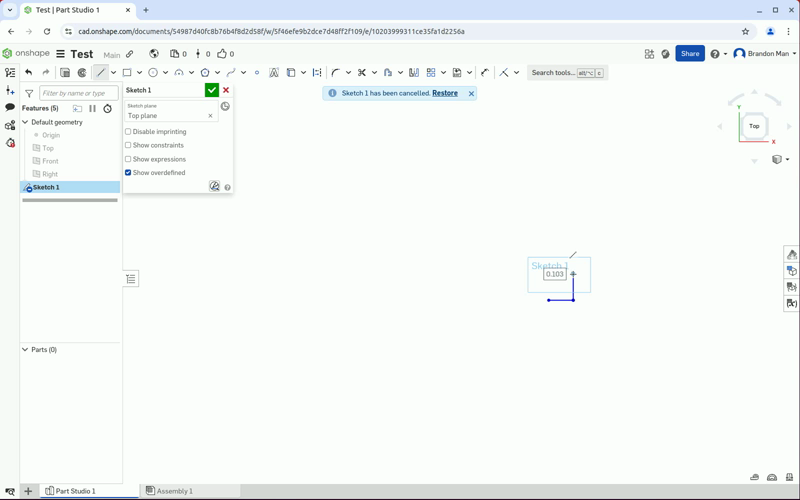
key(esc)
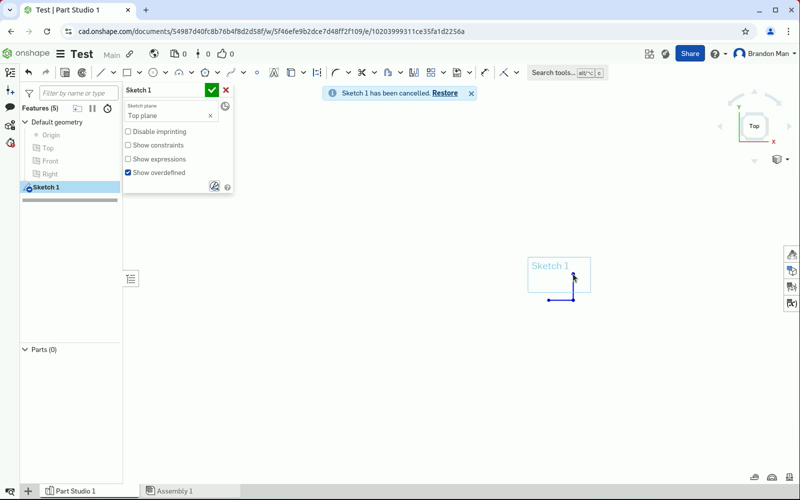
key(a)
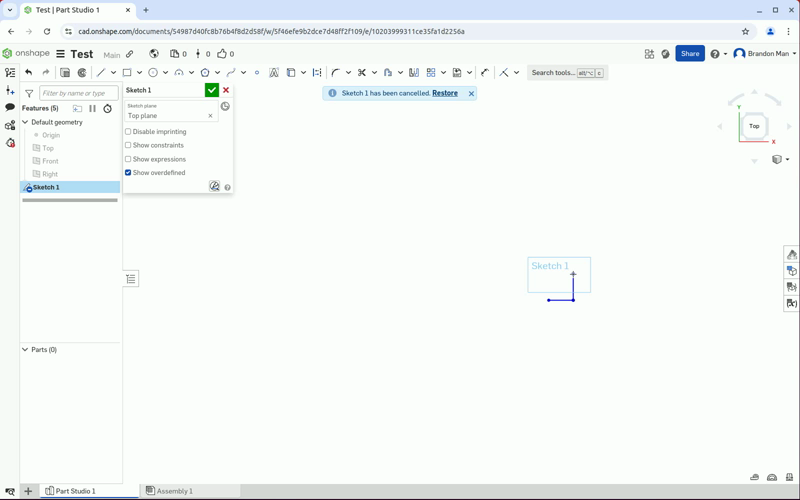
mouse_move(573, 273)
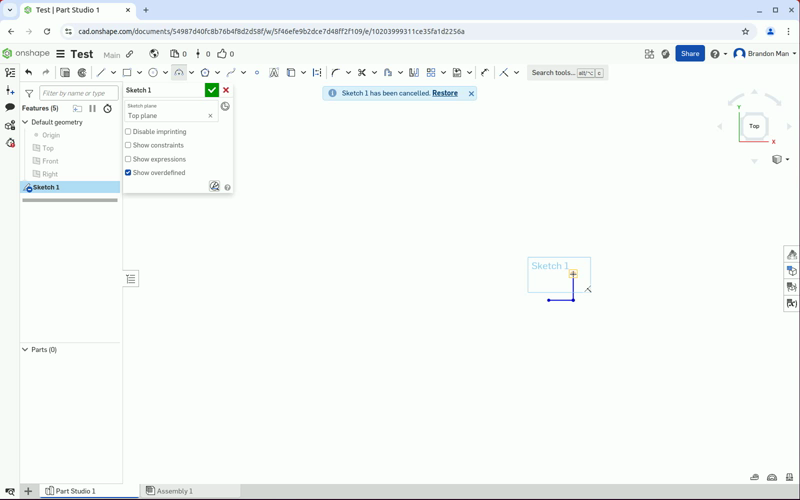
scroll(6)
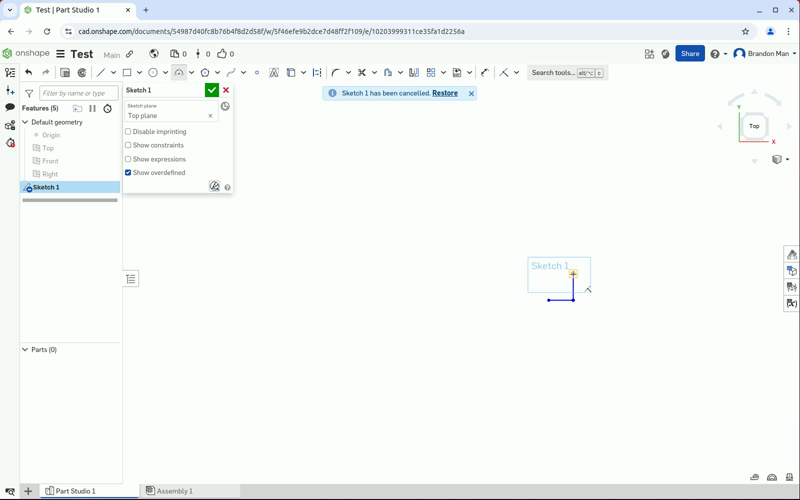
scroll(6)
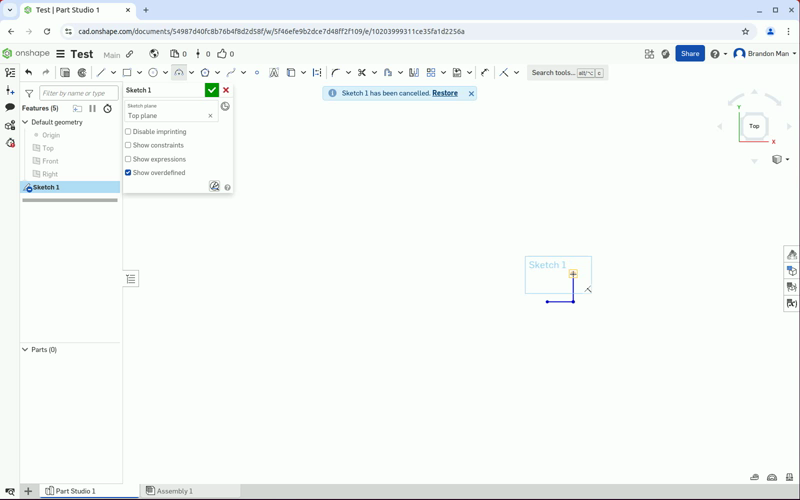
scroll(6)
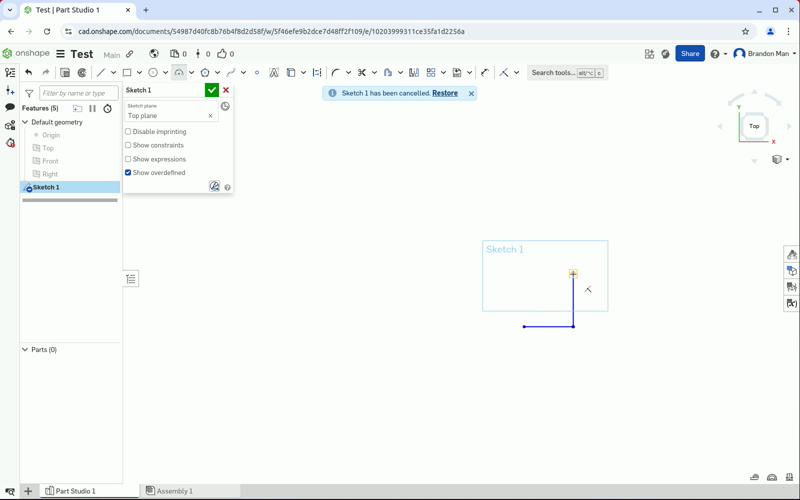
scroll(6)
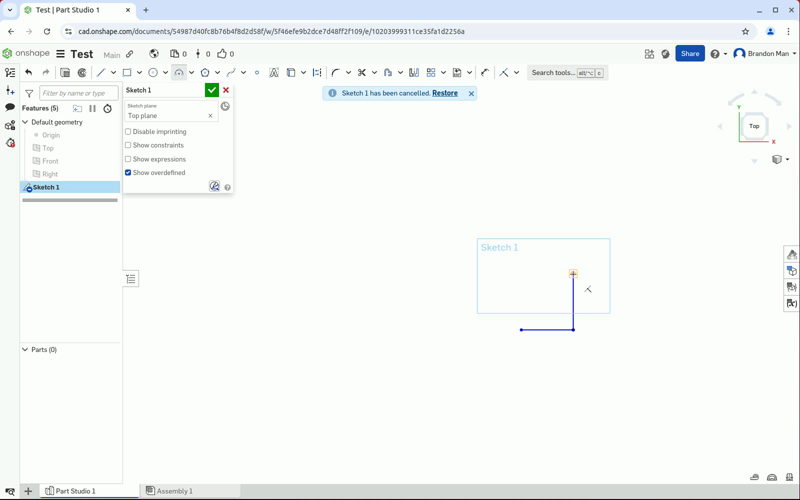
scroll(6)
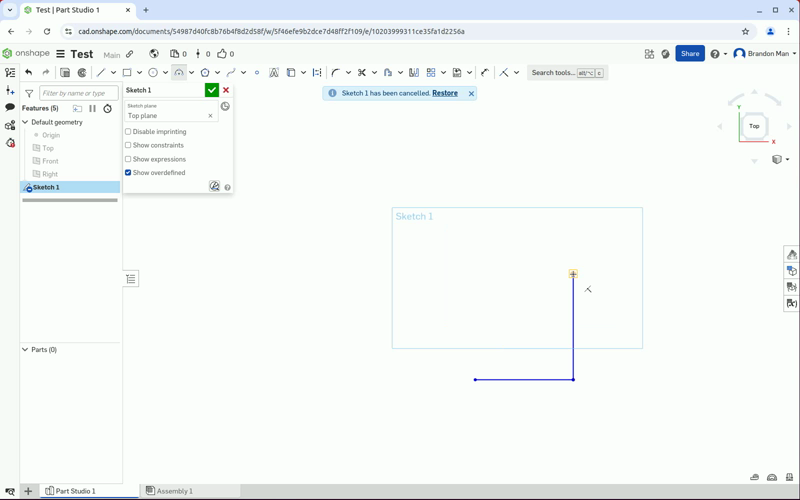
scroll(6)
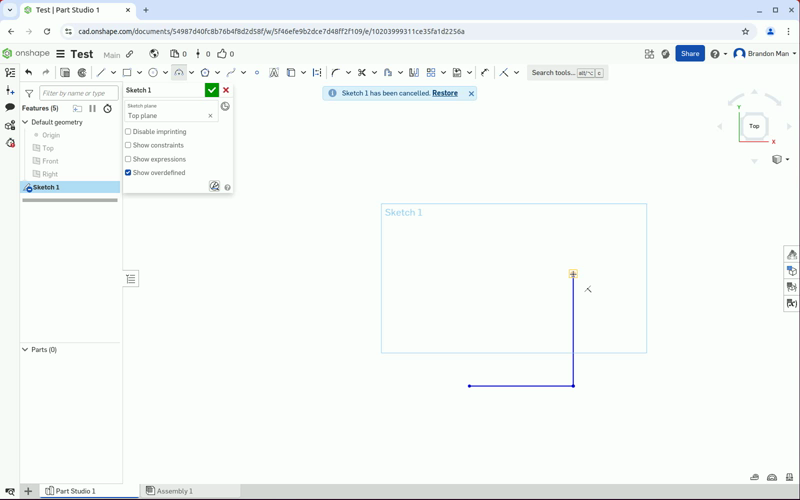
scroll(6)
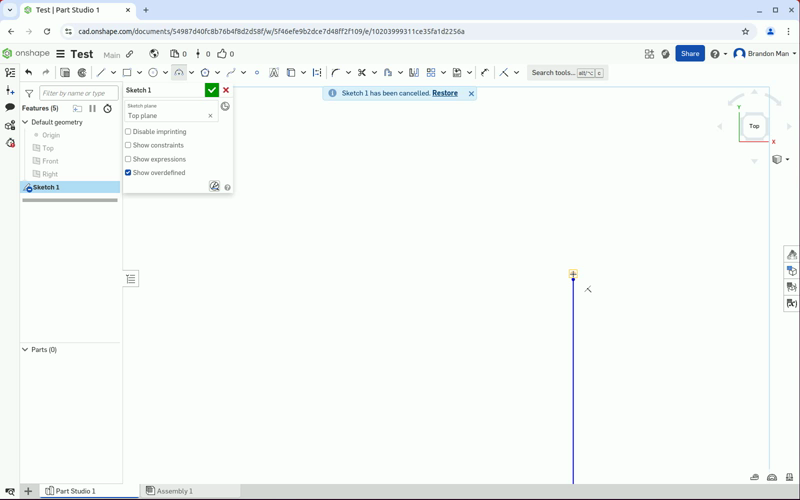
click(573, 273)
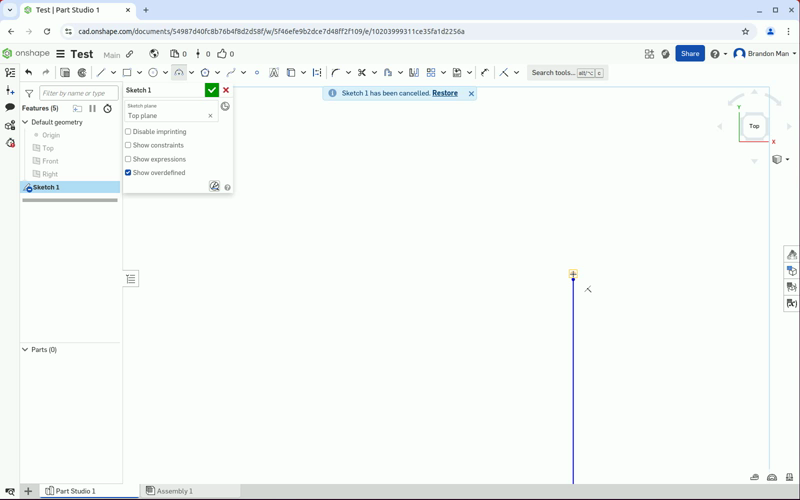
scroll(-6)
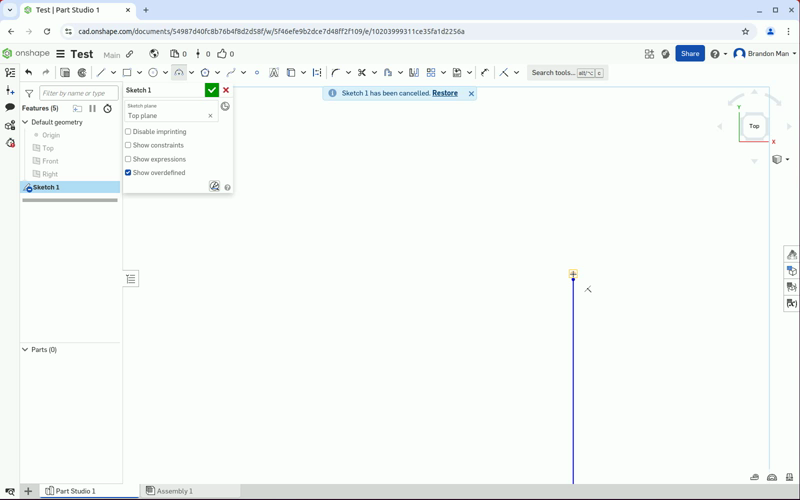
scroll(-6)
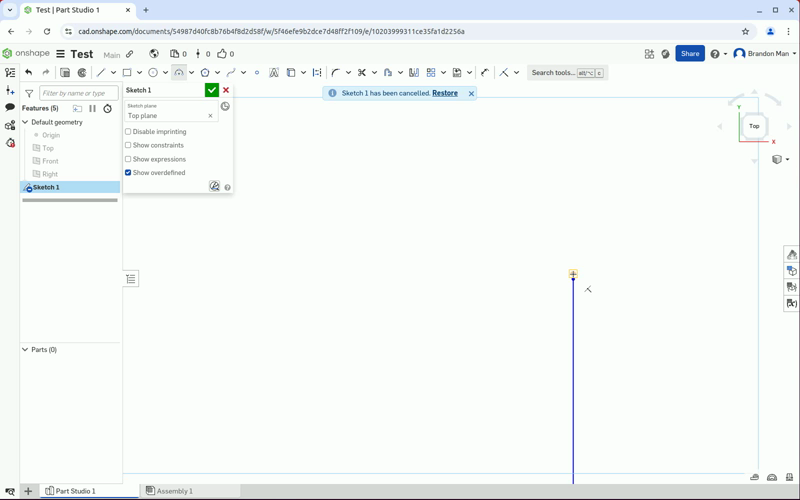
scroll(-6)
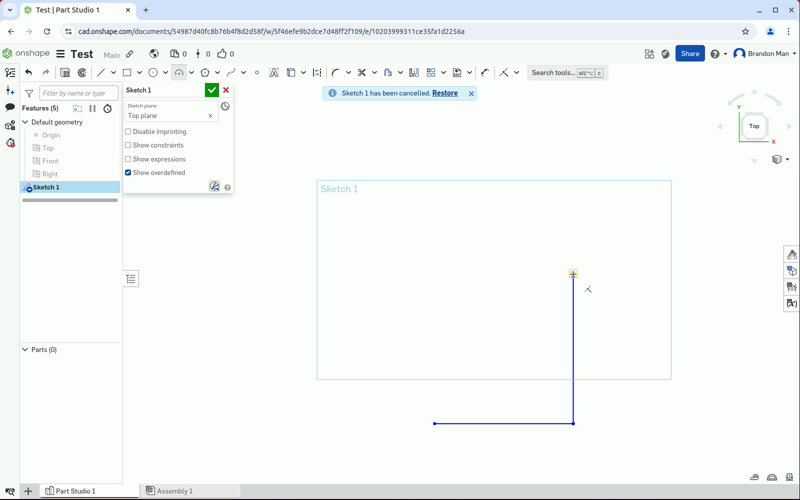
scroll(-6)
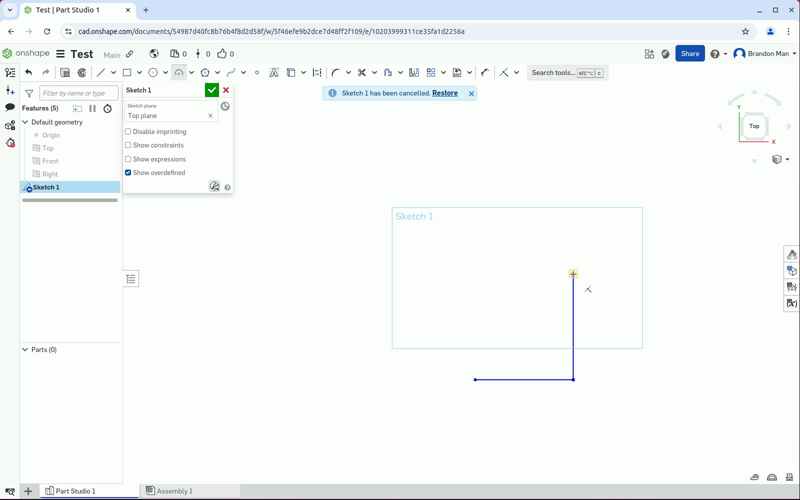
scroll(-6)
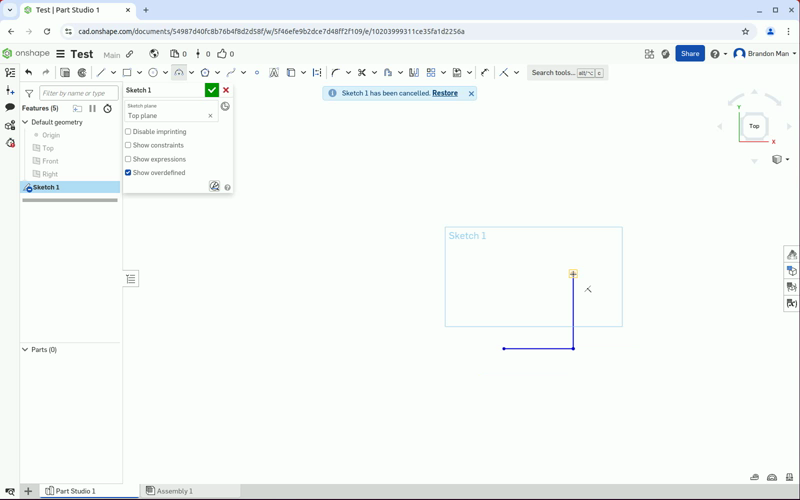
scroll(-6)
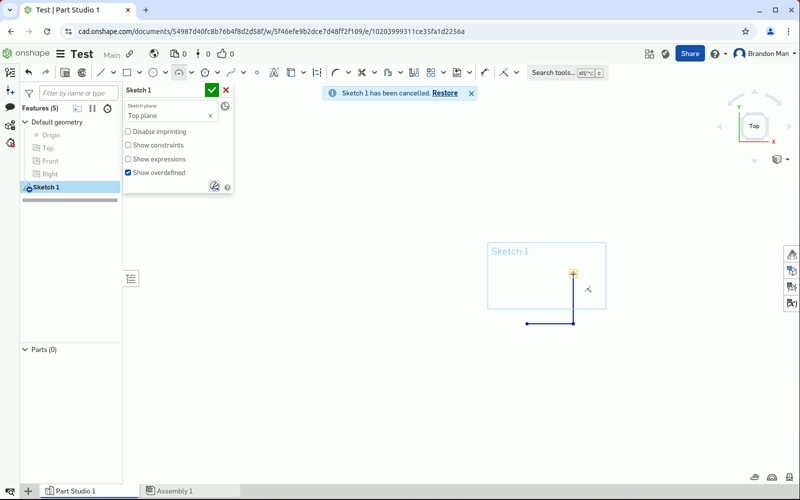
scroll(-6)
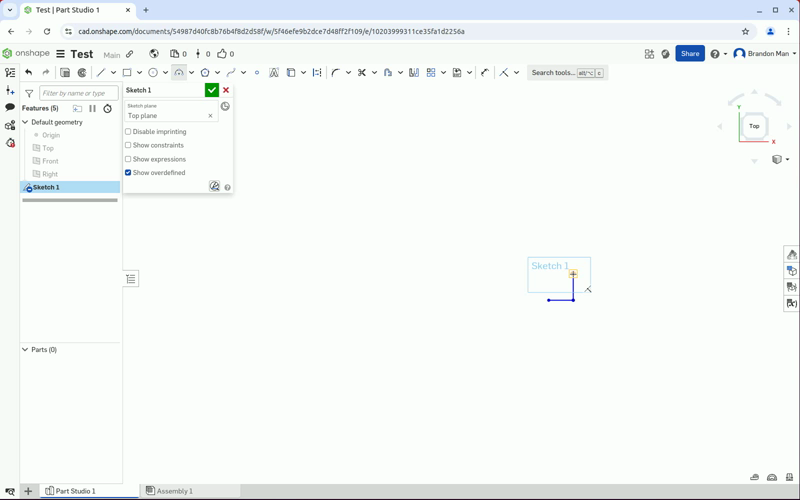
key_down(shift)
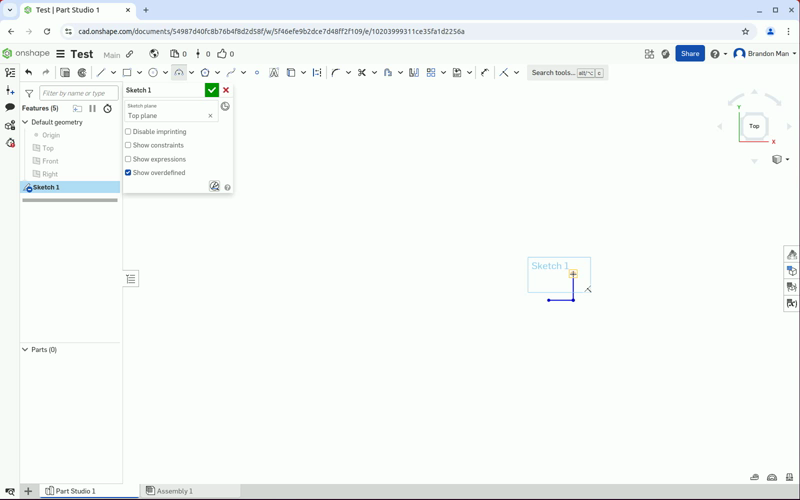
mouse_move(564, 264)
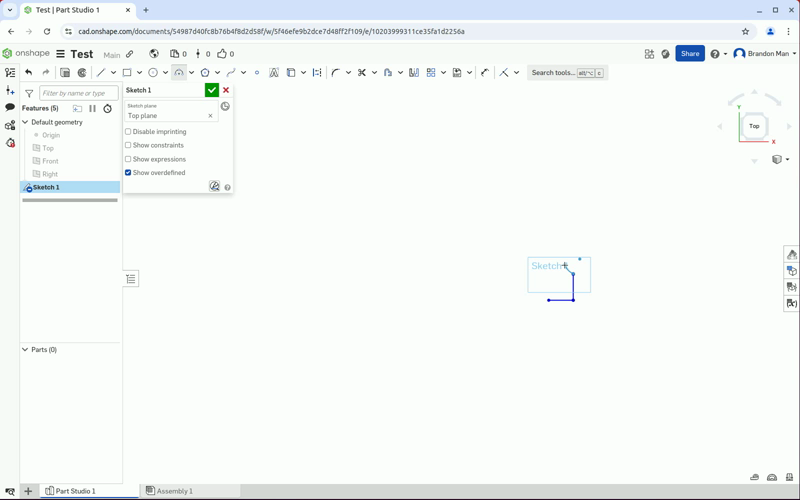
click(564, 264)
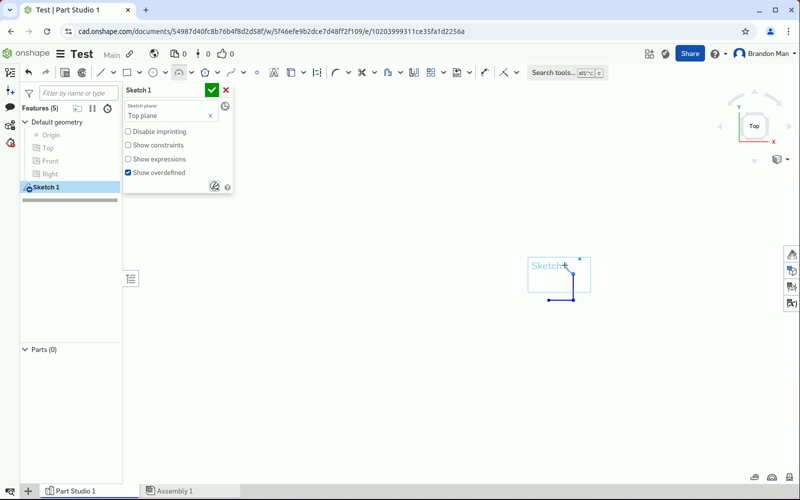
mouse_move(570, 267)
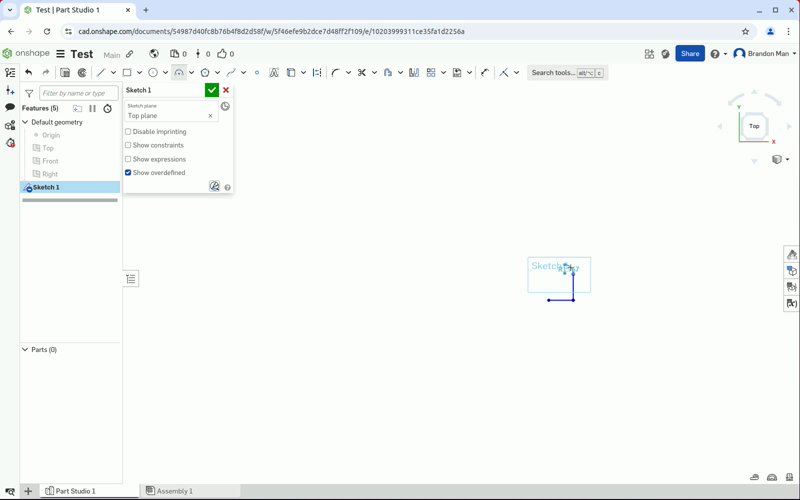
click(570, 267)
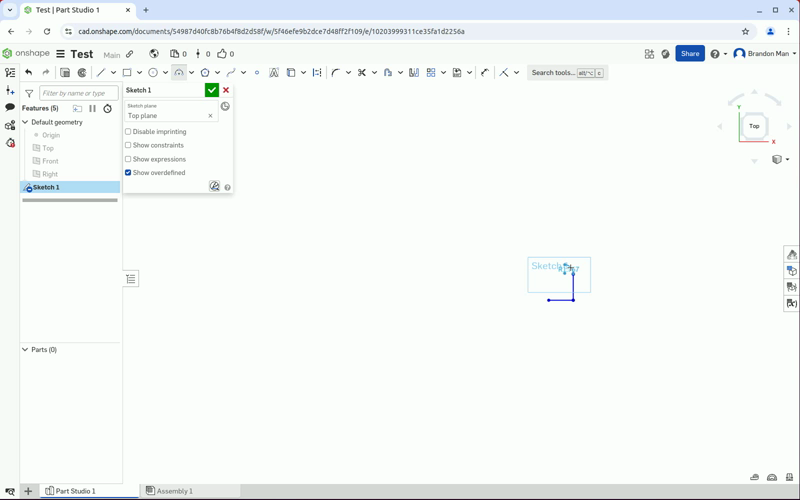
key_up(shift)
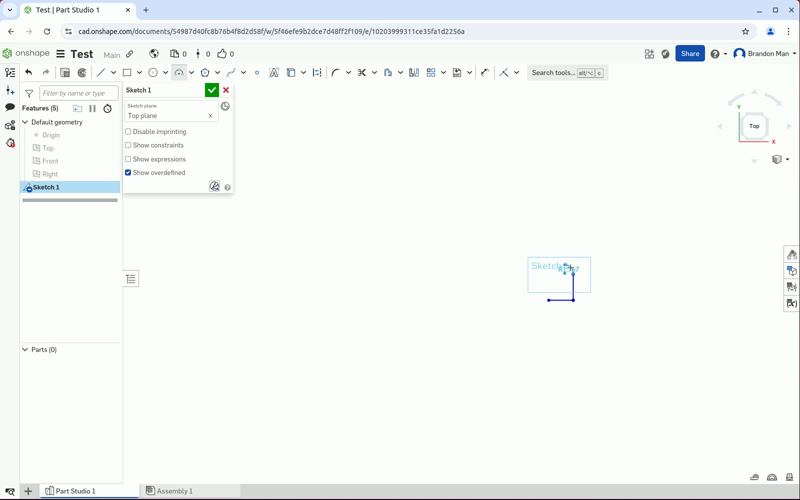
key(esc)
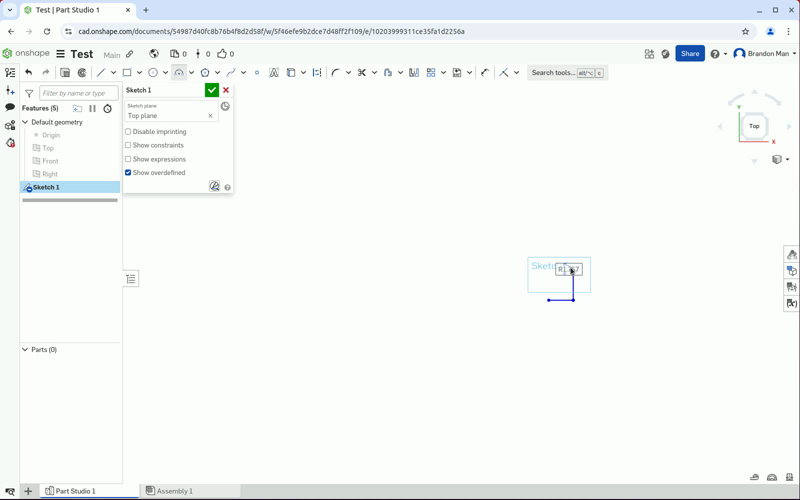
key(l)
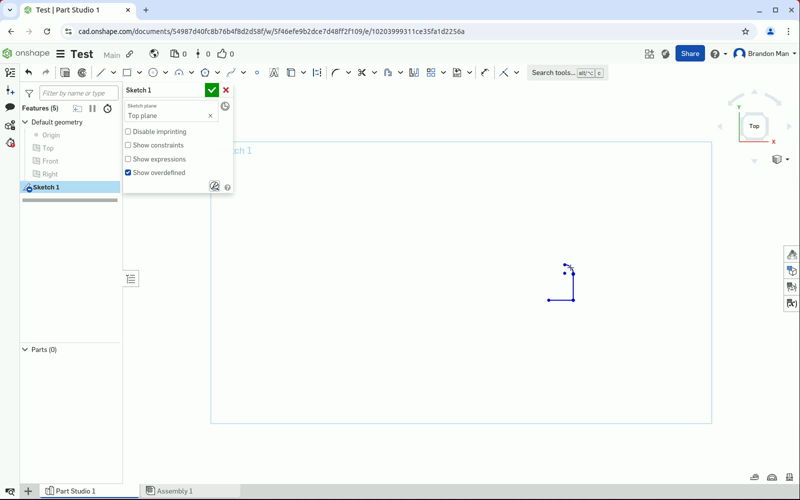
mouse_move(564, 264)
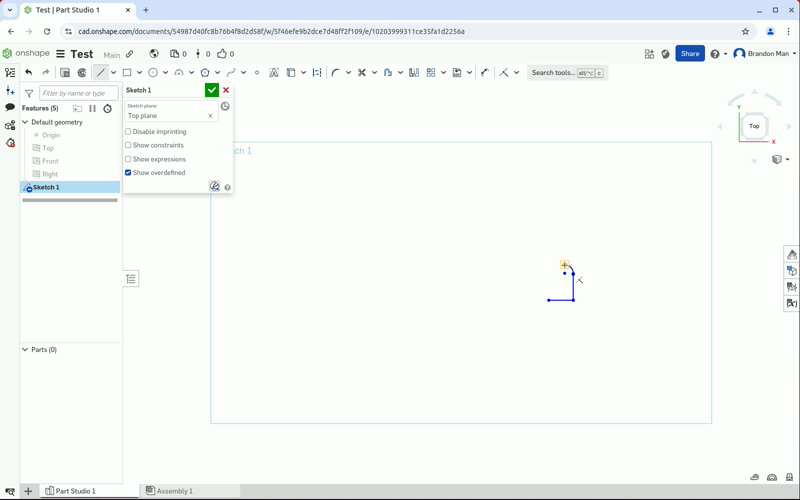
click(564, 264)
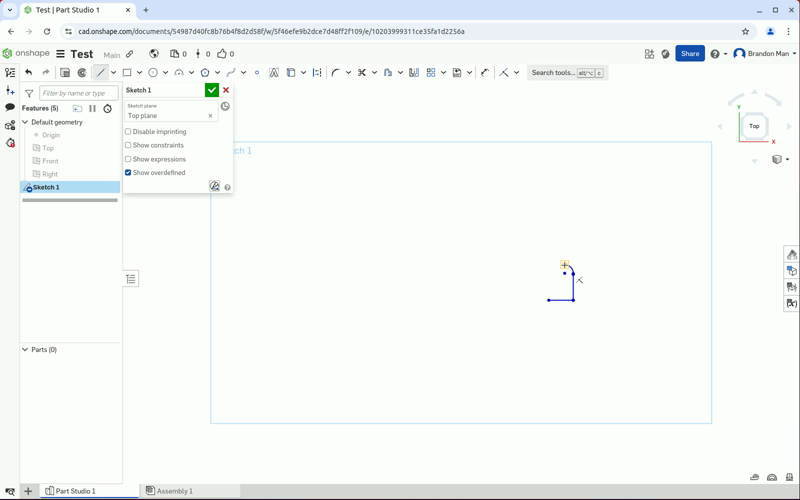
key_down(shift)
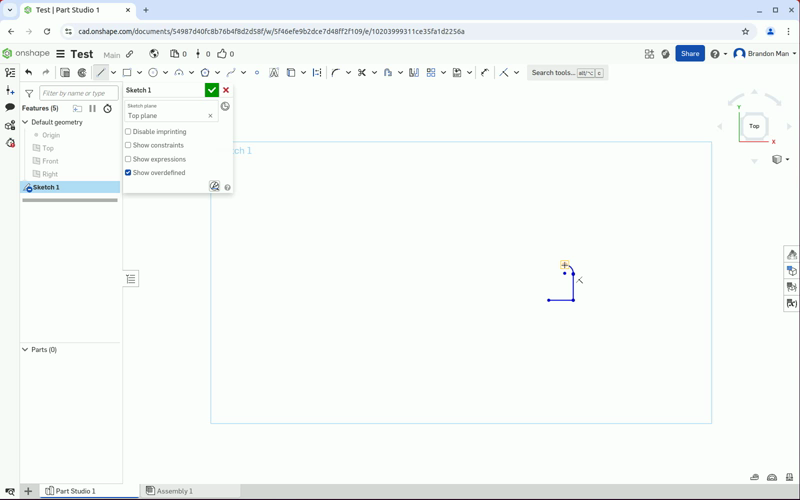
mouse_move(589, 264)
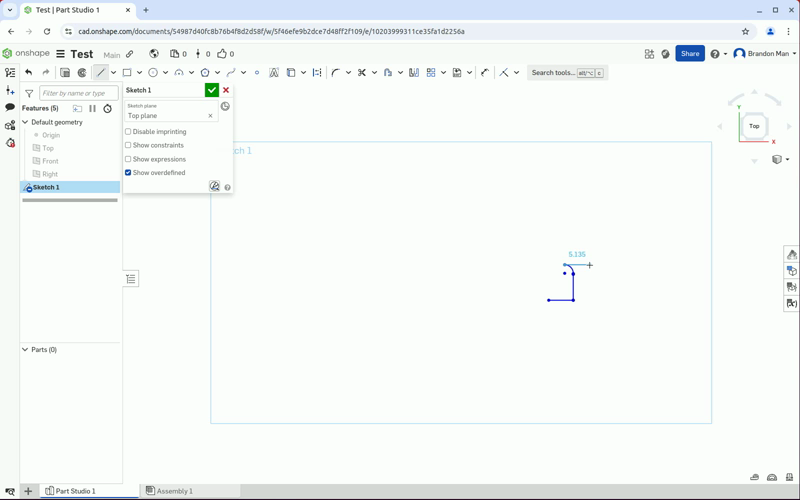
mouse_move(563, 264)
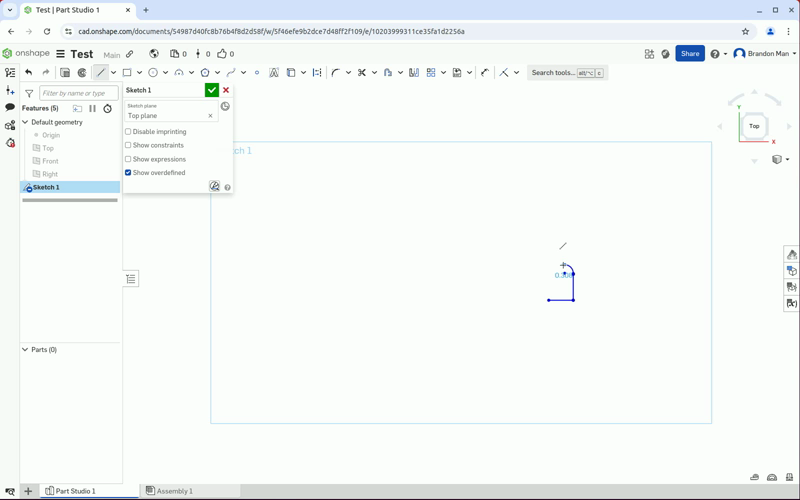
scroll(6)
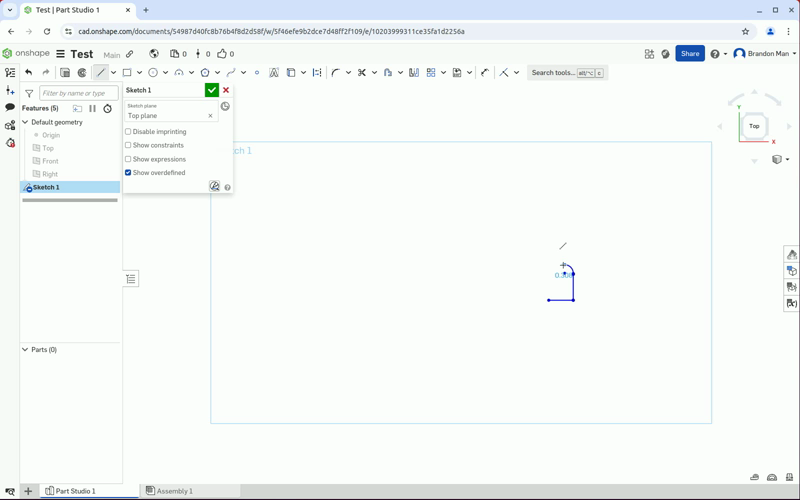
scroll(6)
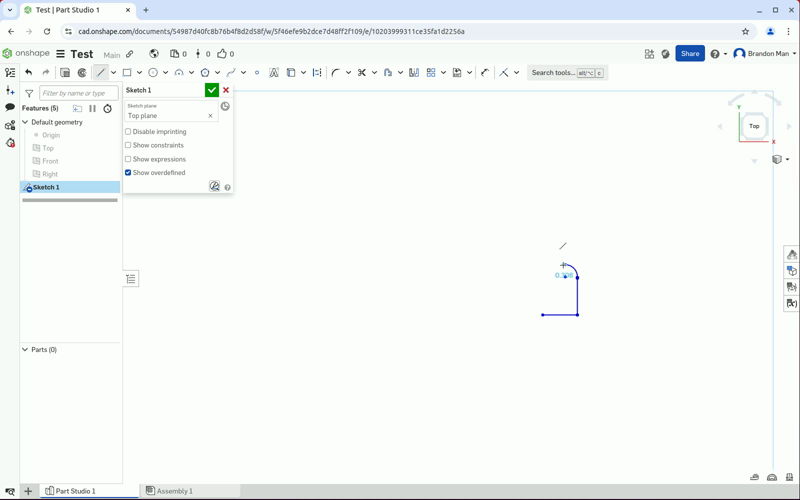
scroll(6)
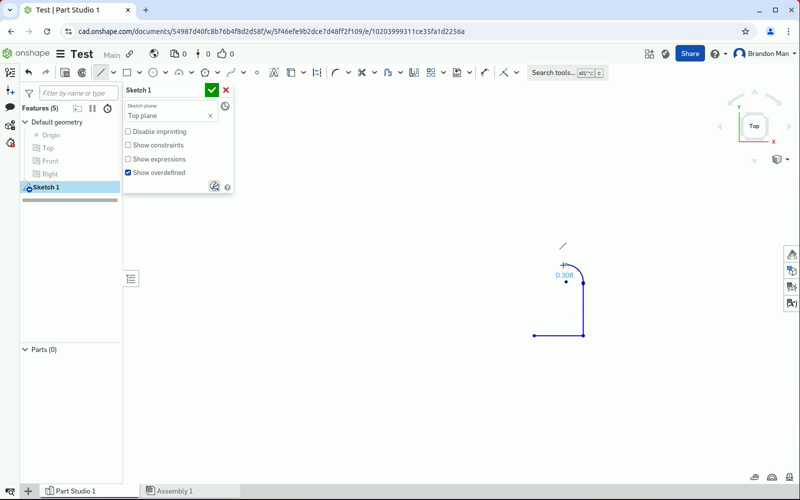
scroll(6)
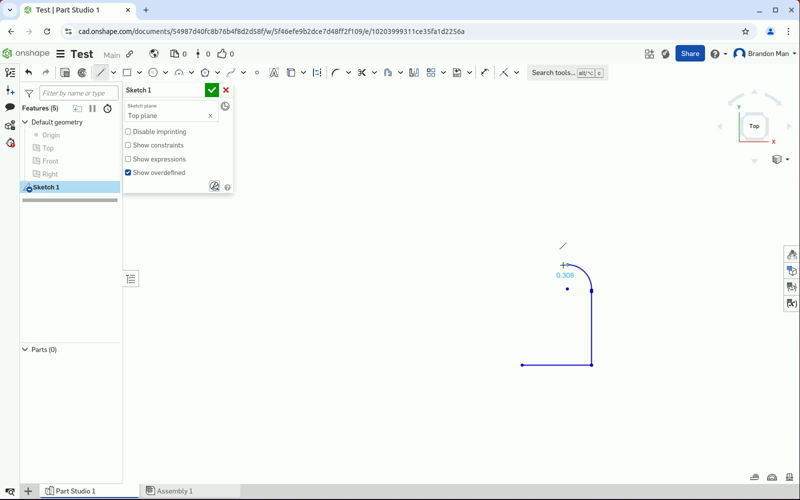
scroll(6)
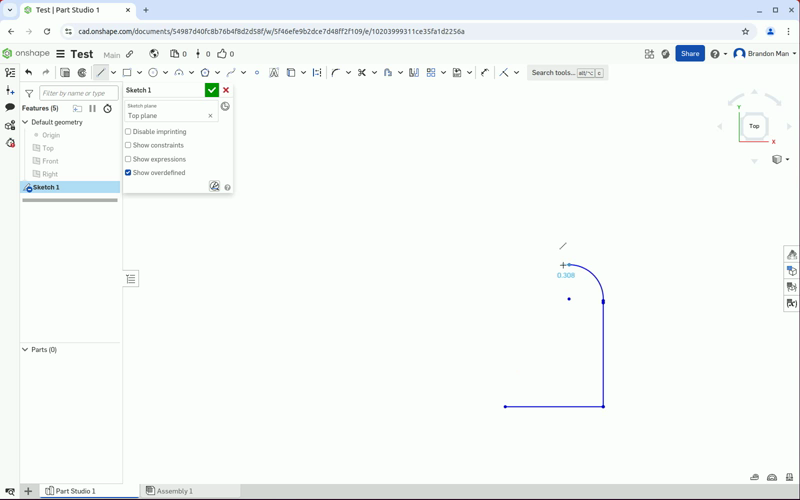
scroll(6)
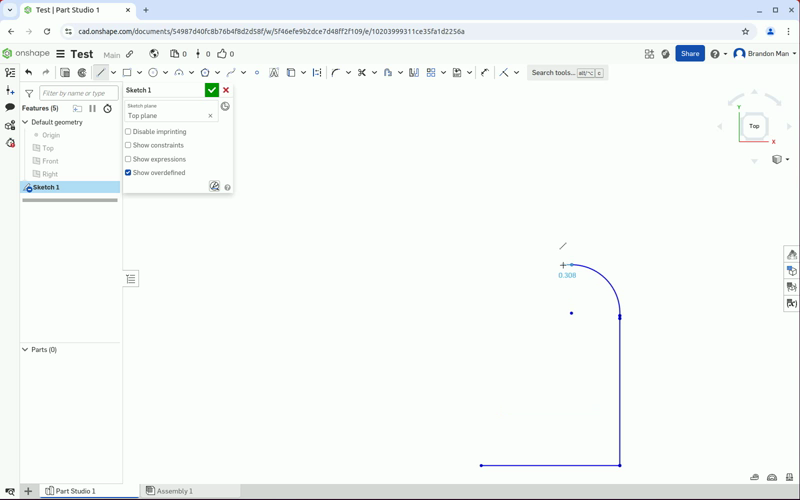
scroll(6)
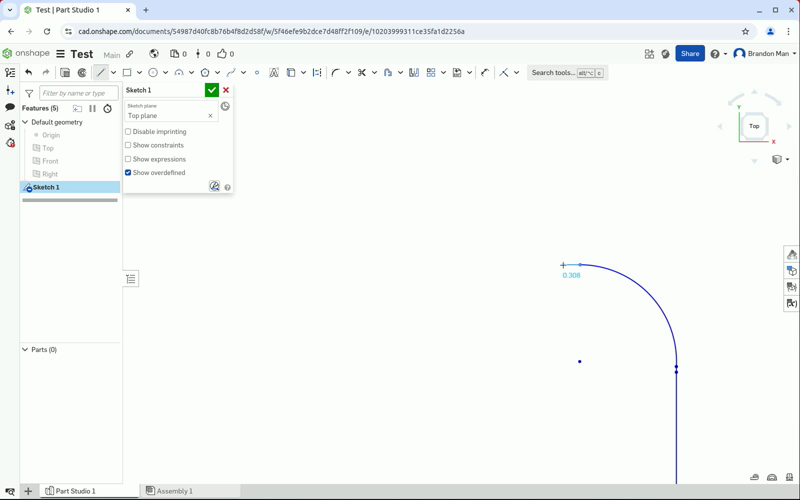
click(563, 264)
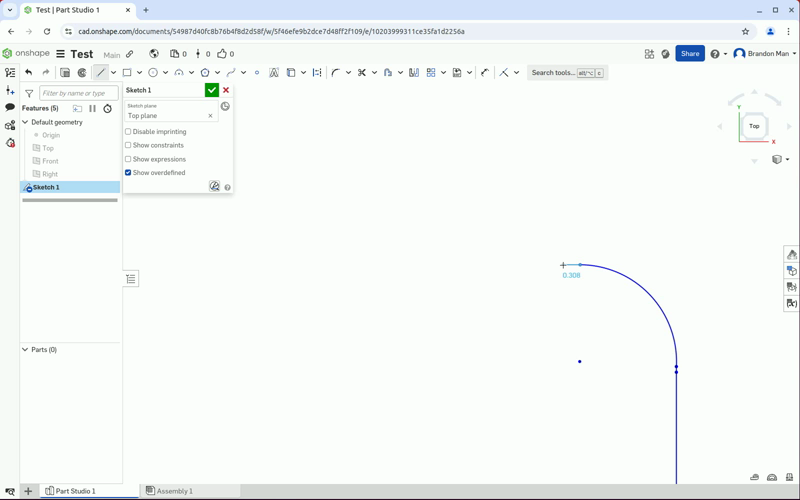
scroll(-6)
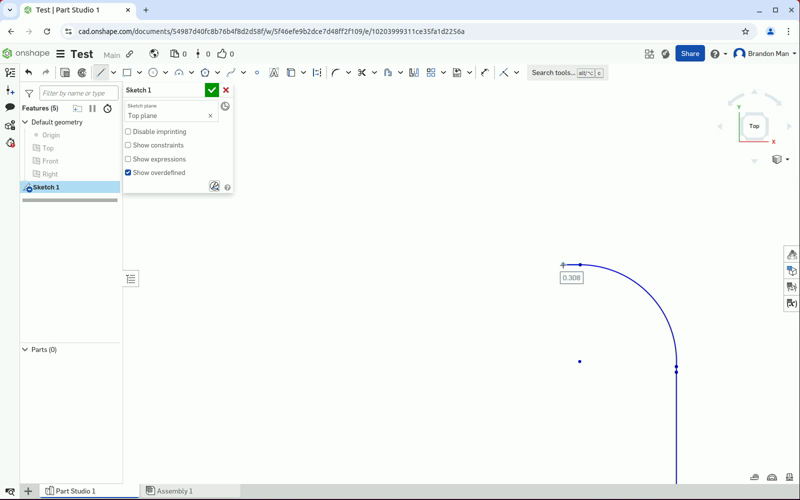
scroll(-6)
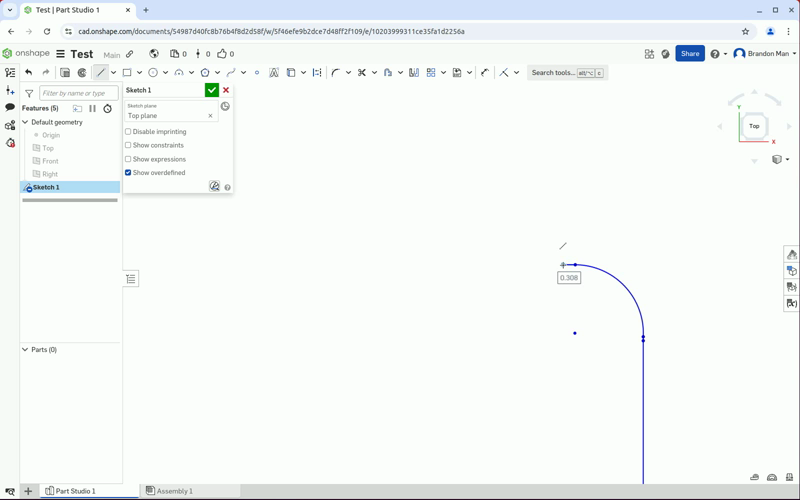
scroll(-6)
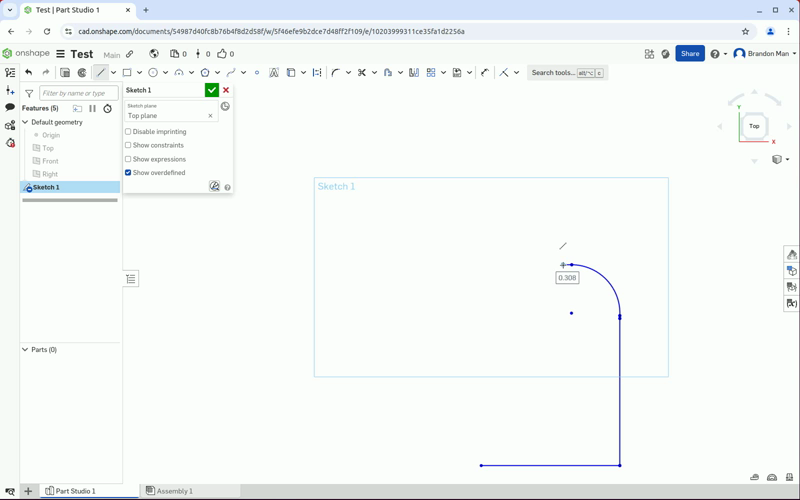
scroll(-6)
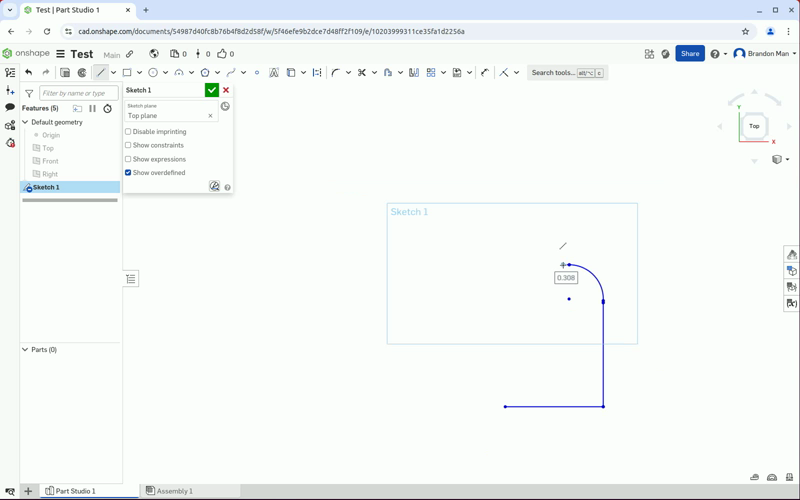
scroll(-6)
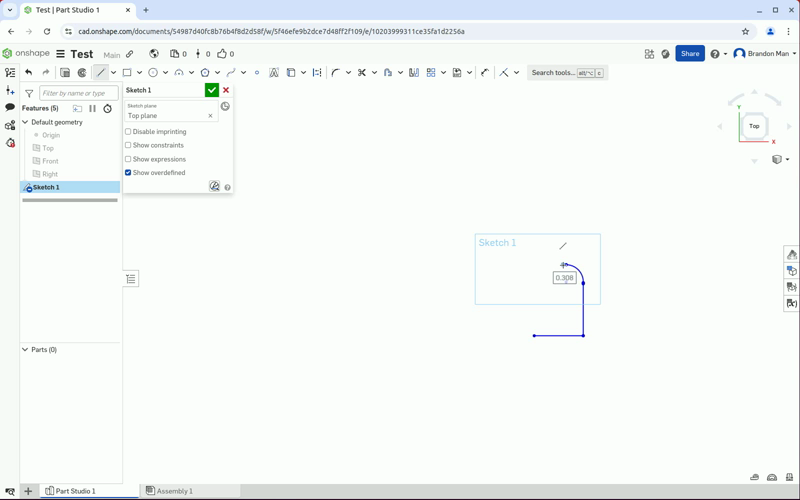
scroll(-6)
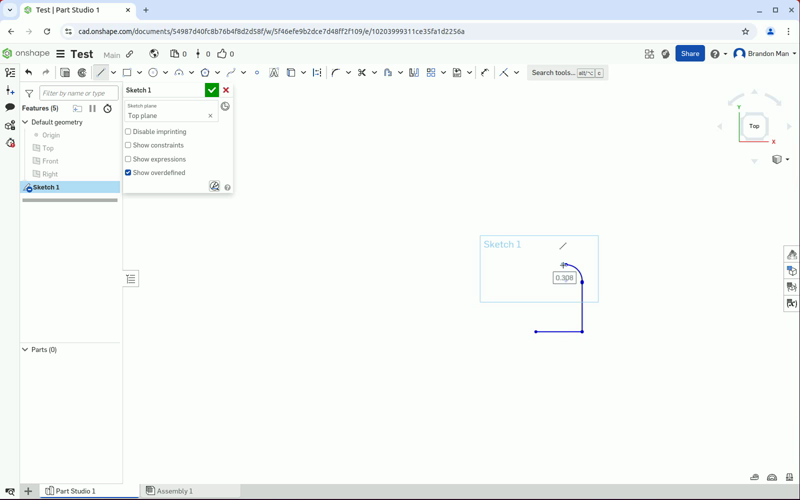
scroll(-6)
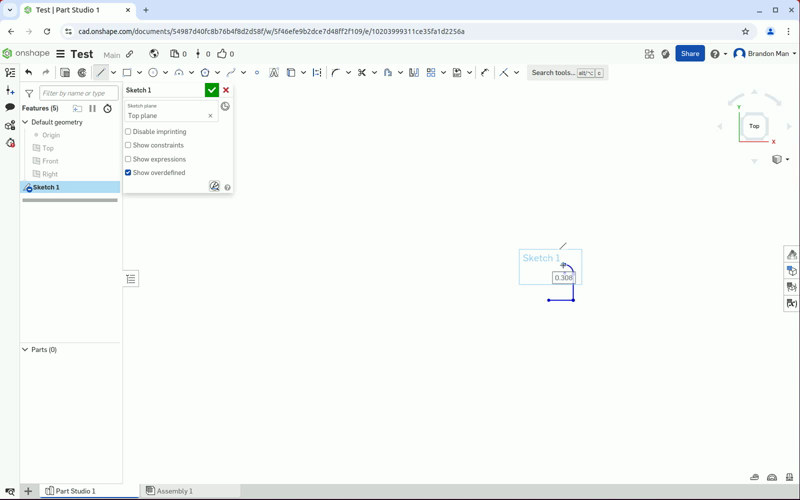
key_up(shift)
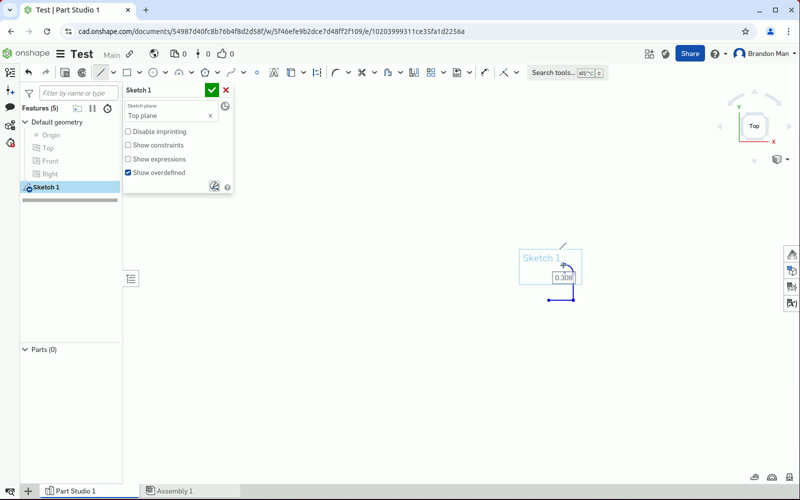
key_down(shift)
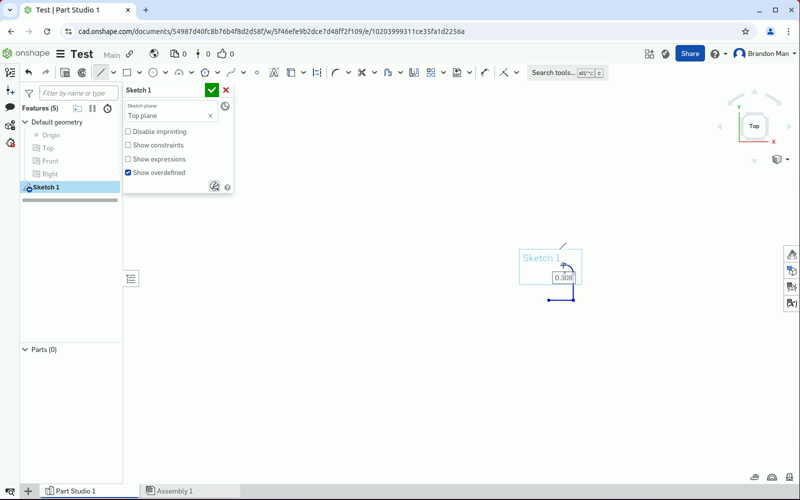
mouse_move(589, 264)
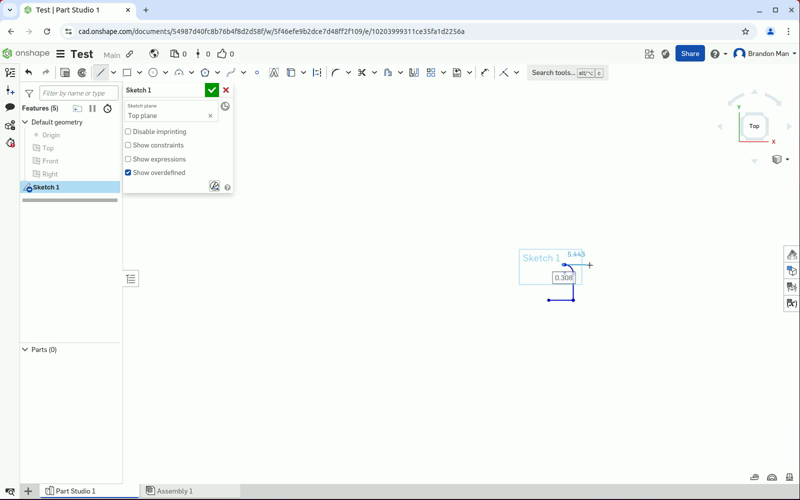
mouse_move(548, 264)
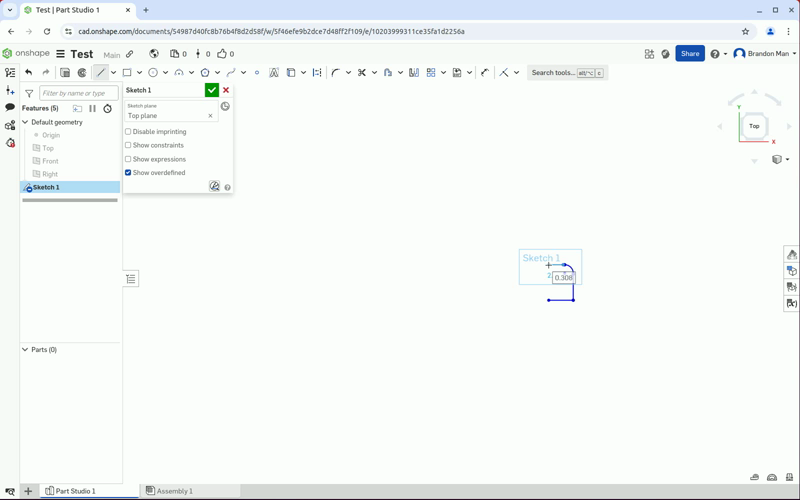
click(548, 264)
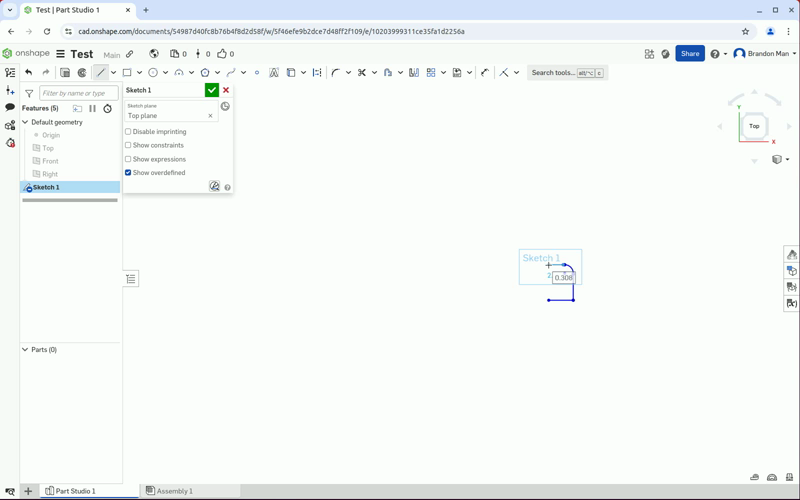
key_up(shift)
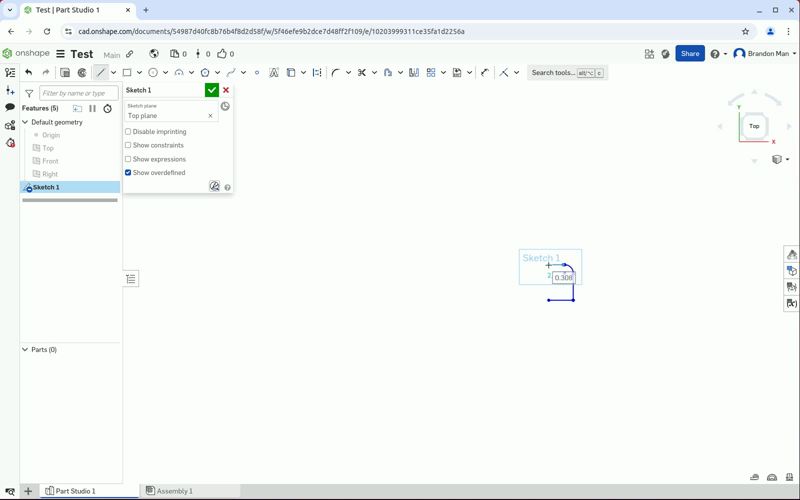
key_down(shift)
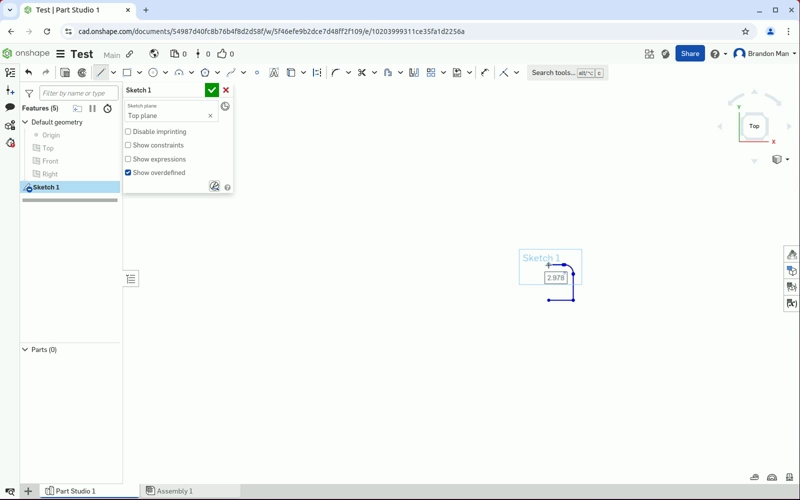
mouse_move(578, 264)
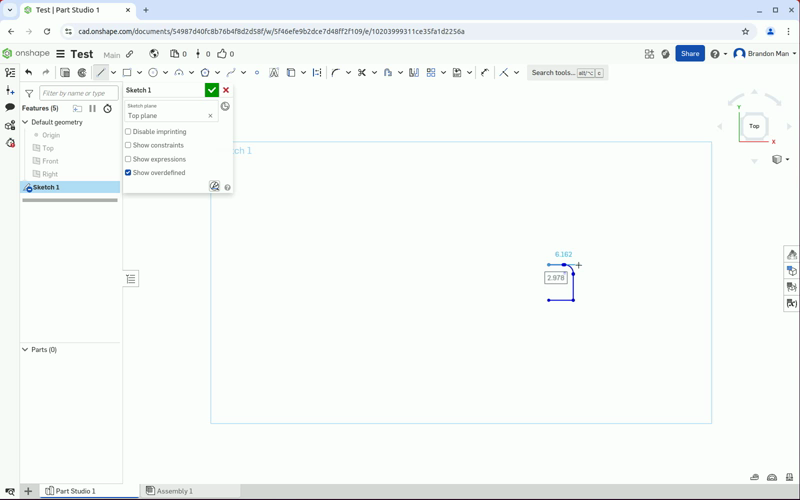
mouse_move(548, 269)
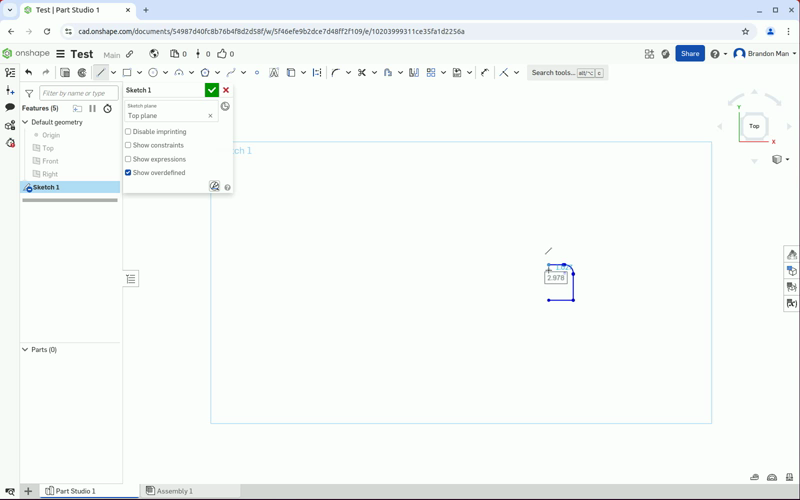
scroll(6)
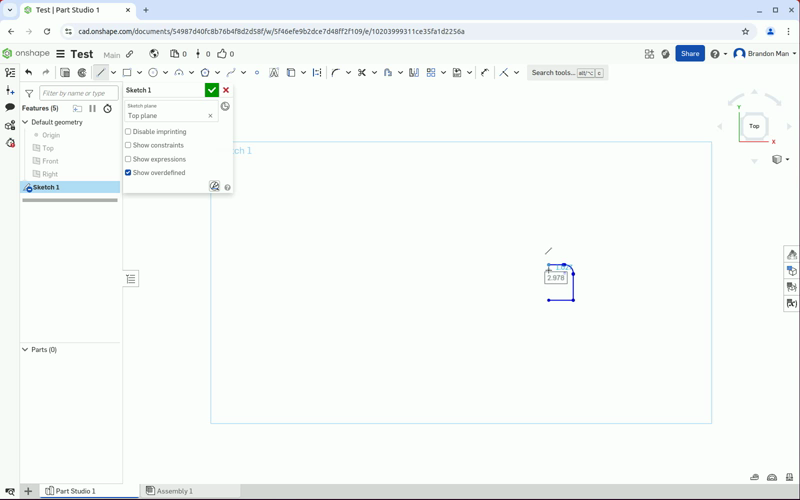
scroll(6)
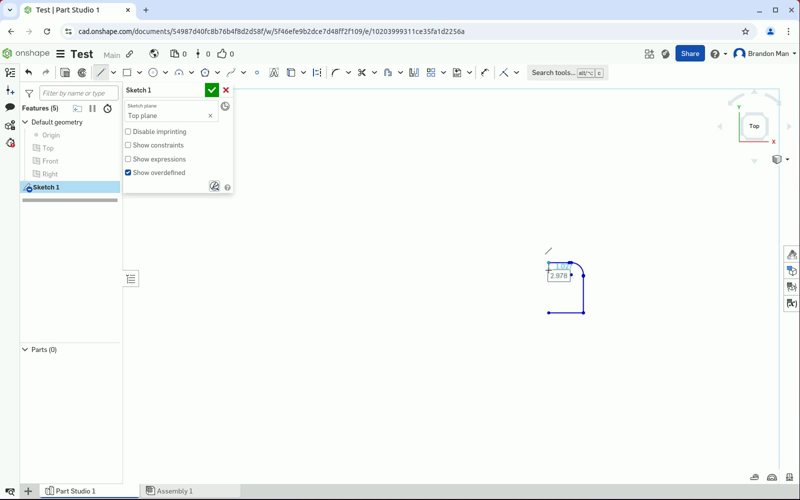
scroll(6)
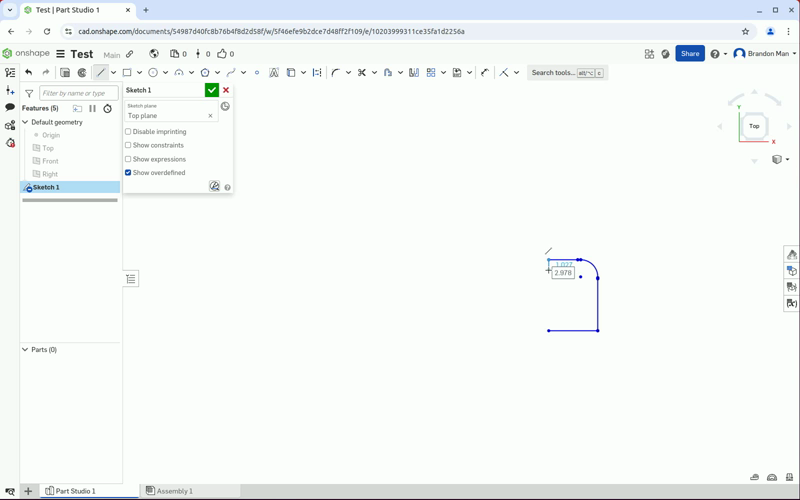
scroll(6)
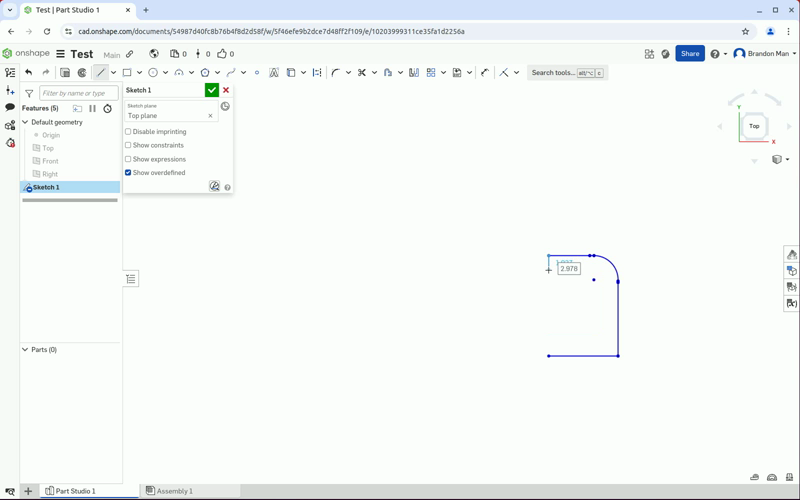
scroll(6)
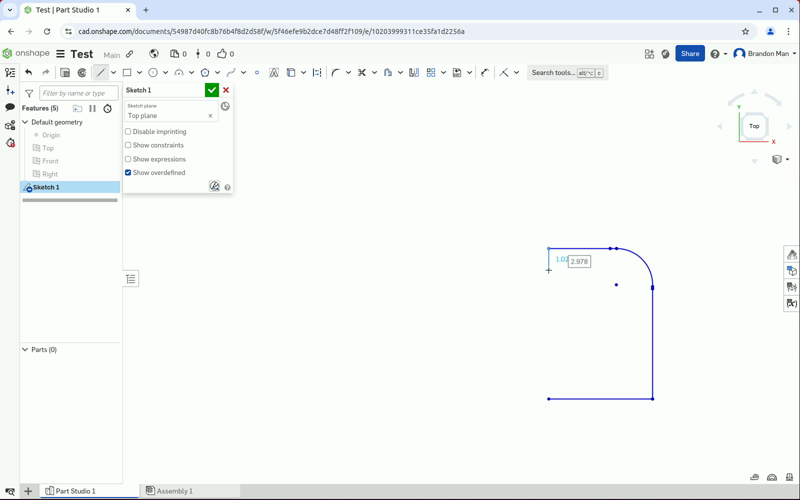
scroll(6)
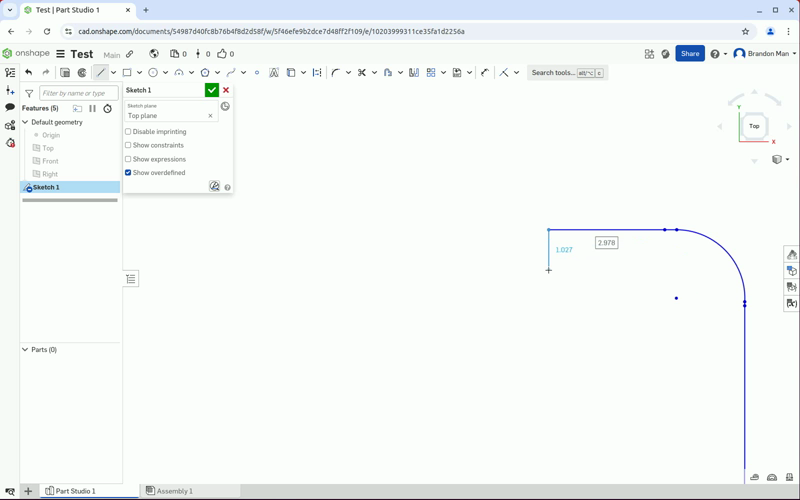
scroll(6)
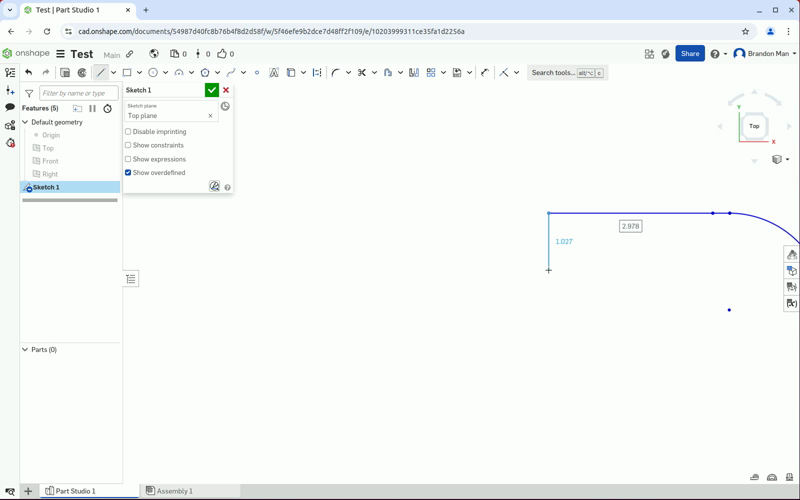
click(548, 269)
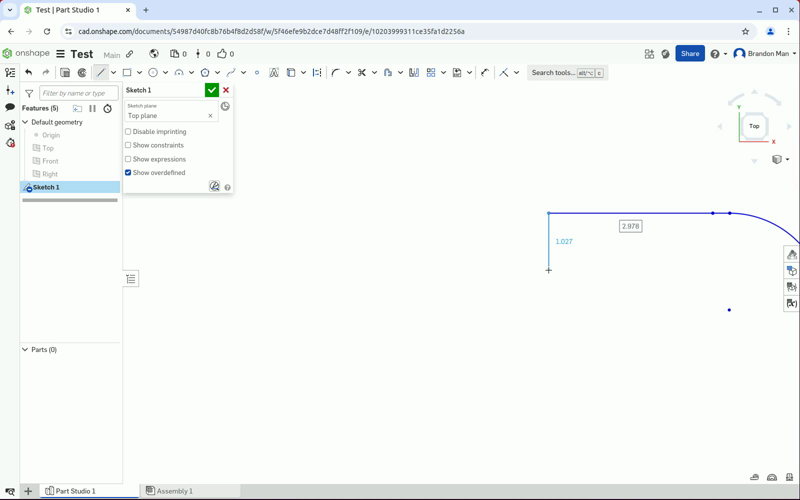
scroll(-6)
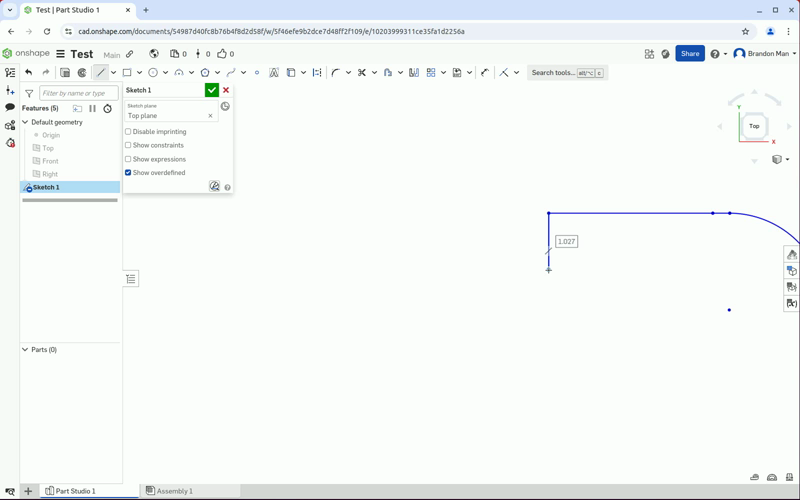
scroll(-6)
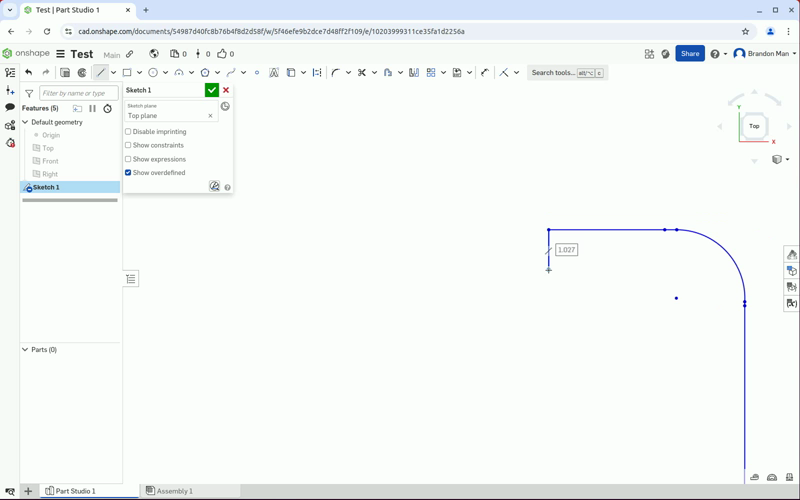
scroll(-6)
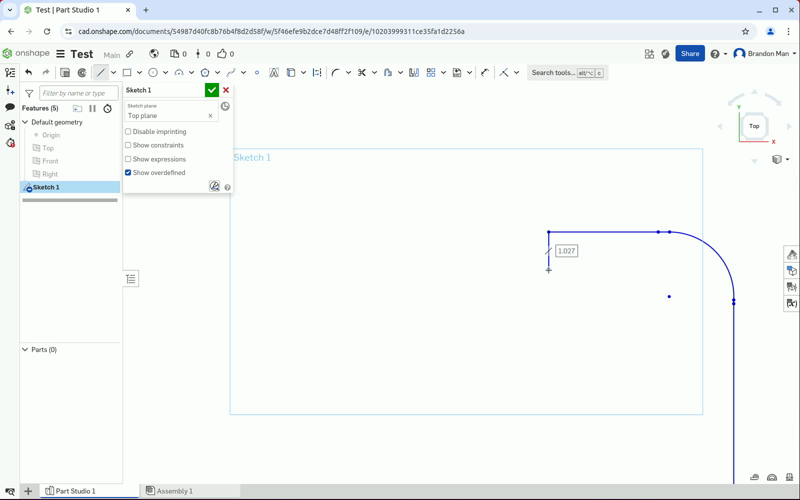
scroll(-6)
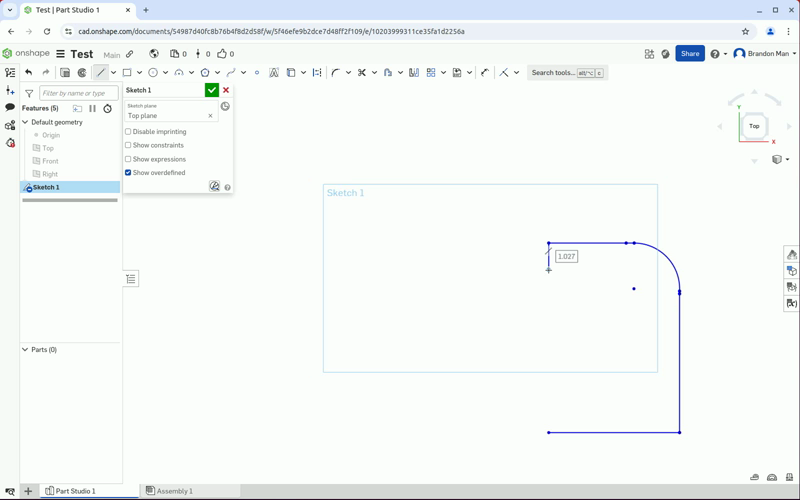
scroll(-6)
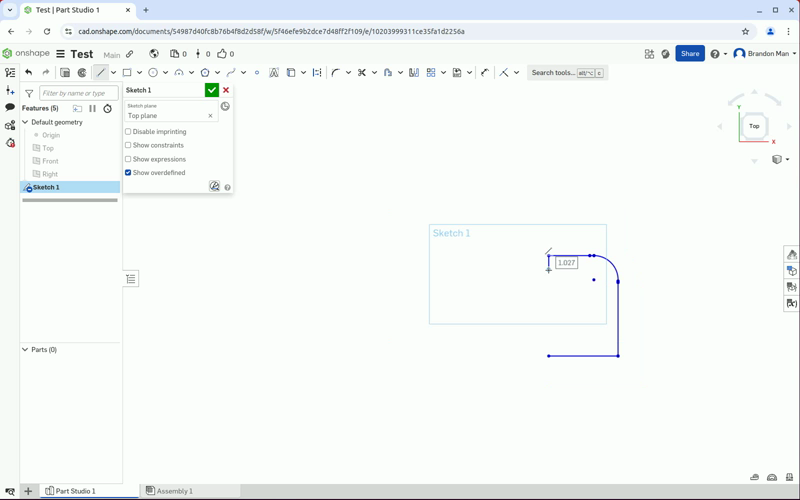
scroll(-6)
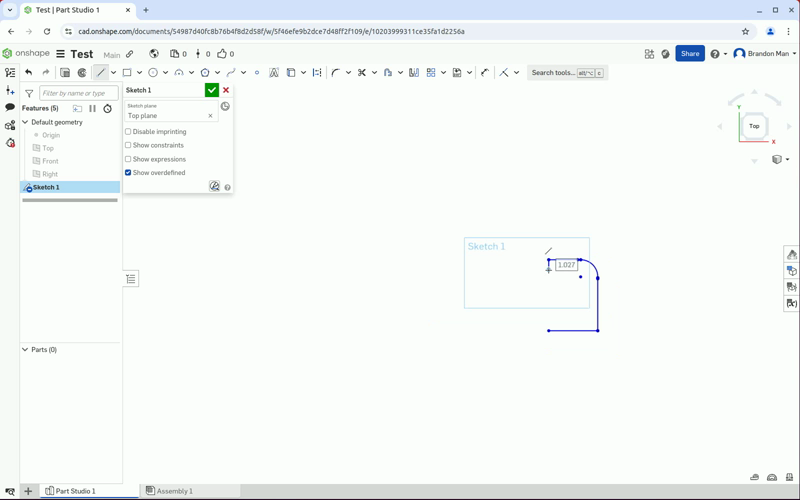
scroll(-6)
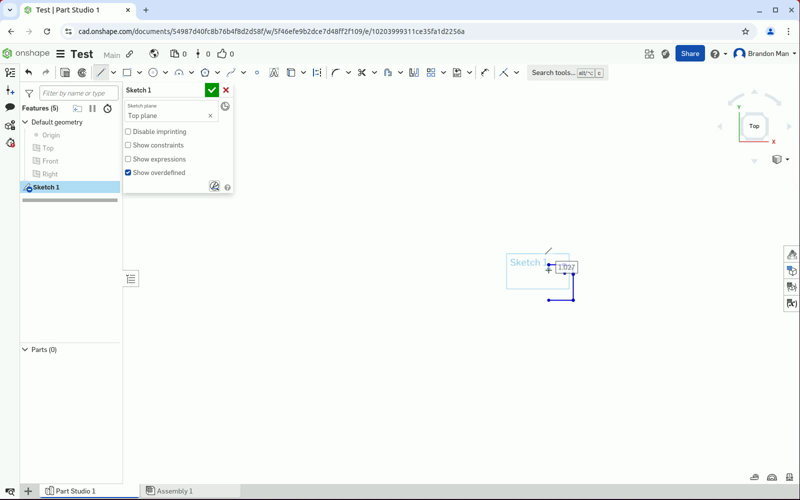
key_up(shift)
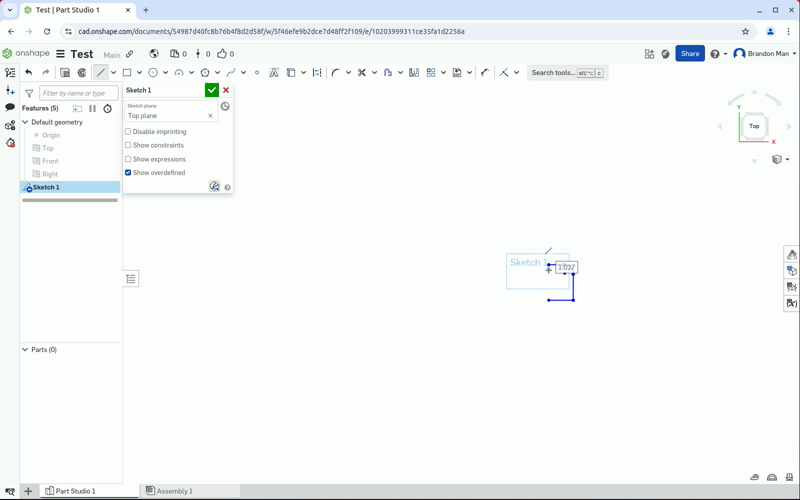
mouse_move(578, 269)
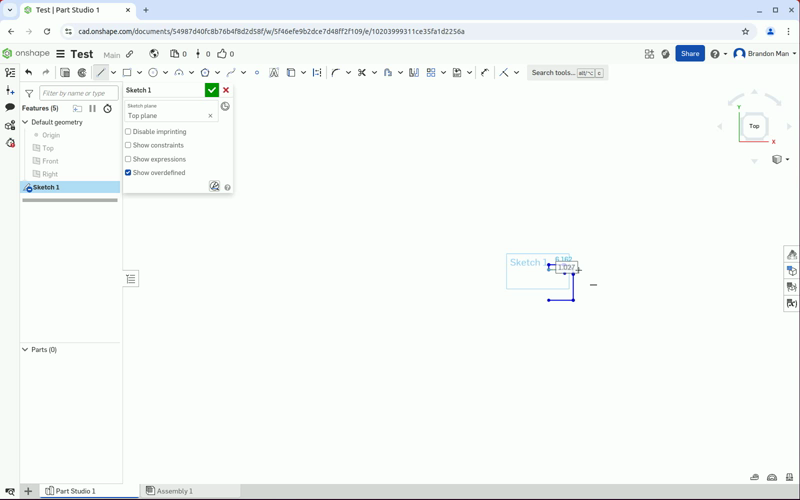
key_down(shift)
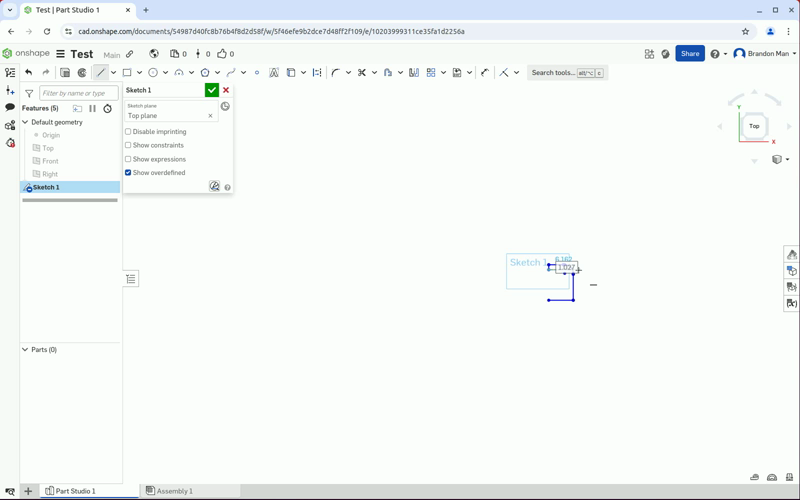
mouse_move(548, 300)
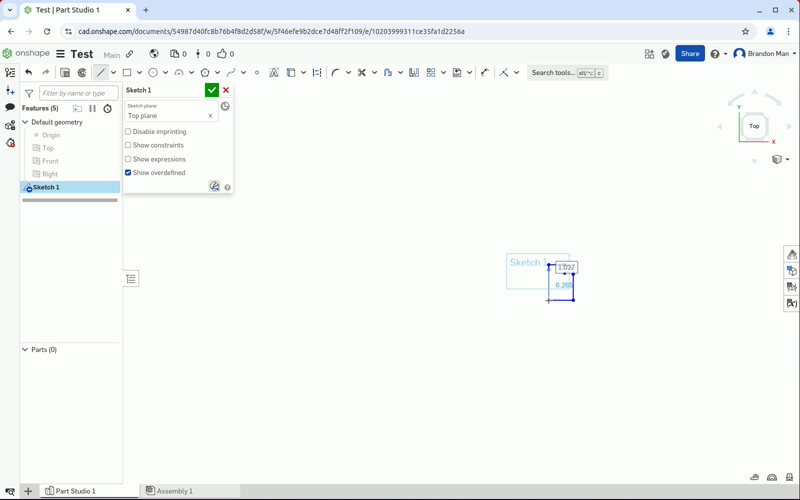
key_up(shift)
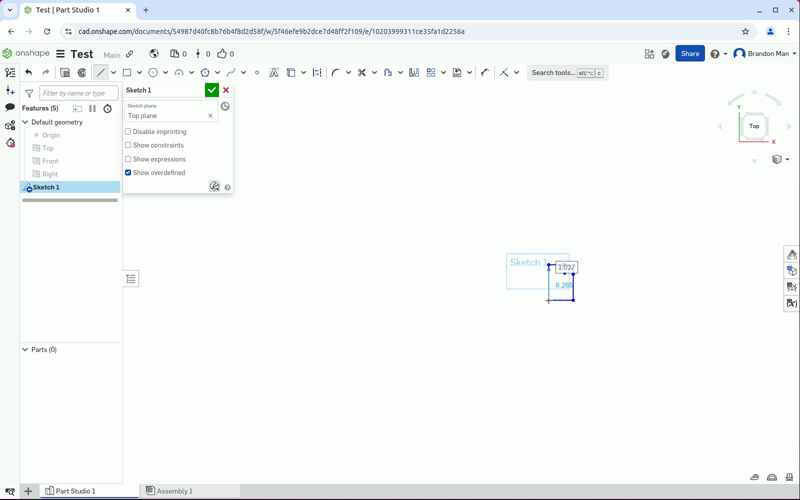
click(548, 300)
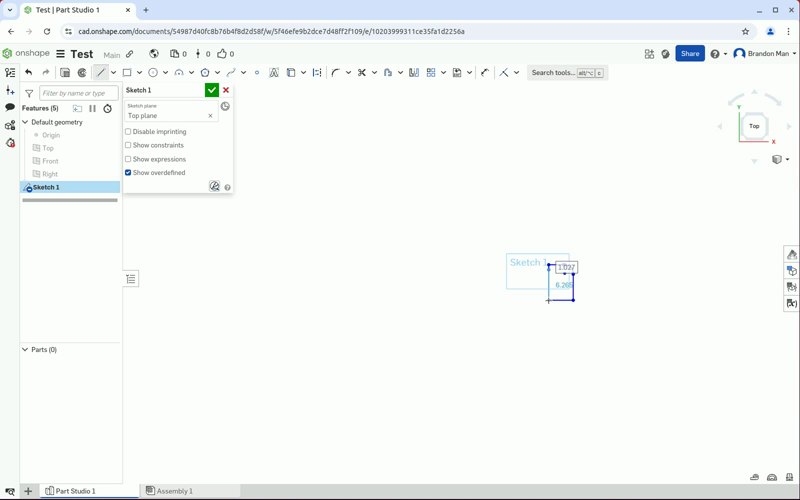
key(esc)
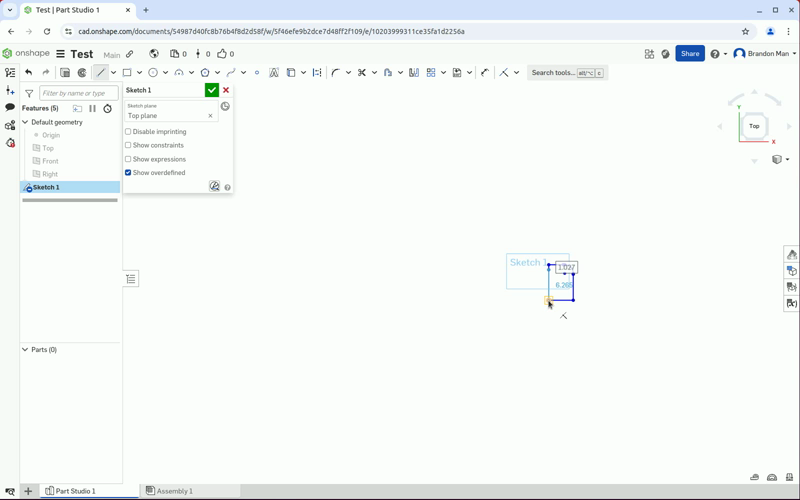
mouse_move(567, 270)
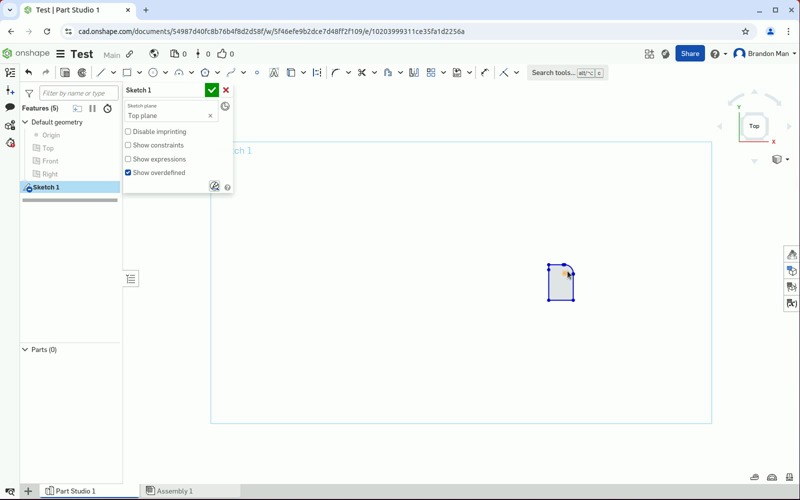
scroll(6)
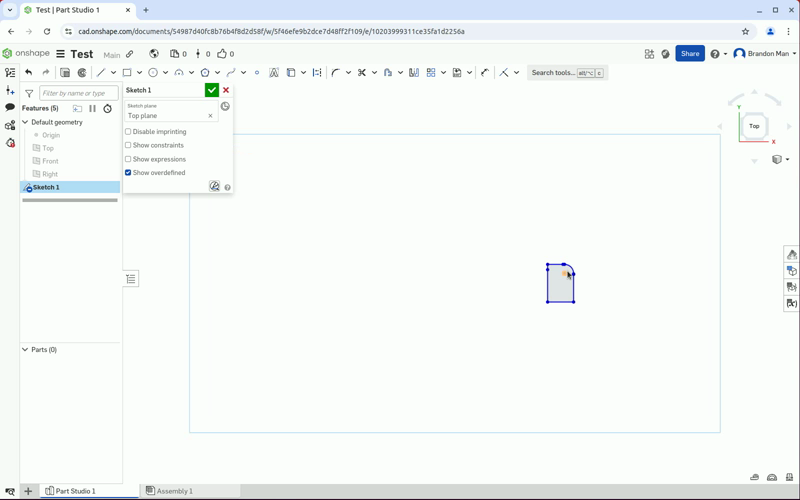
scroll(6)
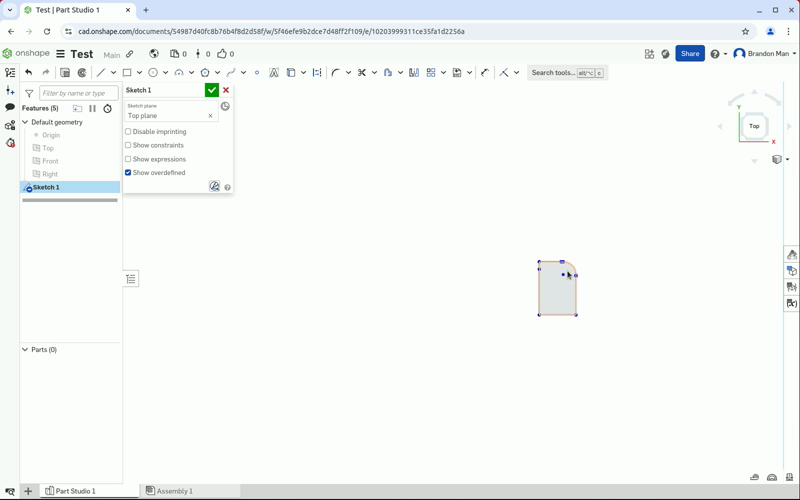
scroll(6)
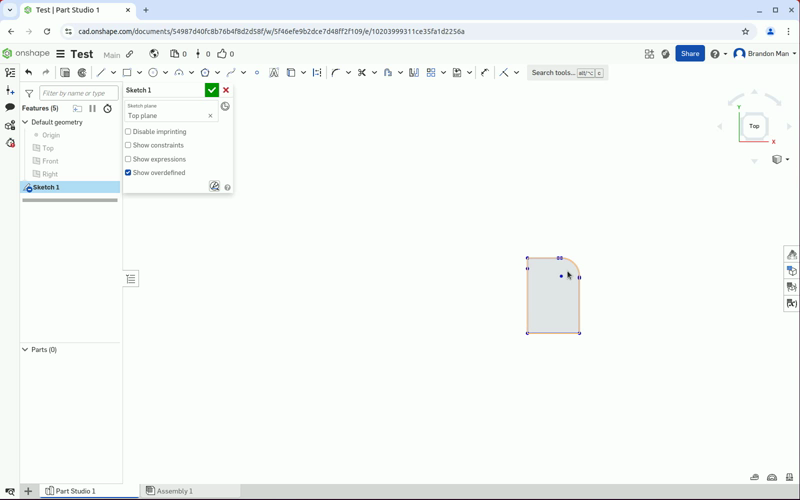
scroll(6)
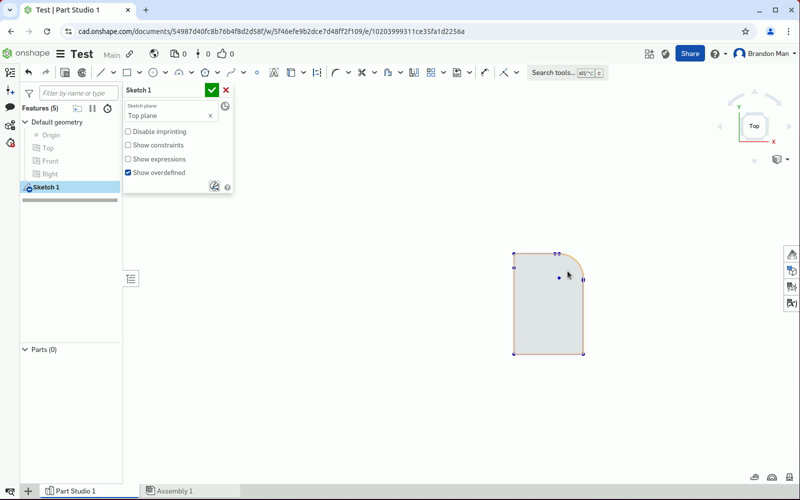
scroll(6)
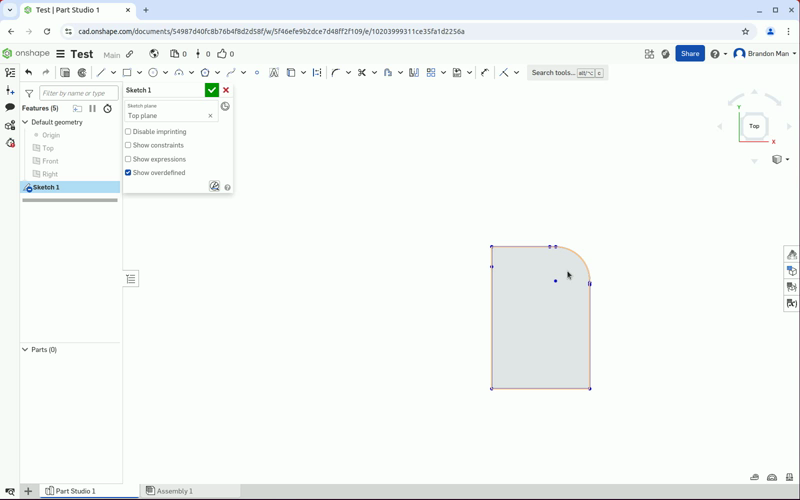
scroll(6)
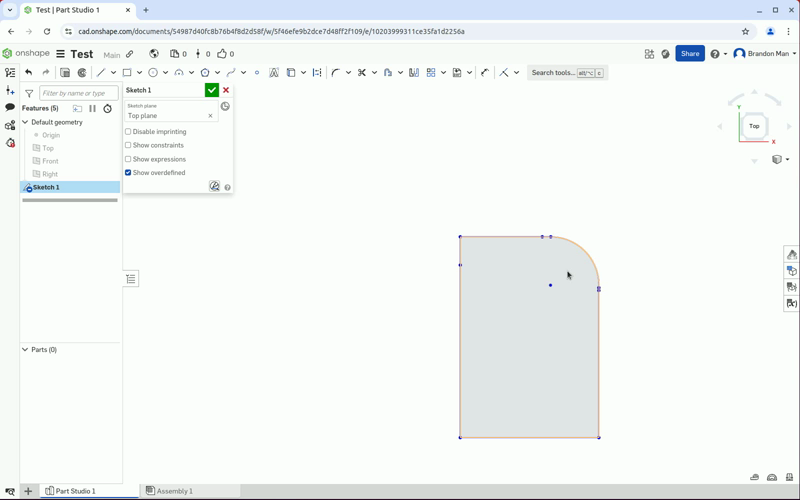
scroll(6)
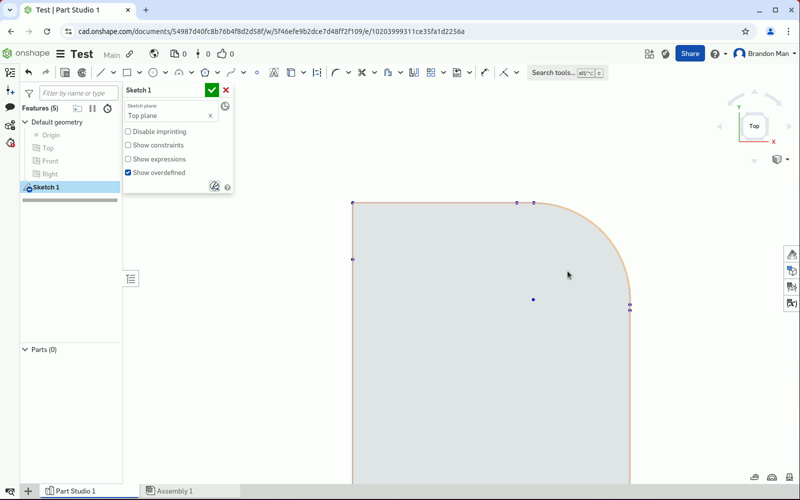
click(567, 270)
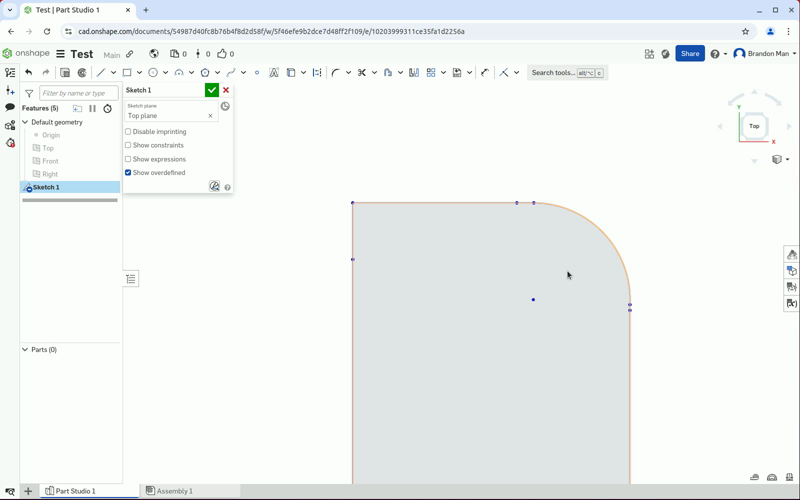
scroll(-6)
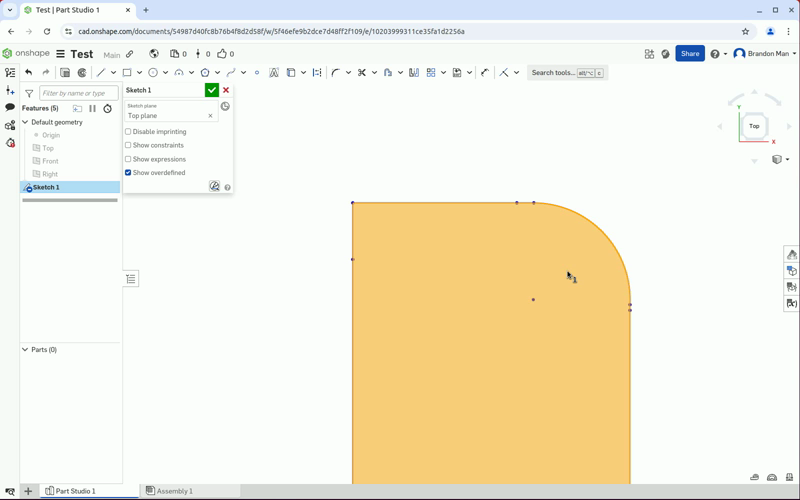
scroll(-6)
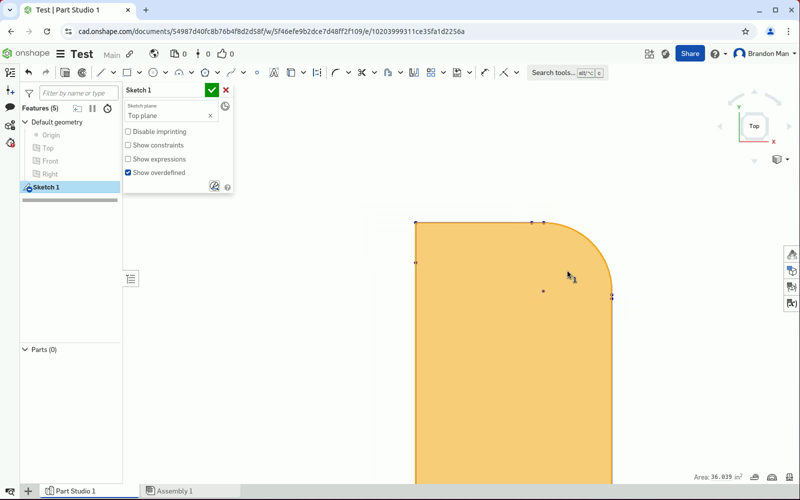
scroll(-6)
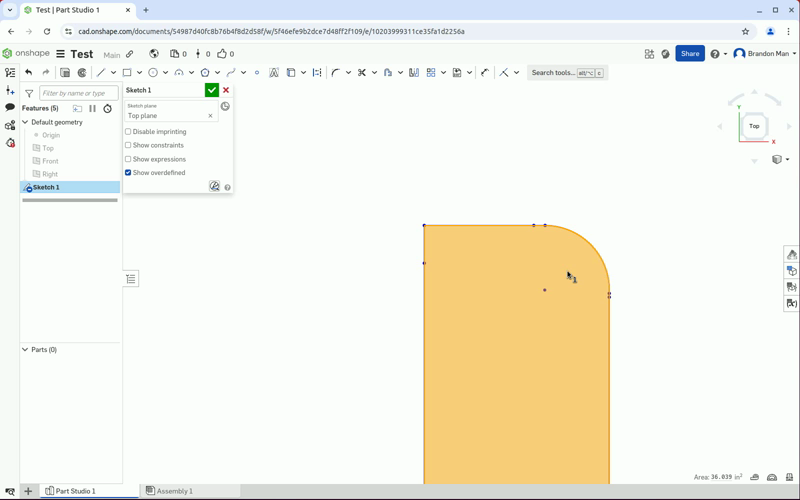
scroll(-6)
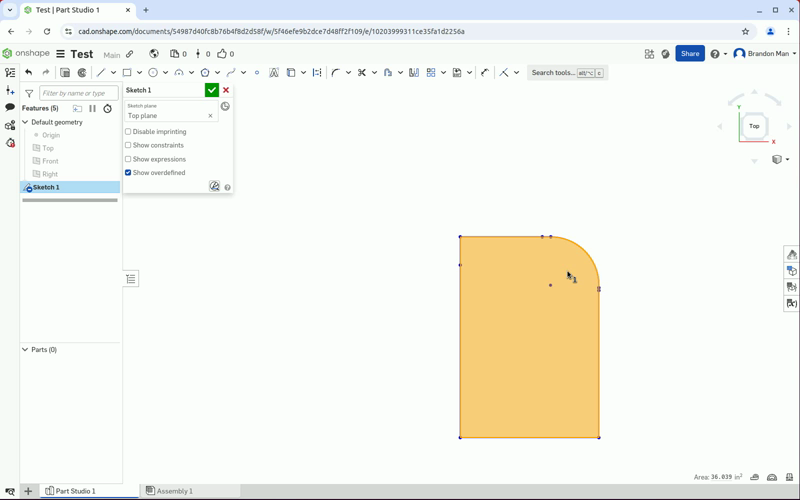
scroll(-6)
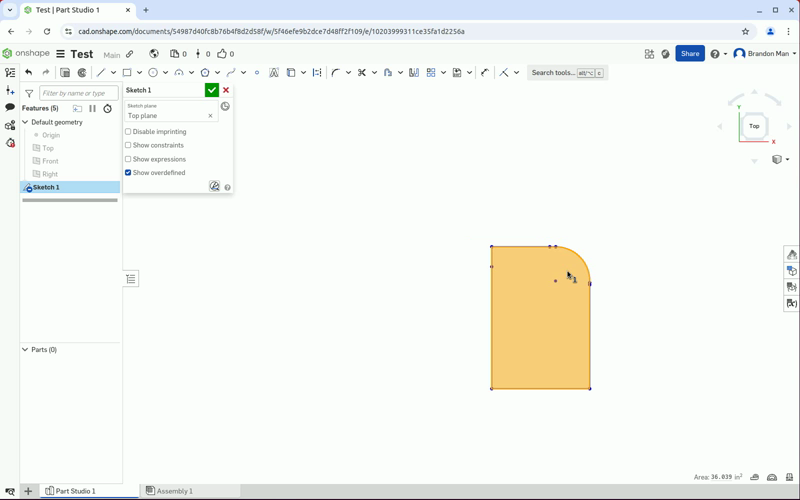
scroll(-6)
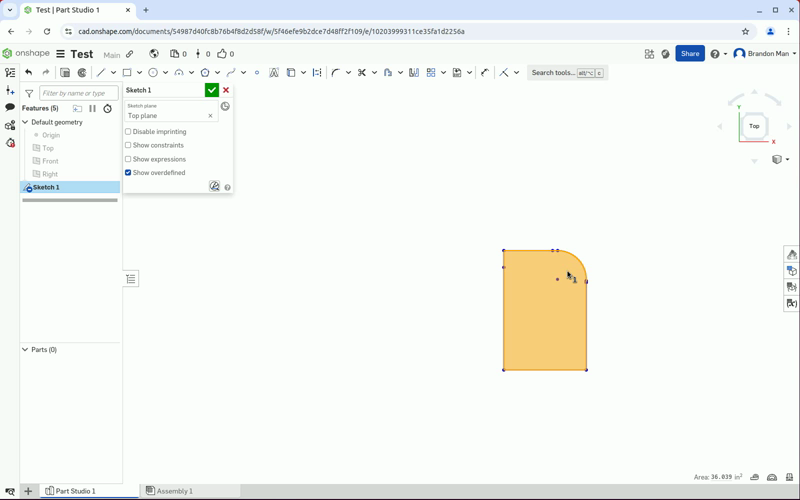
scroll(-6)
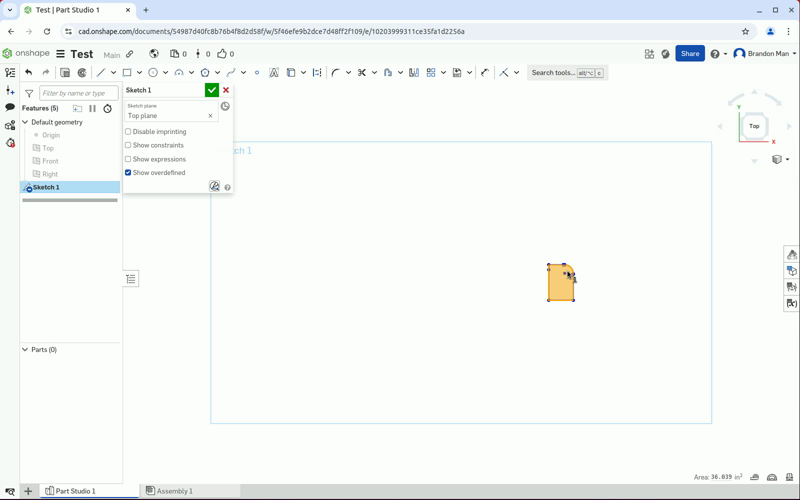
mouse_move(73, 352)
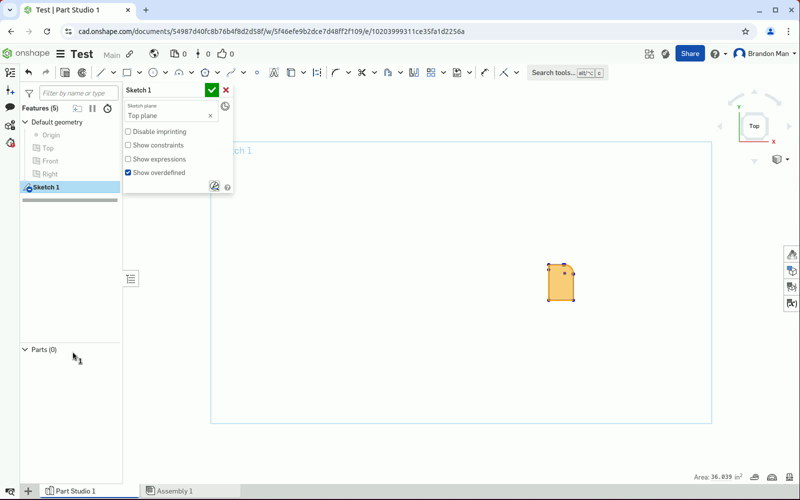
key(shift+y)
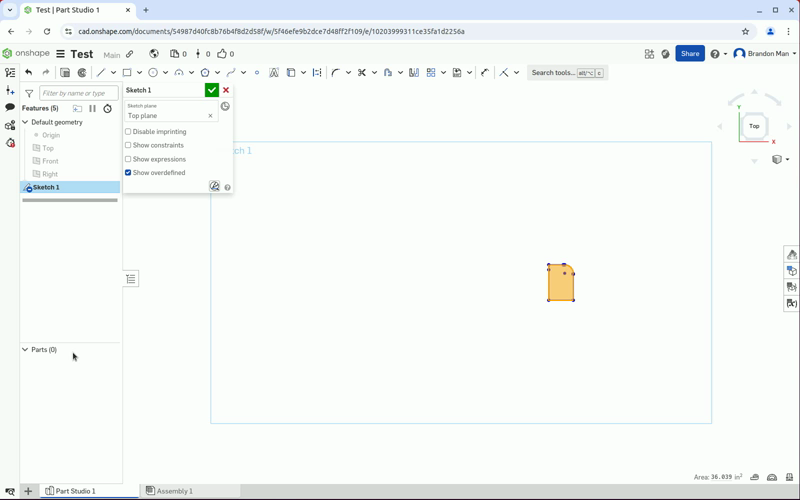
key(shift+e)
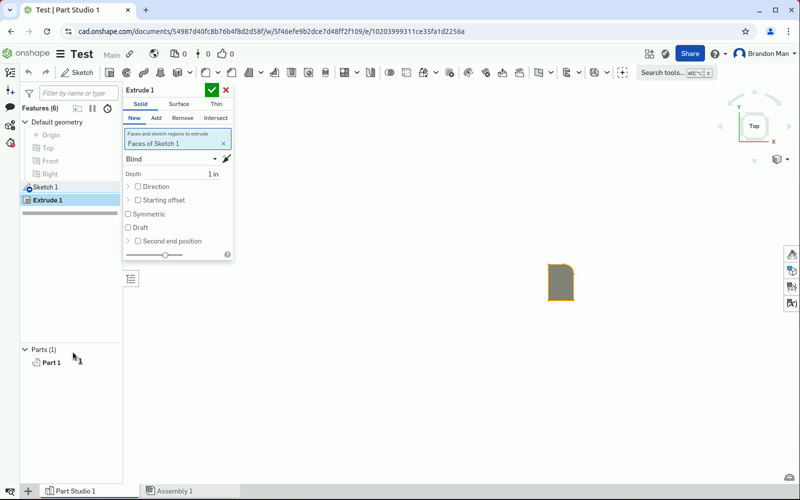
mouse_move(143, 106)
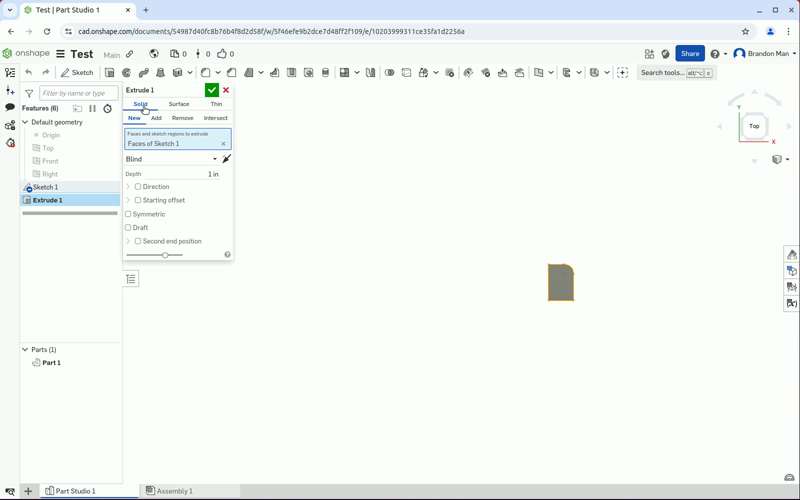
click(143, 106)
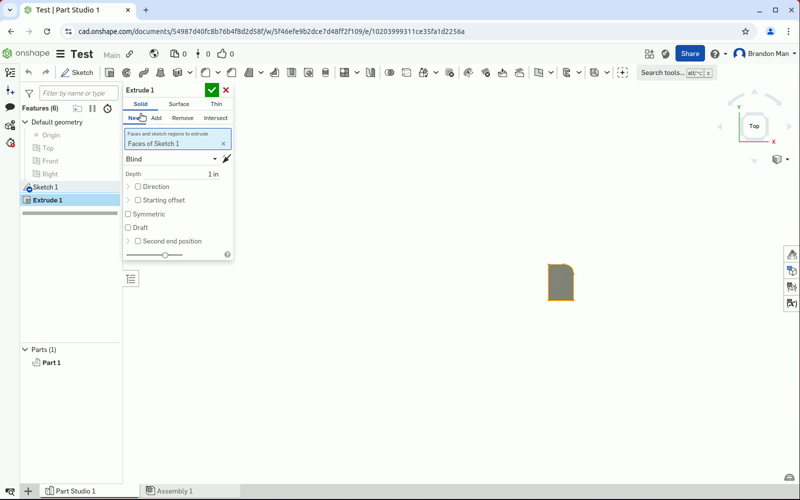
mouse_move(137, 120)
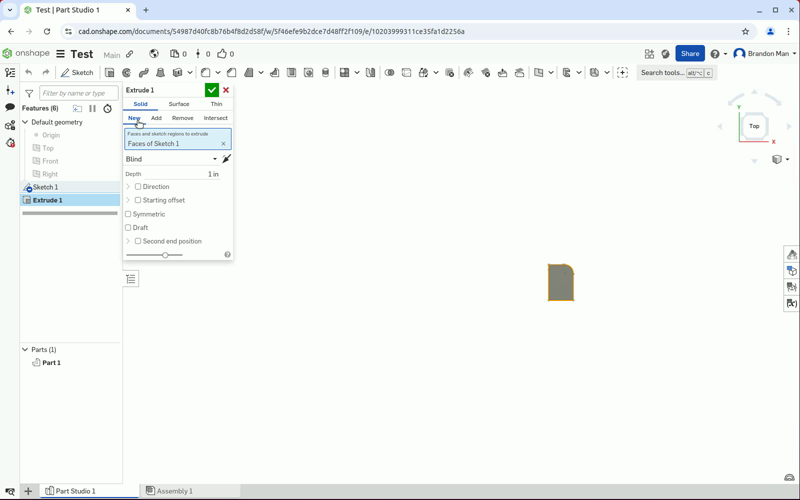
click(137, 120)
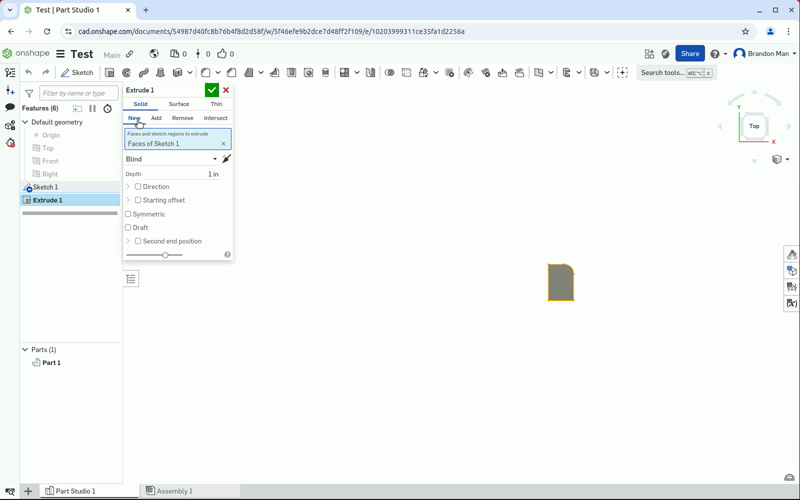
key(tab, 4)
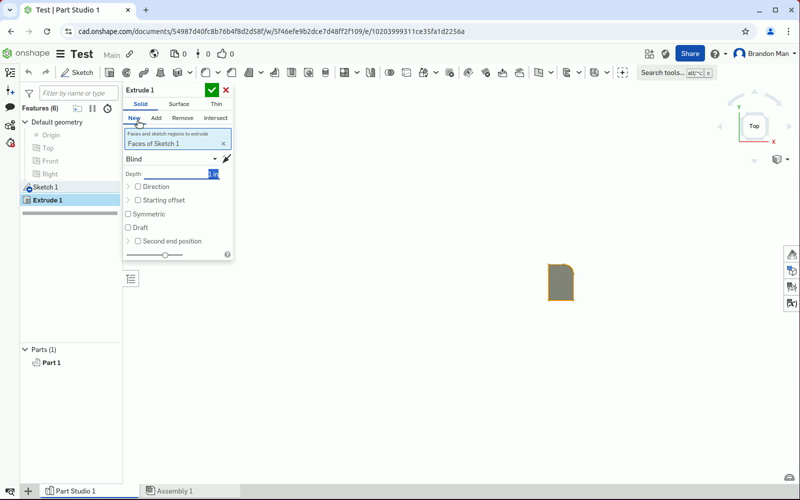
text(1.685)
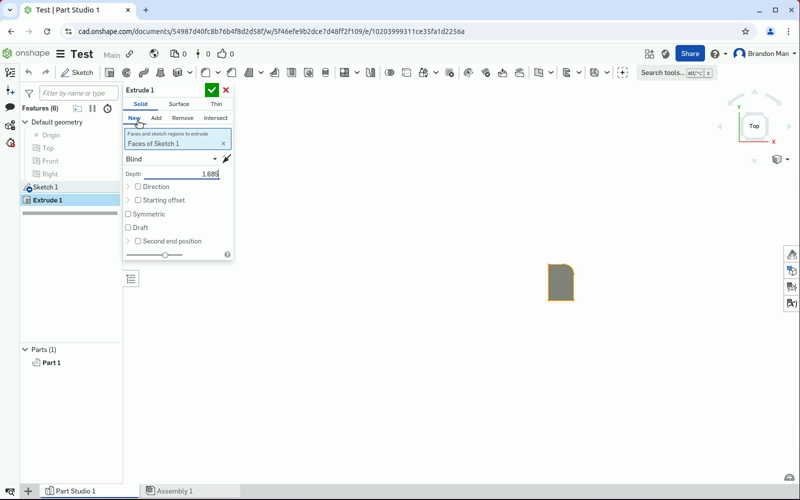
key(enter)
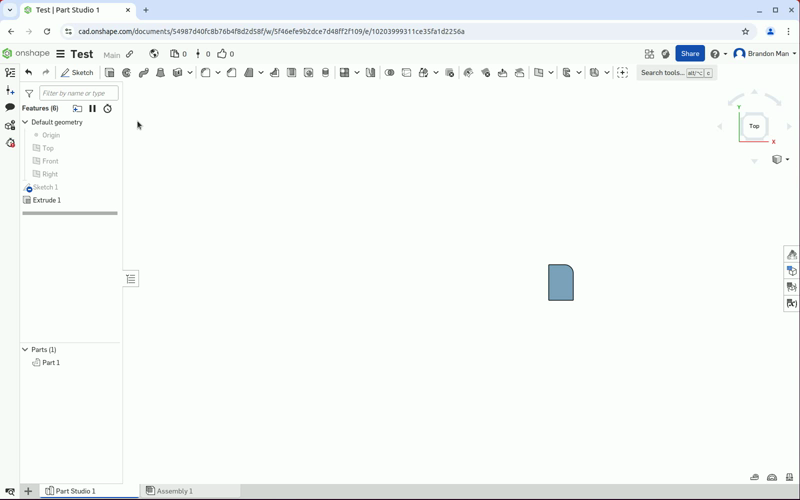
key(shift+h)
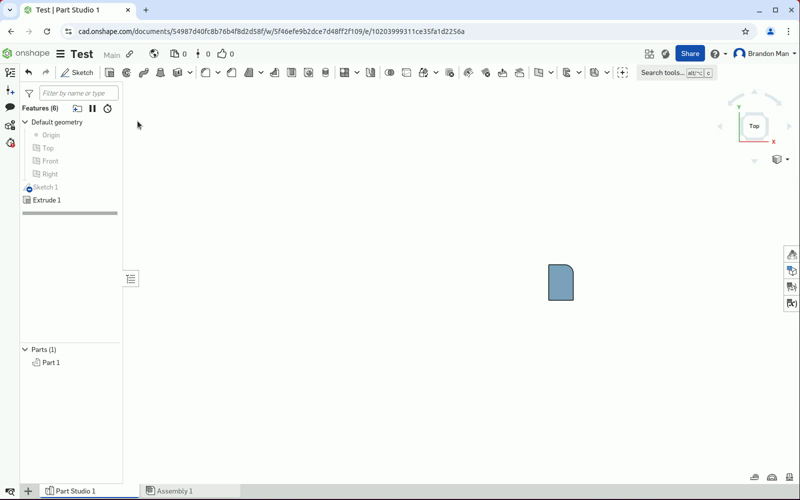
key(shift+h)
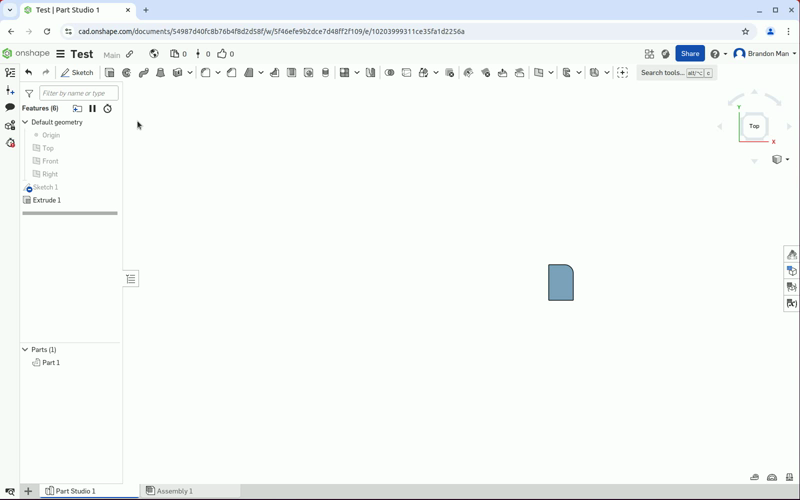
mouse_move(73, 189)
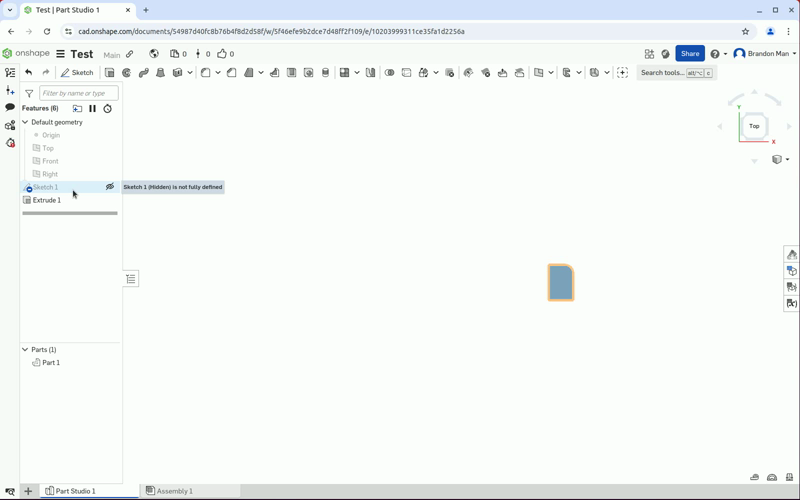
click(73, 189)
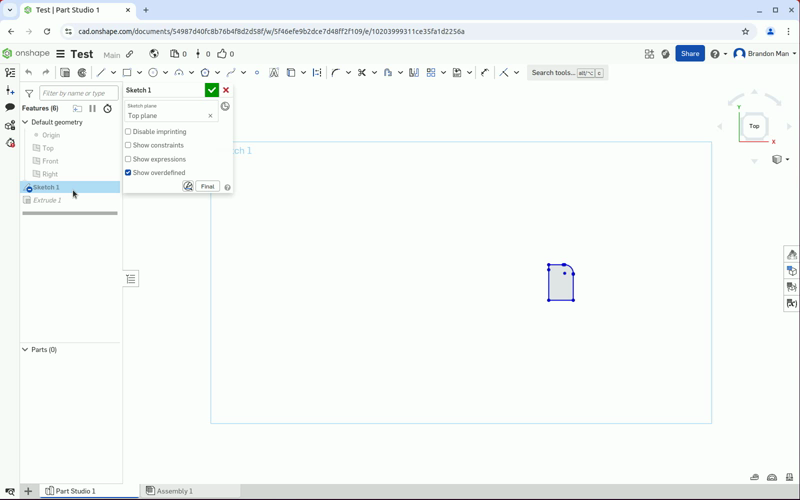
mouse_move(229, 92)
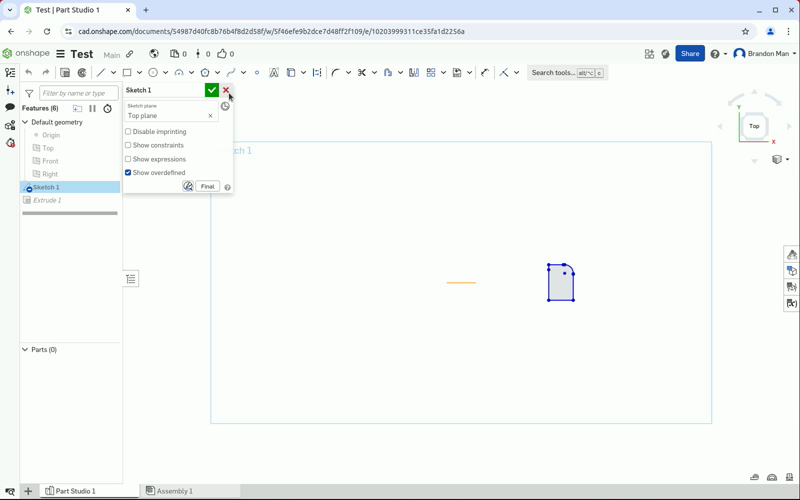
click(229, 92)
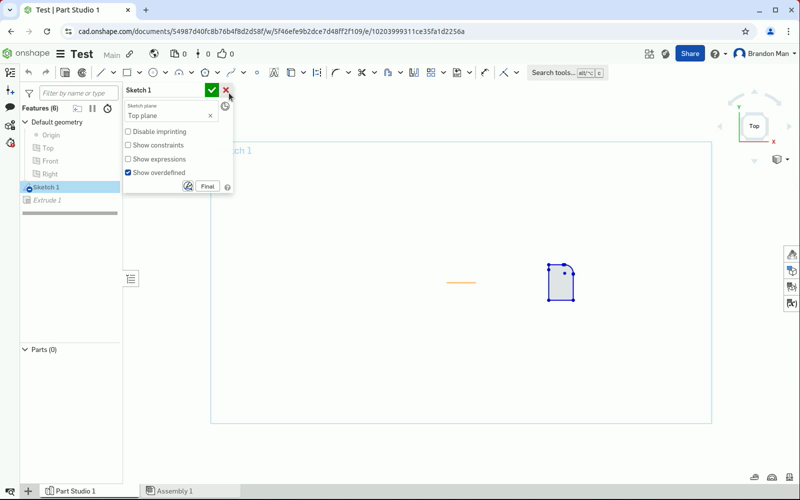
key(shift+s)
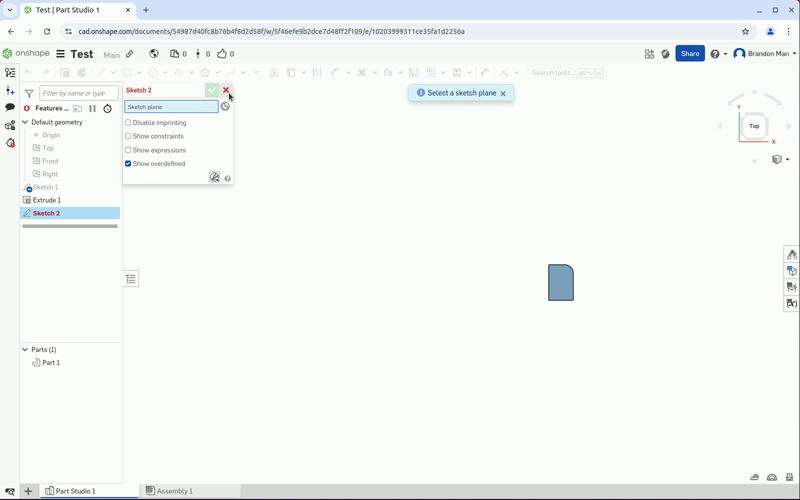
mouse_move(73, 150)
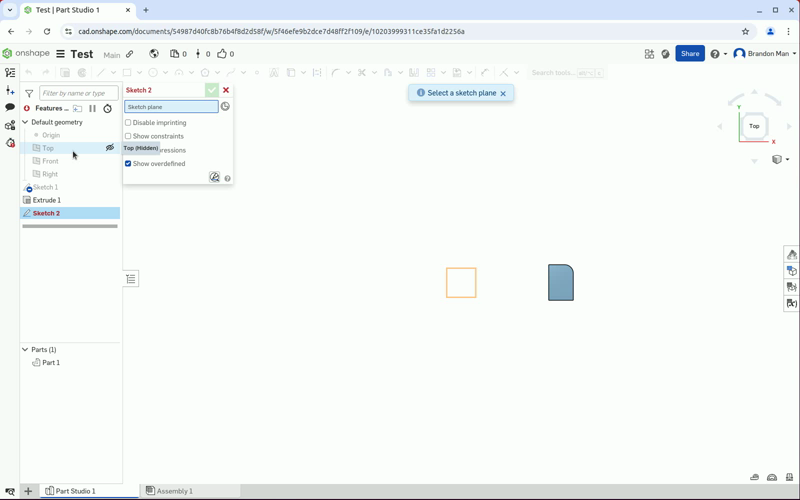
click(73, 150)
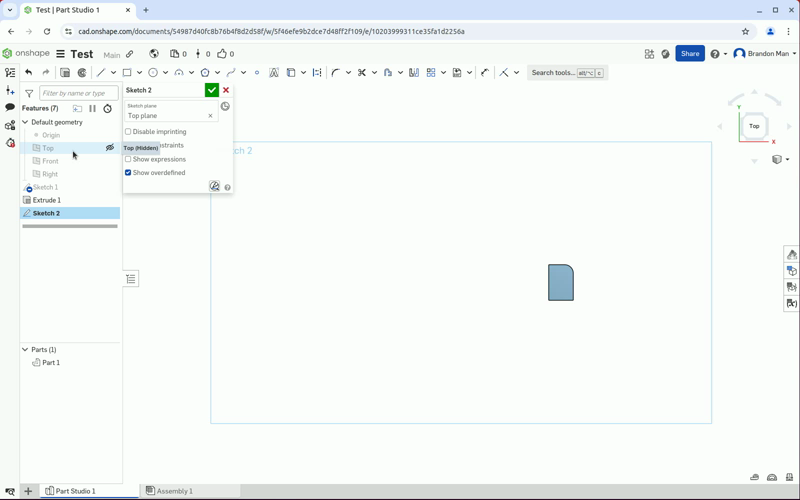
mouse_move(73, 352)
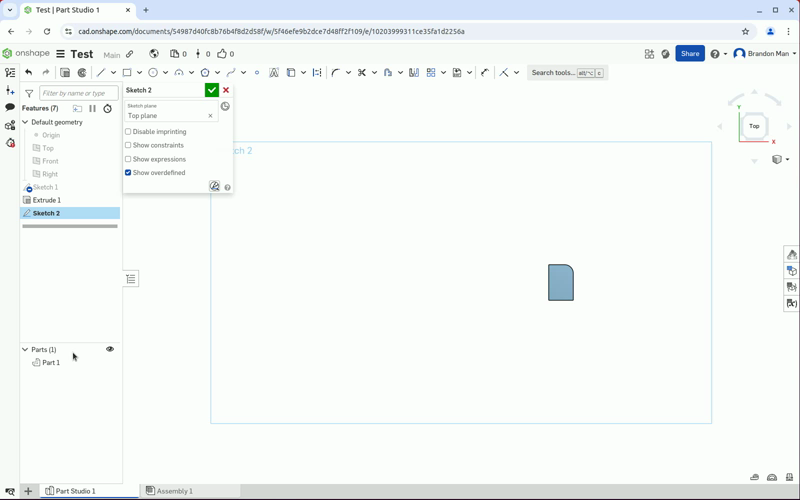
key(y)
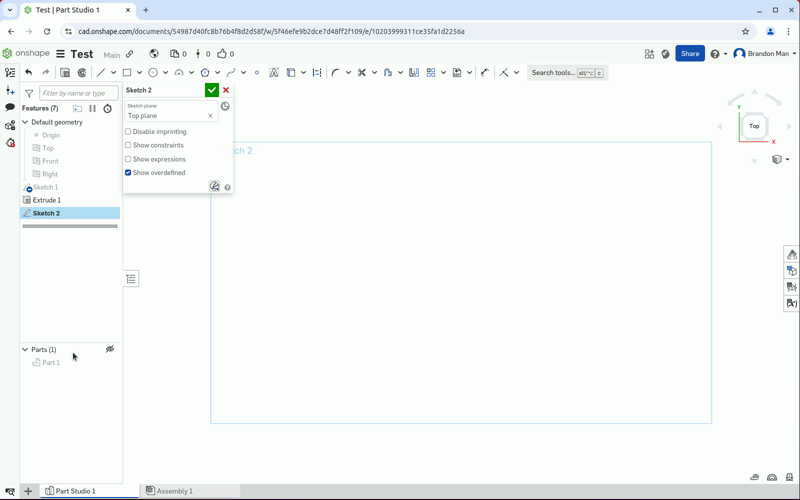
key(l)
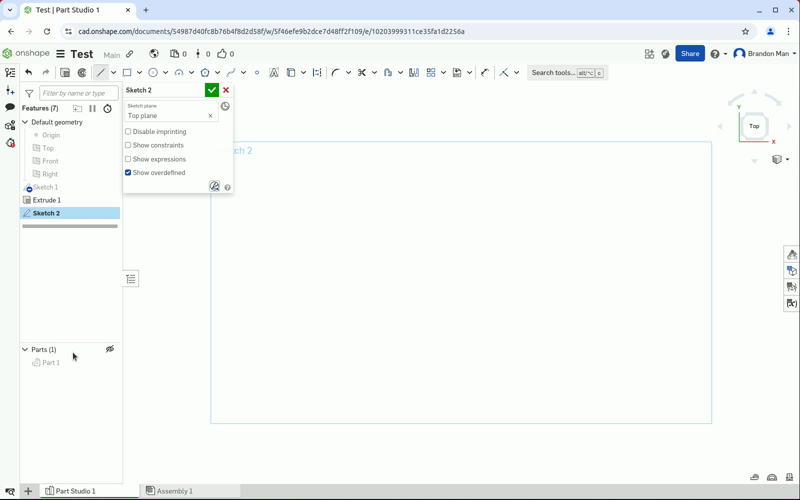
key_down(shift)
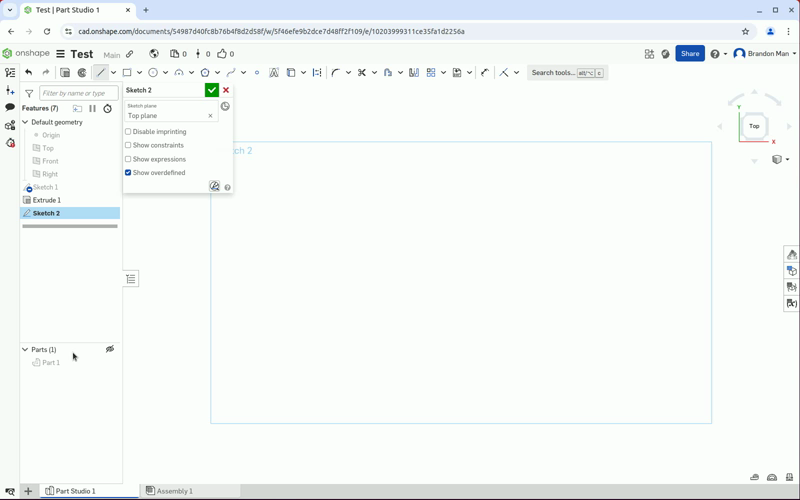
mouse_move(414, 294)
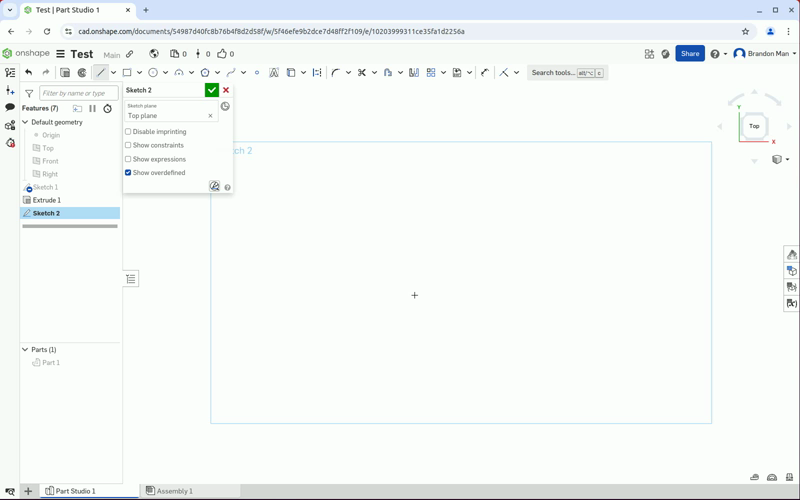
click(414, 294)
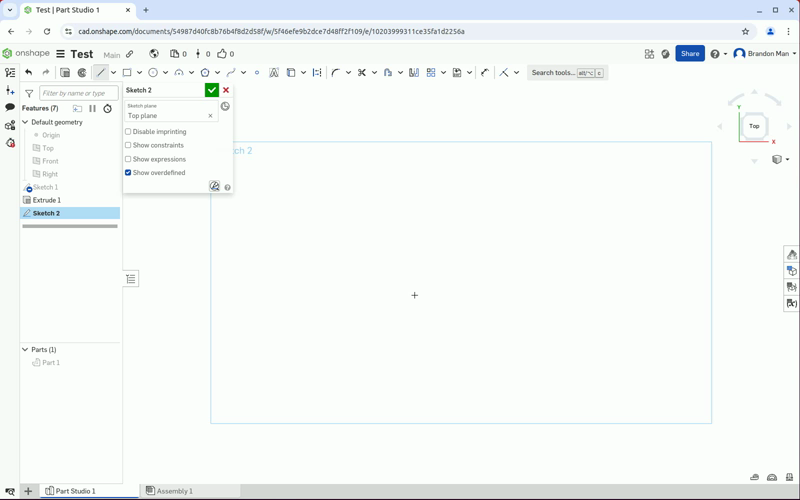
key_up(shift)
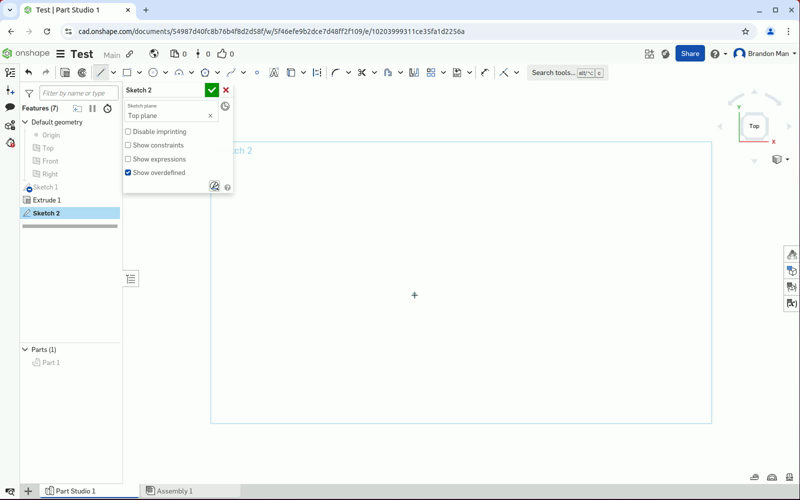
key_down(shift)
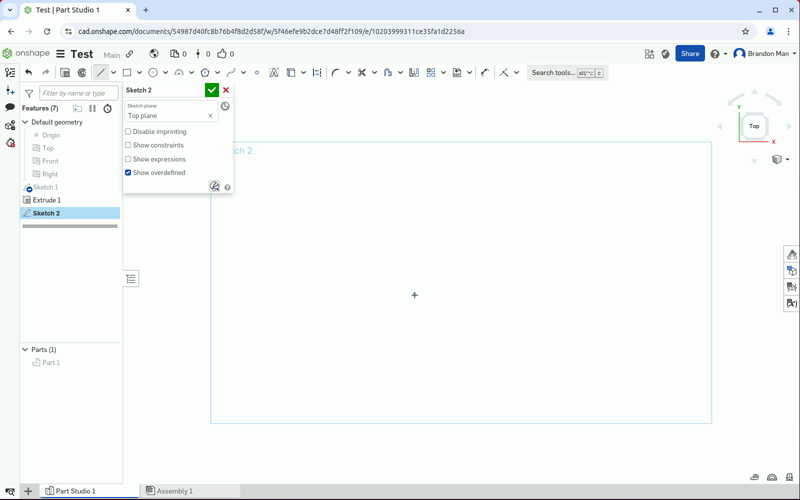
mouse_move(444, 294)
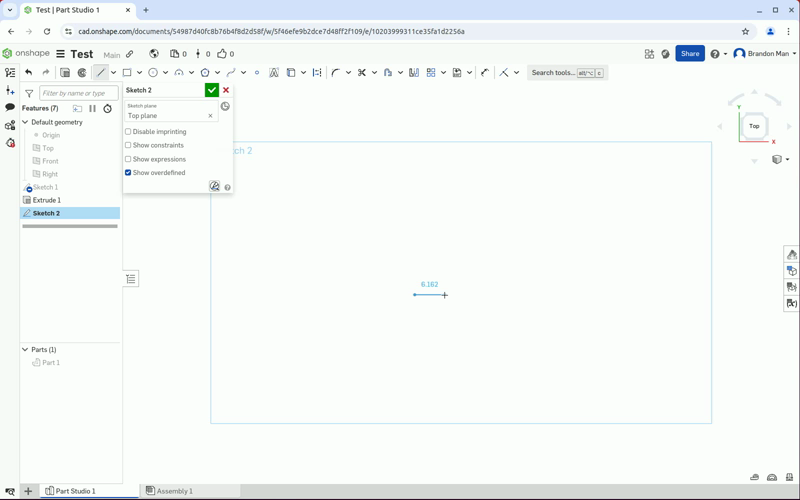
mouse_move(422, 294)
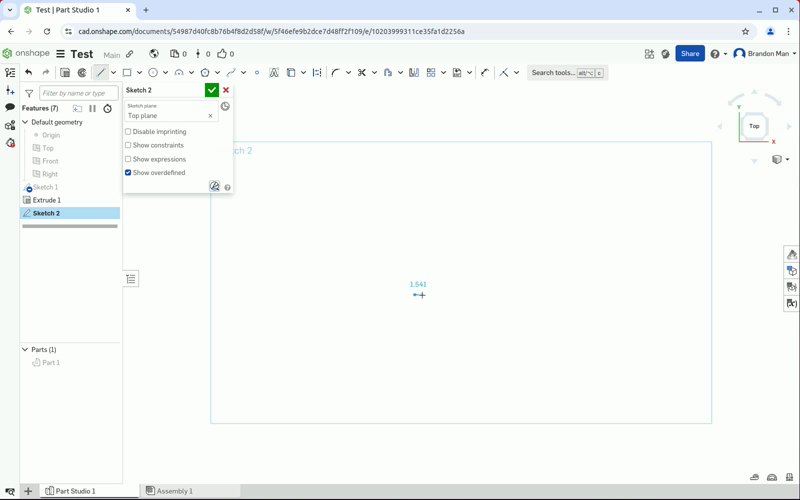
click(422, 294)
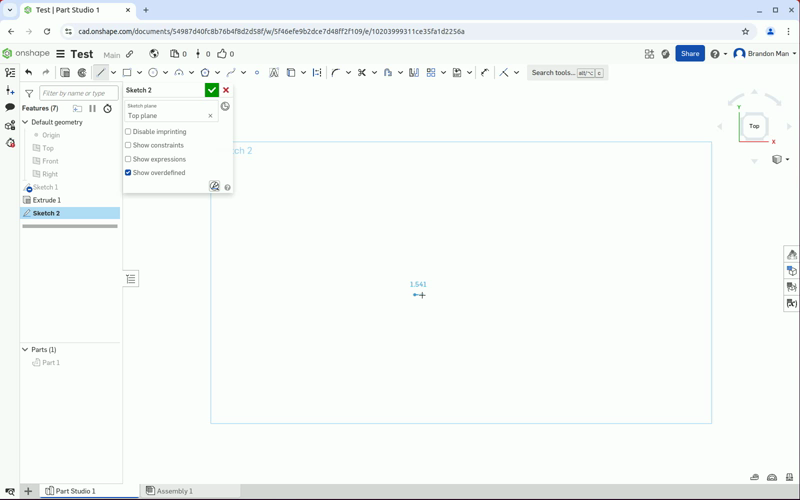
key_up(shift)
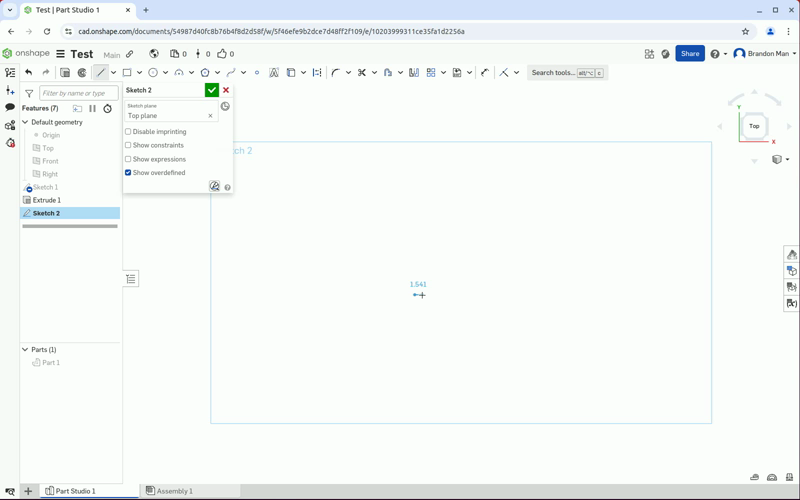
key_down(shift)
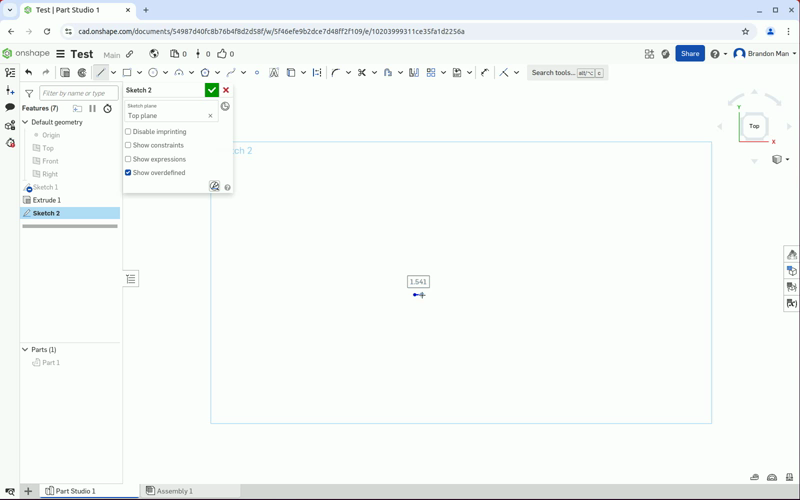
mouse_move(452, 294)
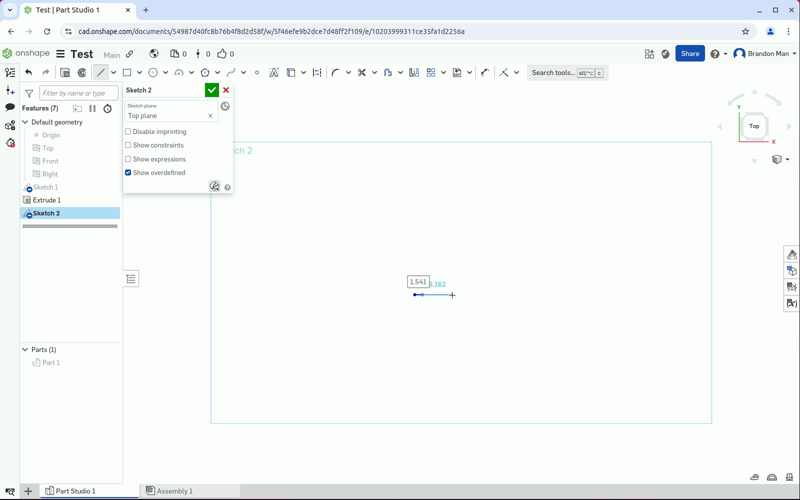
mouse_move(422, 269)
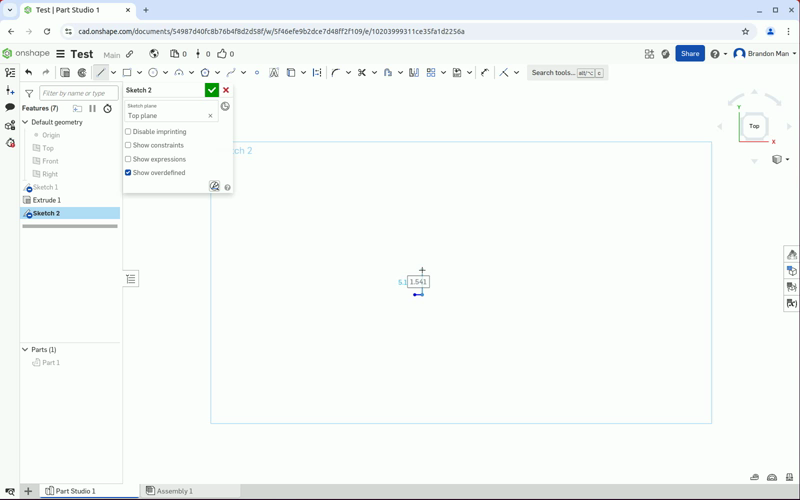
click(422, 269)
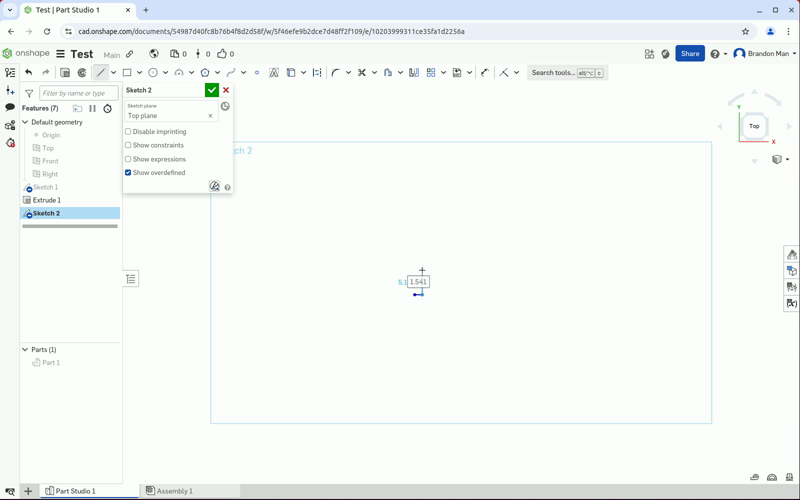
key_up(shift)
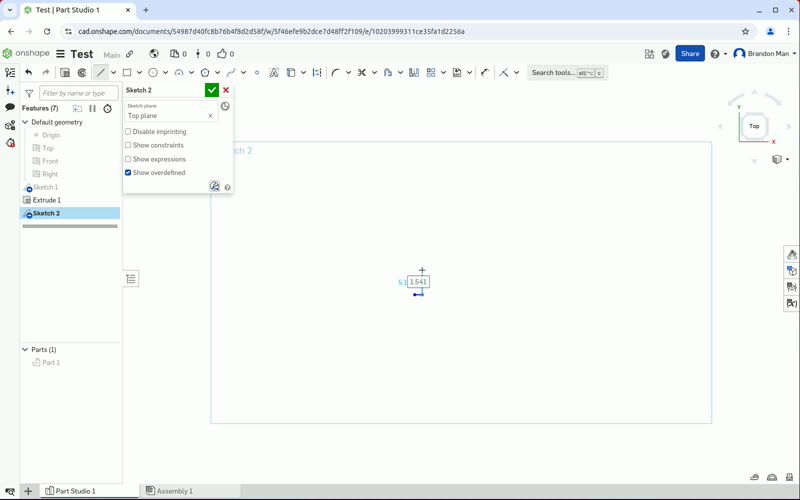
key_down(shift)
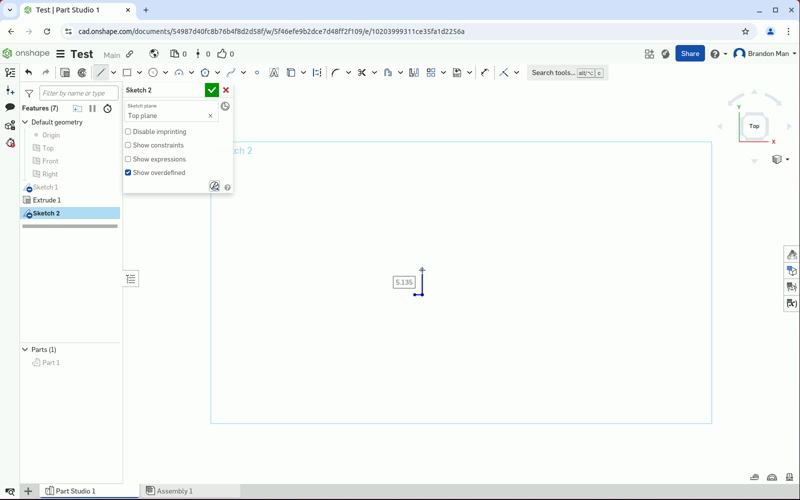
mouse_move(452, 269)
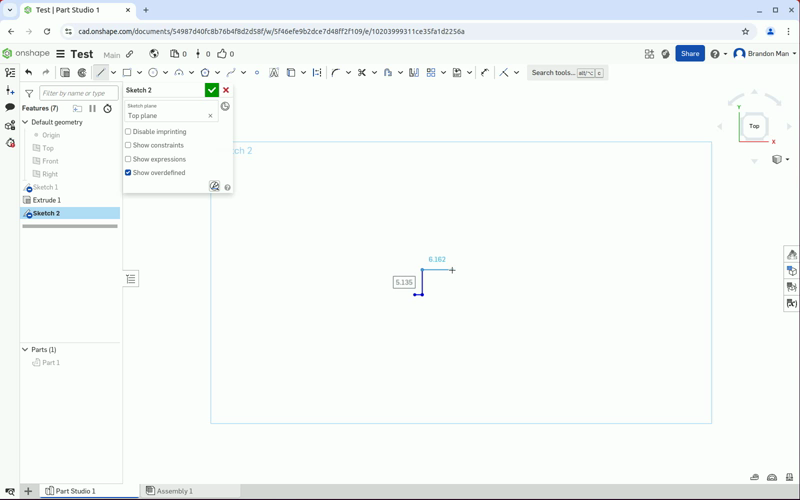
mouse_move(422, 264)
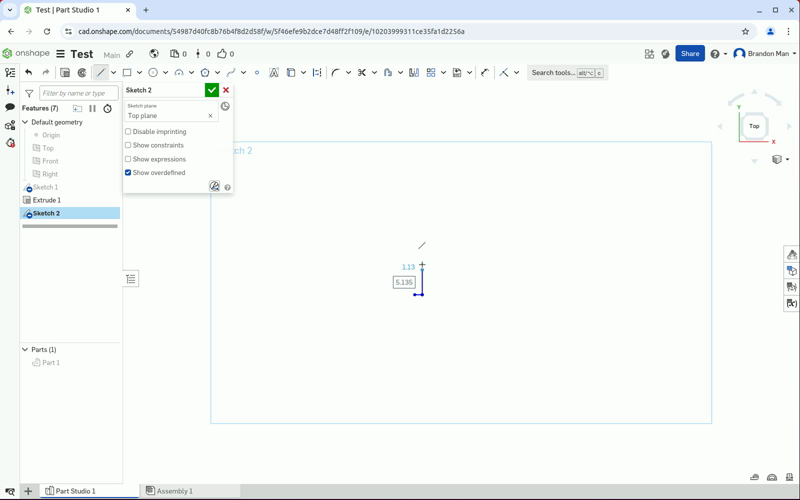
scroll(6)
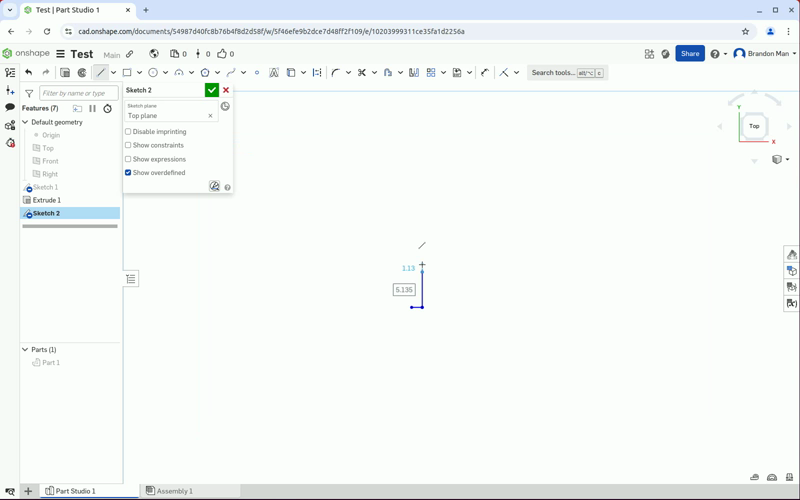
scroll(6)
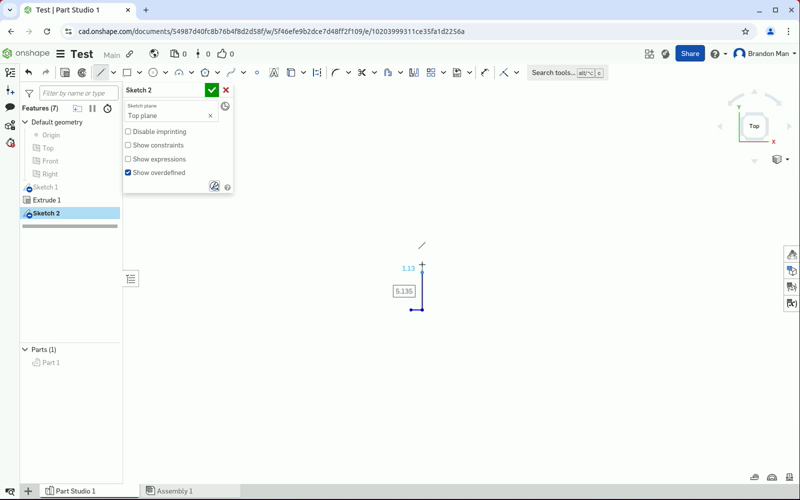
scroll(6)
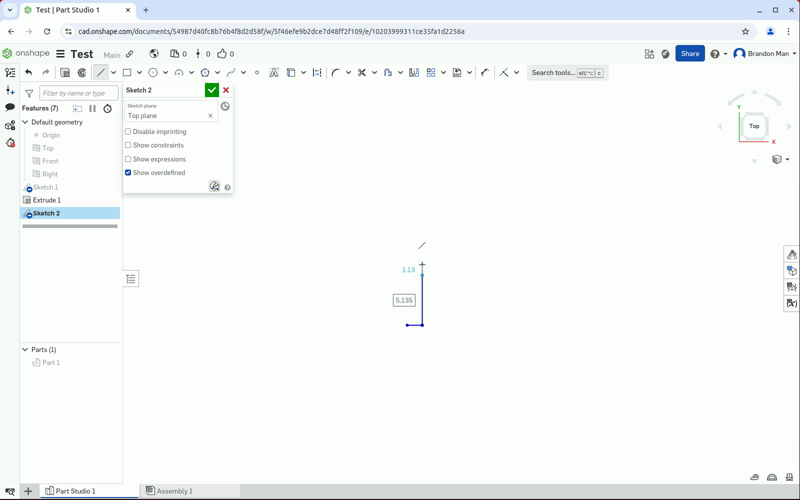
scroll(6)
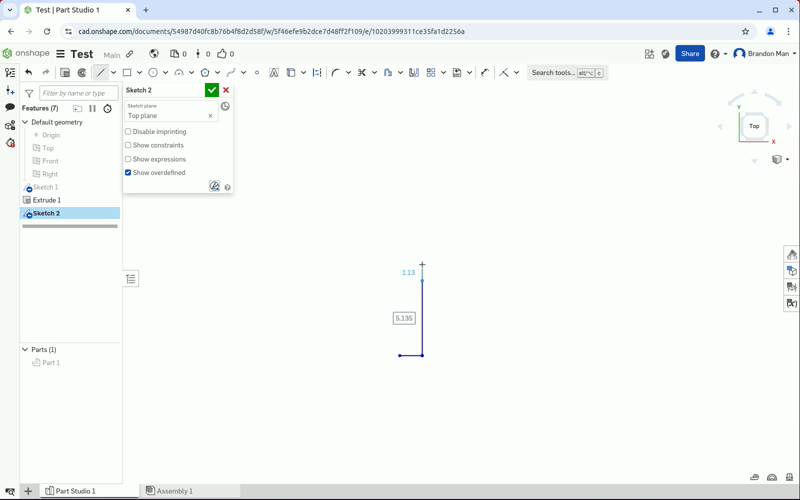
scroll(6)
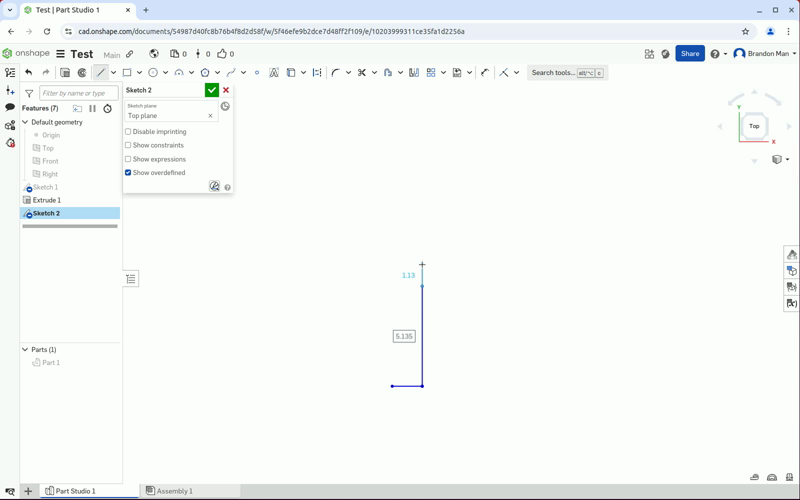
scroll(6)
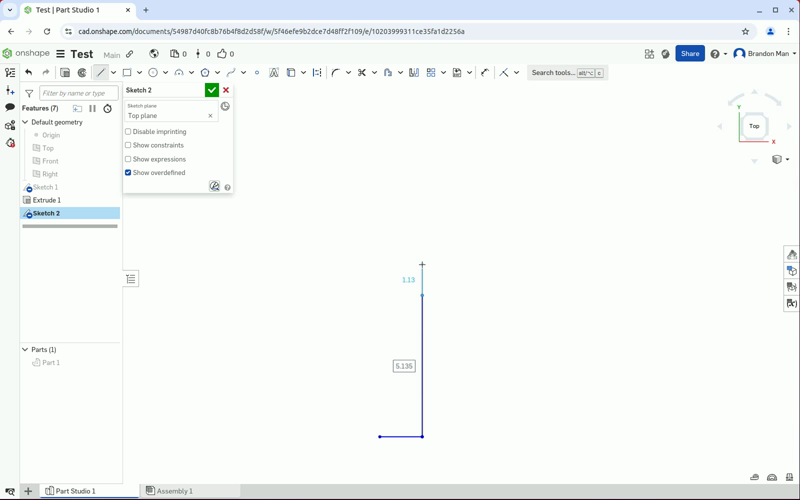
scroll(6)
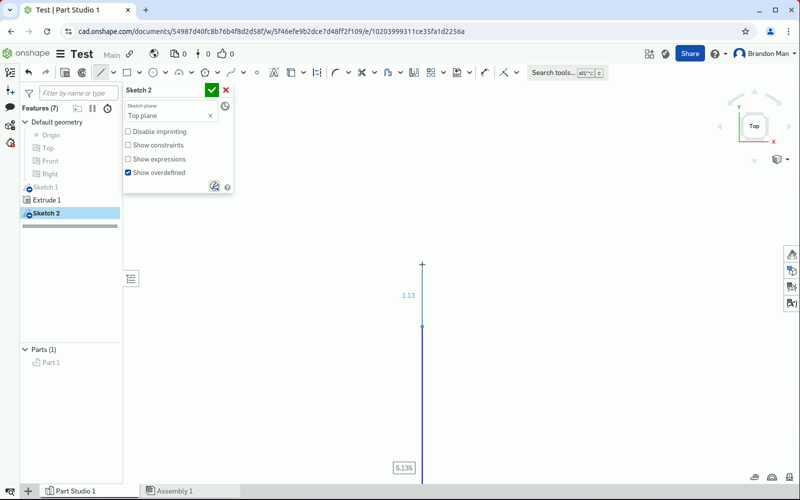
click(422, 264)
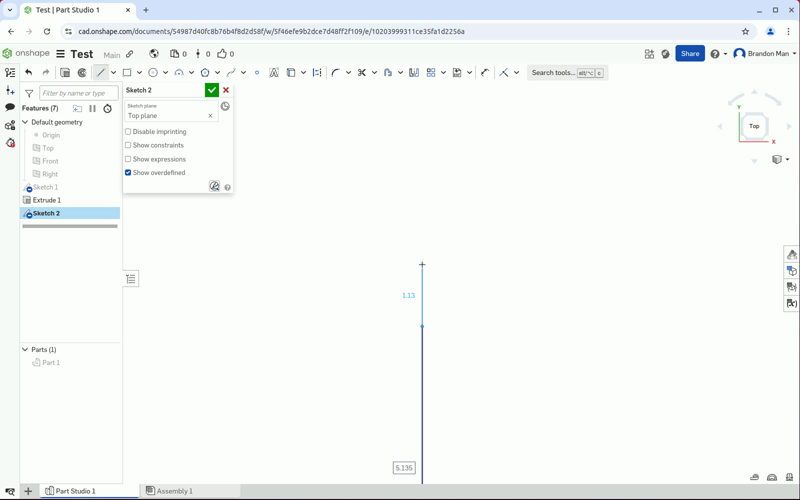
scroll(-6)
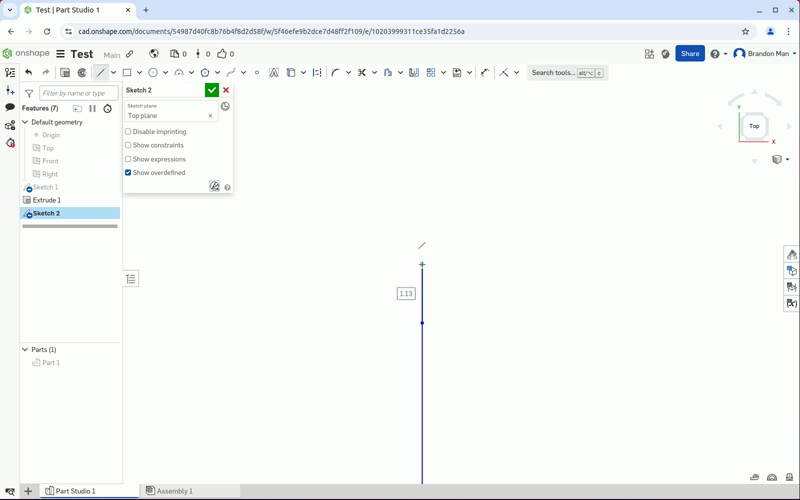
scroll(-6)
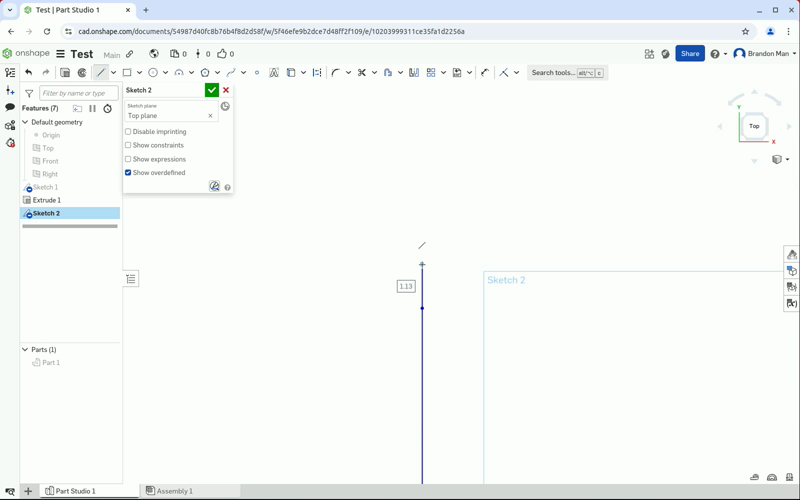
scroll(-6)
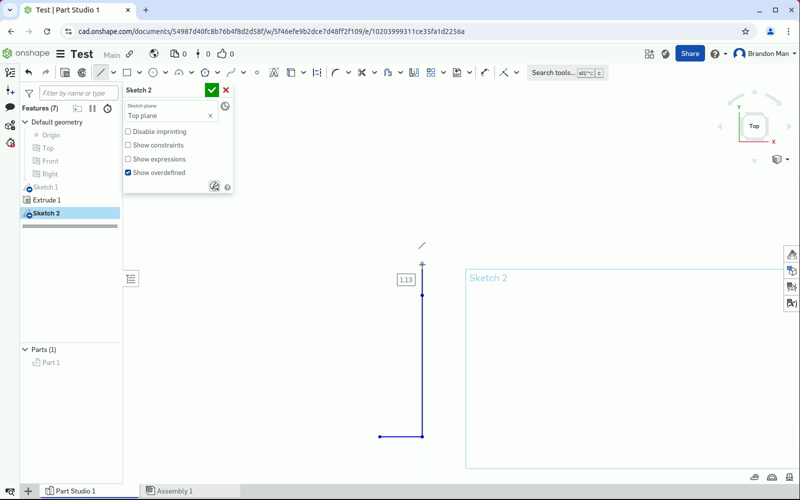
scroll(-6)
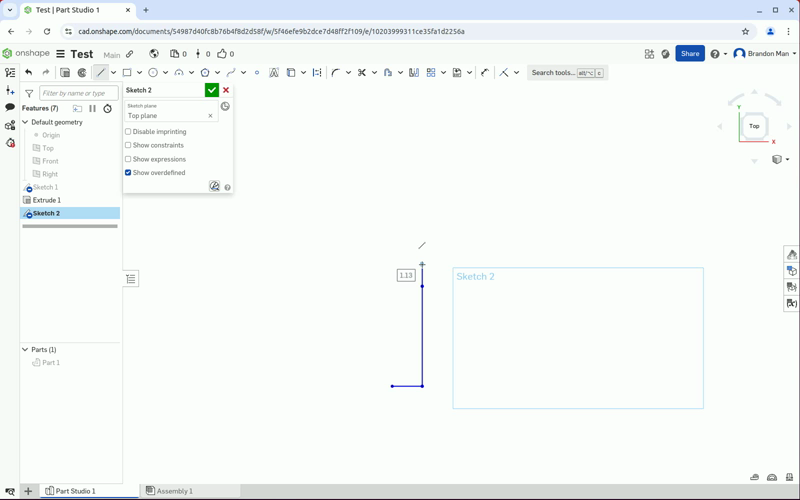
scroll(-6)
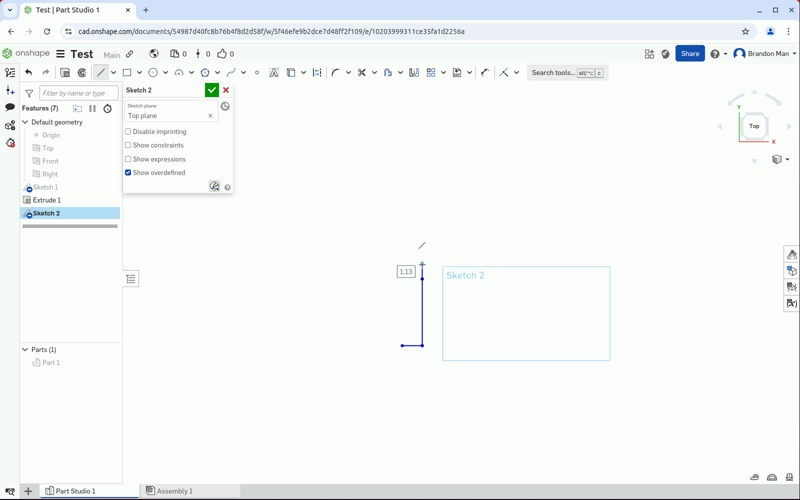
scroll(-6)
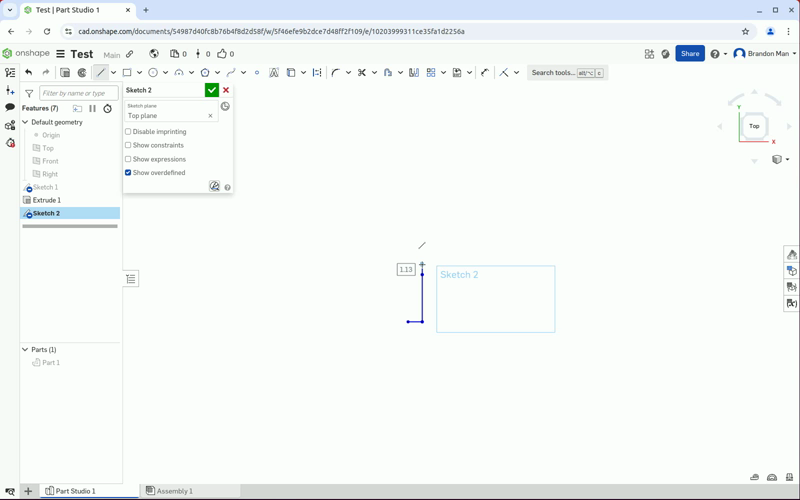
scroll(-6)
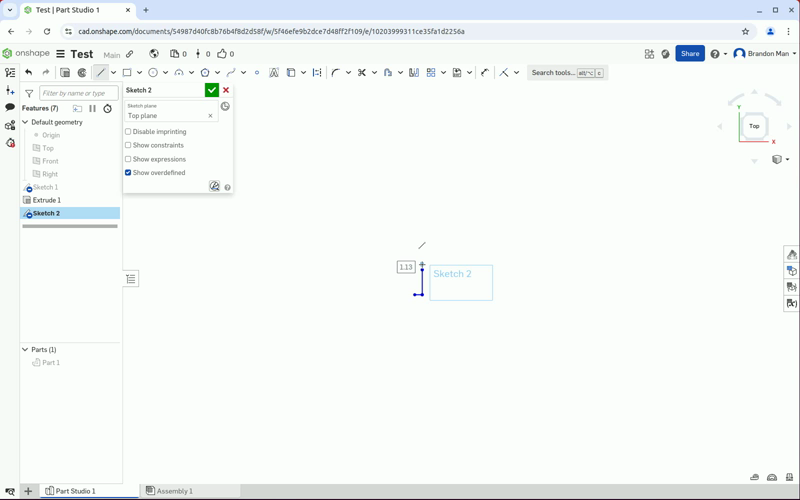
key_up(shift)
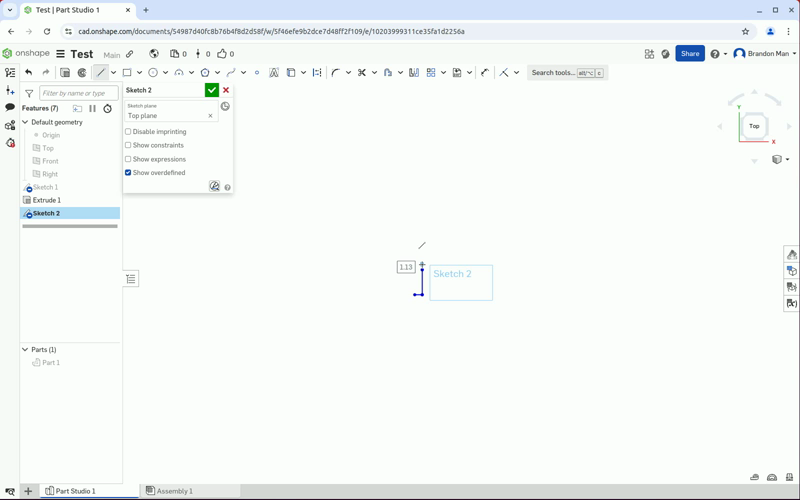
key(esc)
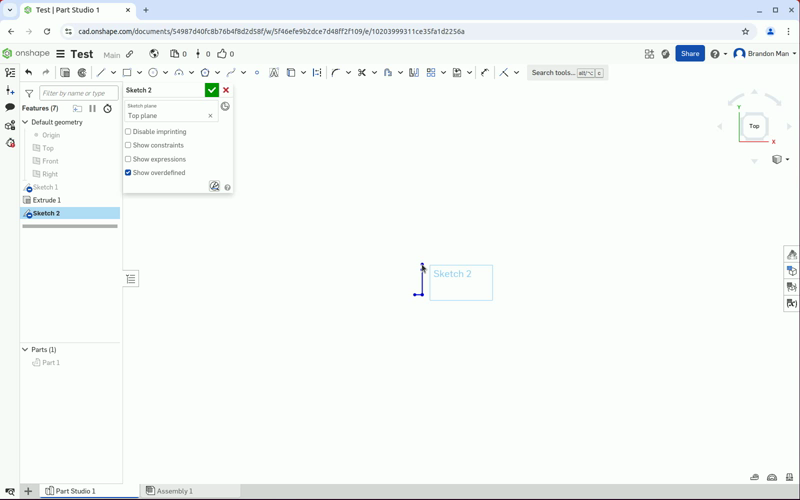
key(a)
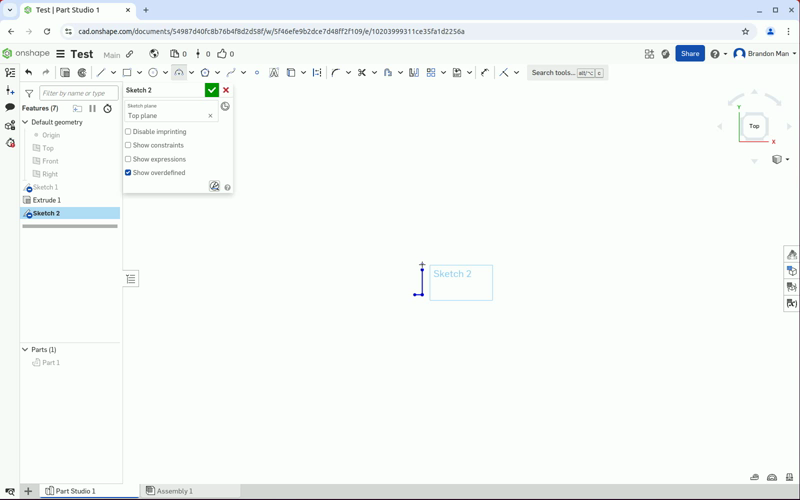
mouse_move(422, 264)
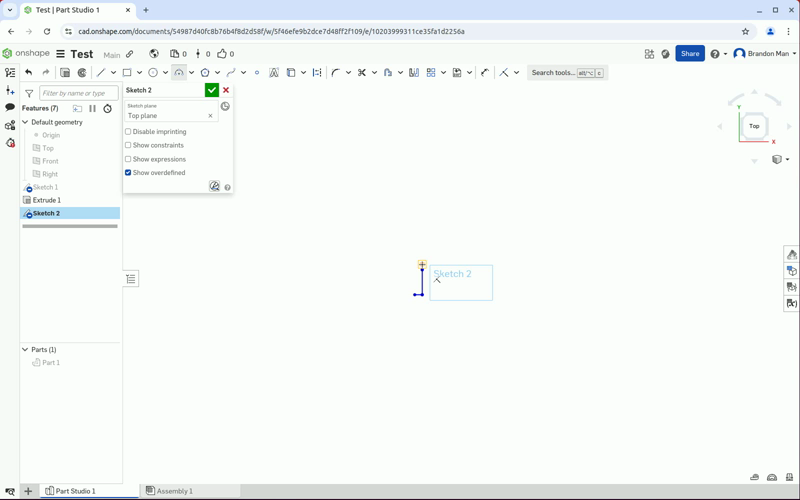
click(422, 264)
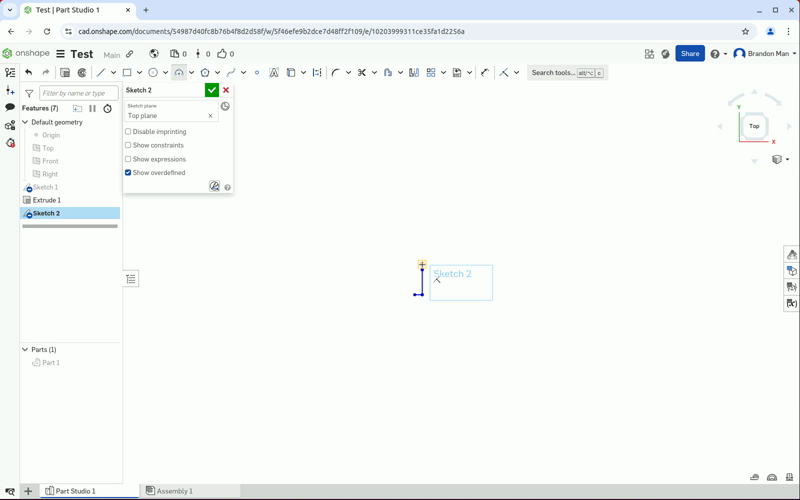
key_down(shift)
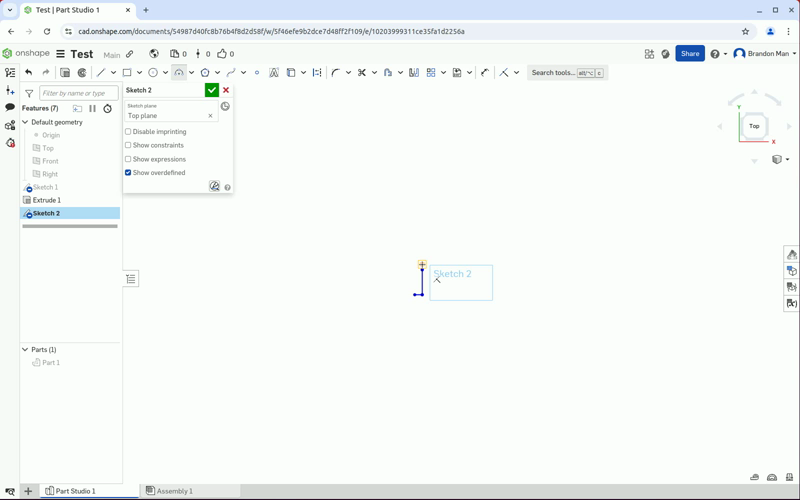
mouse_move(414, 270)
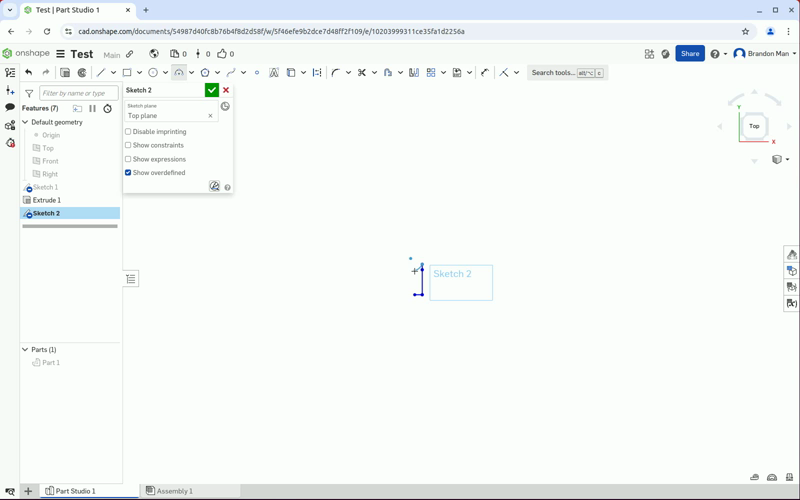
click(414, 270)
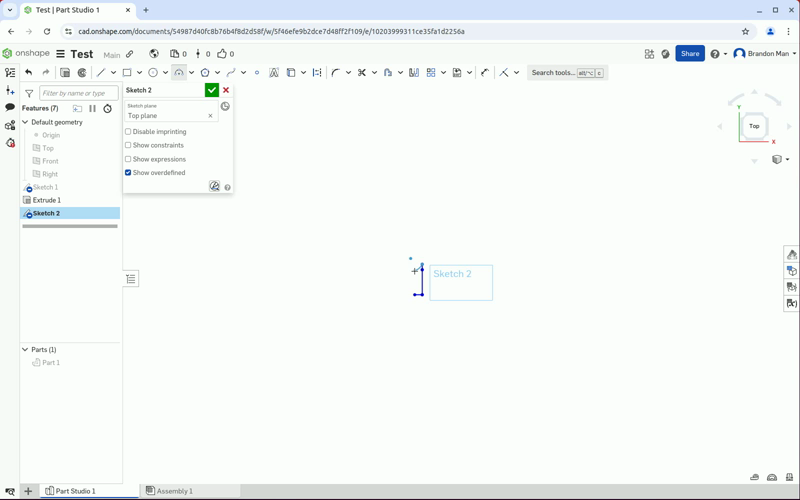
mouse_move(417, 266)
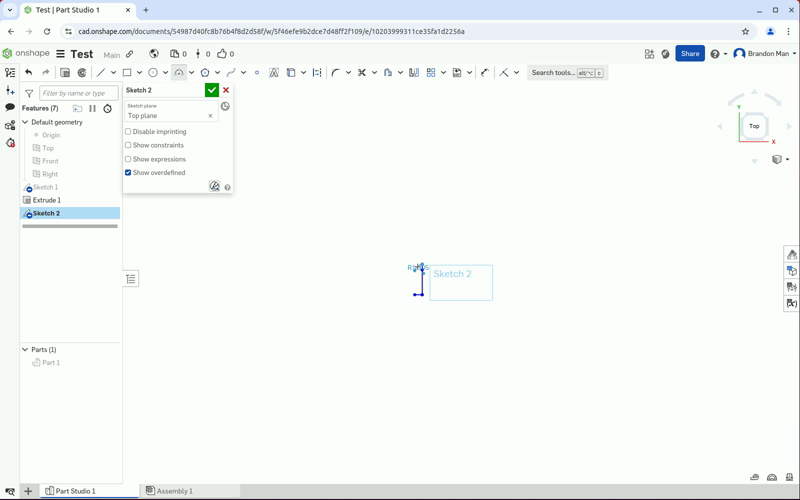
click(417, 266)
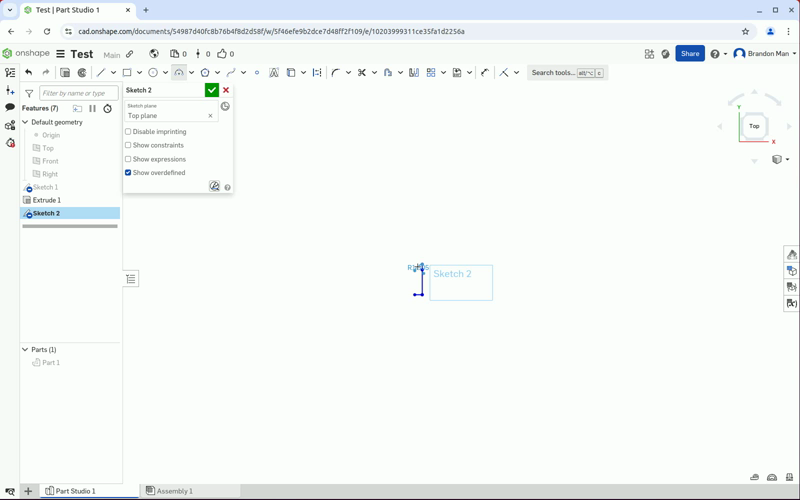
key_up(shift)
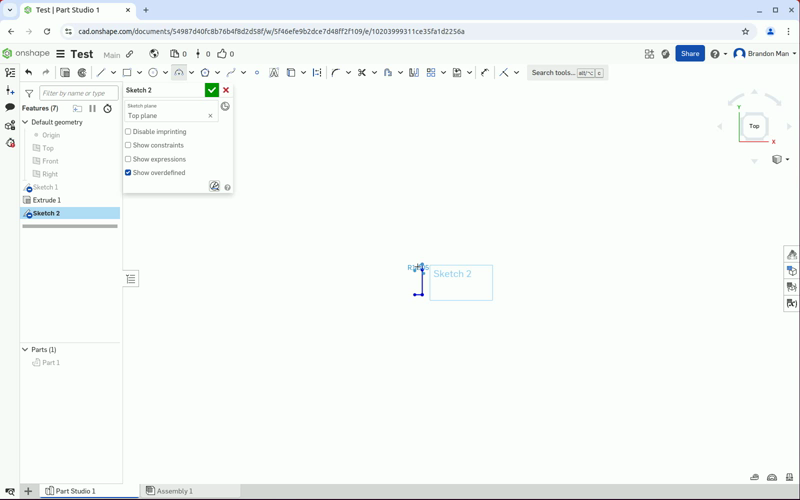
key(esc)
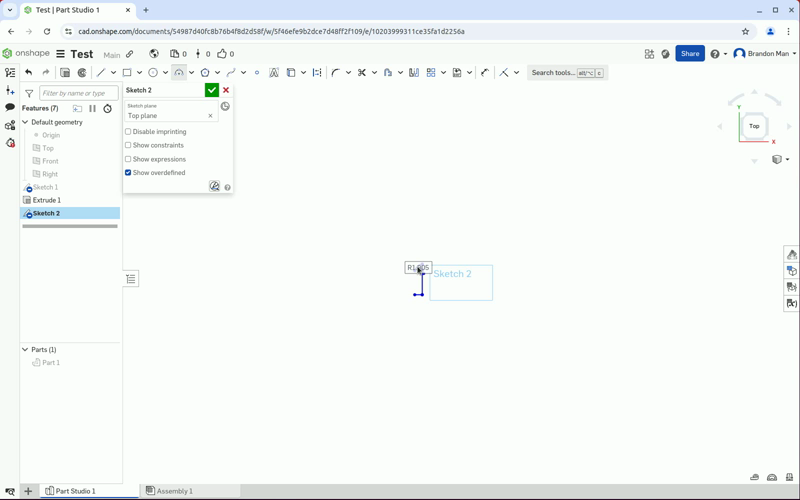
key(l)
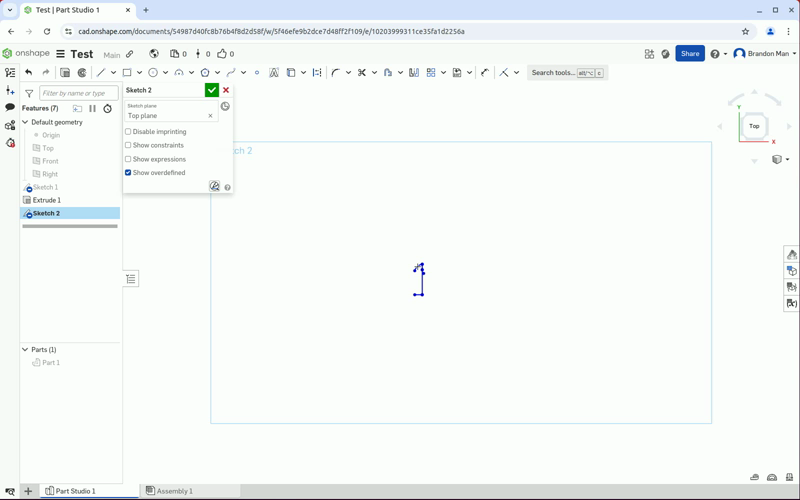
mouse_move(414, 270)
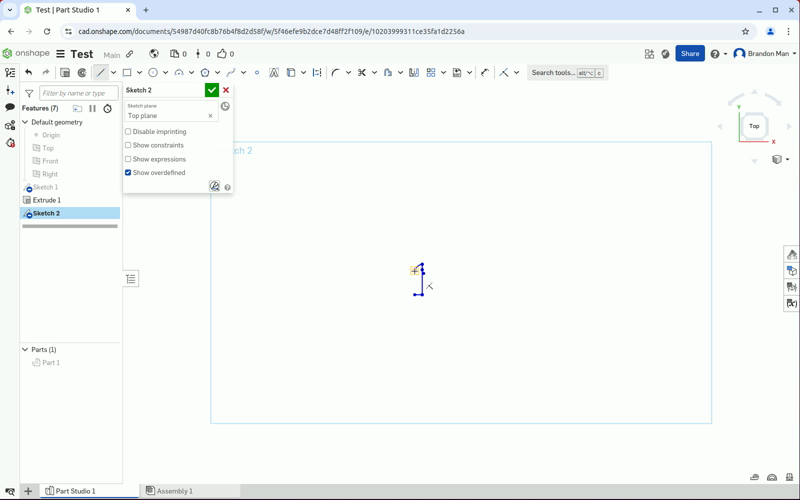
click(414, 270)
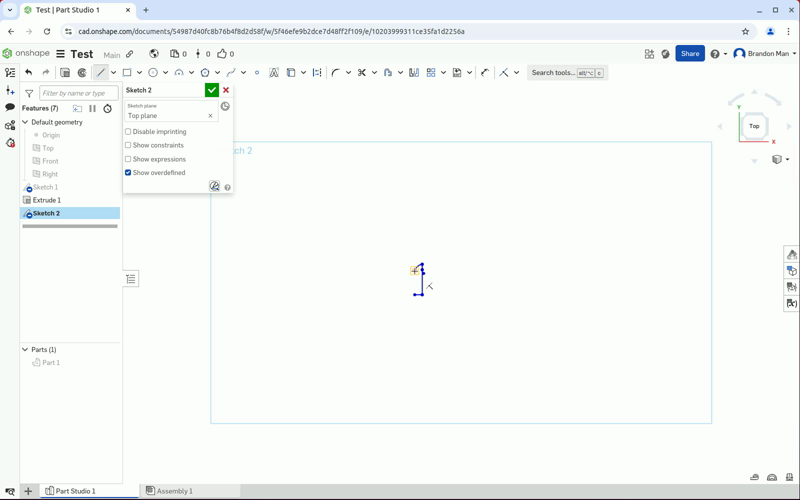
mouse_move(444, 270)
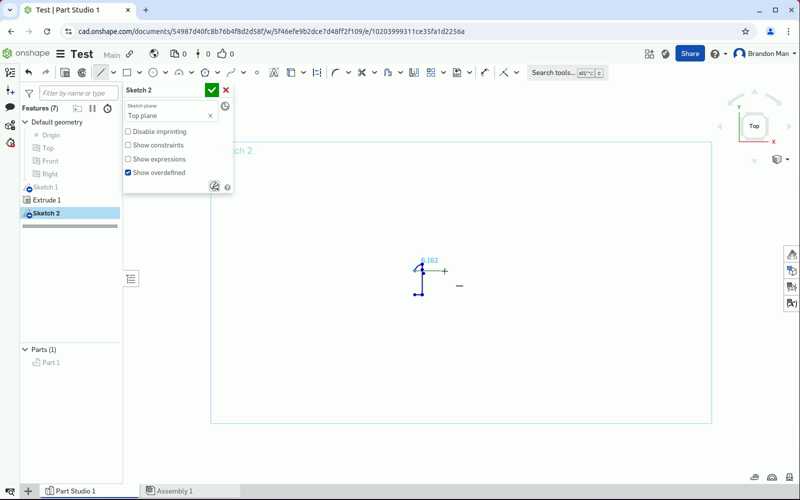
key_down(shift)
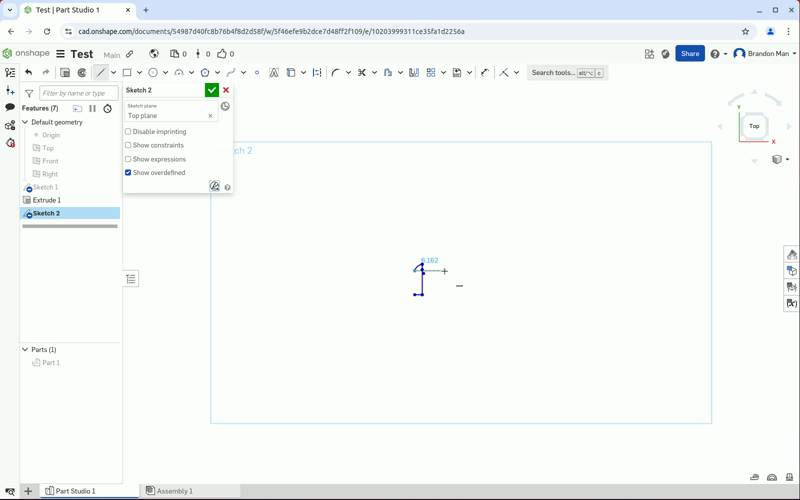
mouse_move(414, 294)
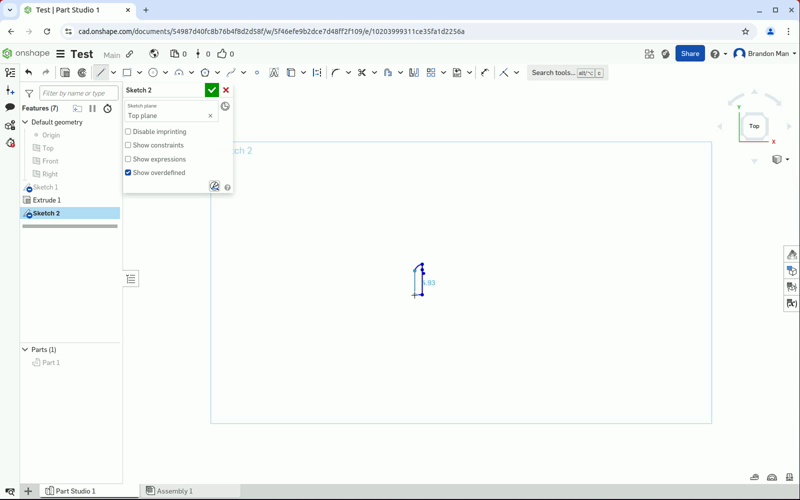
key_up(shift)
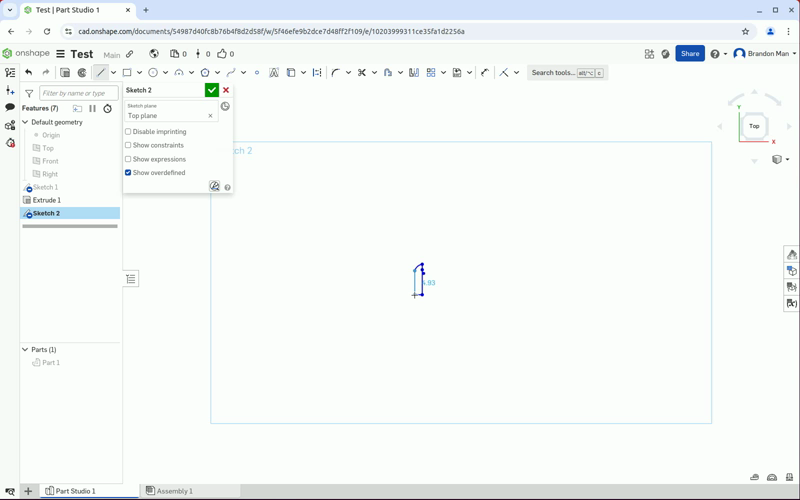
click(414, 294)
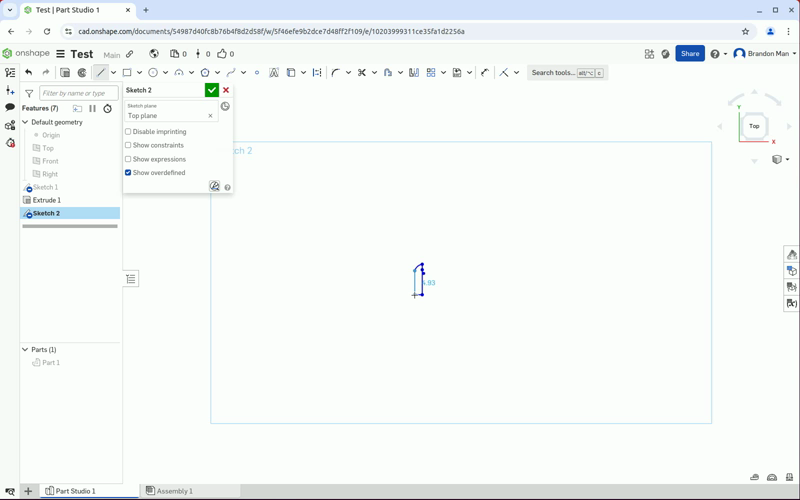
key(esc)
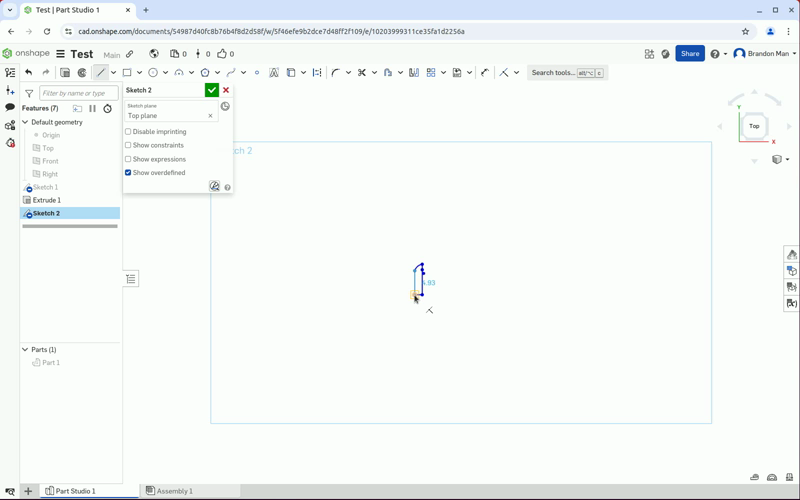
mouse_move(417, 271)
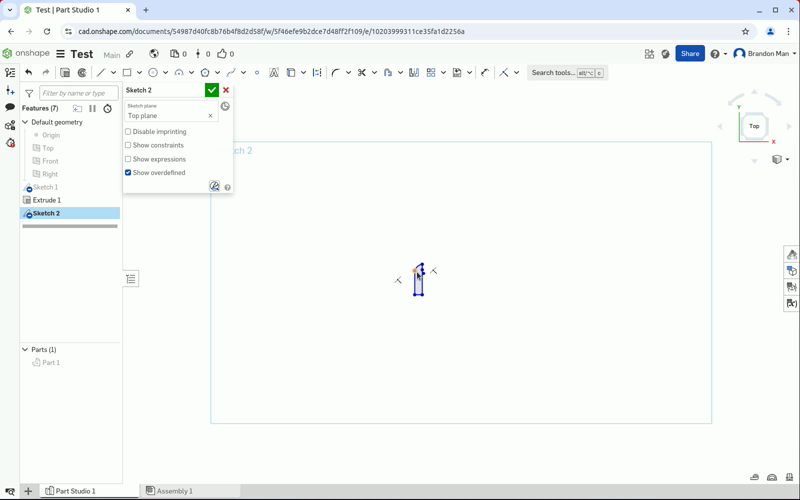
scroll(6)
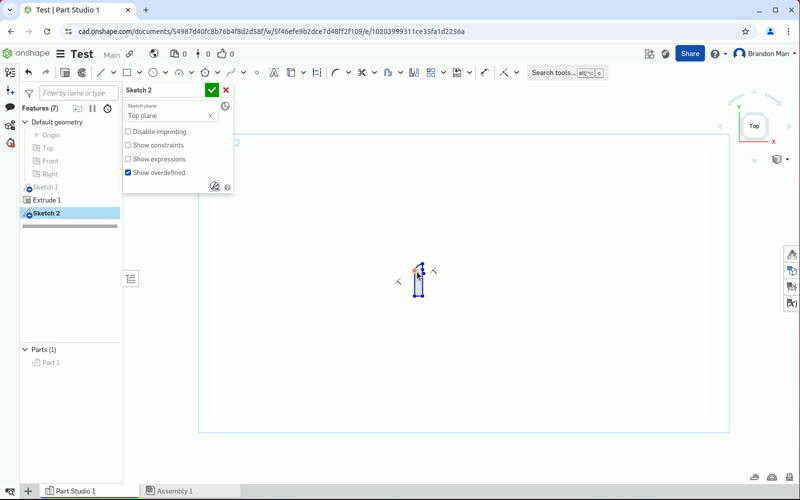
scroll(6)
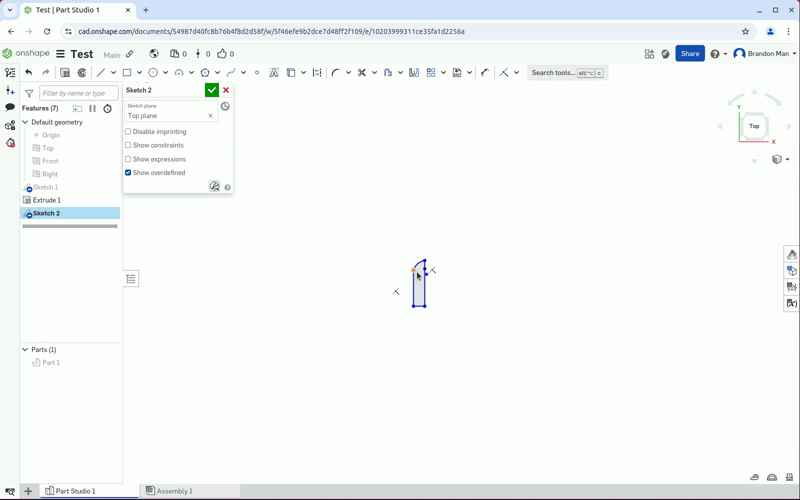
scroll(6)
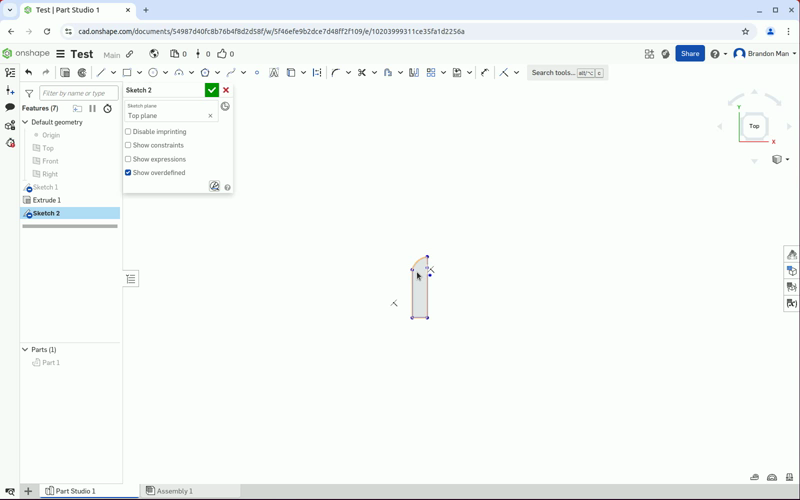
scroll(6)
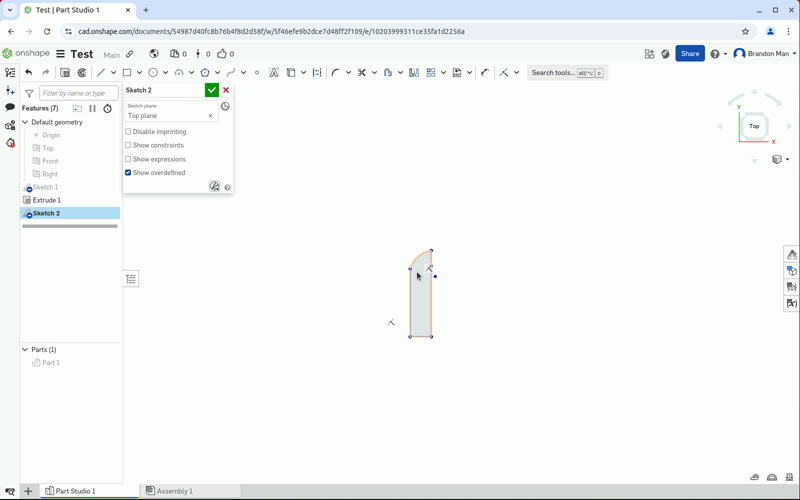
scroll(6)
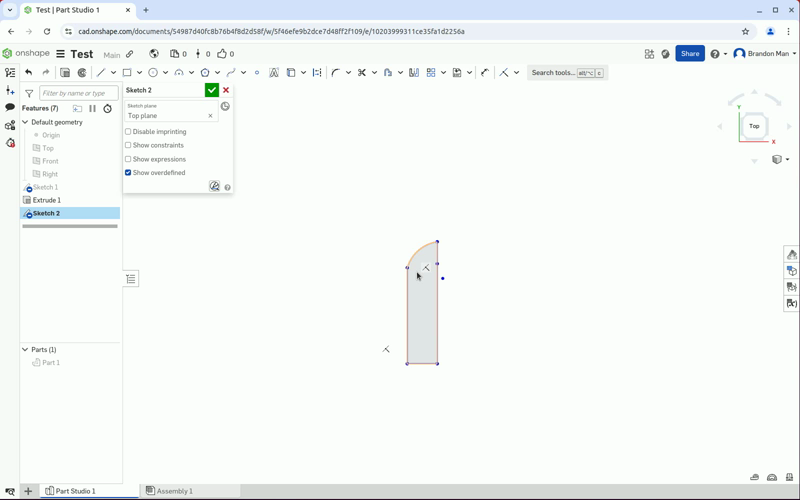
scroll(6)
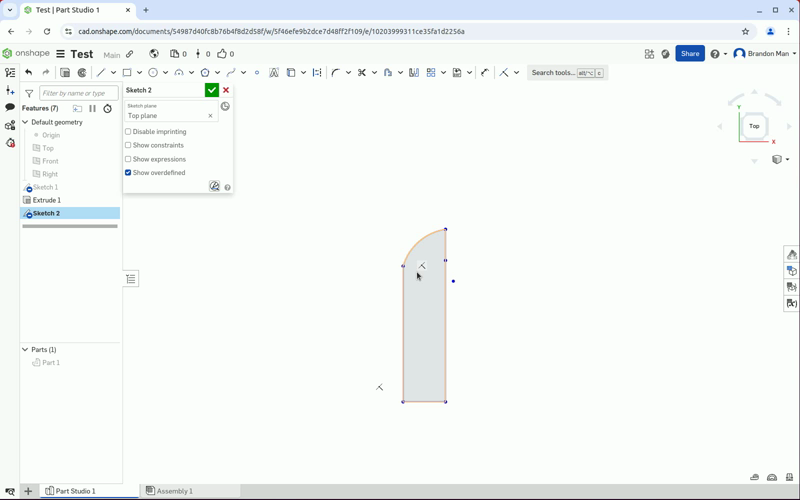
scroll(6)
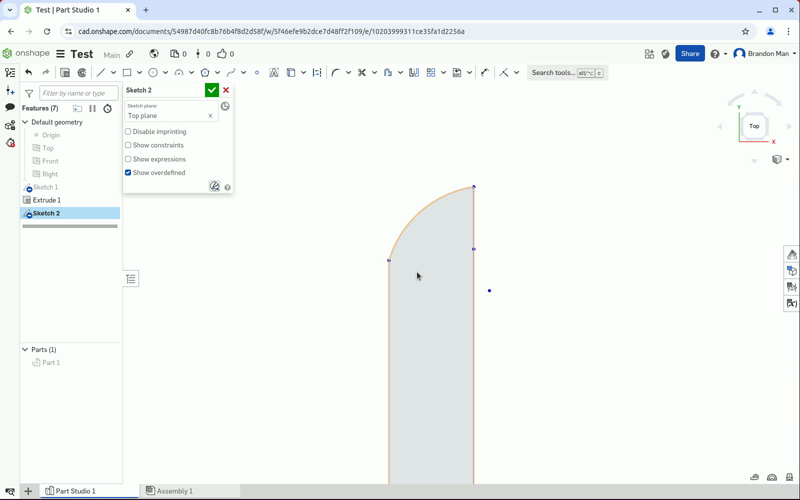
click(417, 271)
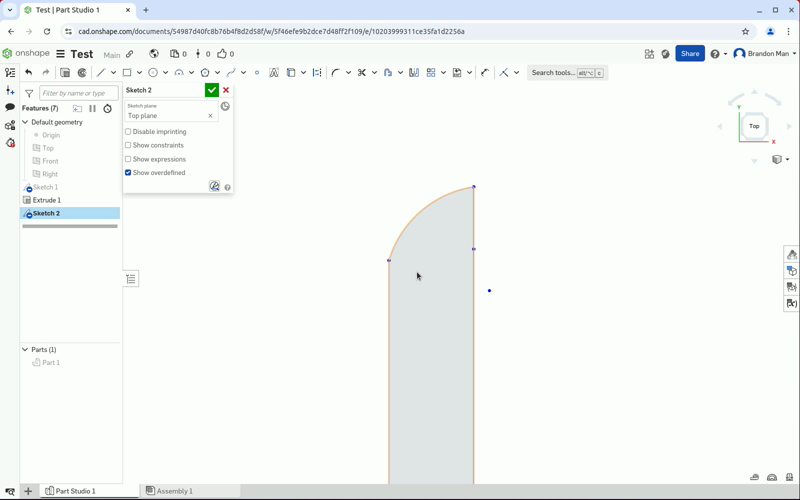
scroll(-6)
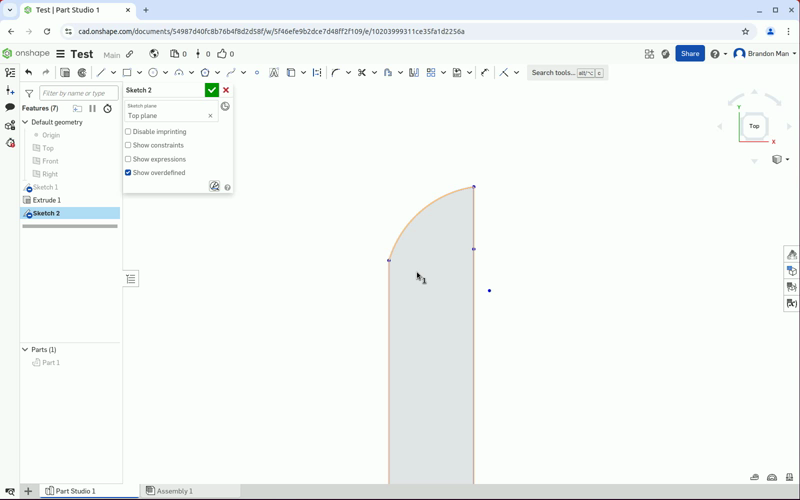
scroll(-6)
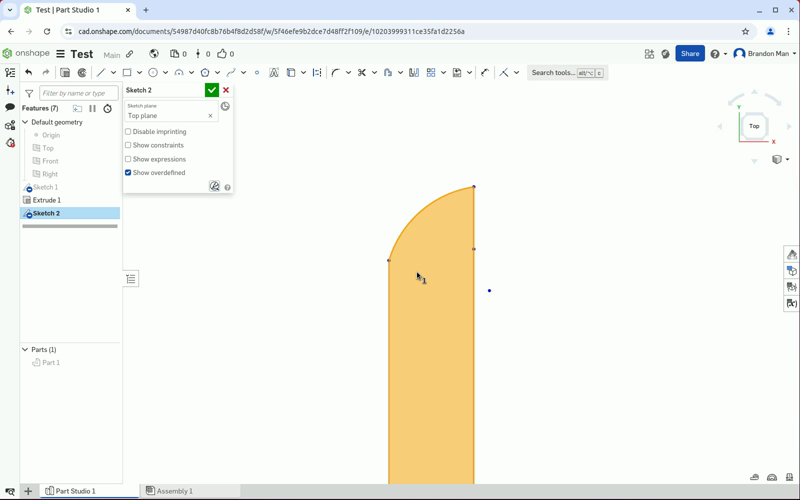
scroll(-6)
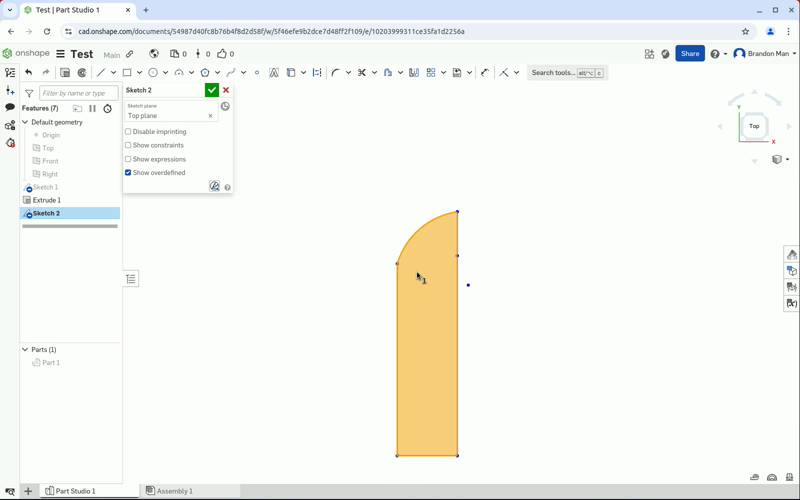
scroll(-6)
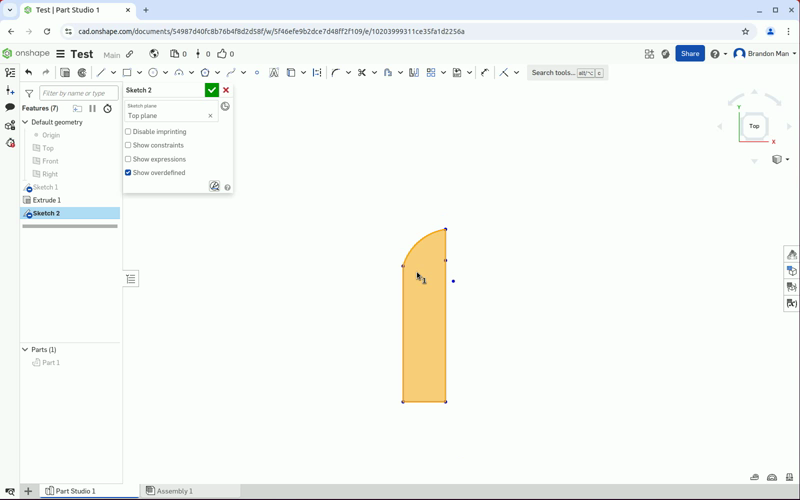
scroll(-6)
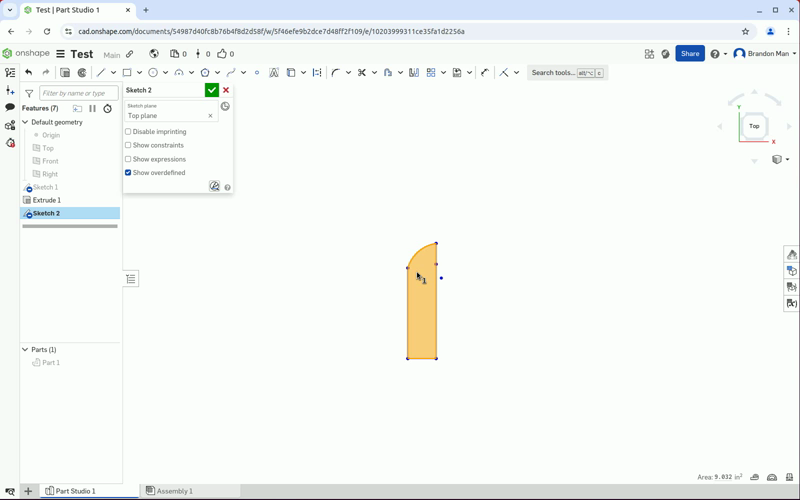
scroll(-6)
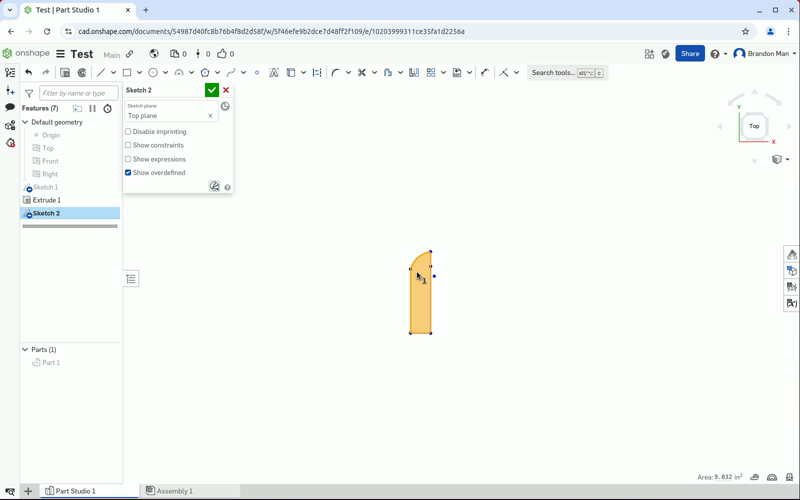
scroll(-6)
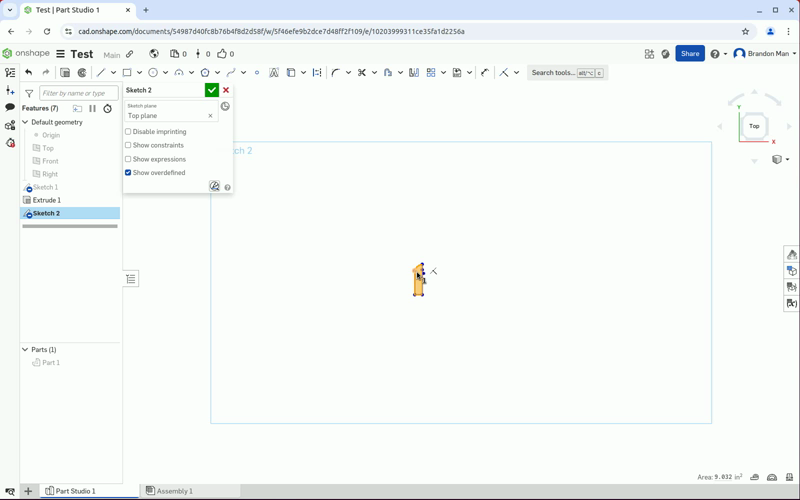
mouse_move(73, 352)
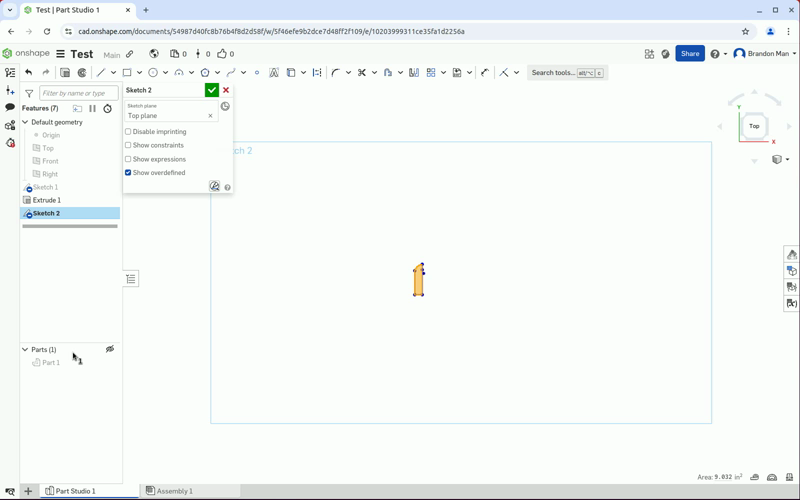
key(shift+y)
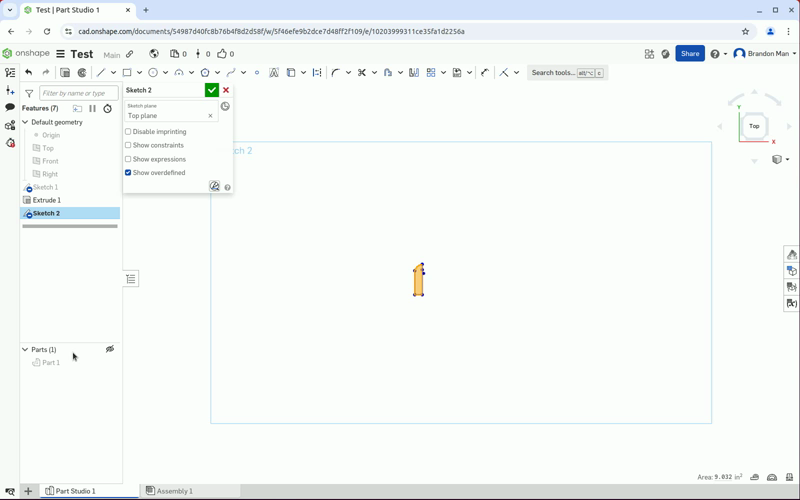
key(shift+e)
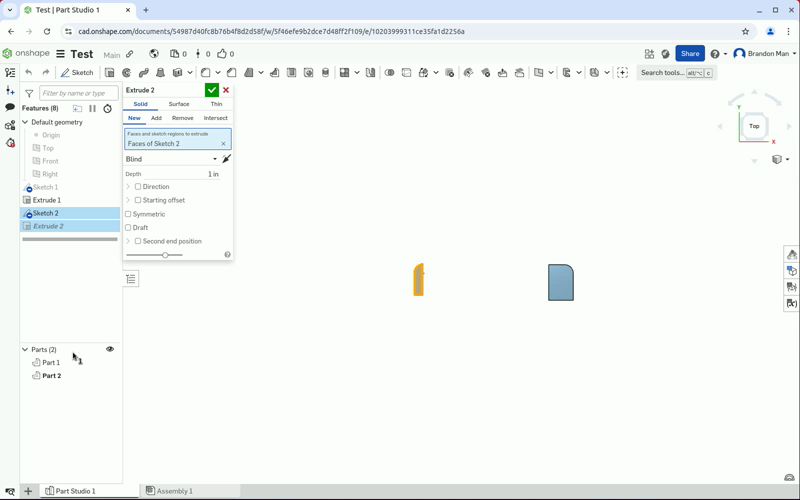
mouse_move(143, 106)
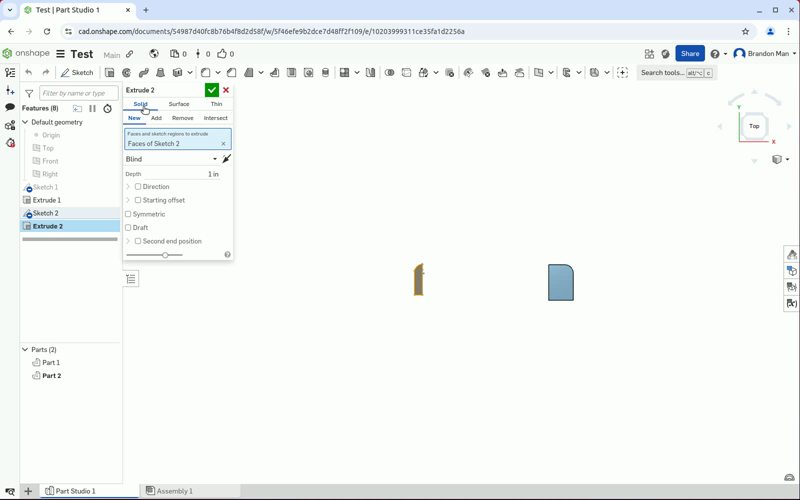
click(143, 106)
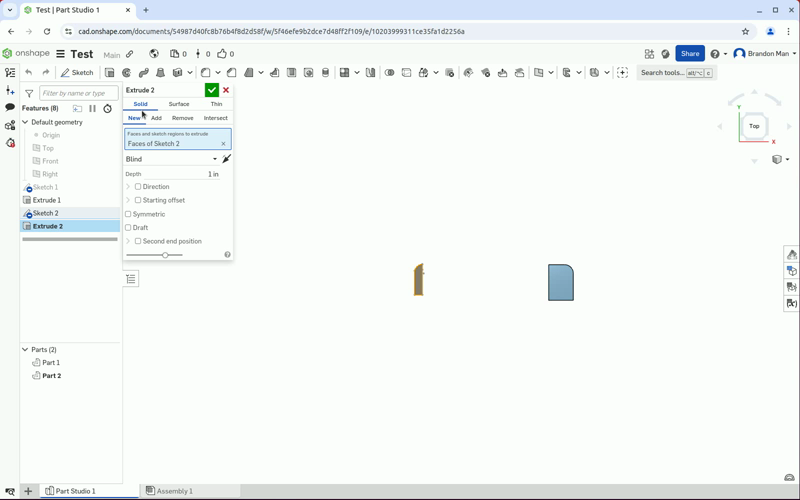
mouse_move(137, 120)
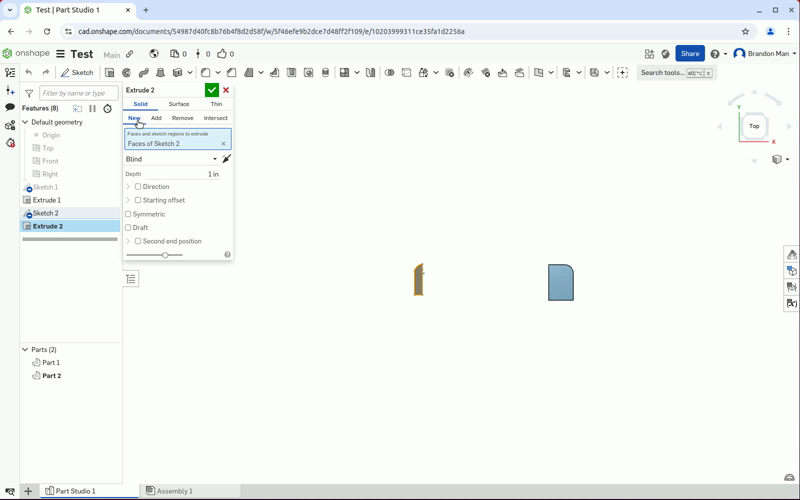
click(137, 120)
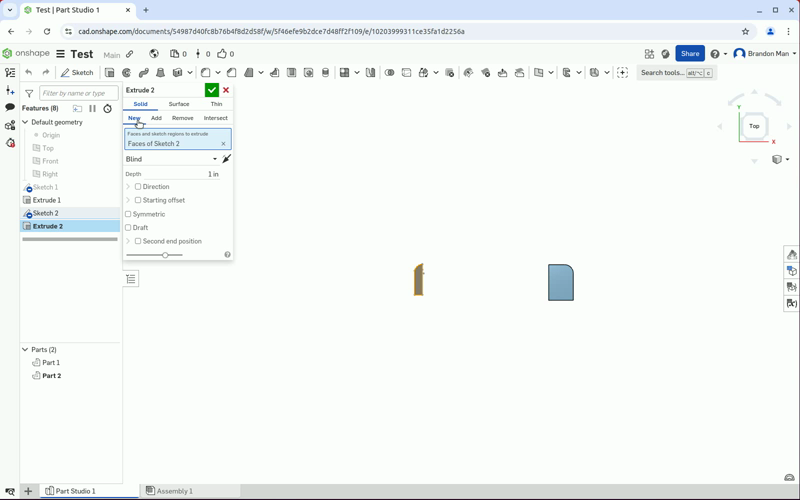
key(tab, 4)
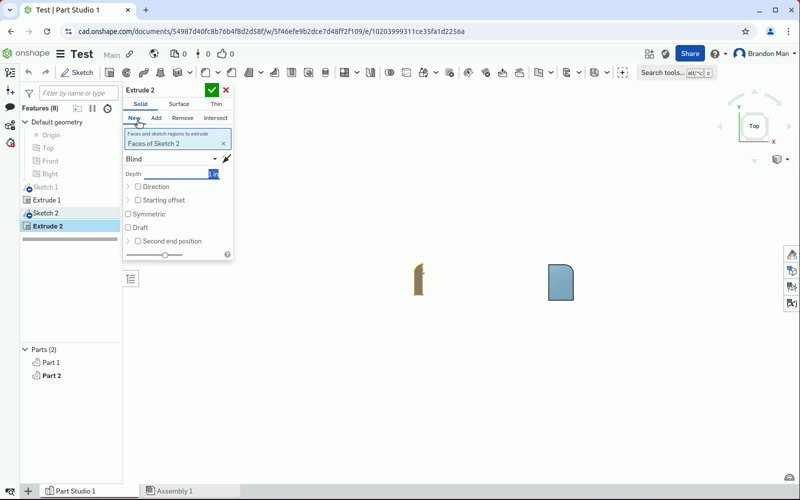
text(1.685)
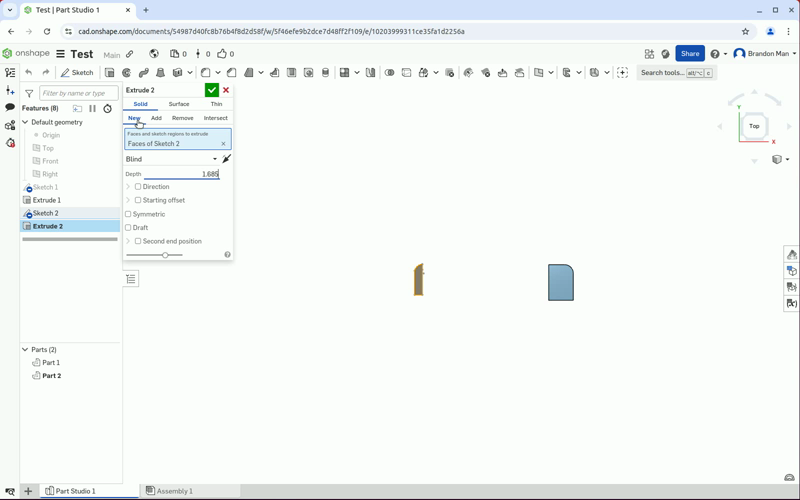
key(enter)
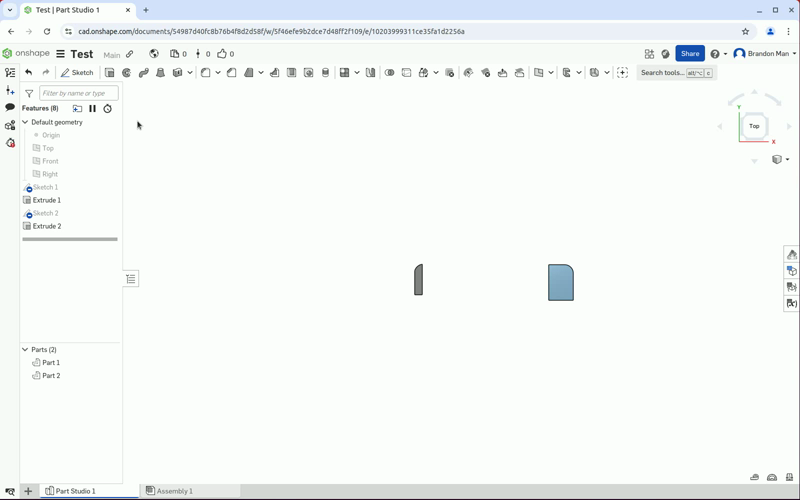
key(shift+h)
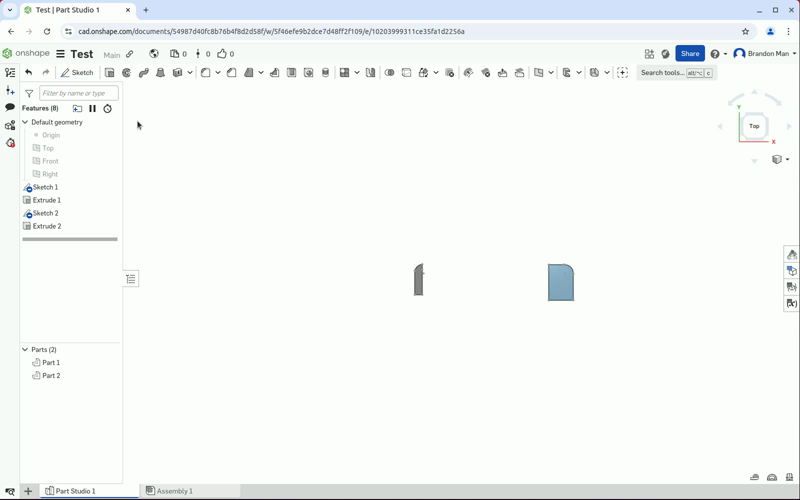
key(shift+h)
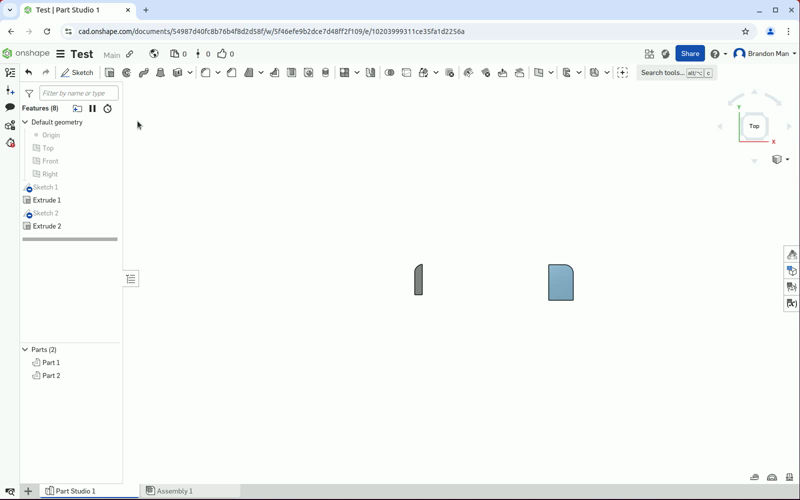
mouse_move(73, 189)
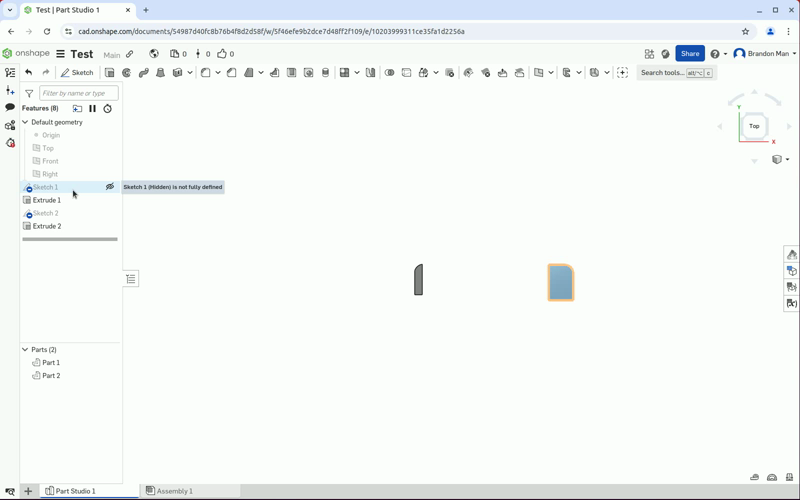
click(73, 189)
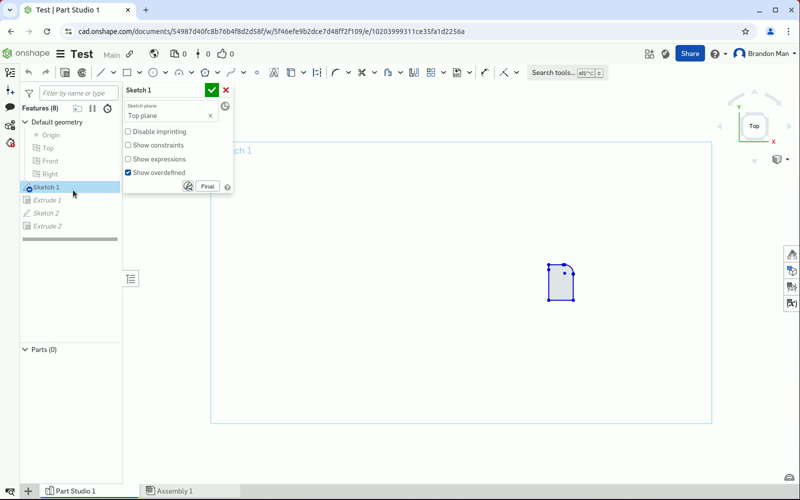
mouse_move(229, 92)
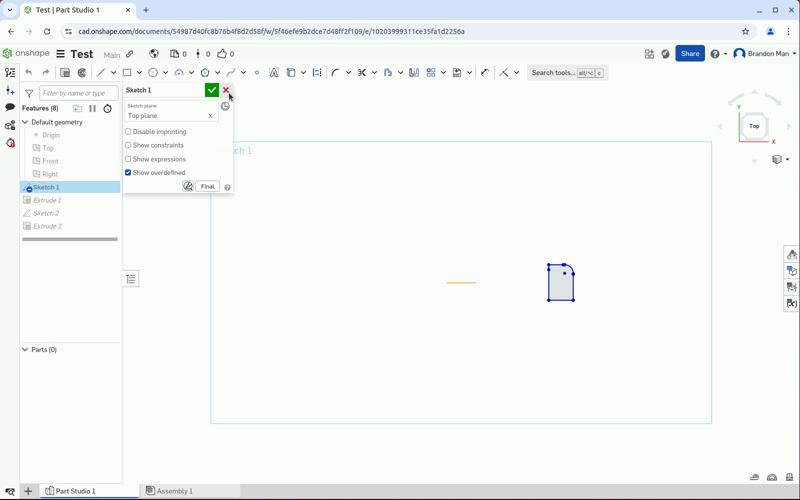
click(229, 92)
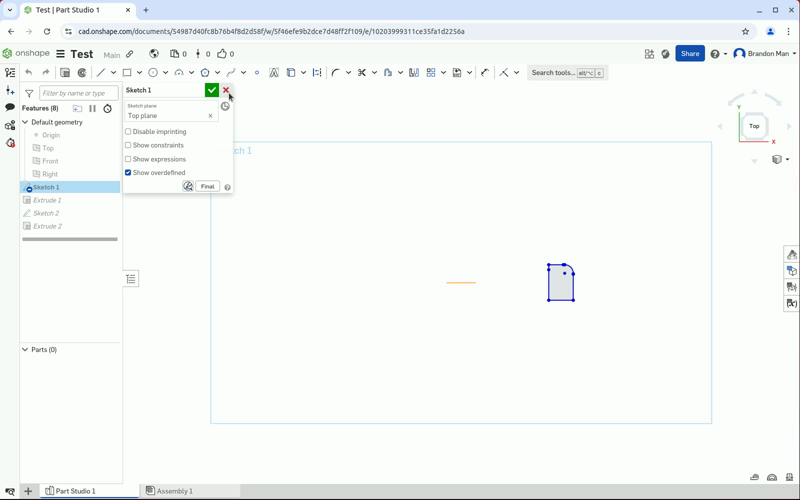
key(shift+s)
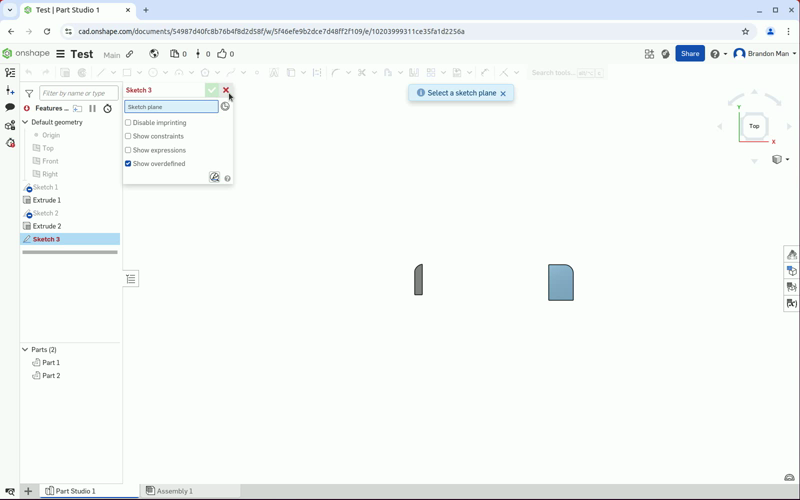
mouse_move(73, 150)
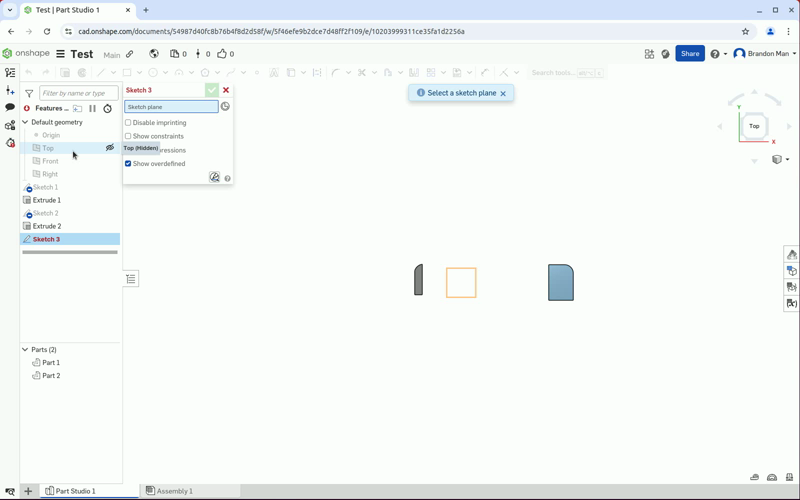
click(73, 150)
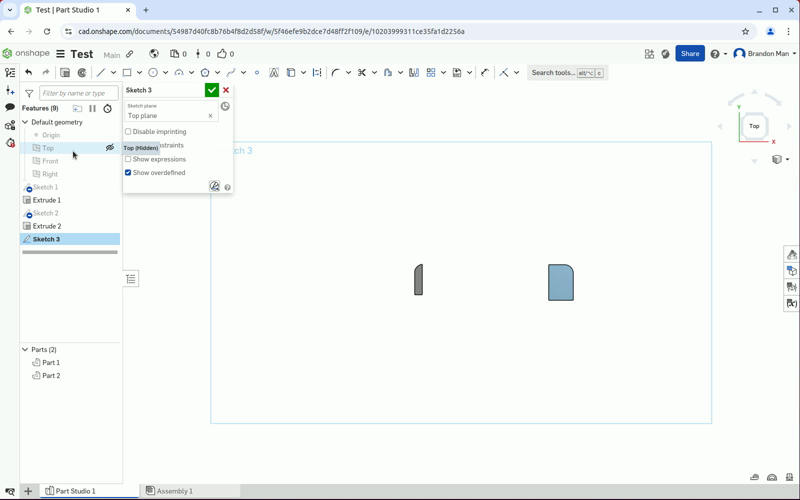
mouse_move(73, 352)
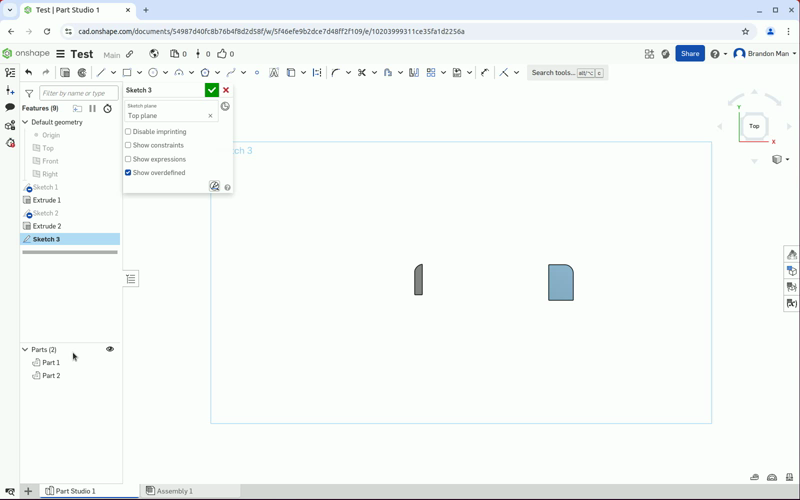
key(y)
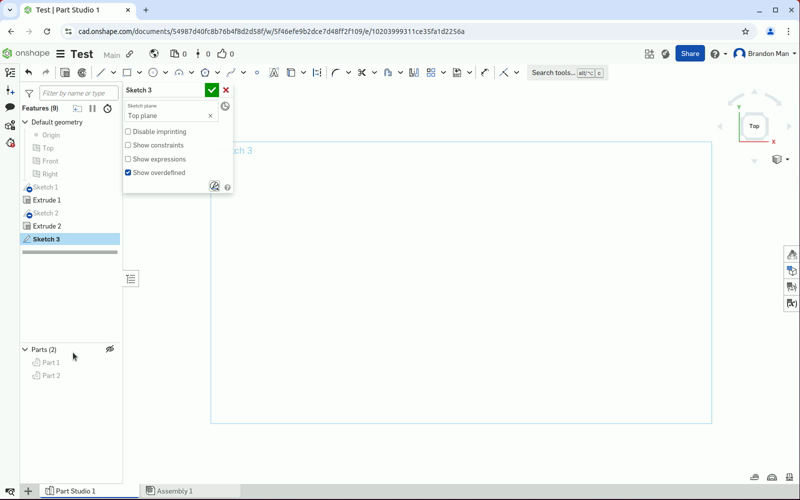
key(l)
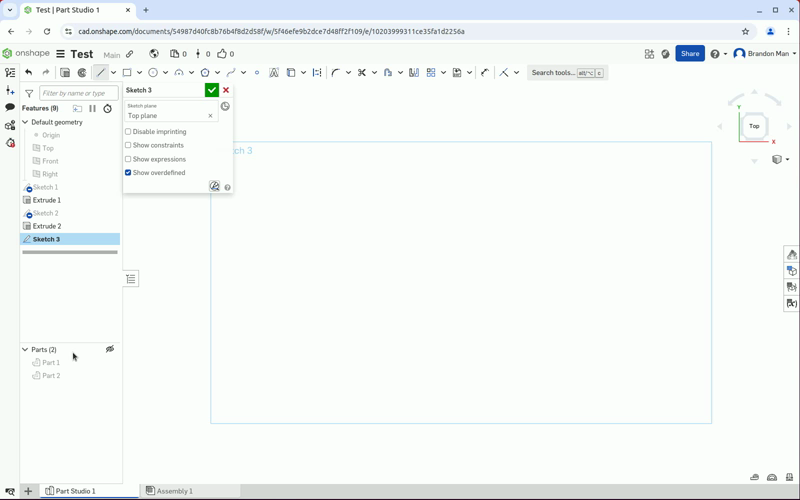
key_down(shift)
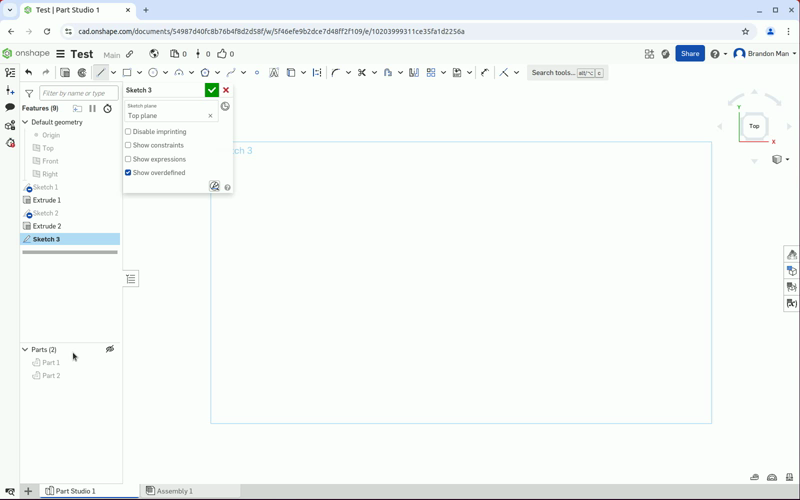
mouse_move(422, 271)
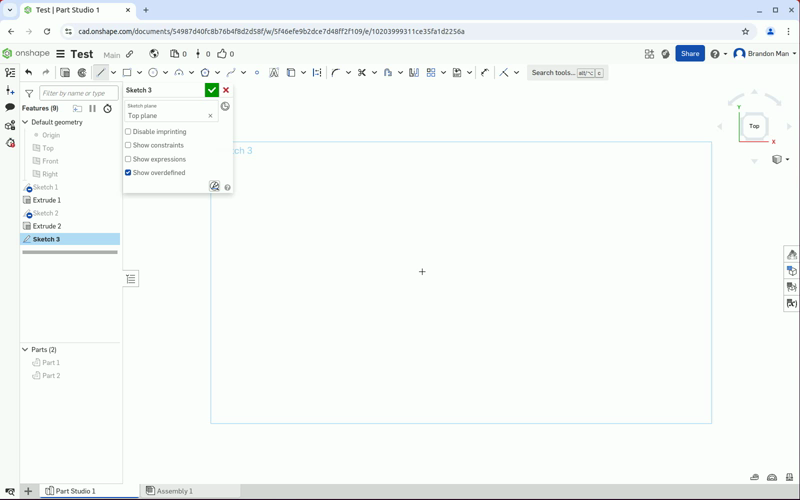
click(422, 271)
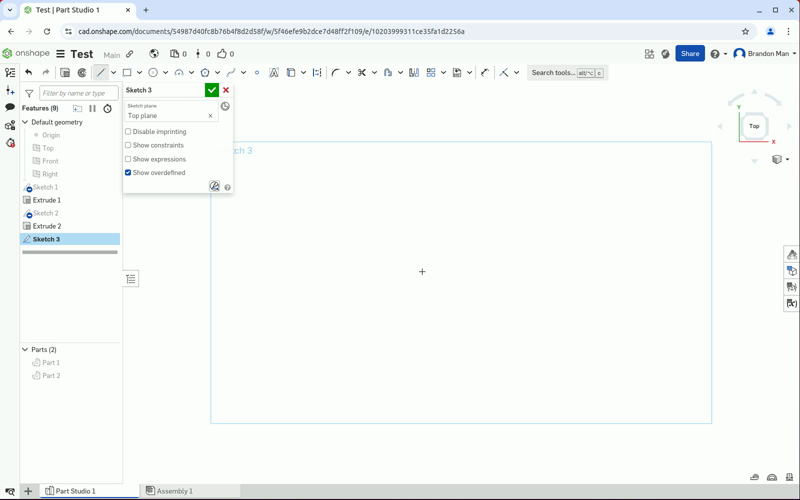
key_up(shift)
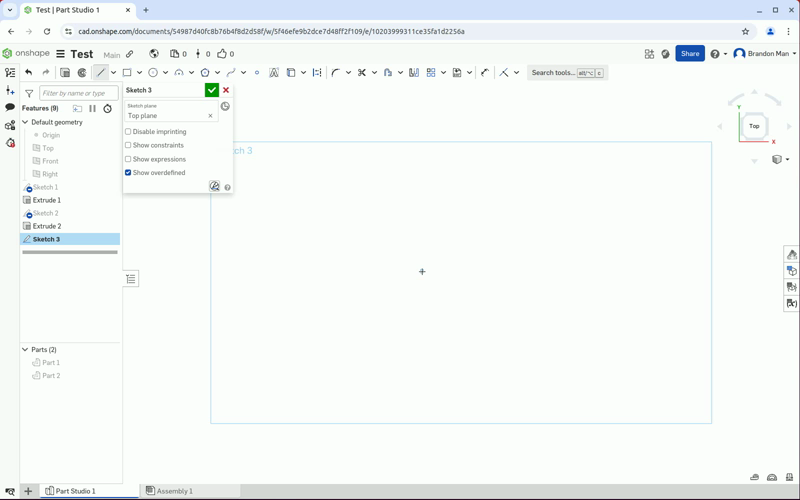
key_down(shift)
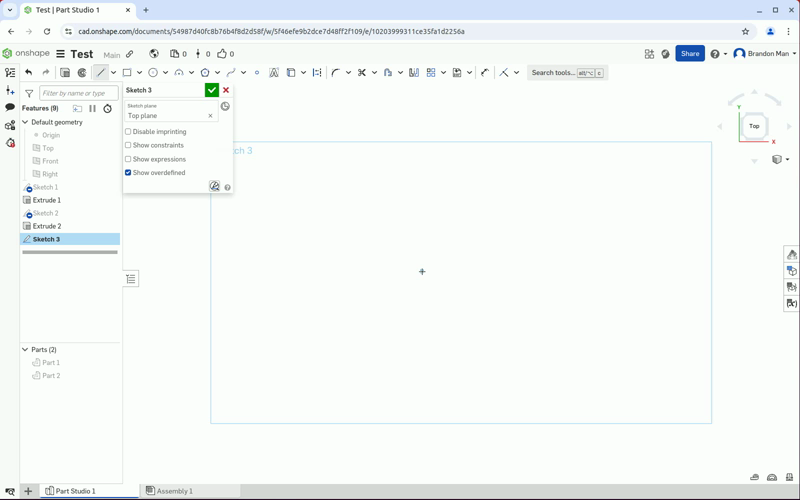
mouse_move(548, 271)
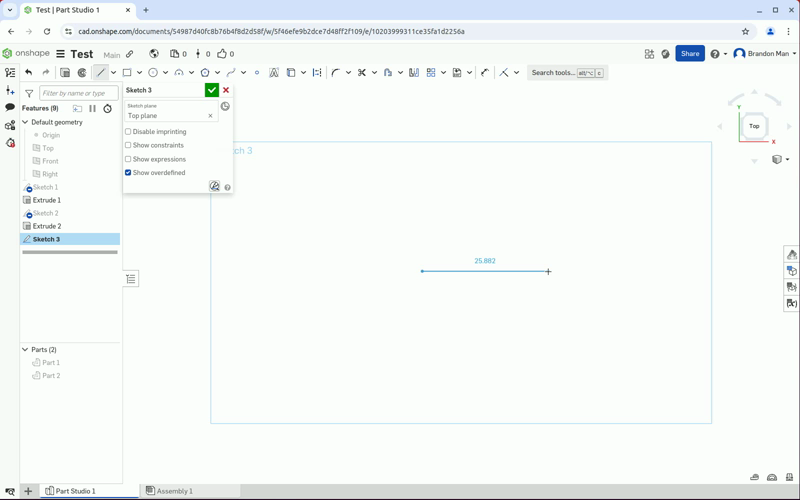
click(548, 271)
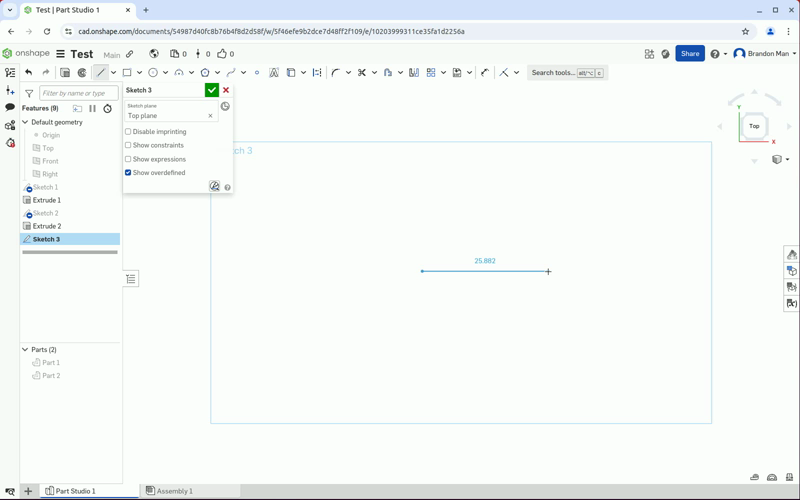
key_up(shift)
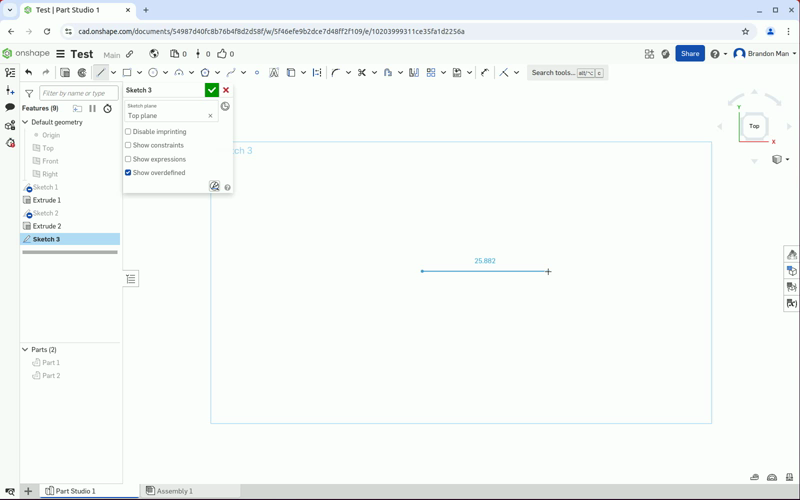
key_down(shift)
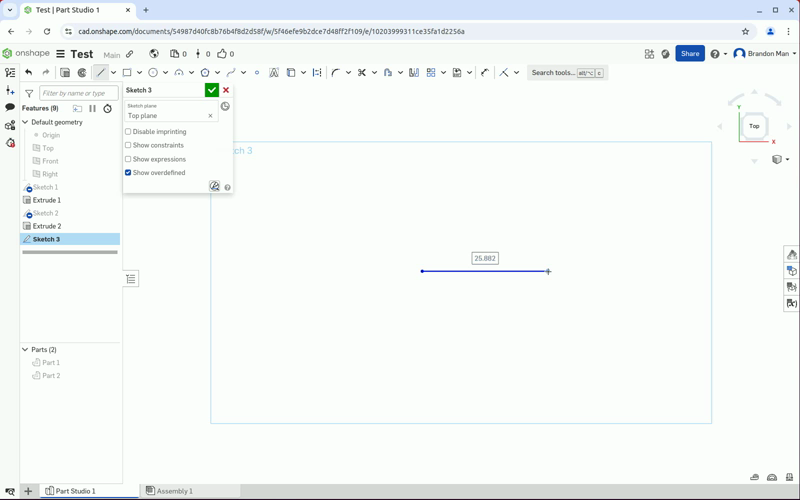
mouse_move(578, 271)
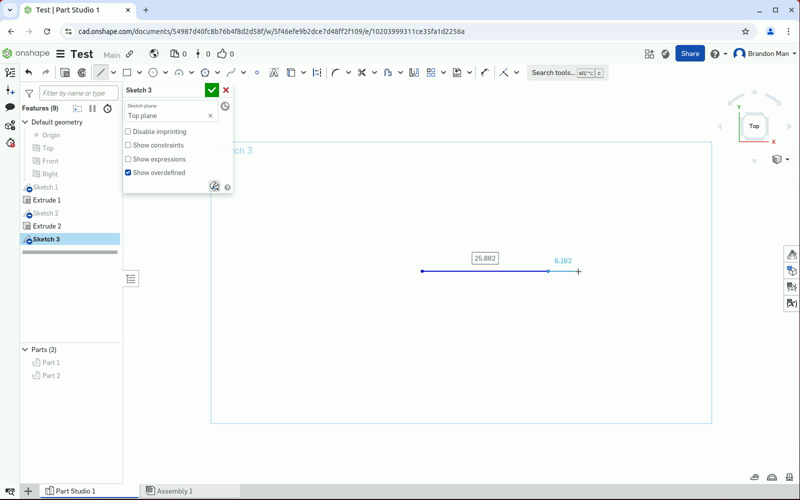
mouse_move(548, 265)
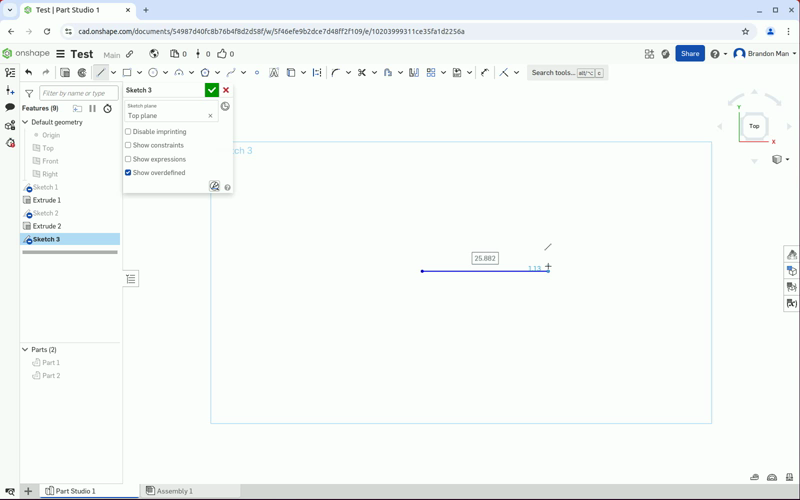
scroll(6)
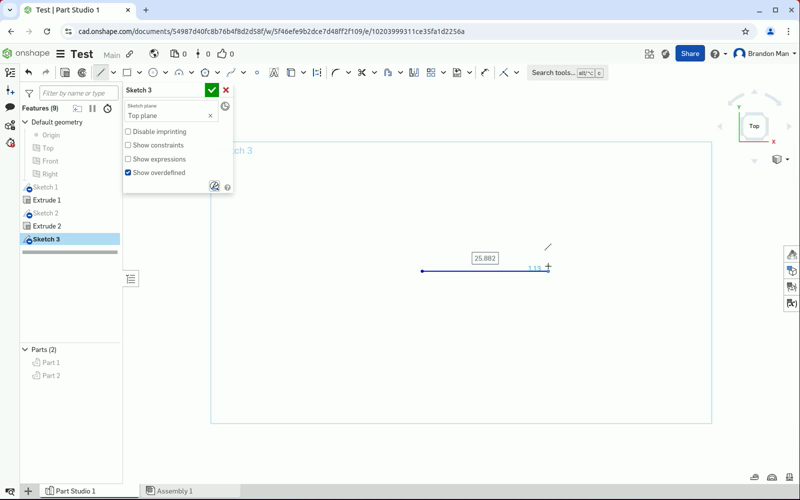
scroll(6)
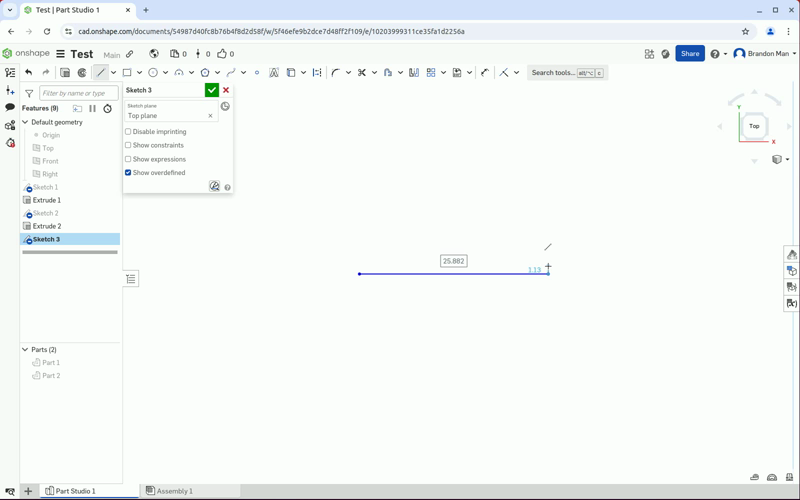
scroll(6)
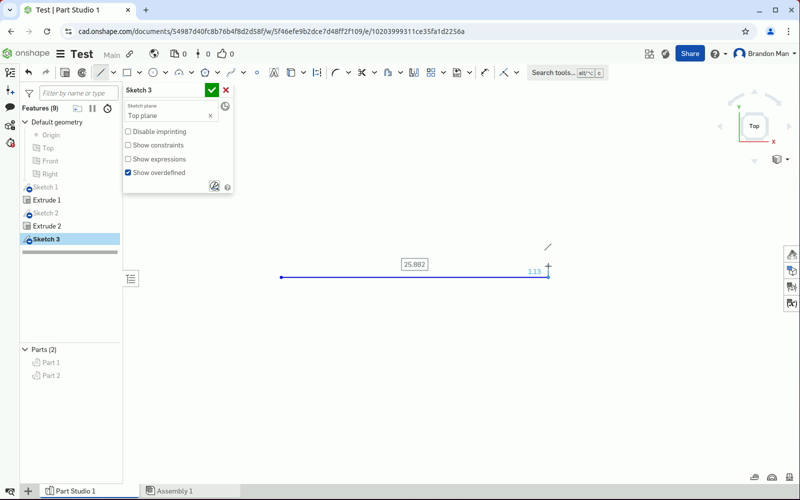
scroll(6)
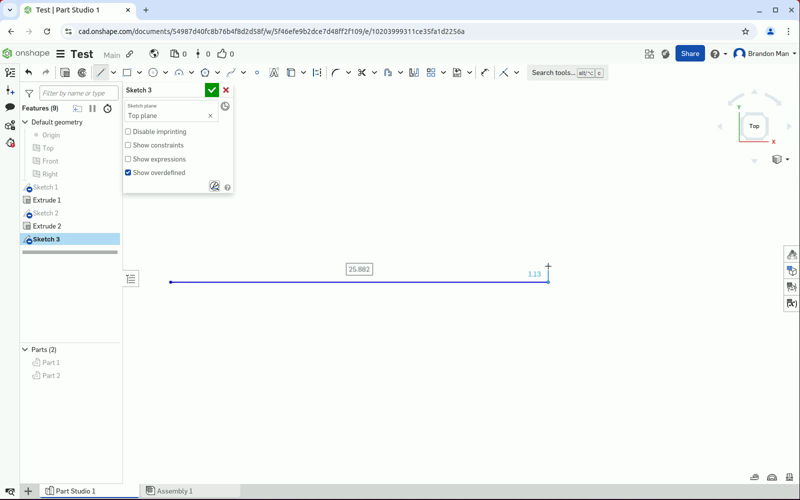
scroll(6)
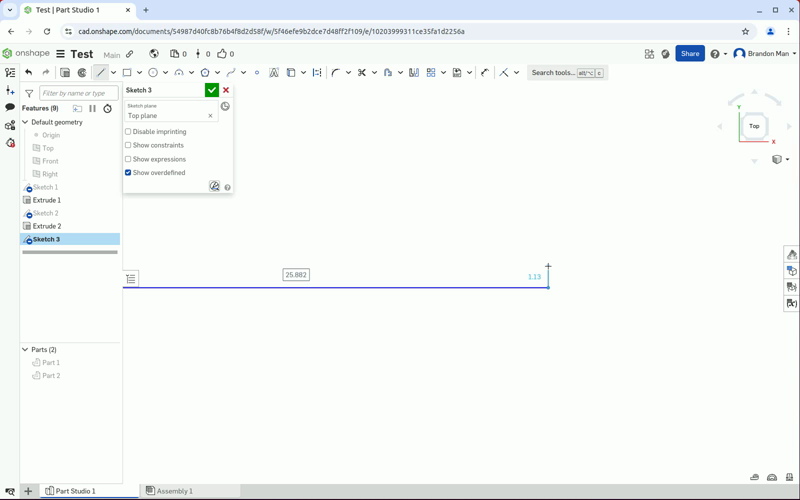
scroll(6)
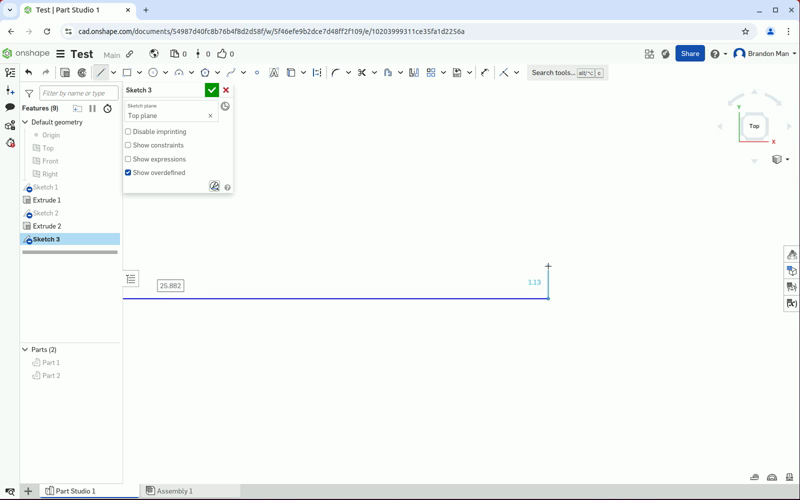
scroll(6)
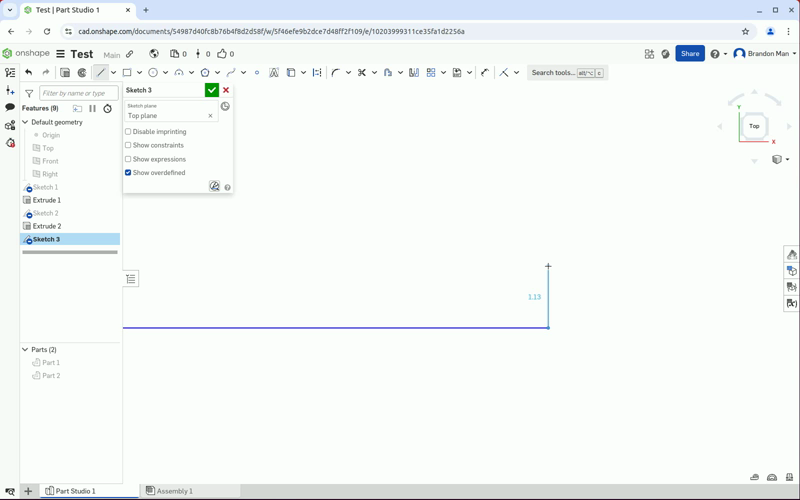
click(548, 265)
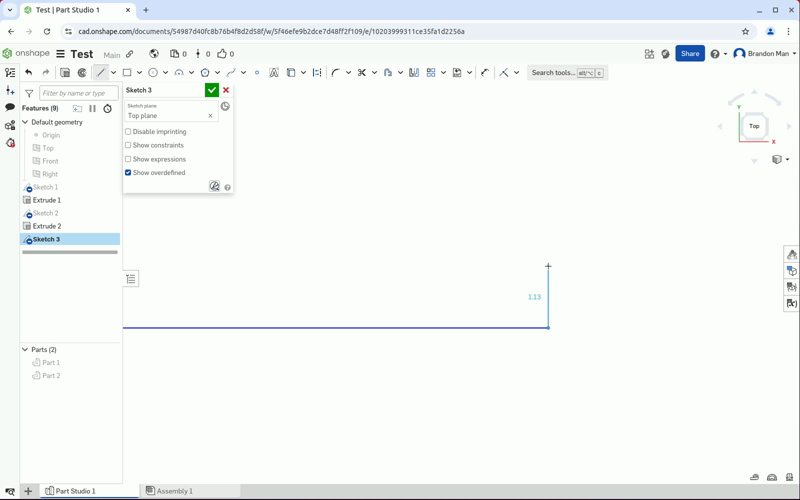
scroll(-6)
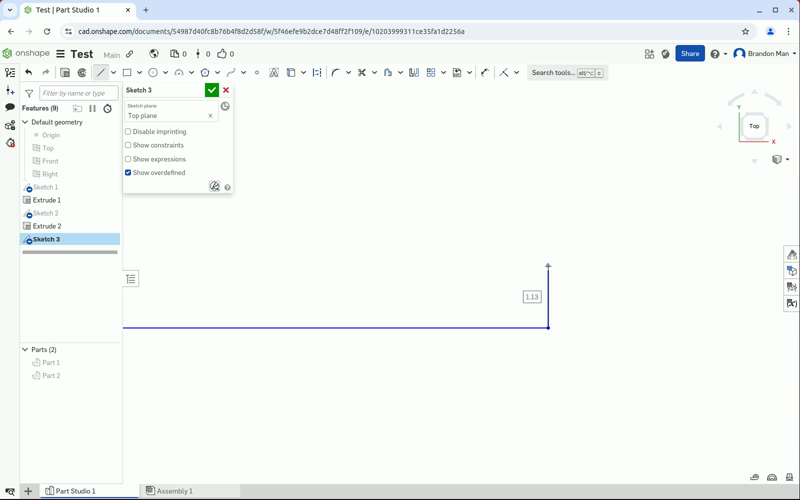
scroll(-6)
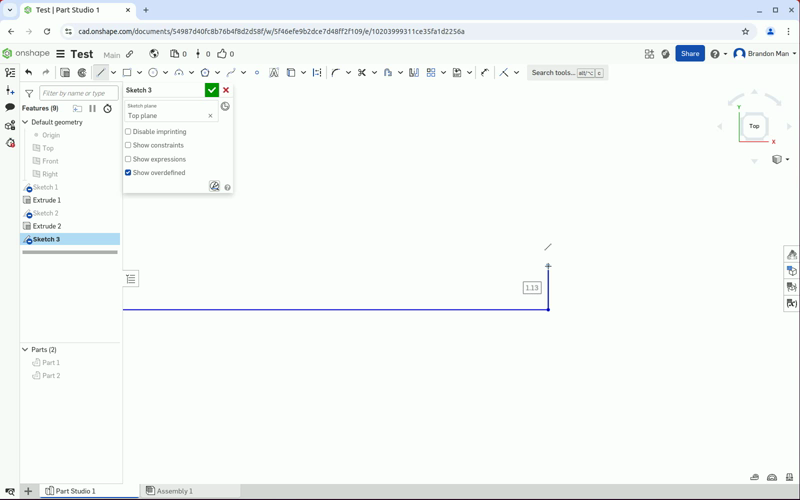
scroll(-6)
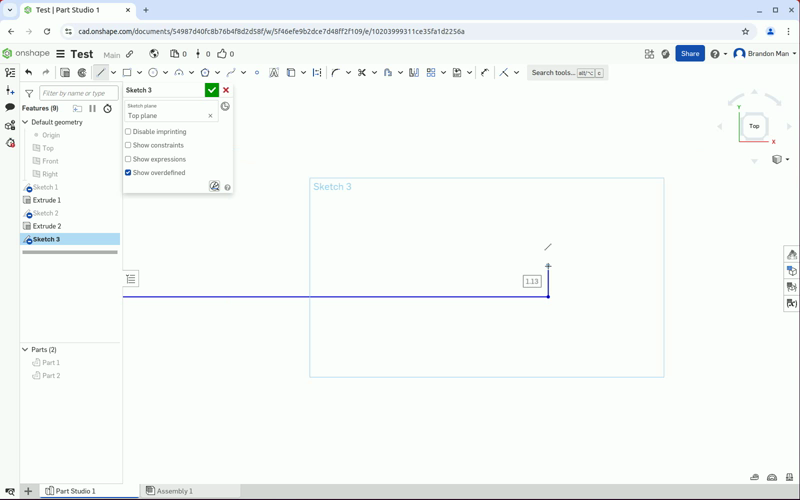
scroll(-6)
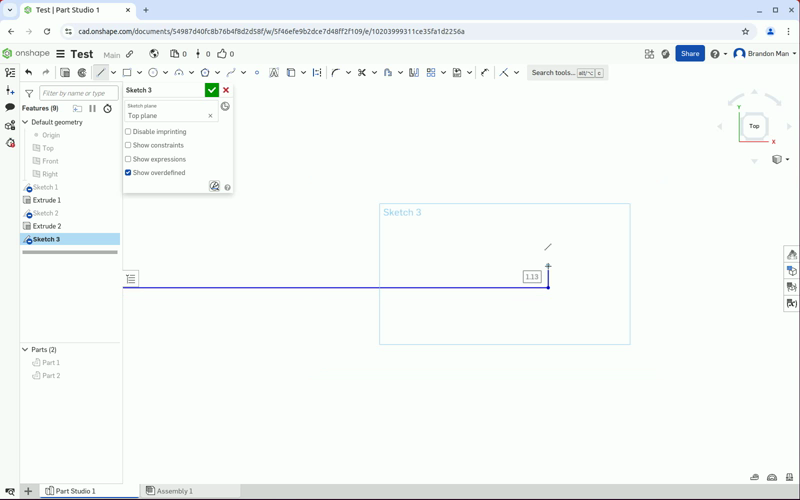
scroll(-6)
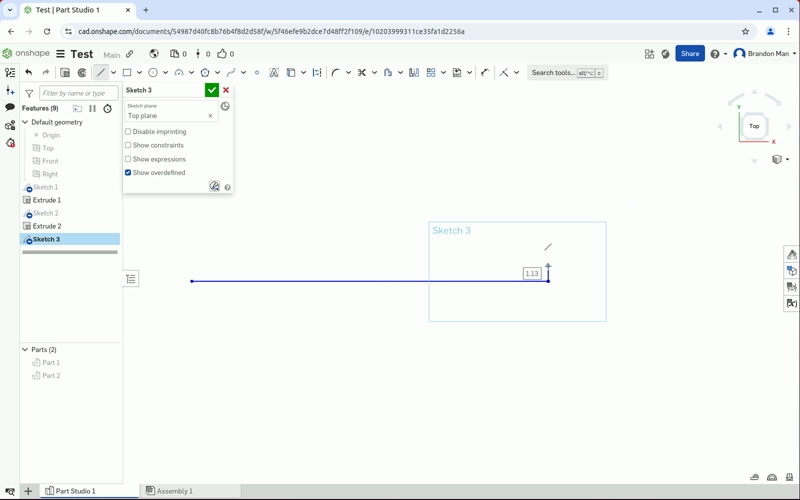
scroll(-6)
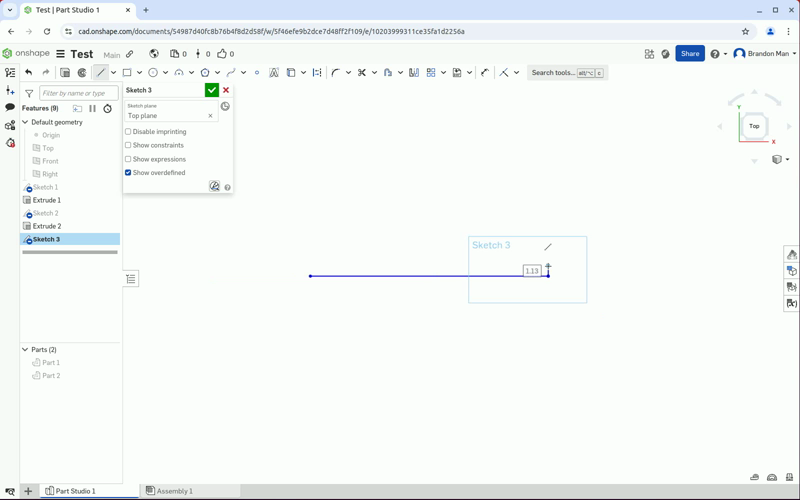
scroll(-6)
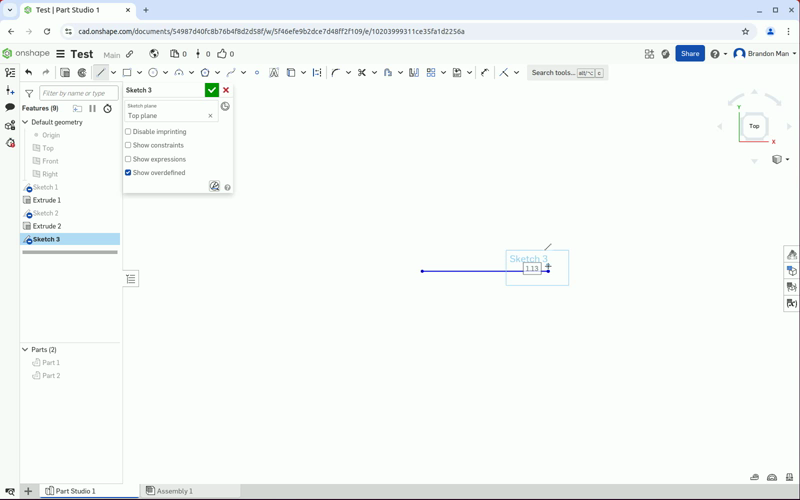
key_up(shift)
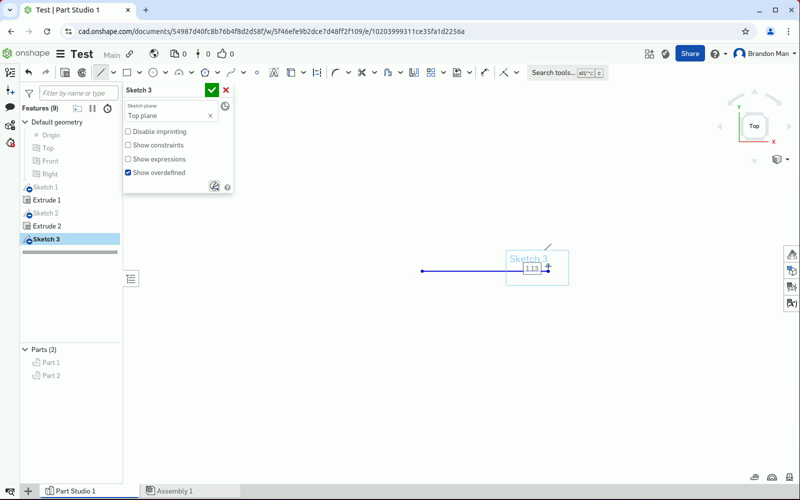
key_down(shift)
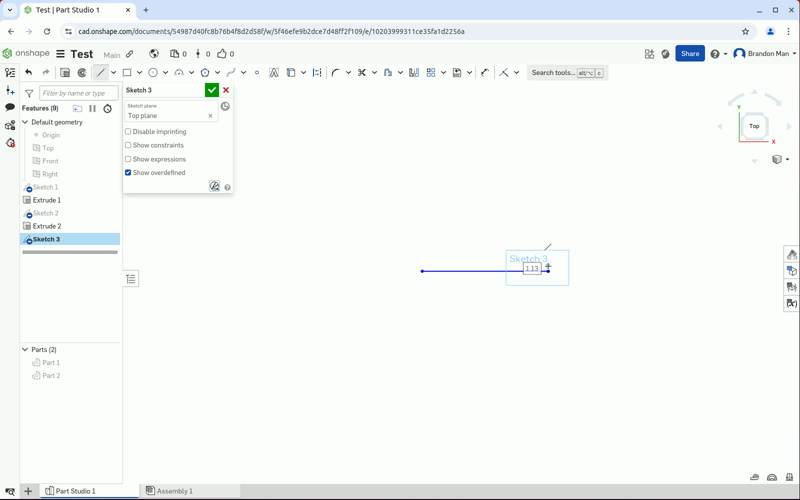
mouse_move(578, 265)
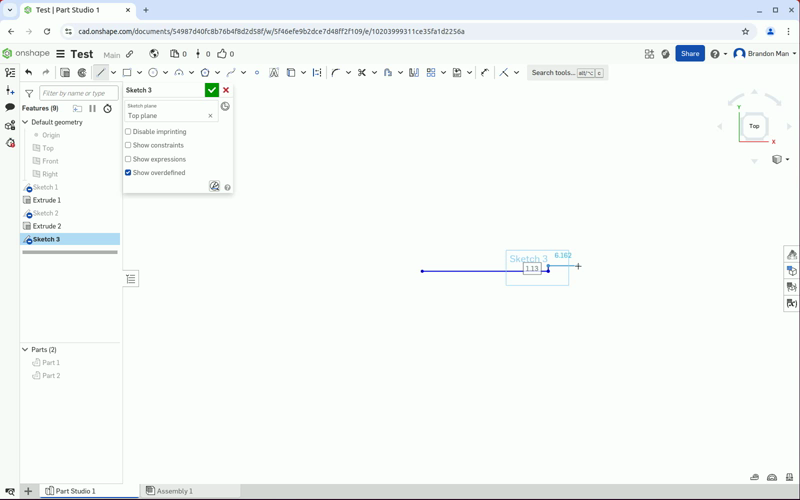
mouse_move(536, 265)
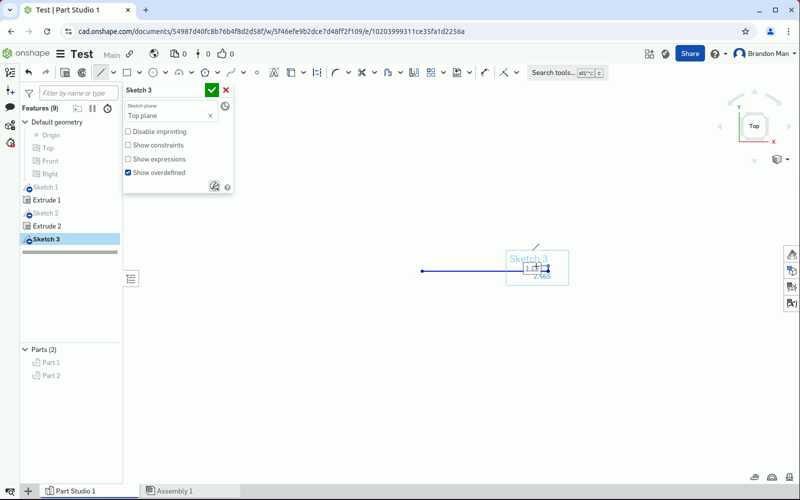
click(536, 265)
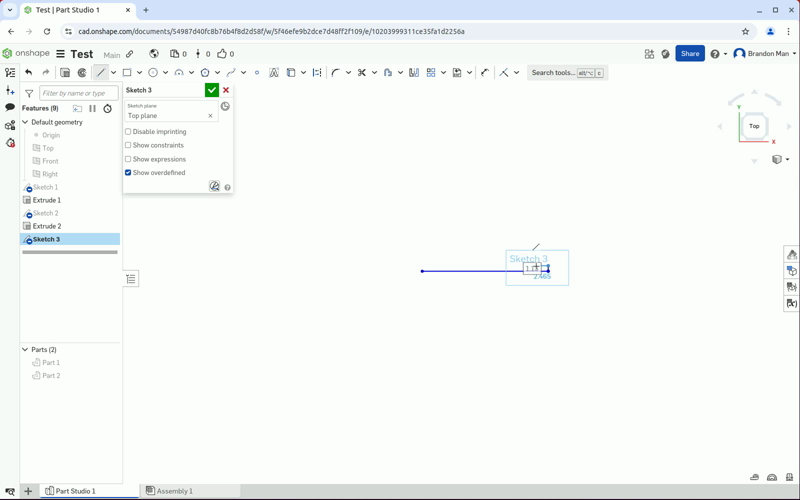
key_up(shift)
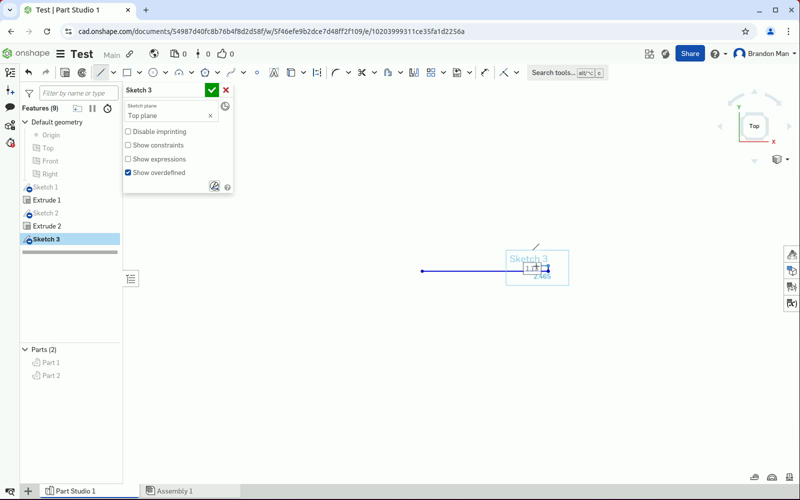
key_down(shift)
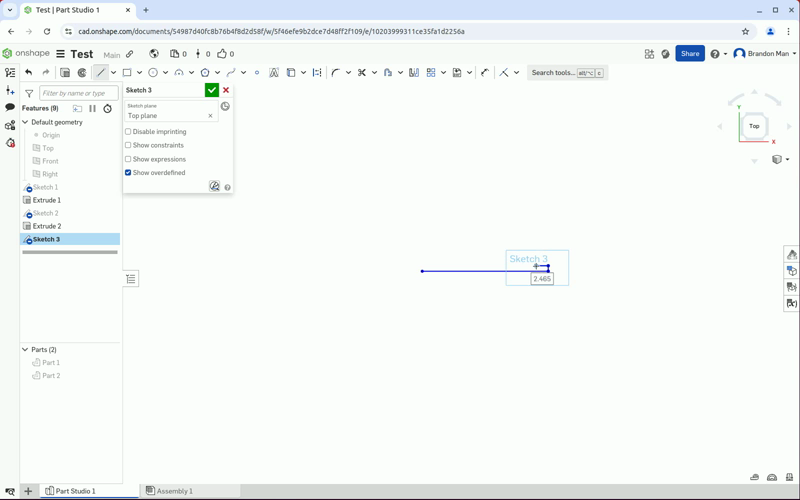
mouse_move(448, 265)
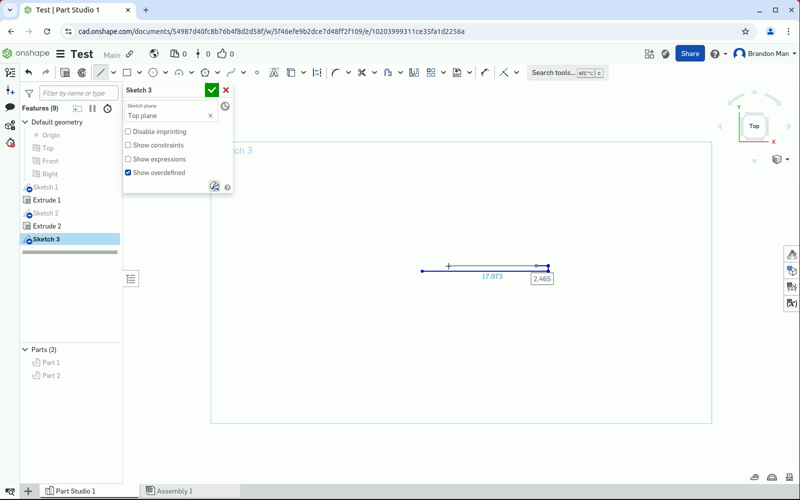
click(448, 265)
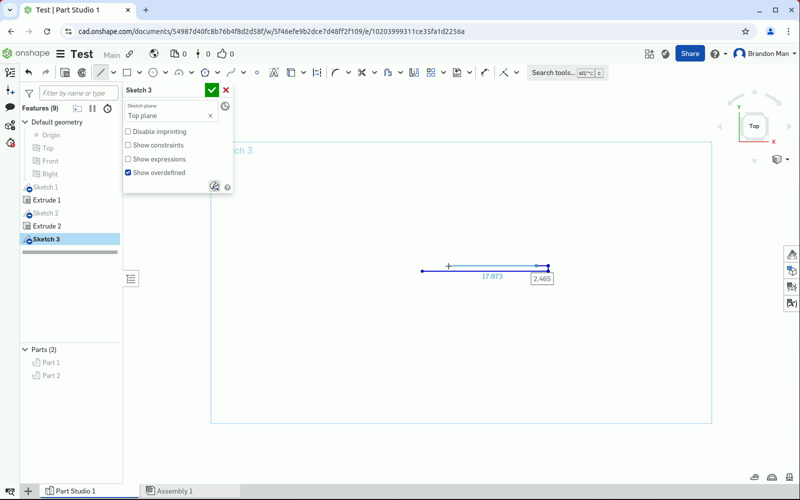
key_up(shift)
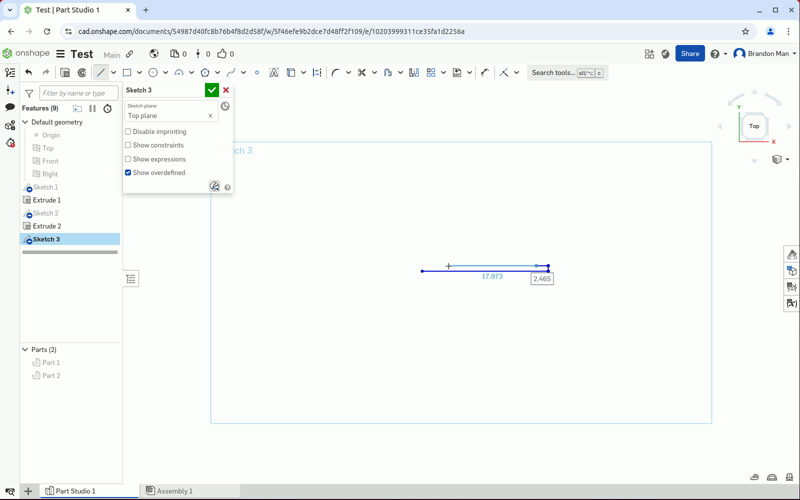
key_down(shift)
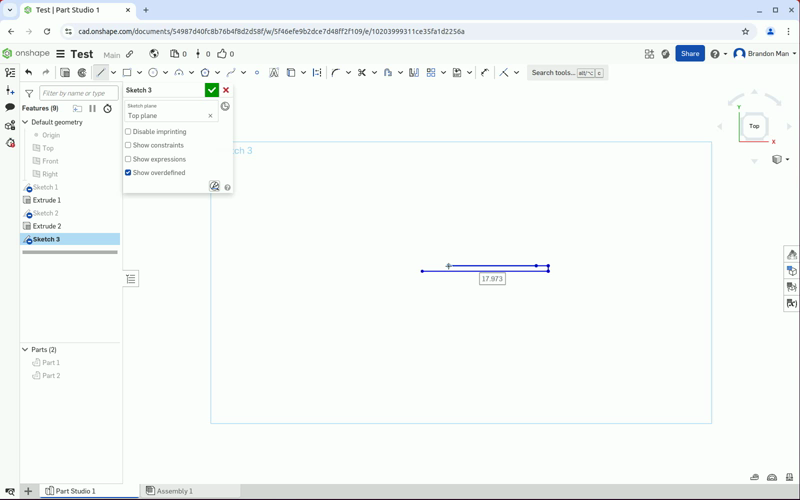
mouse_move(478, 265)
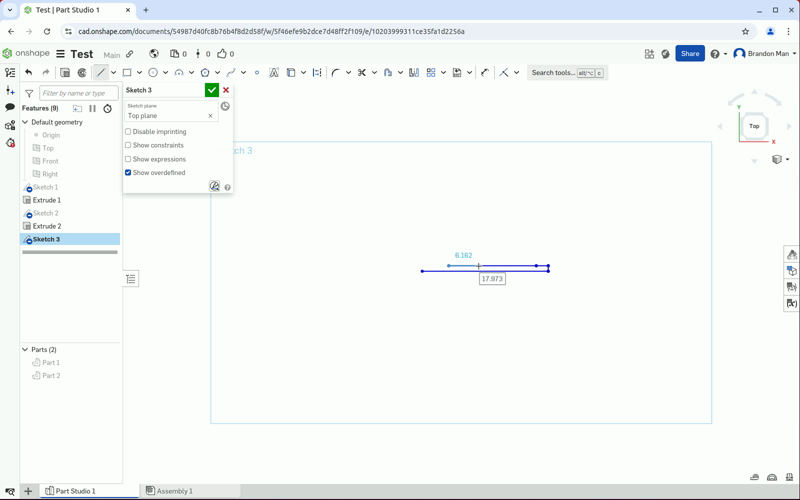
mouse_move(422, 265)
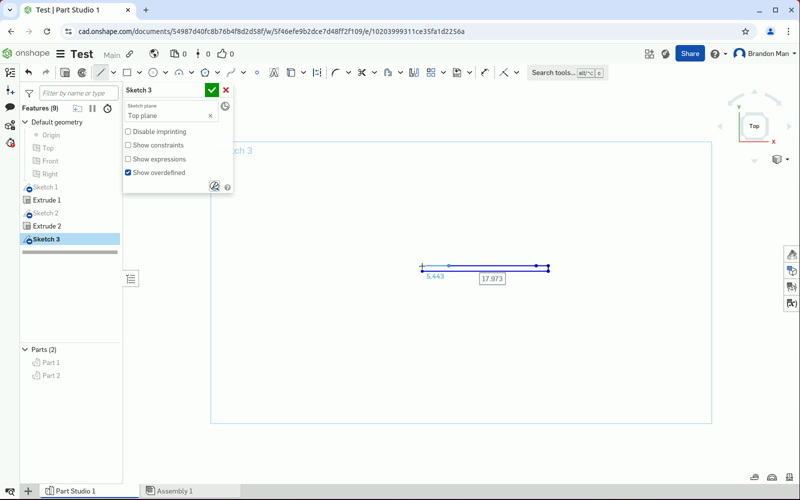
click(422, 265)
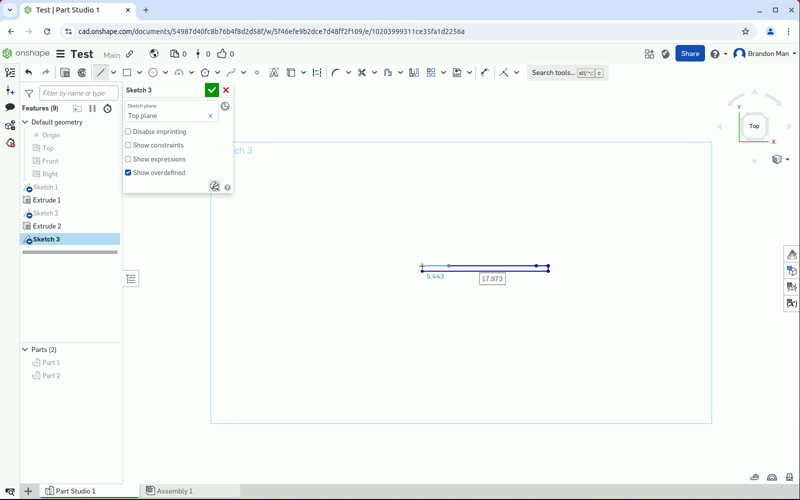
key_up(shift)
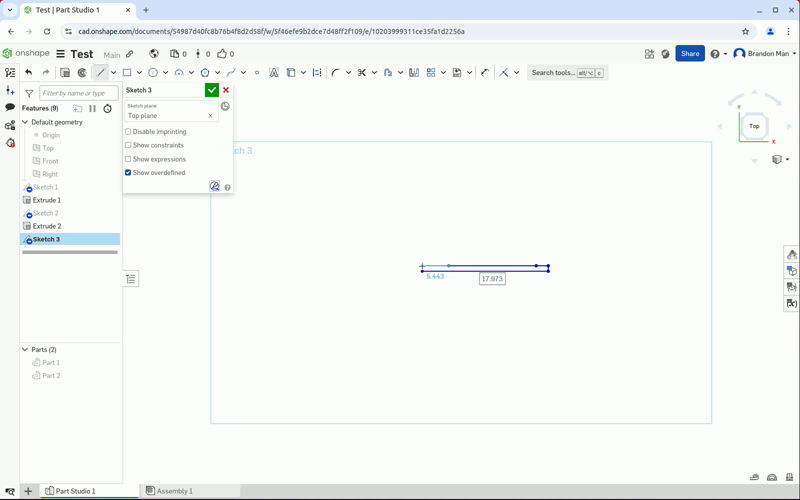
mouse_move(452, 265)
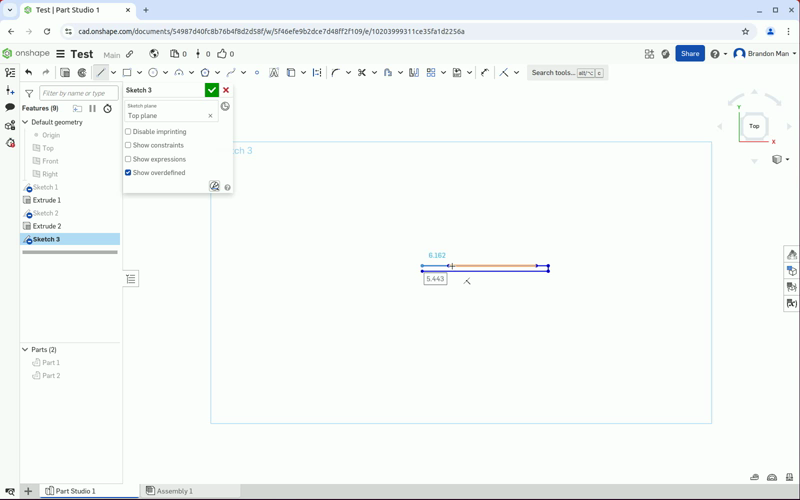
key_down(shift)
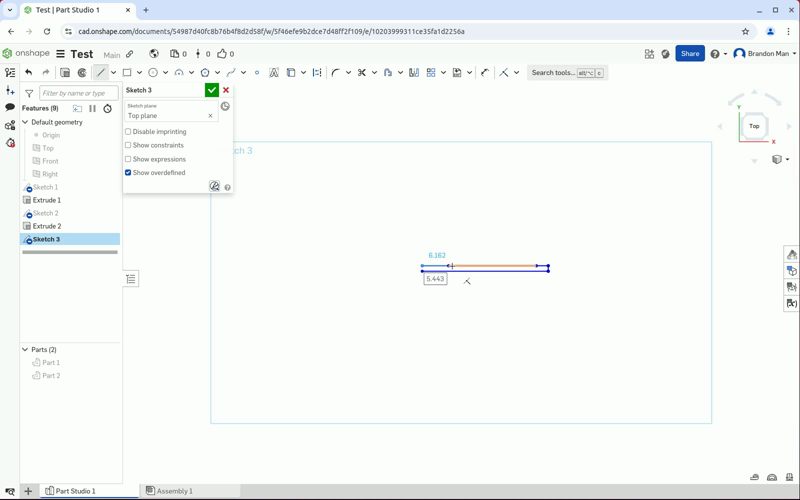
mouse_move(422, 271)
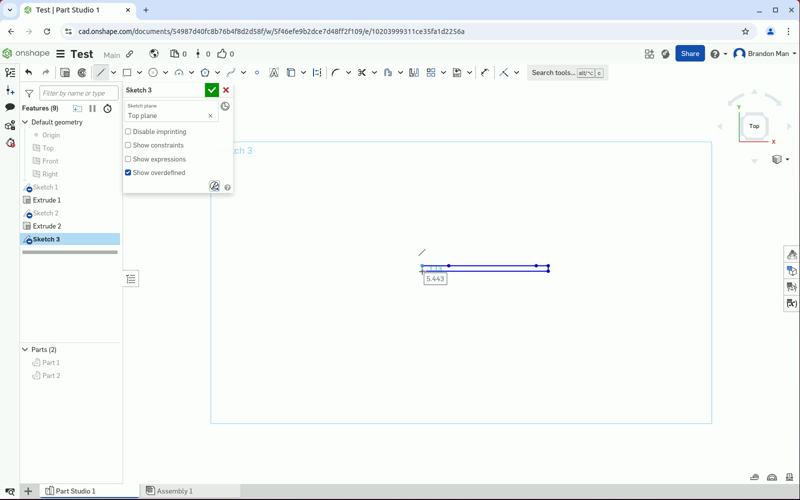
scroll(6)
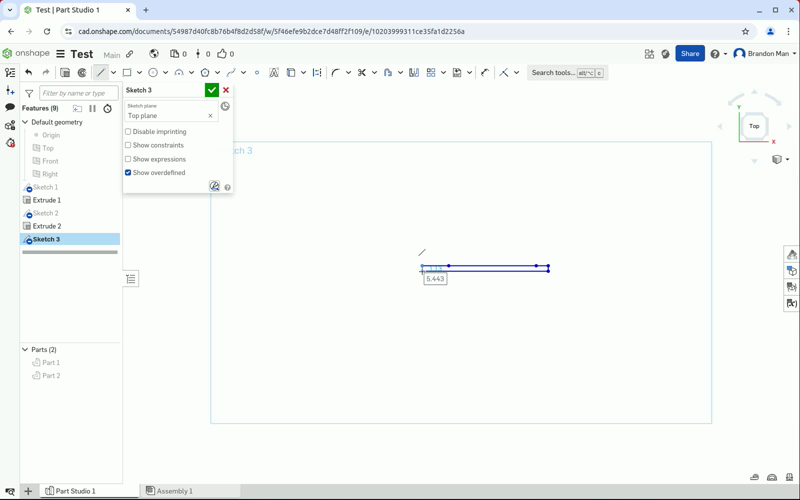
scroll(6)
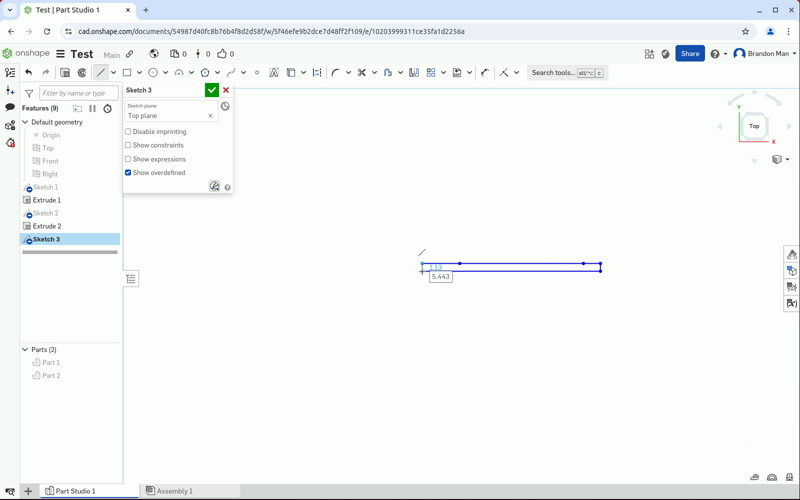
scroll(6)
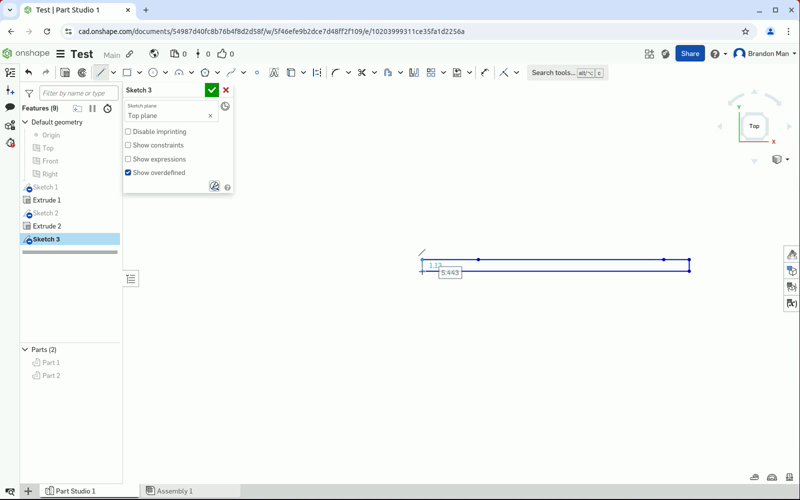
scroll(6)
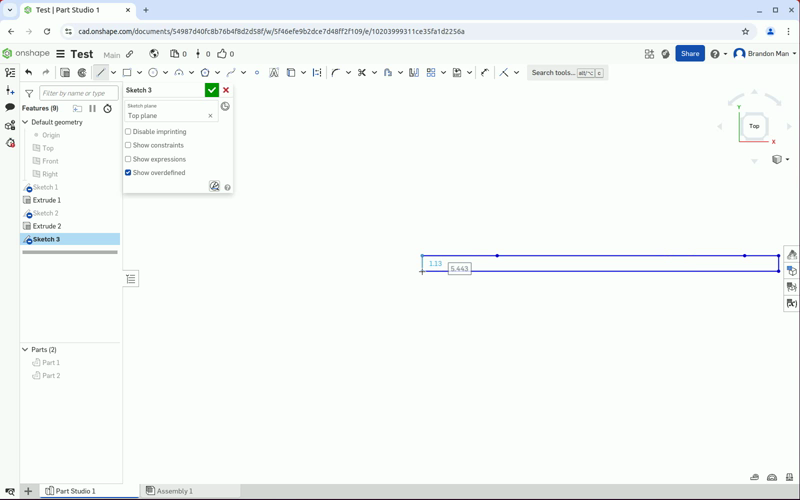
scroll(6)
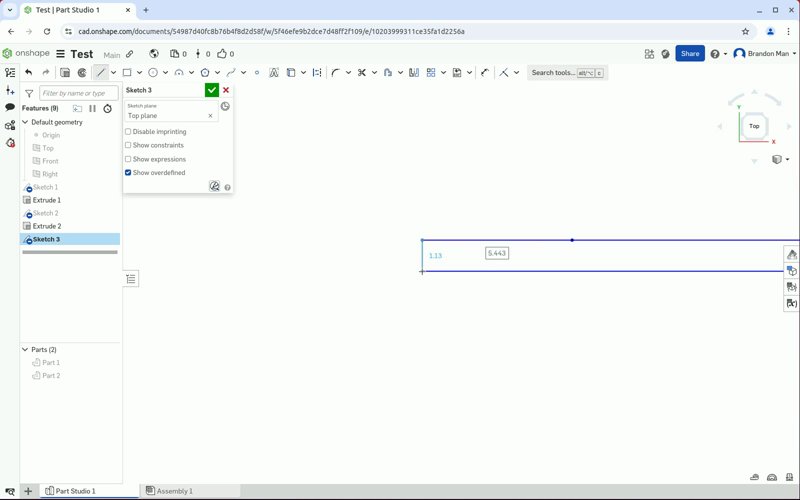
scroll(6)
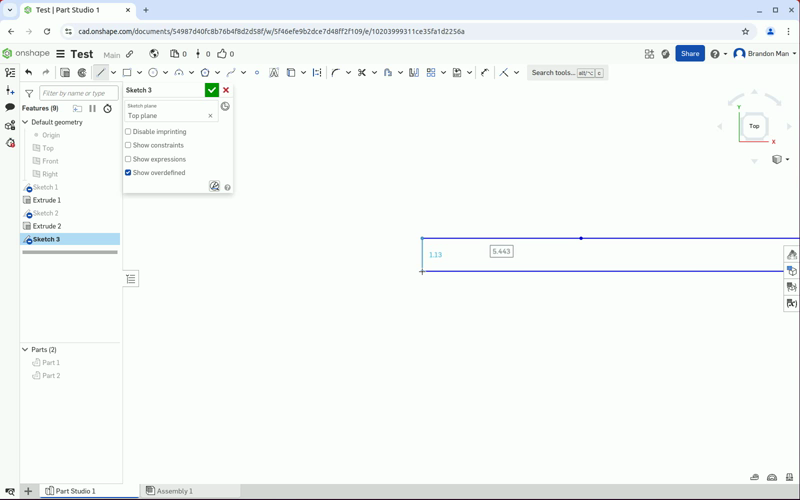
scroll(6)
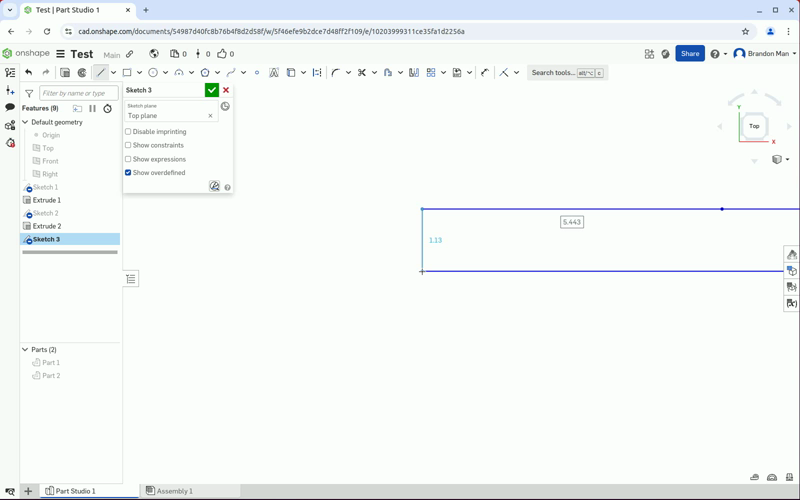
key_up(shift)
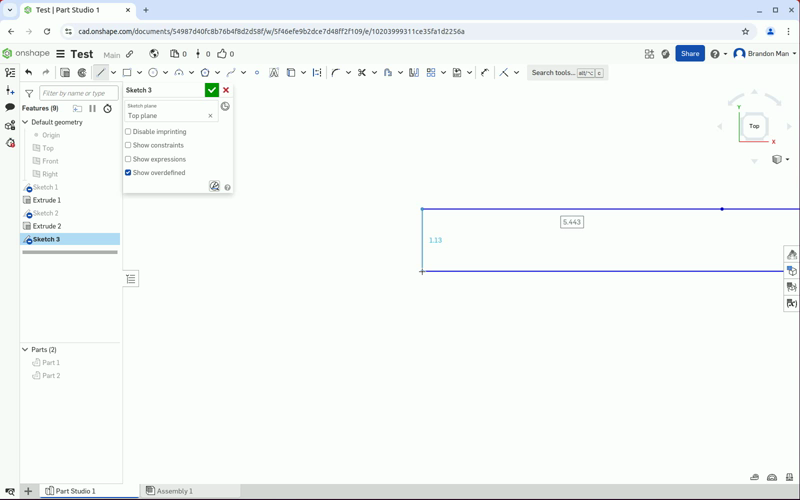
click(422, 271)
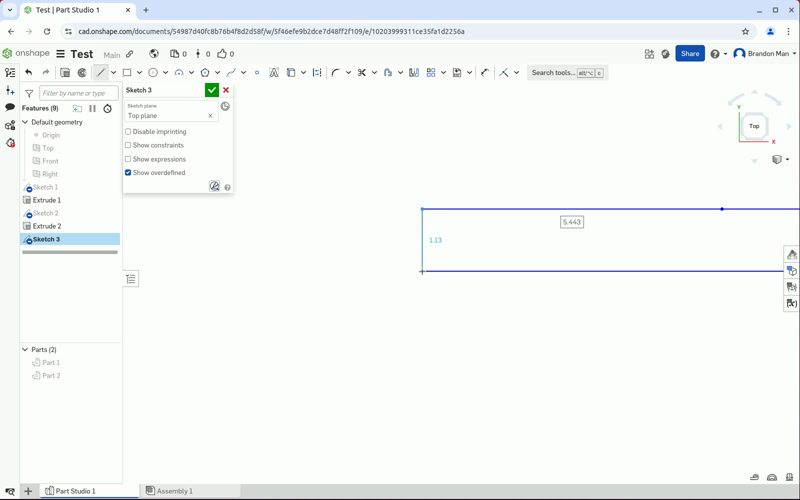
scroll(-6)
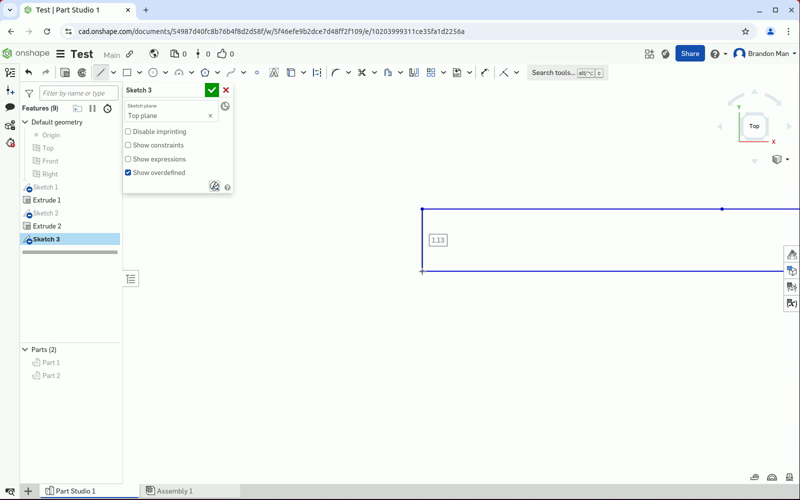
scroll(-6)
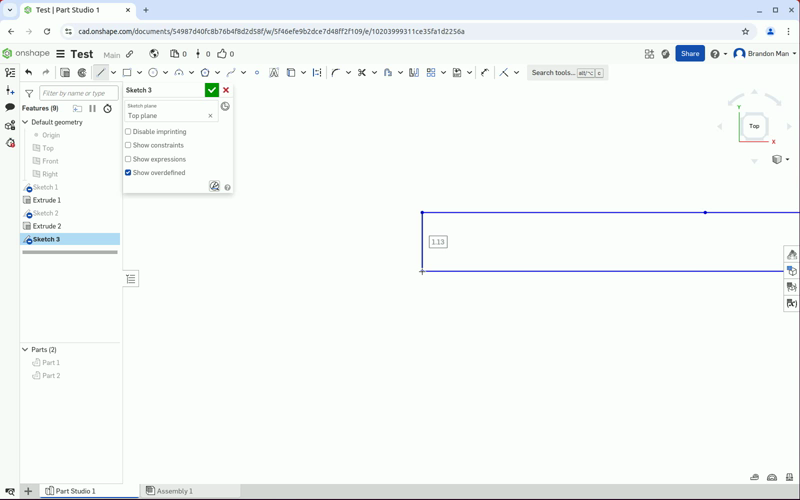
scroll(-6)
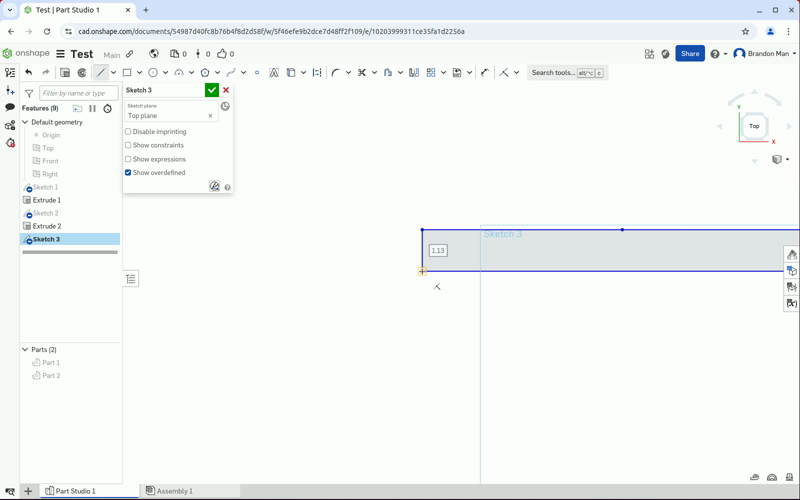
scroll(-6)
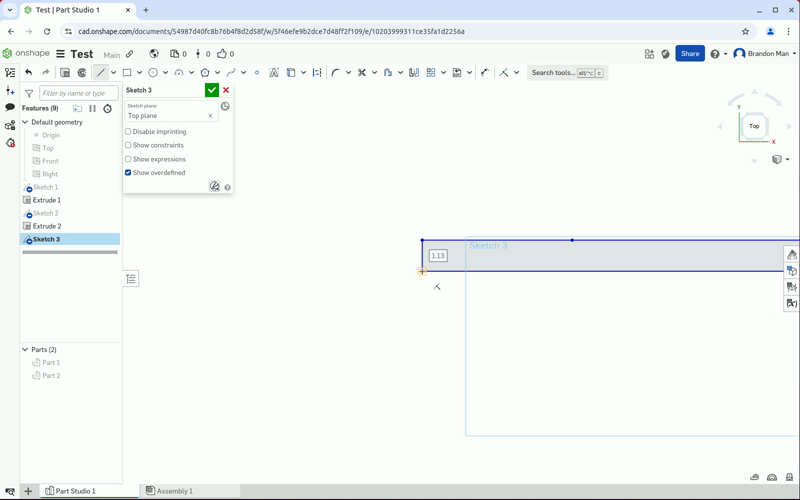
scroll(-6)
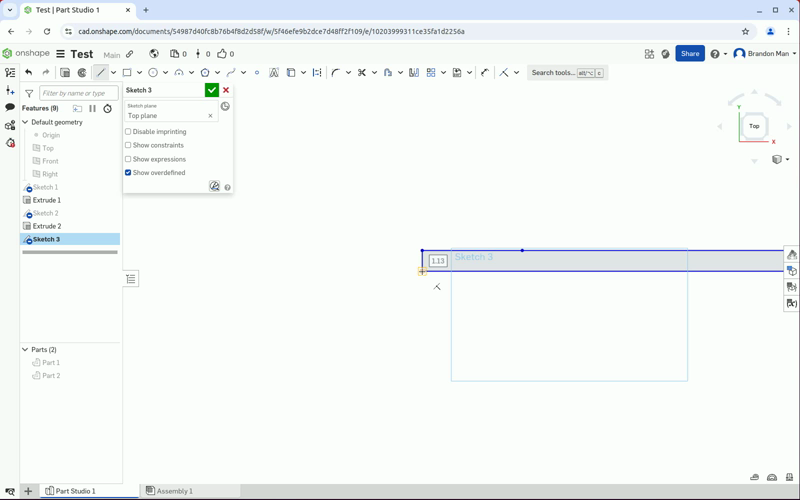
scroll(-6)
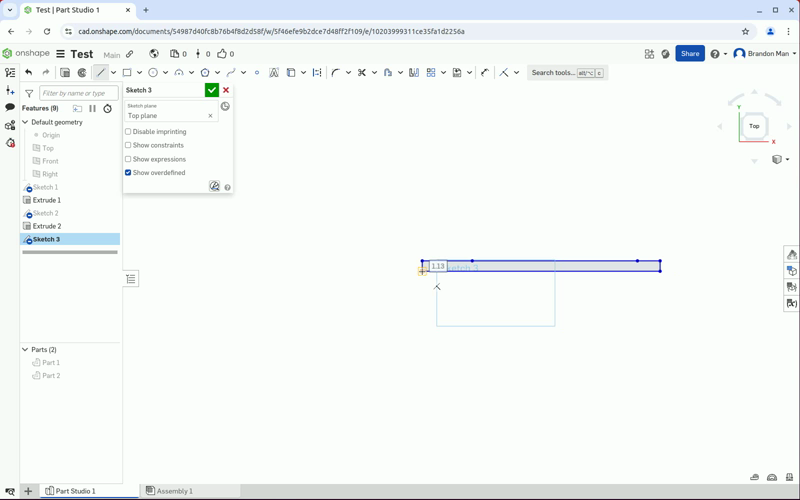
scroll(-6)
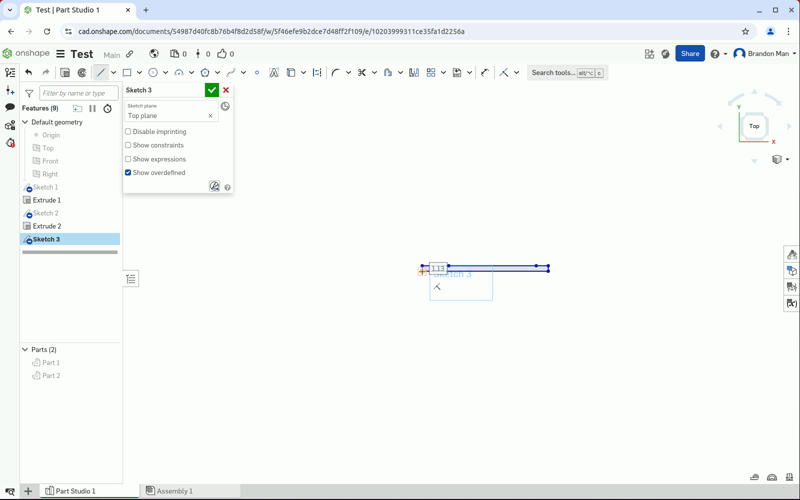
key(esc)
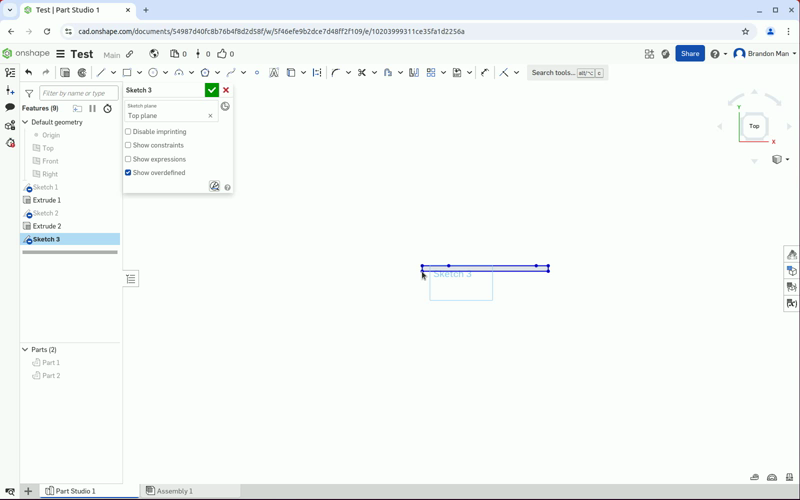
mouse_move(498, 266)
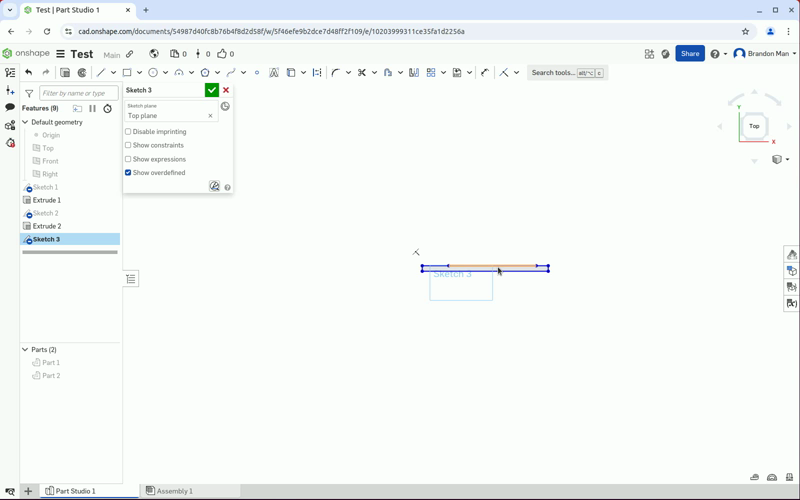
scroll(6)
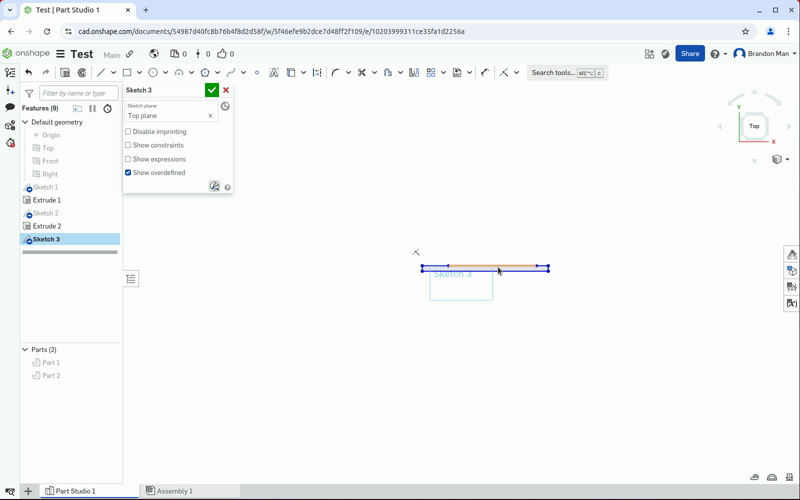
scroll(6)
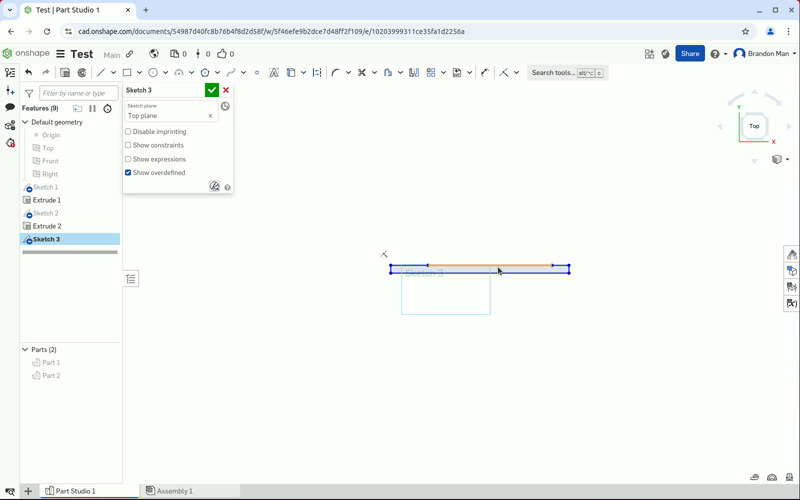
scroll(6)
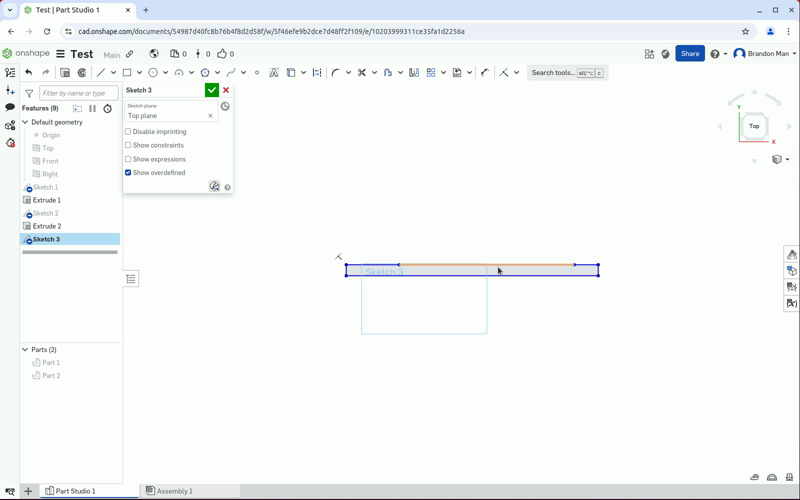
scroll(6)
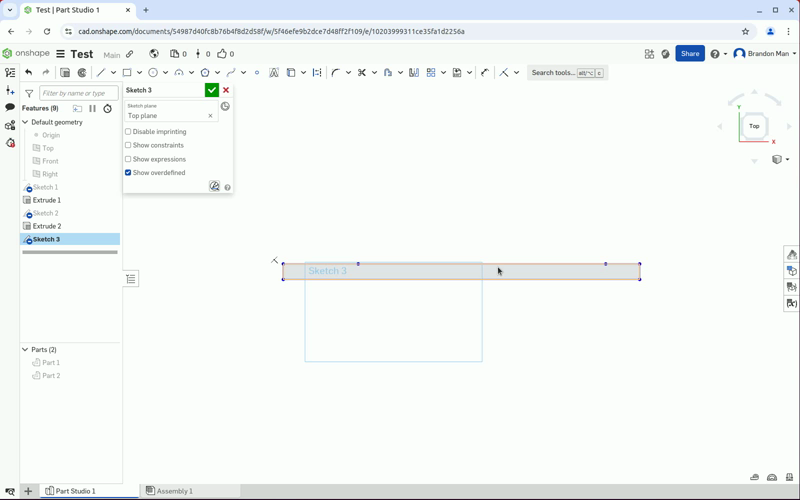
scroll(6)
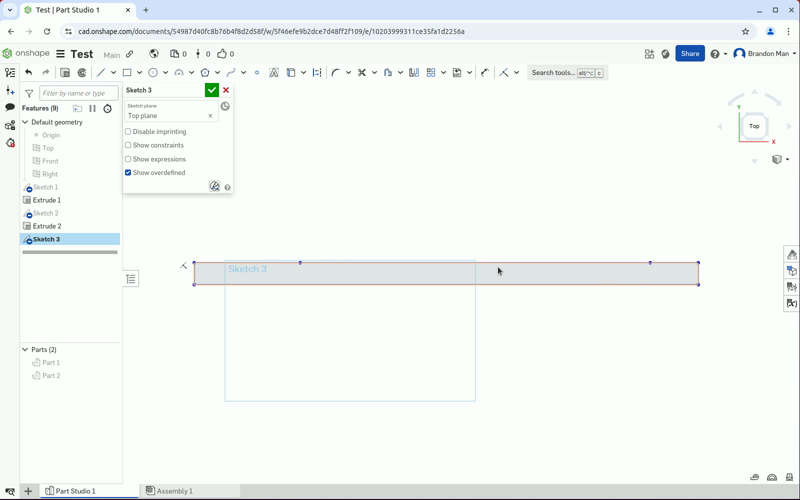
scroll(6)
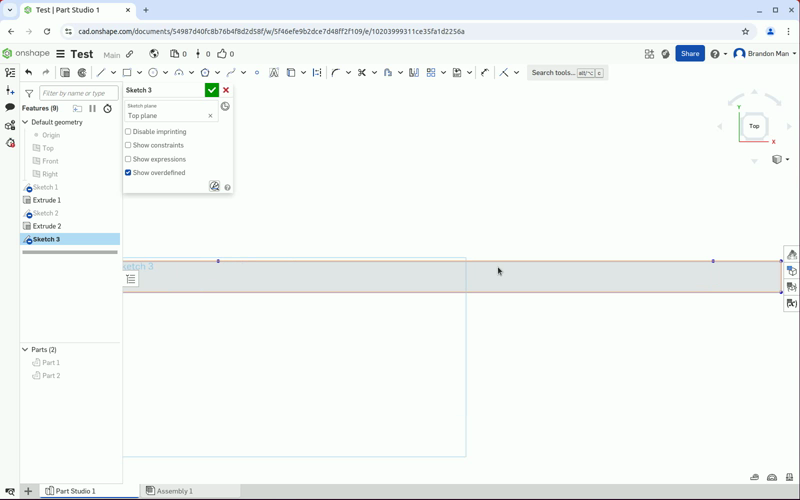
scroll(6)
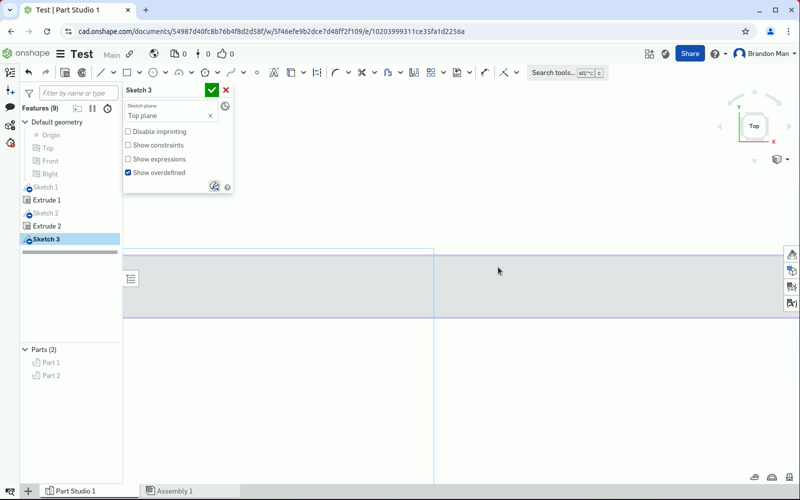
click(498, 266)
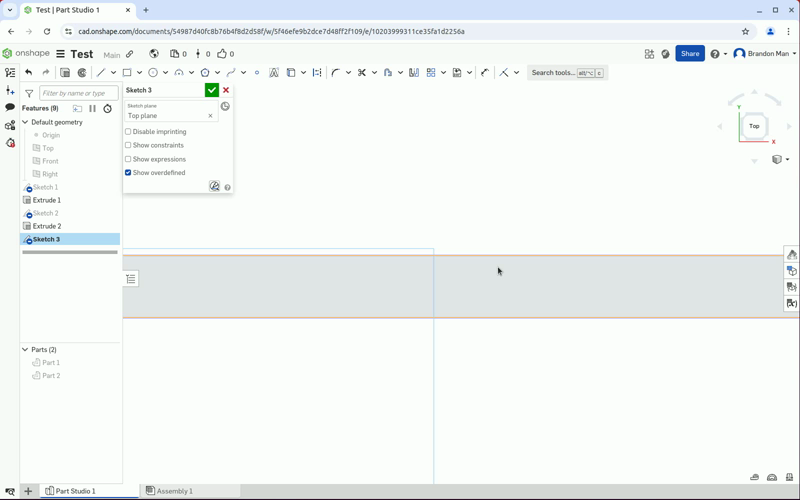
scroll(-6)
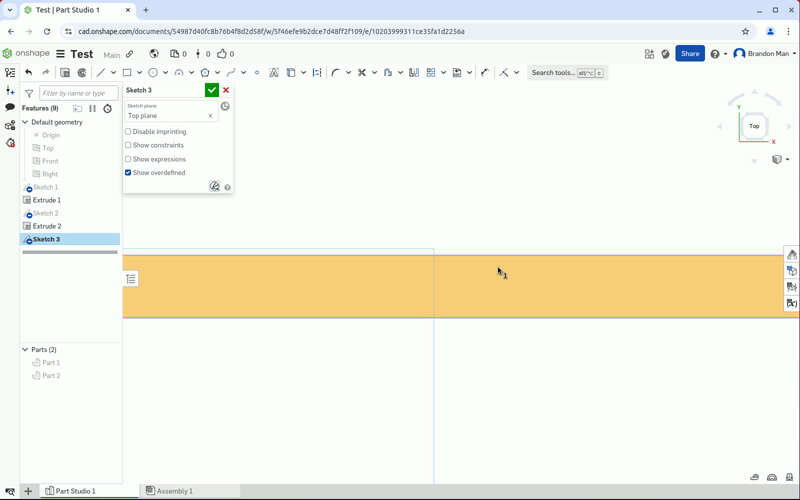
scroll(-6)
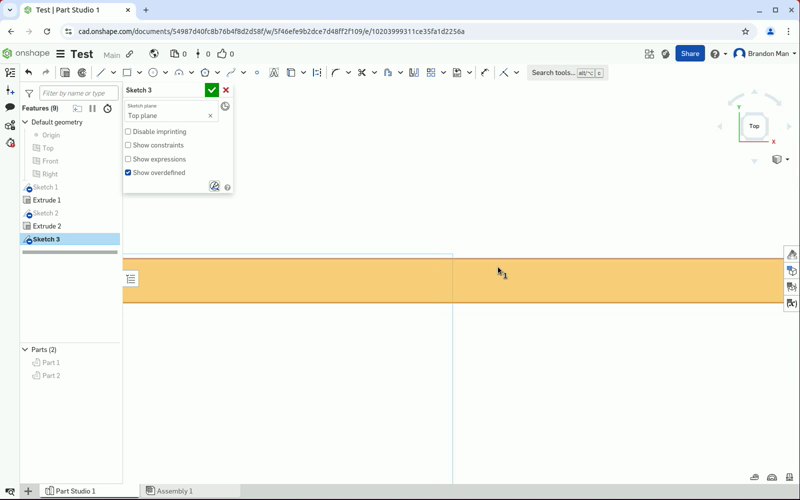
scroll(-6)
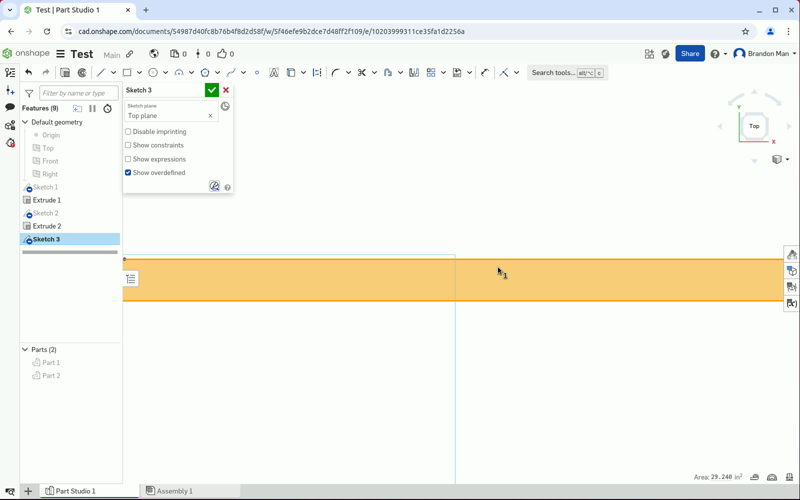
scroll(-6)
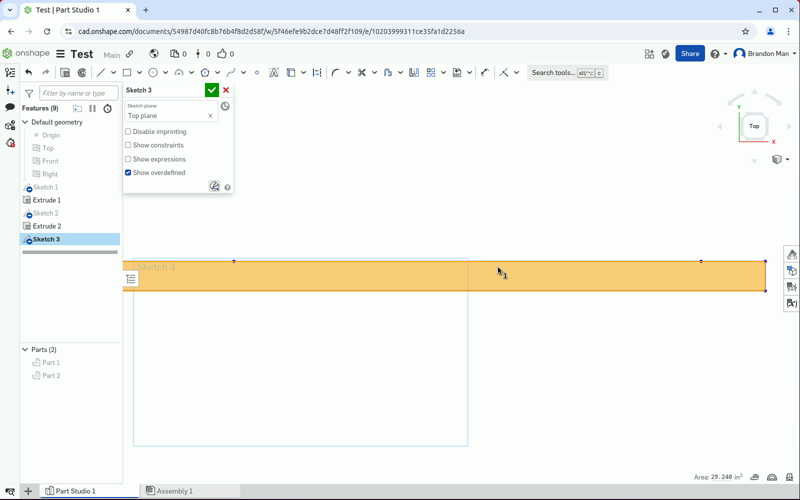
scroll(-6)
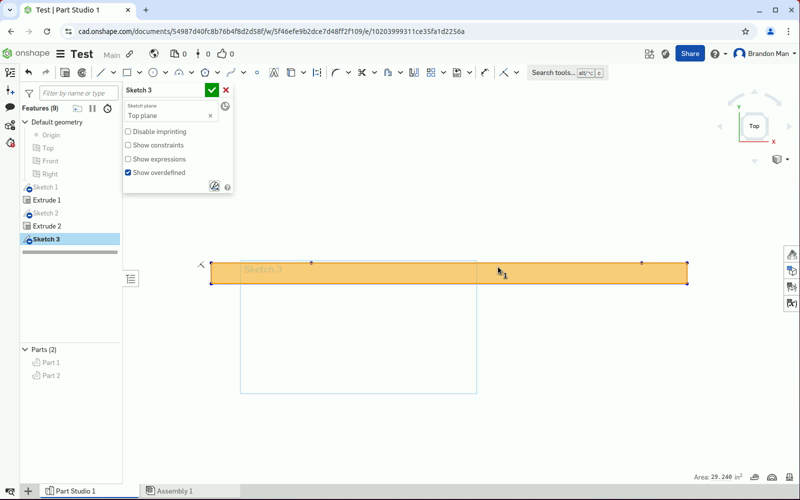
scroll(-6)
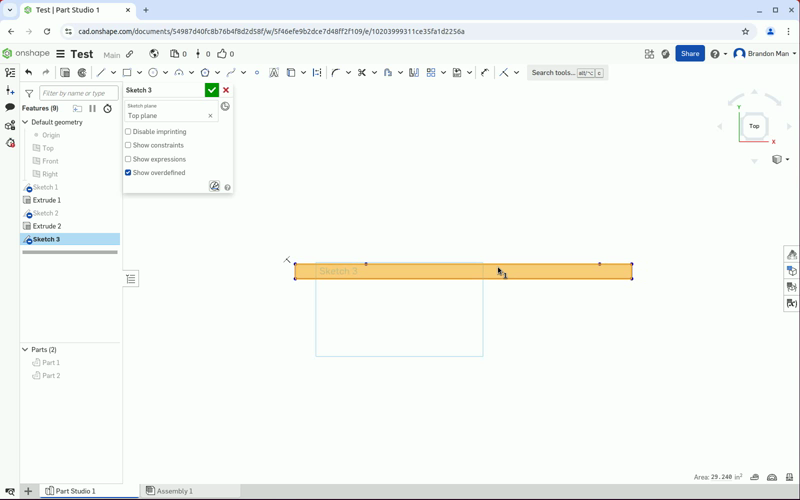
scroll(-6)
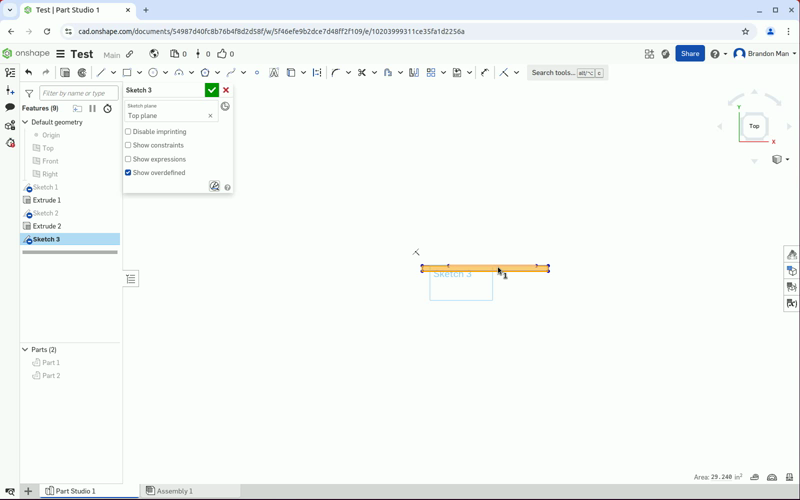
mouse_move(73, 352)
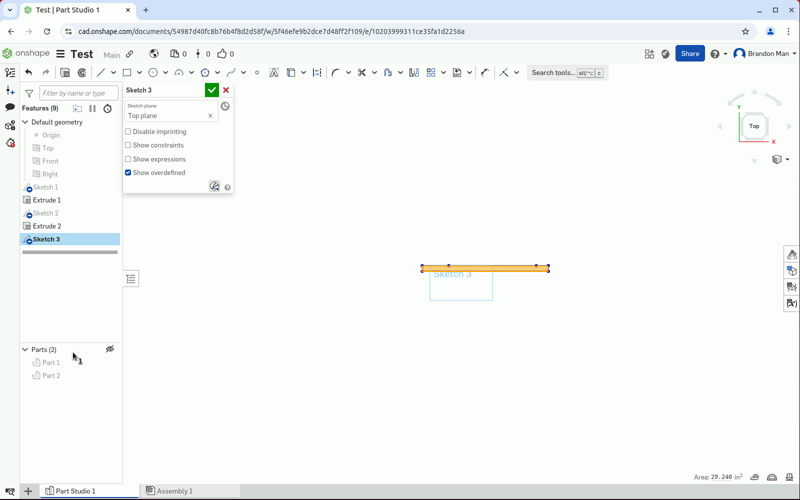
key(shift+y)
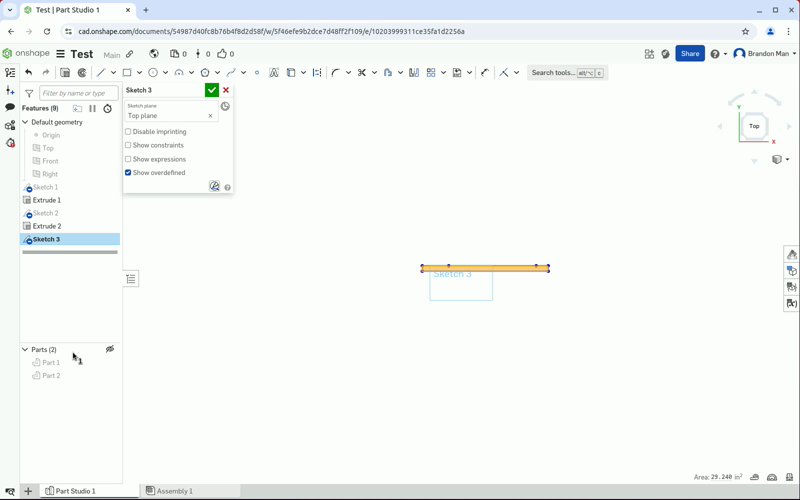
key(shift+e)
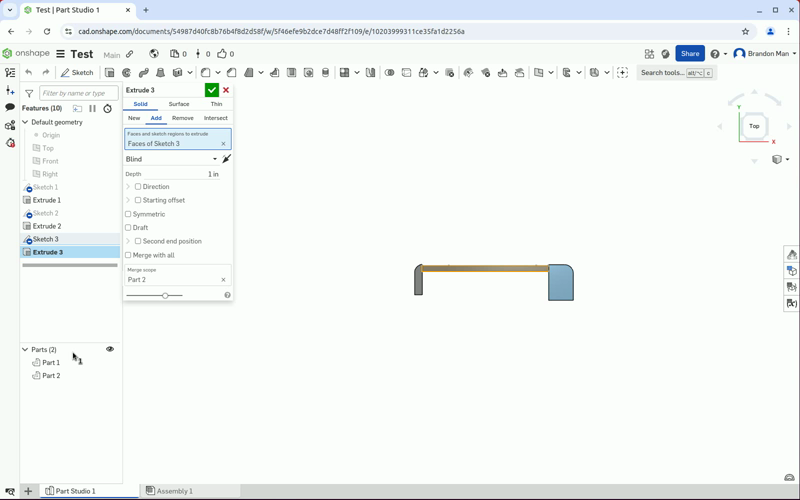
mouse_move(143, 106)
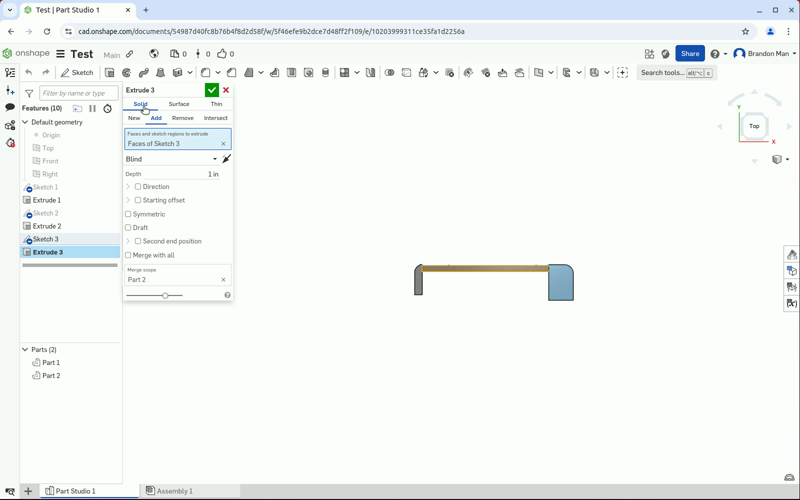
click(143, 106)
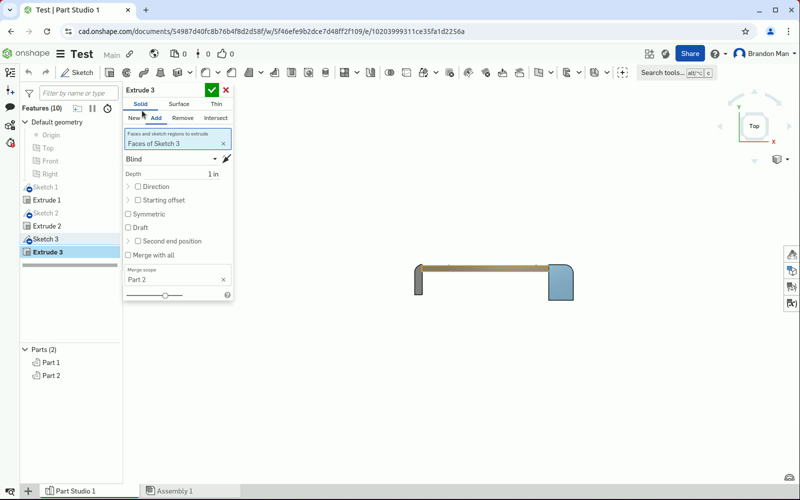
mouse_move(137, 120)
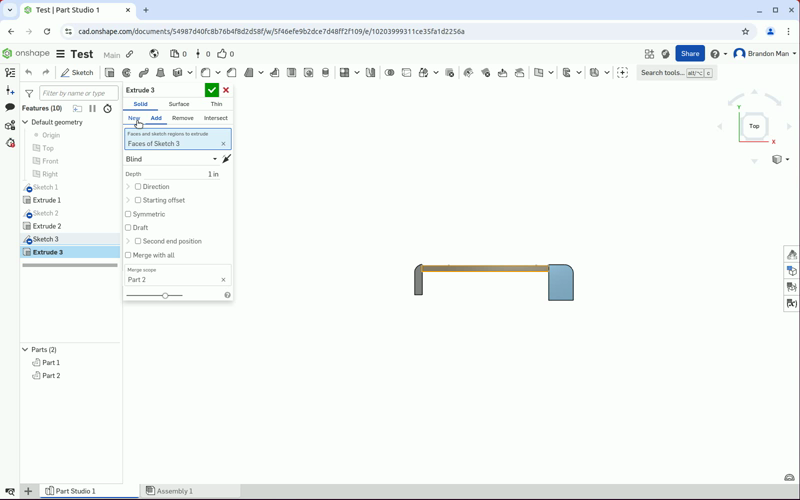
click(137, 120)
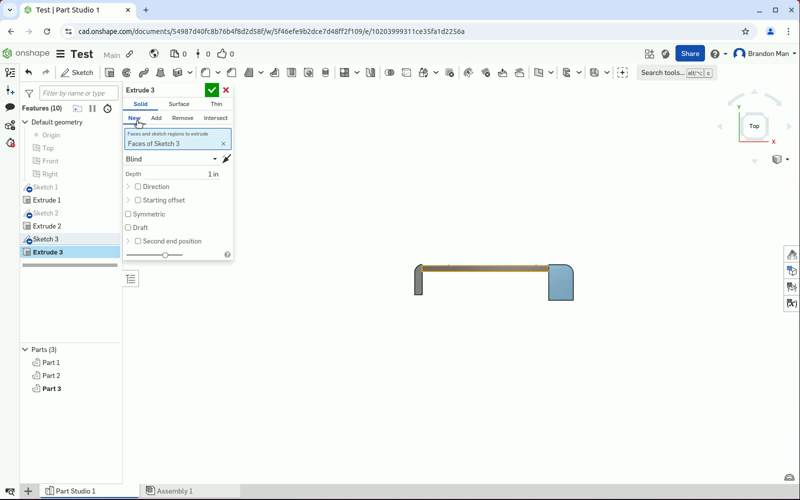
key(tab, 4)
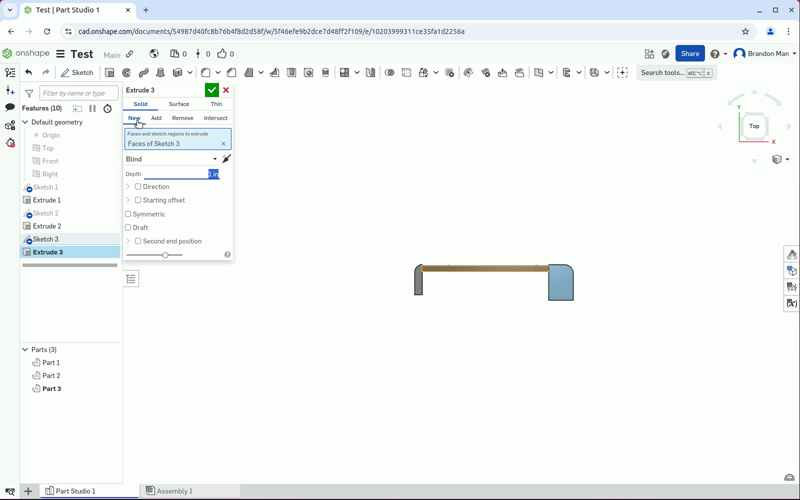
text(1.685)
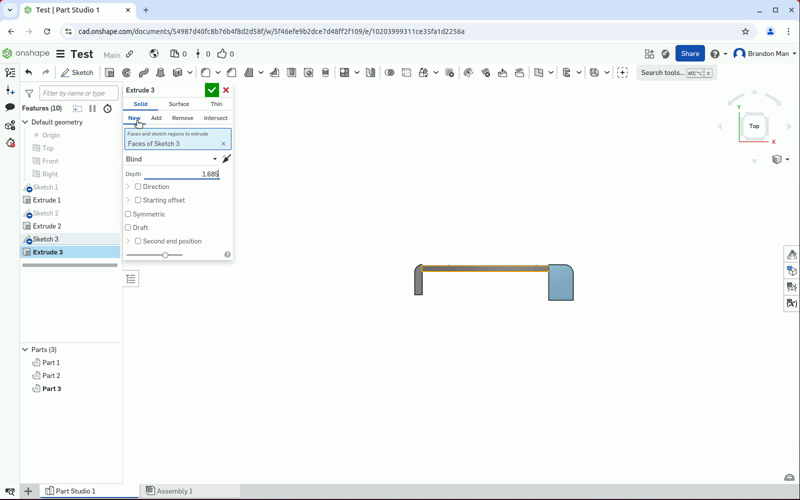
key(enter)
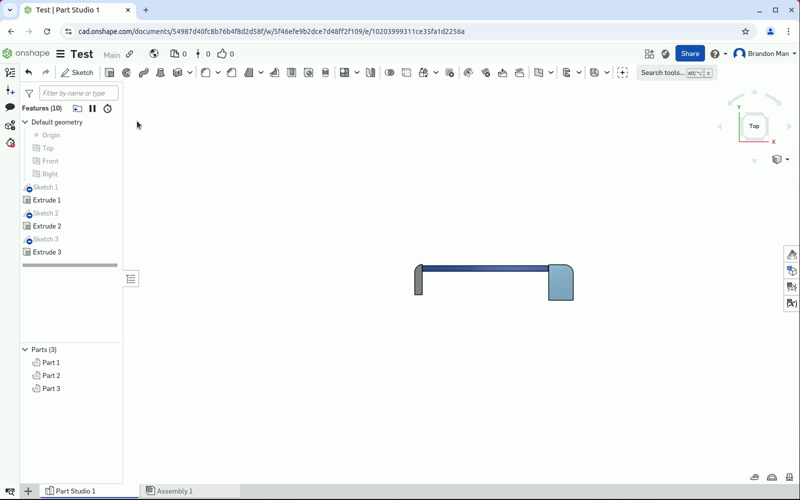
key(shift+h)
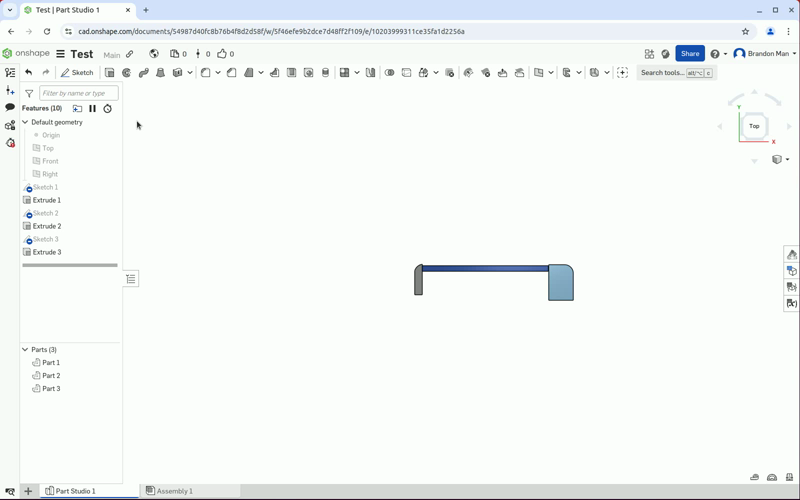
key(shift+h)
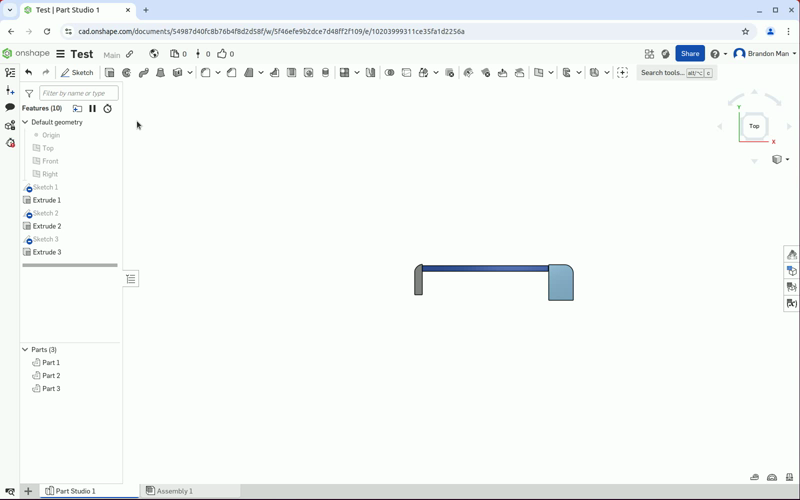
mouse_move(73, 189)
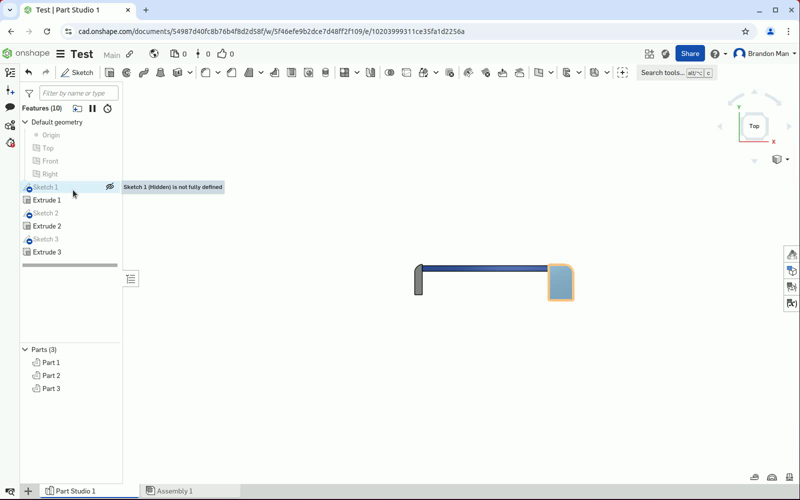
click(73, 189)
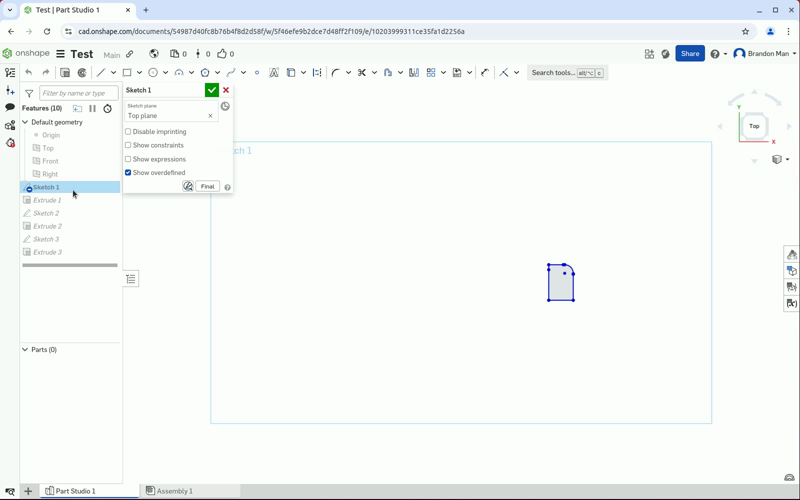
mouse_move(229, 92)
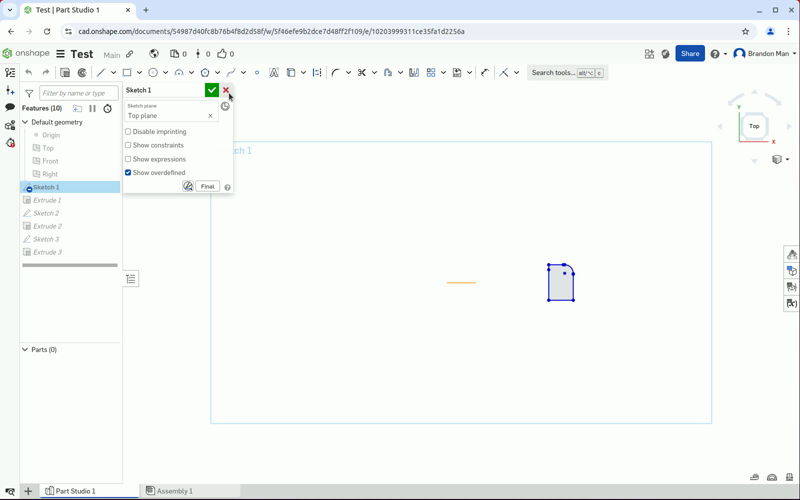
click(229, 92)
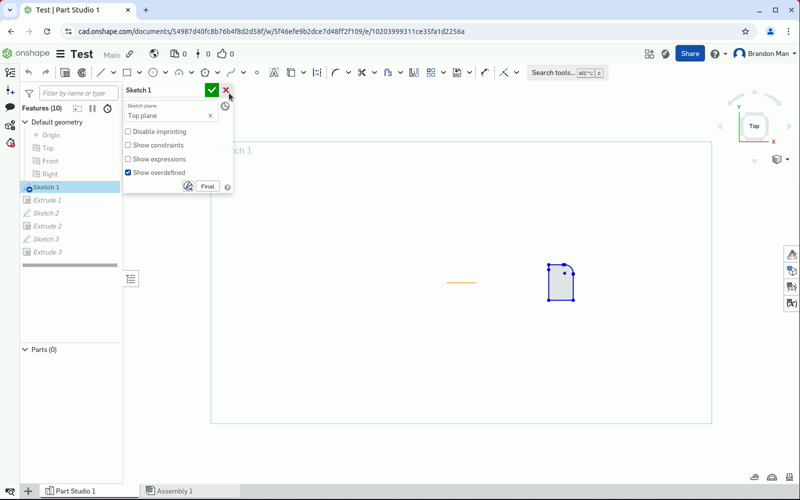
key(shift+s)
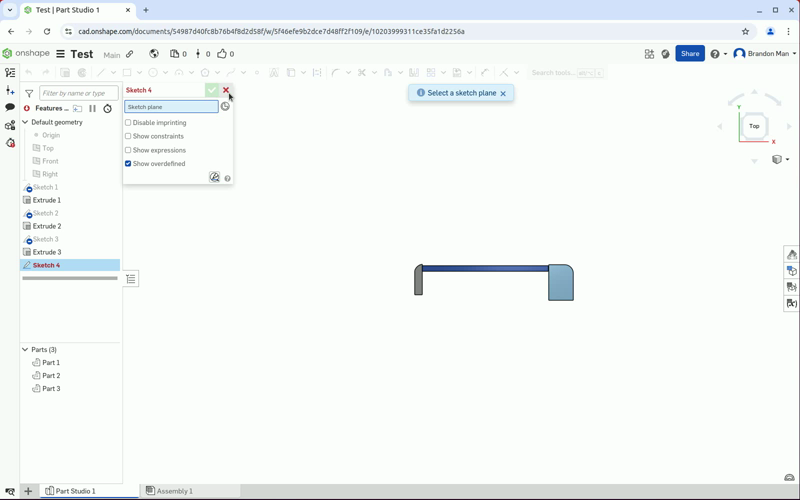
mouse_move(73, 150)
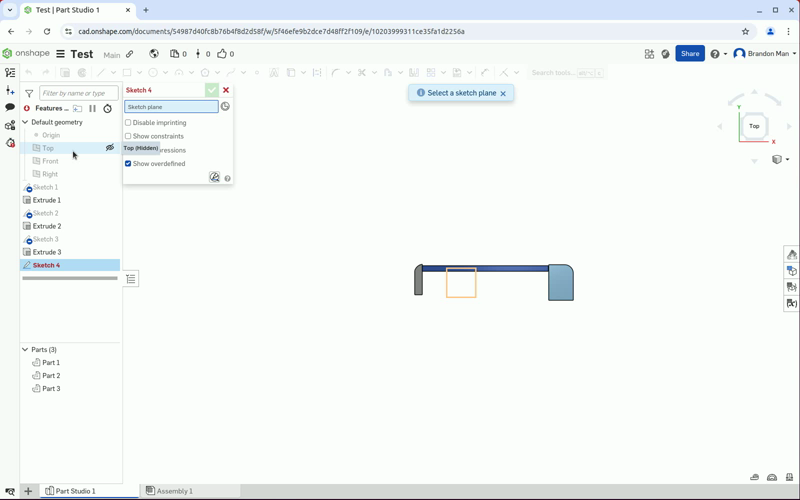
click(73, 150)
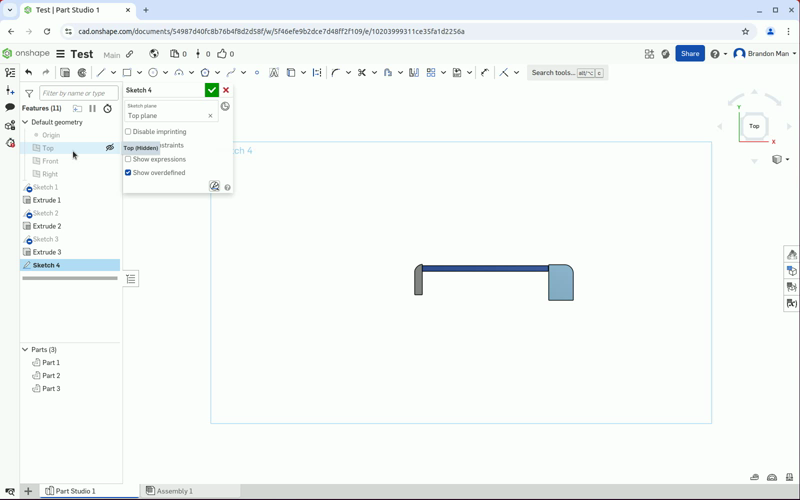
mouse_move(73, 352)
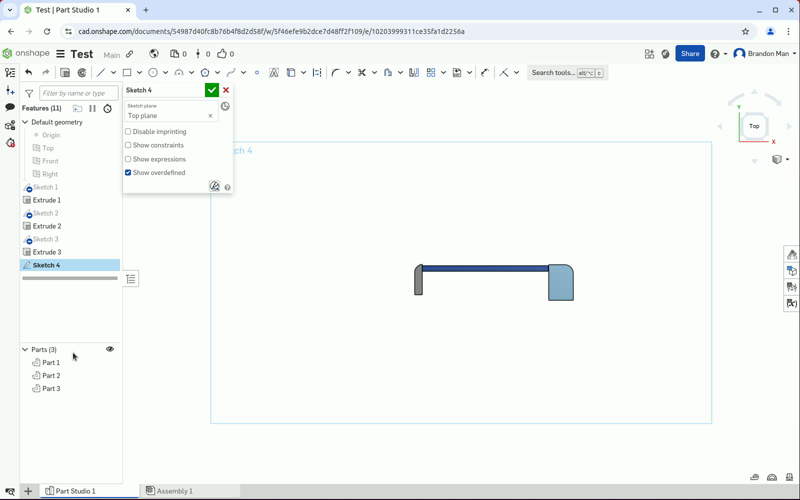
key(y)
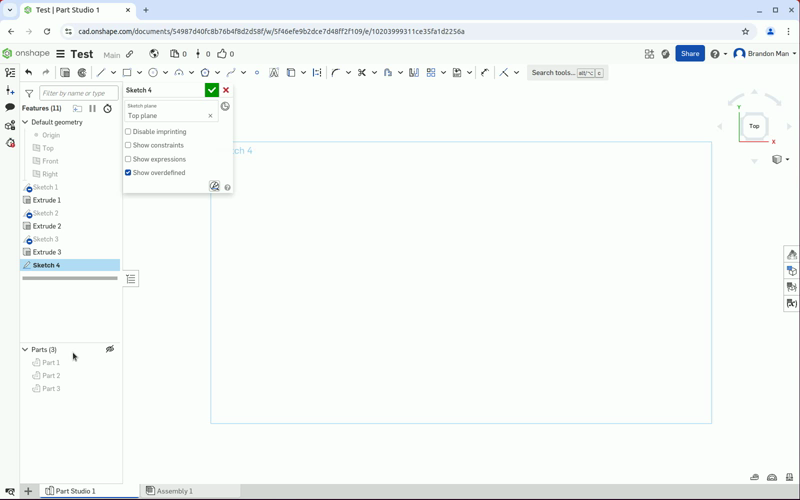
key(l)
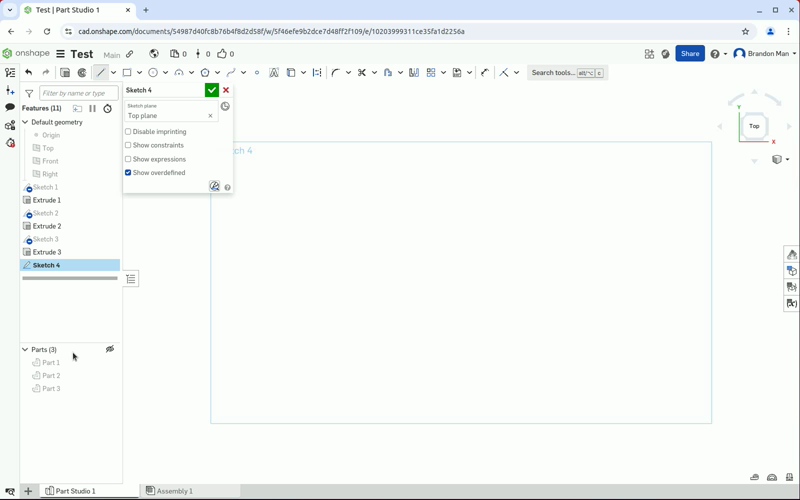
key_down(shift)
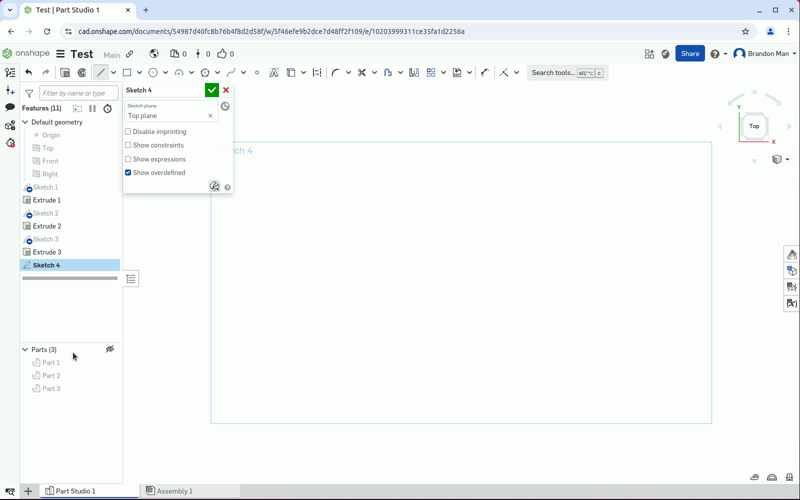
mouse_move(449, 265)
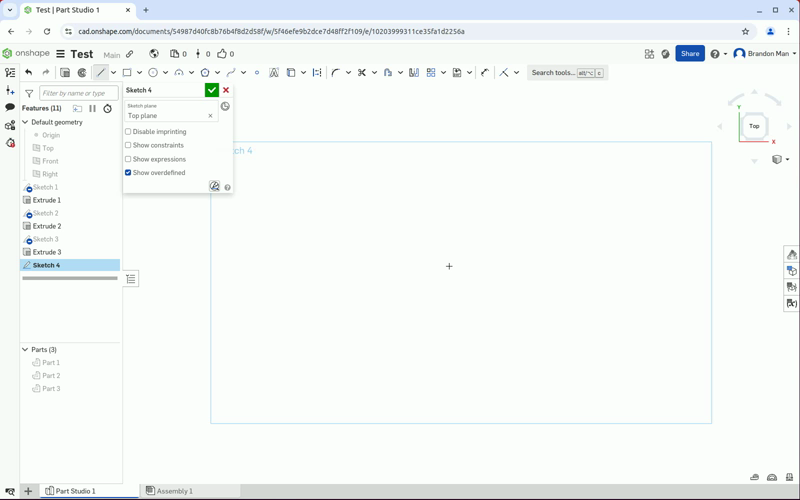
click(449, 265)
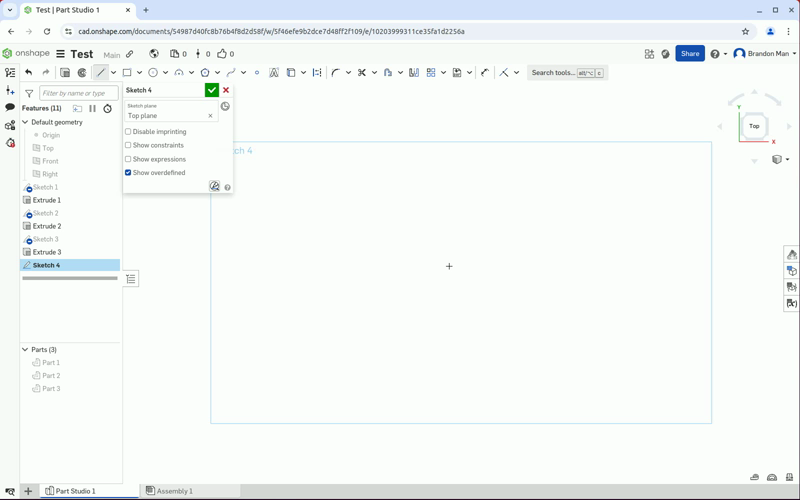
key_up(shift)
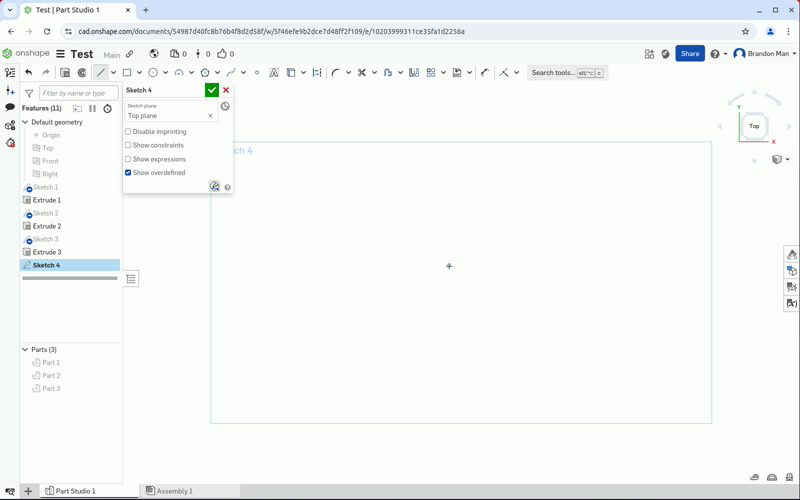
key_down(shift)
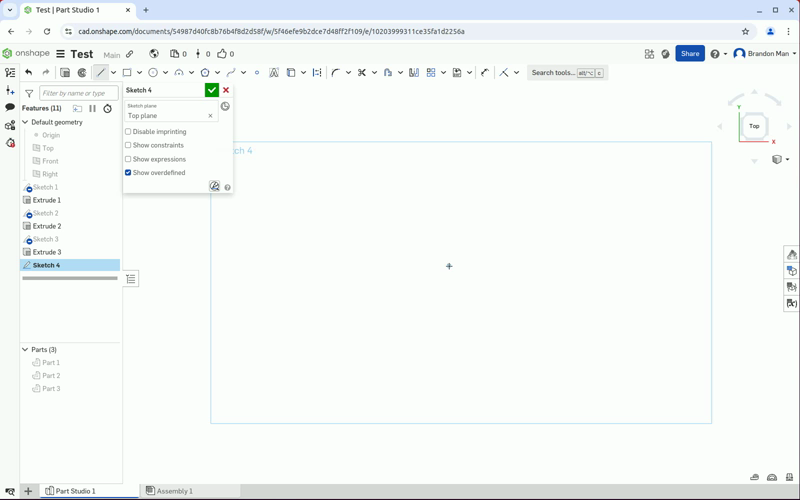
mouse_move(538, 265)
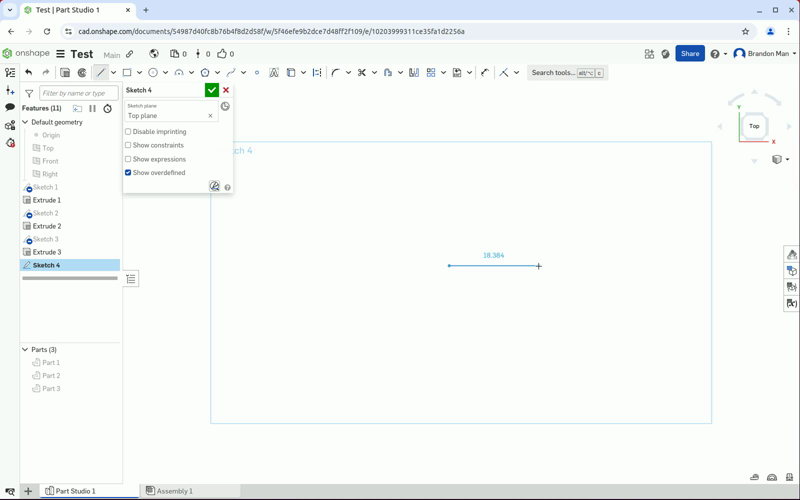
click(538, 265)
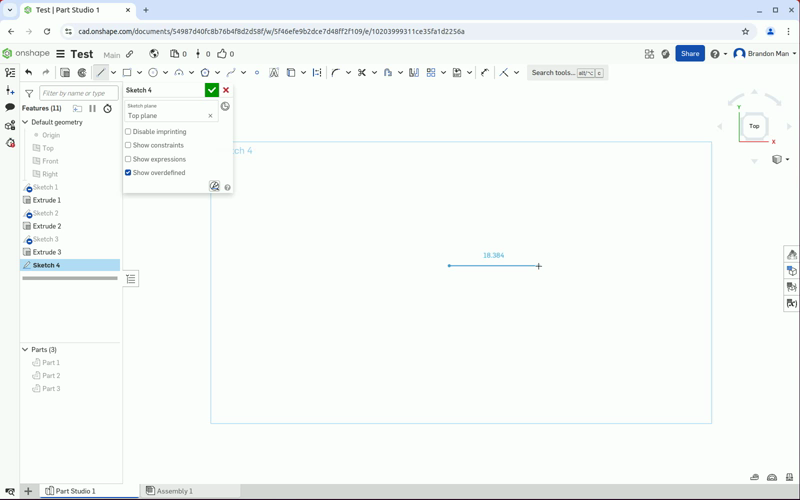
key_up(shift)
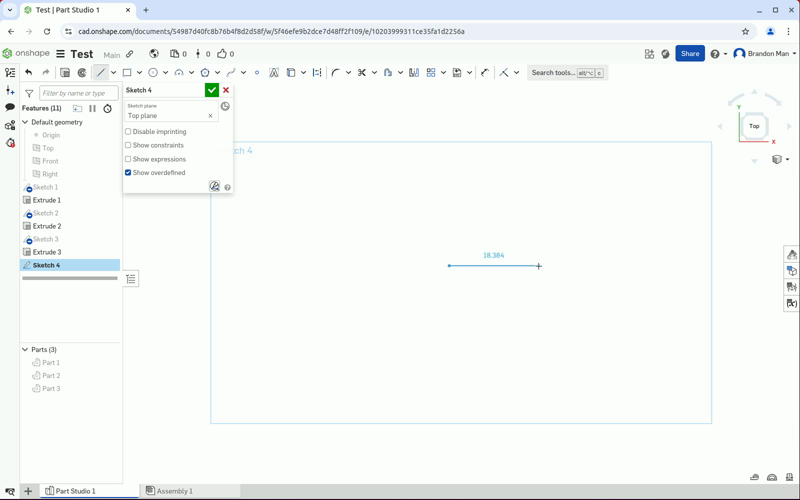
key_down(shift)
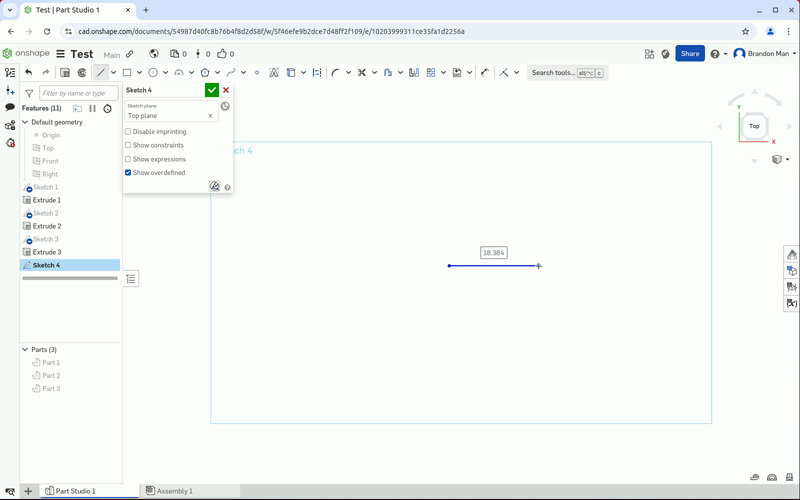
mouse_move(568, 265)
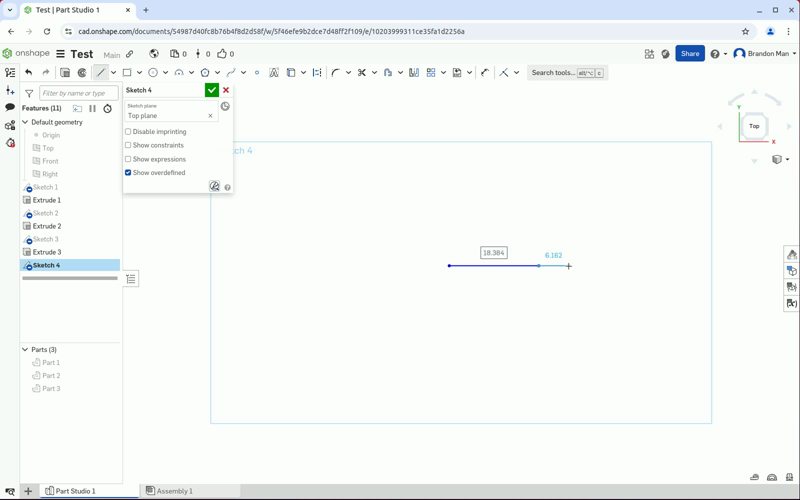
mouse_move(538, 255)
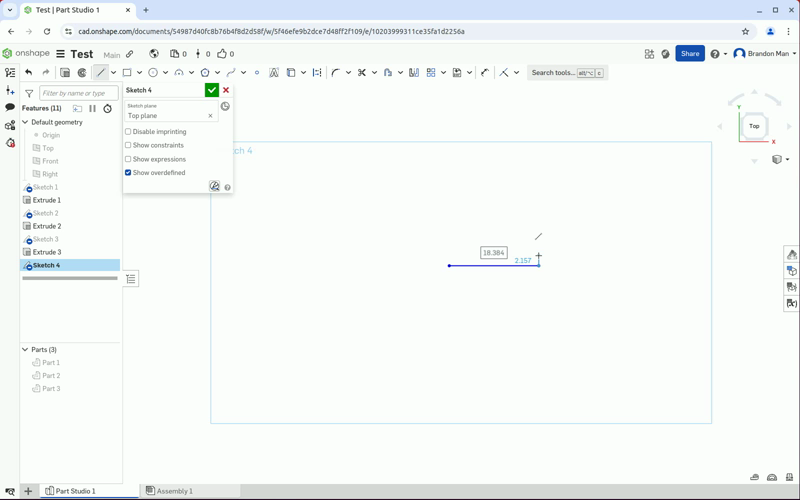
click(538, 255)
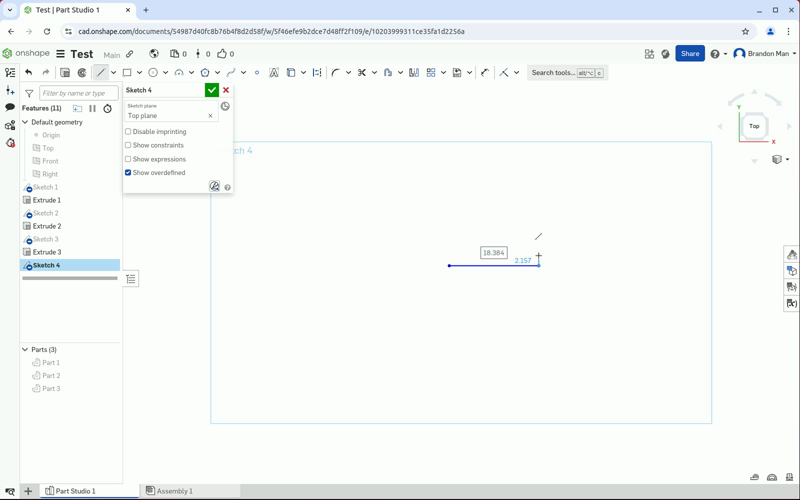
key_up(shift)
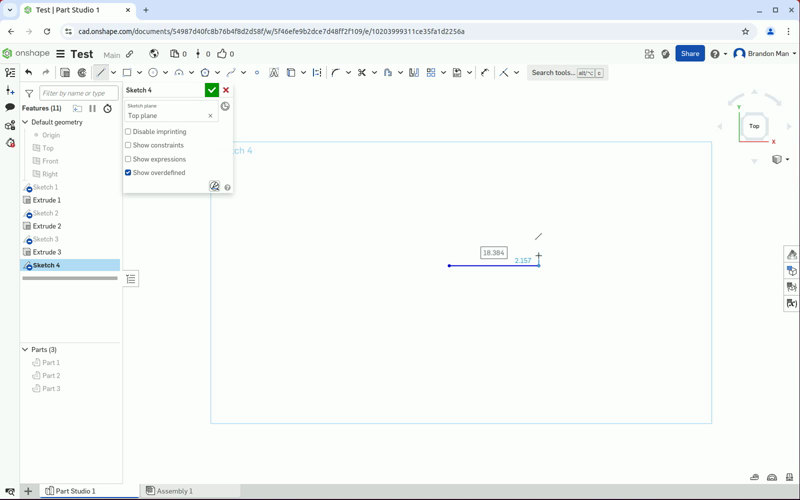
key_down(shift)
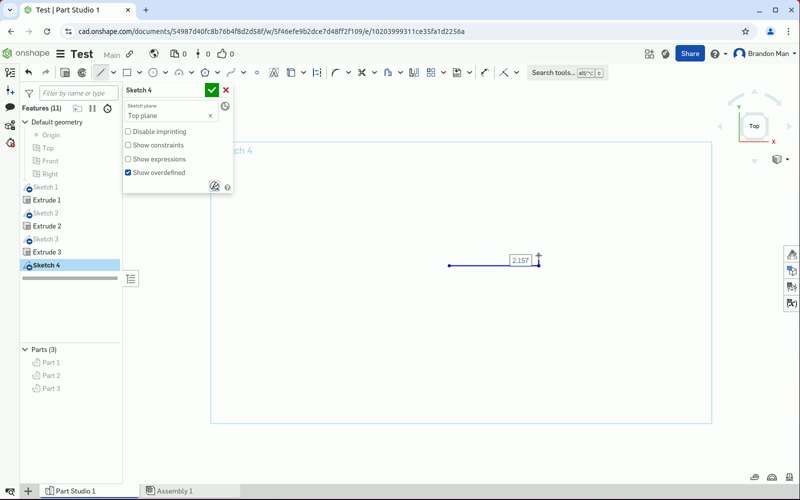
mouse_move(449, 255)
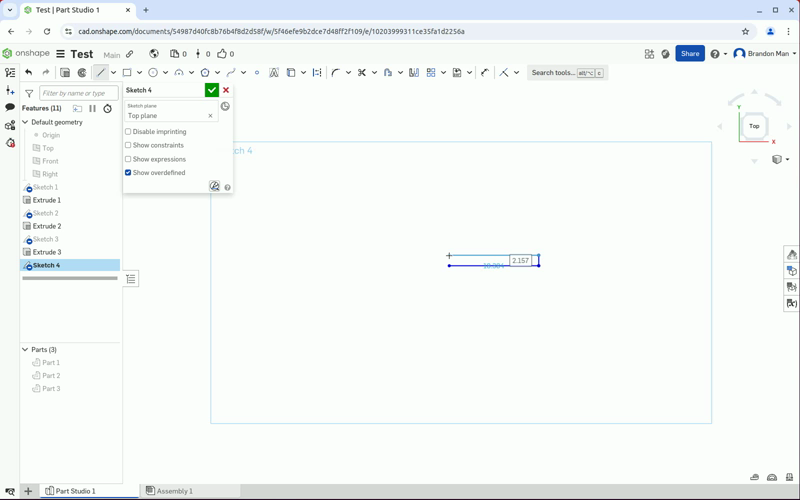
click(449, 255)
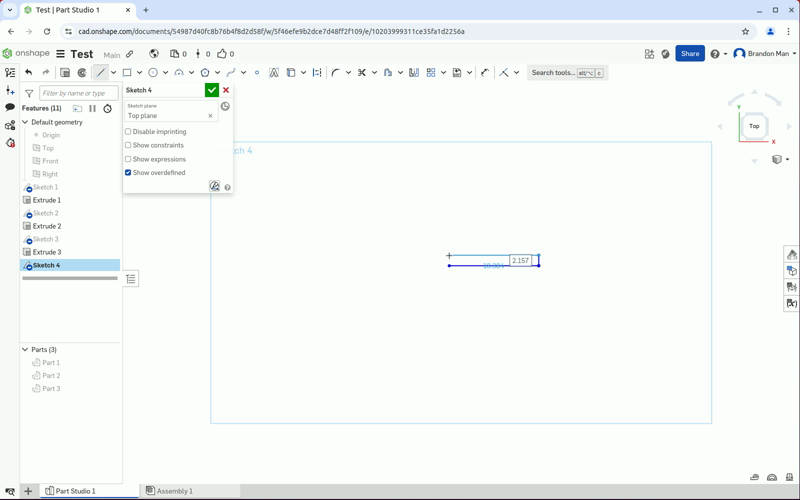
key_up(shift)
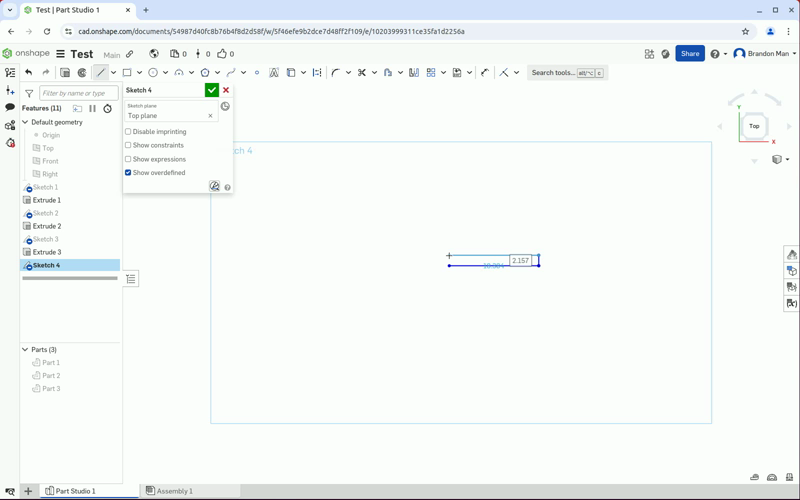
mouse_move(479, 255)
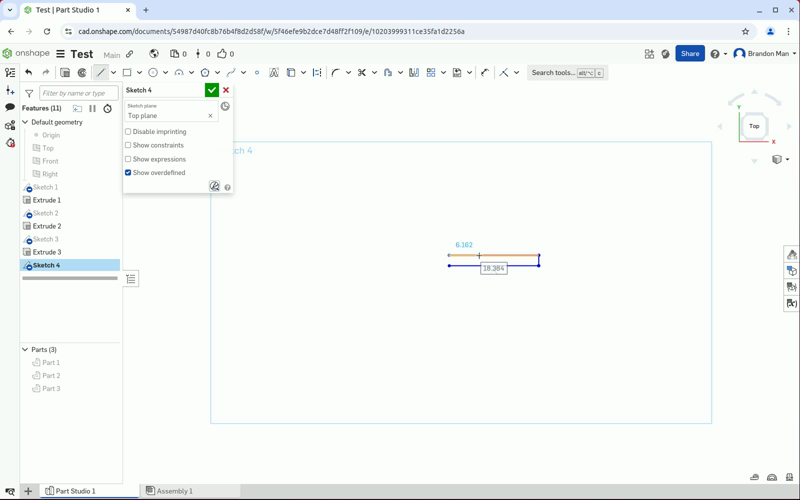
key_down(shift)
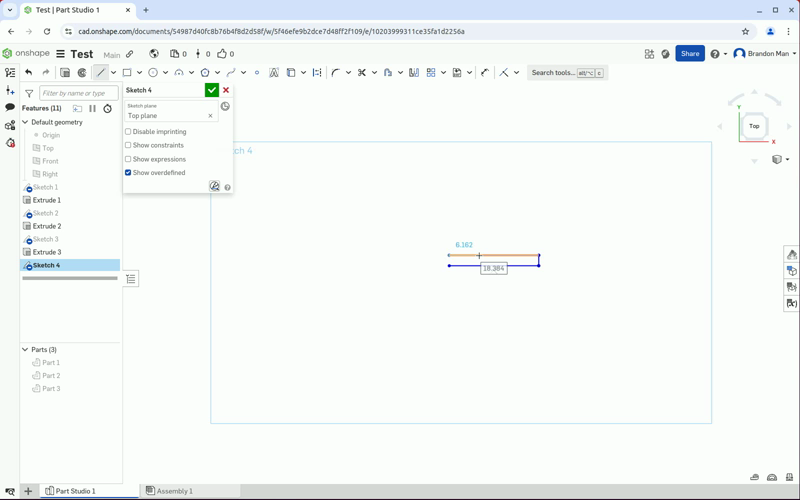
mouse_move(449, 265)
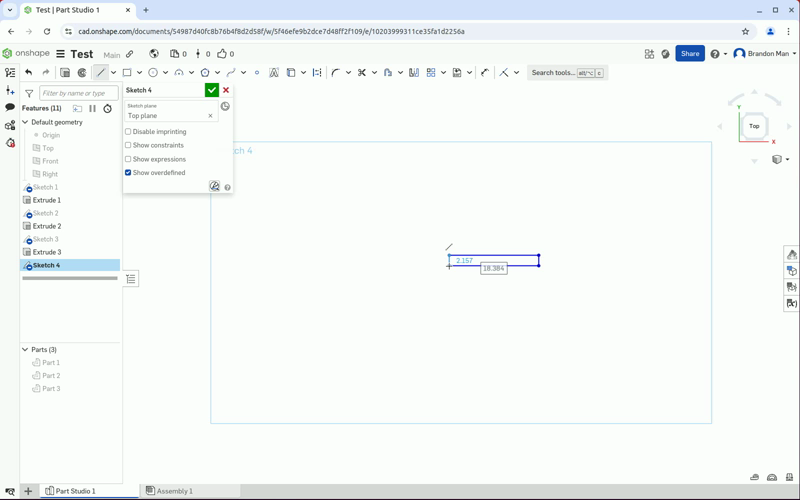
key_up(shift)
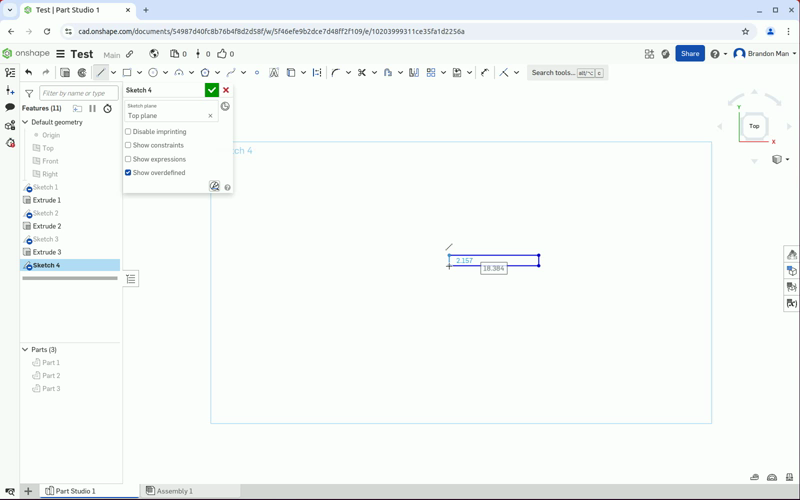
click(449, 265)
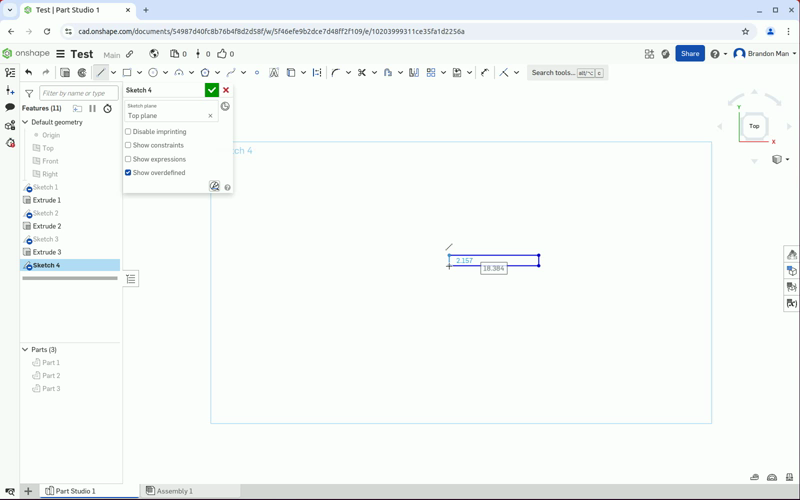
key(esc)
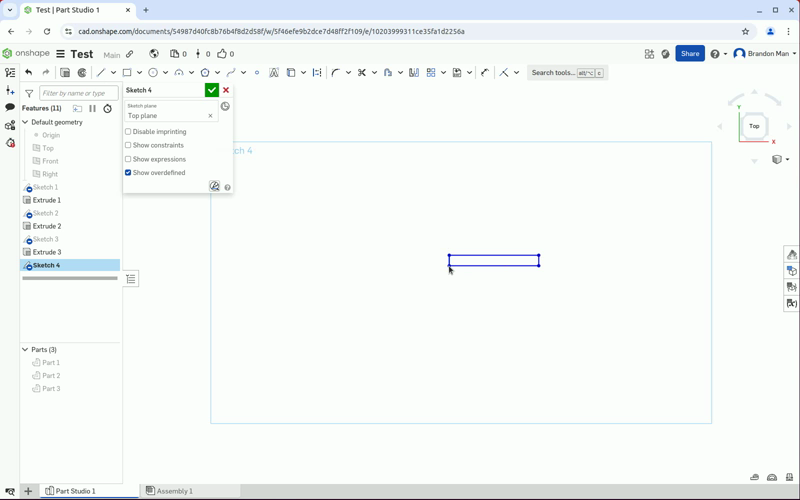
mouse_move(484, 262)
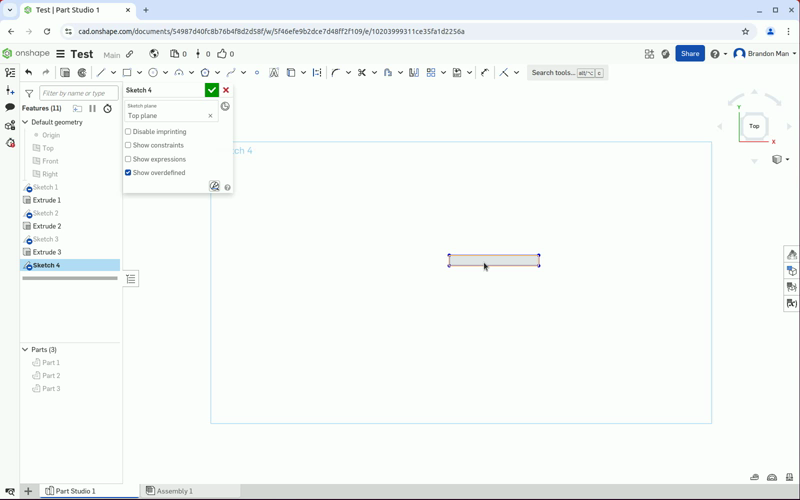
scroll(6)
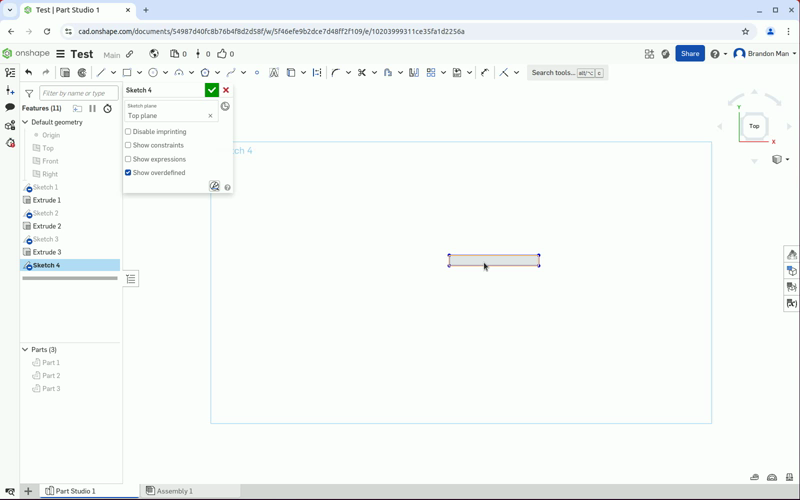
scroll(6)
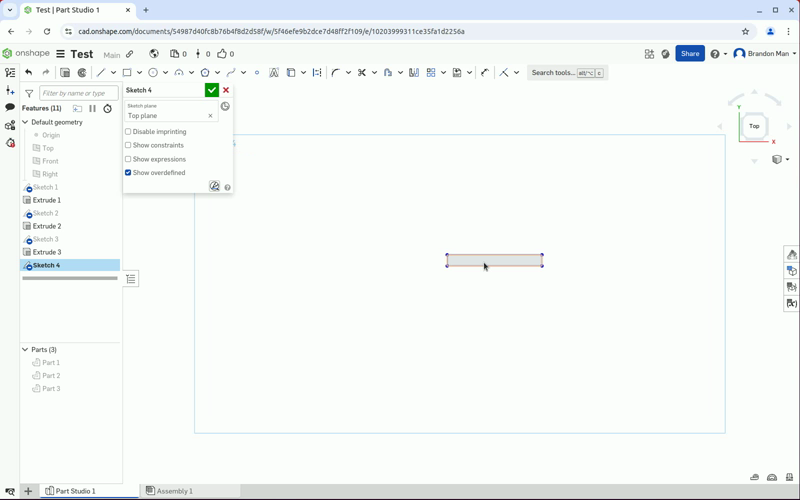
scroll(6)
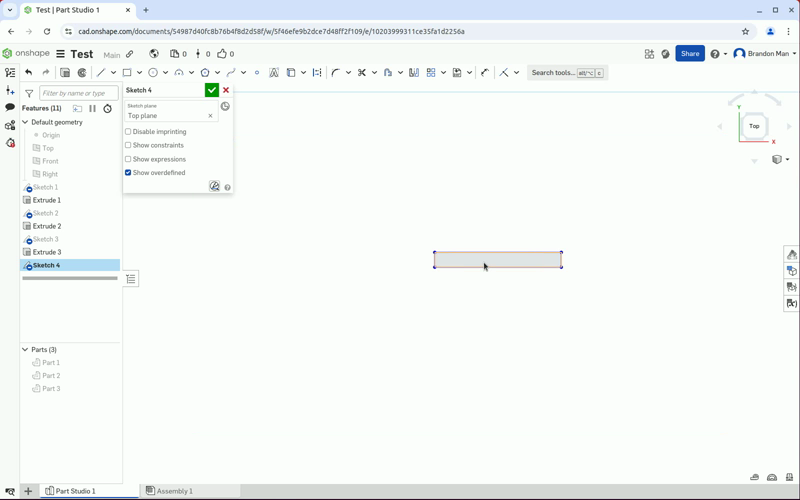
scroll(6)
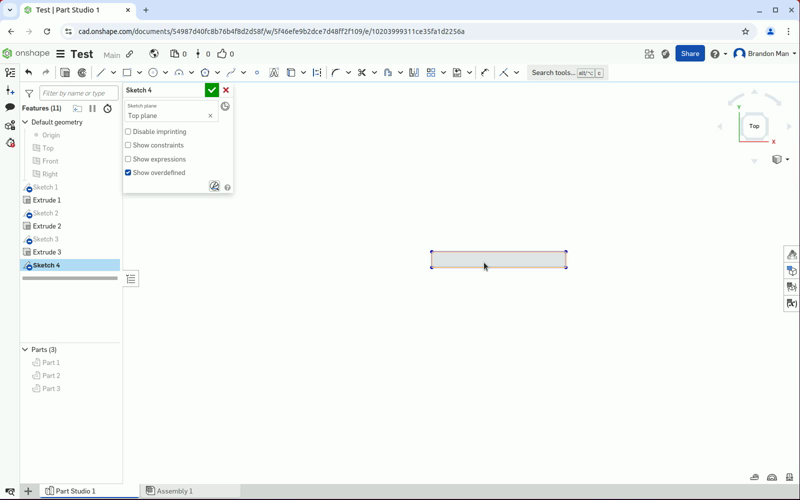
scroll(6)
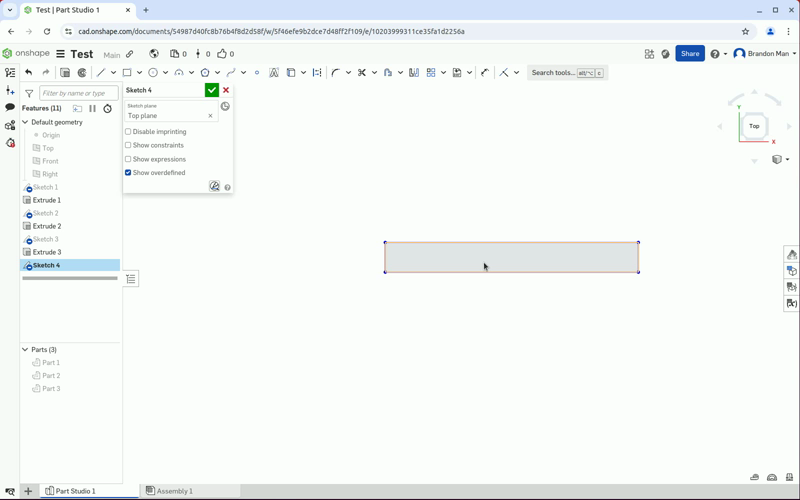
scroll(6)
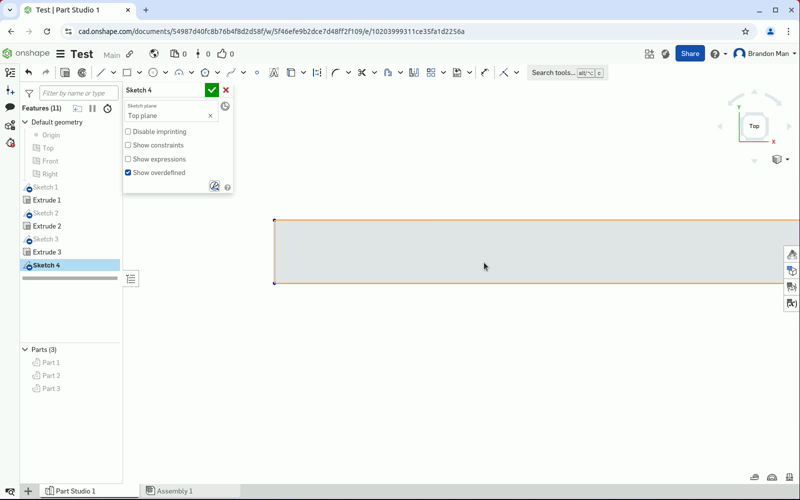
scroll(6)
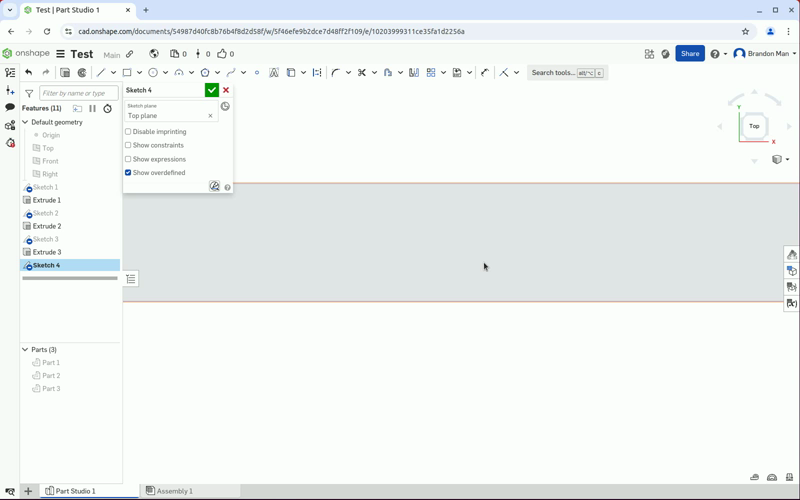
click(484, 262)
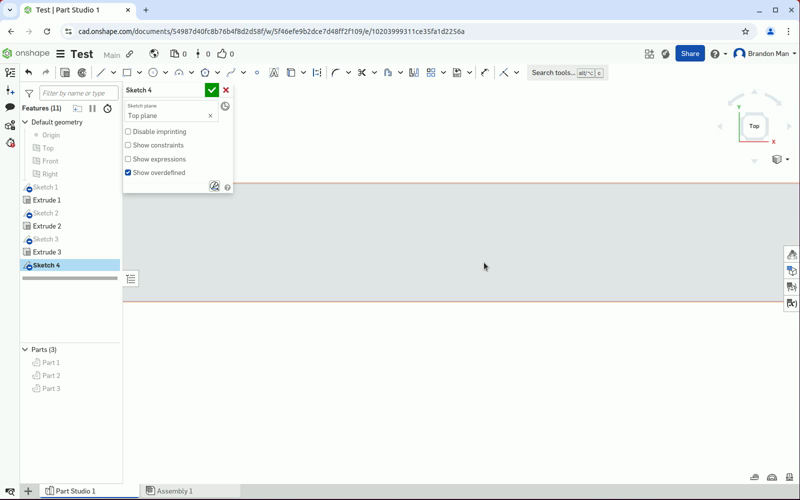
scroll(-6)
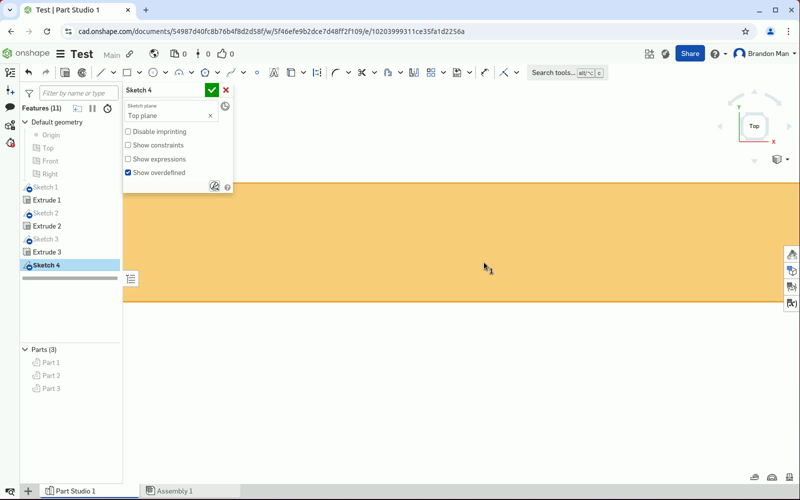
scroll(-6)
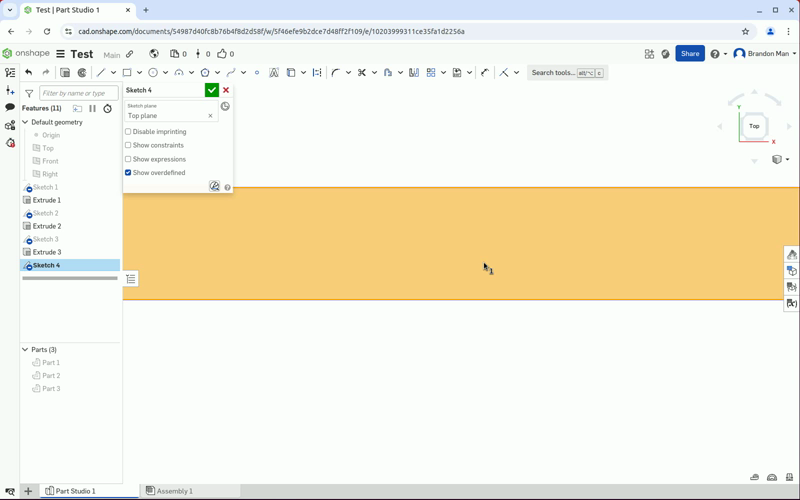
scroll(-6)
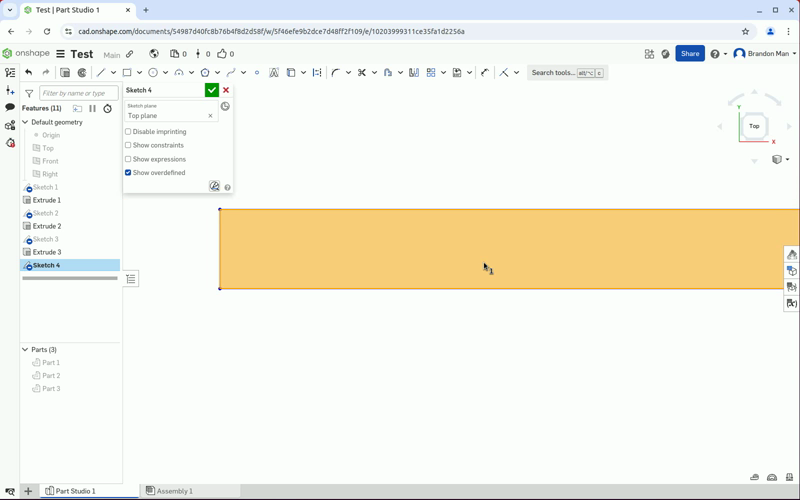
scroll(-6)
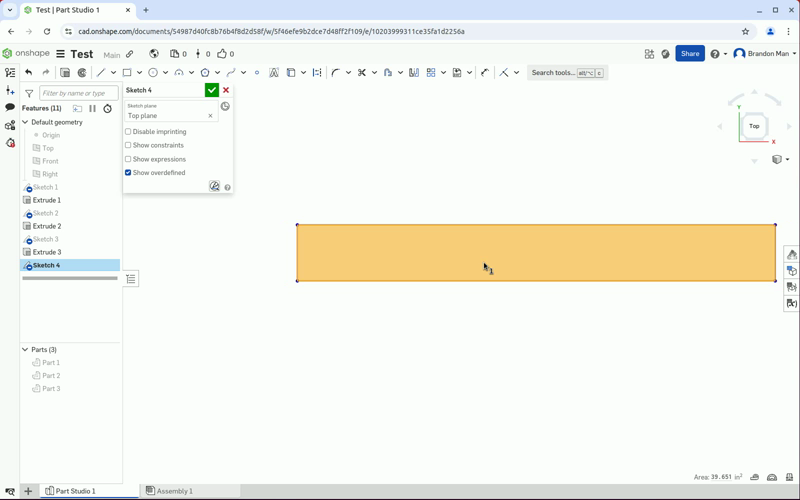
scroll(-6)
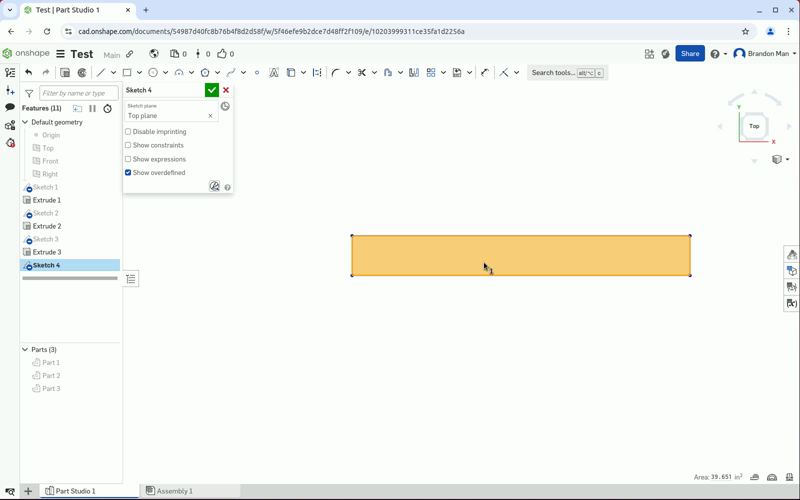
scroll(-6)
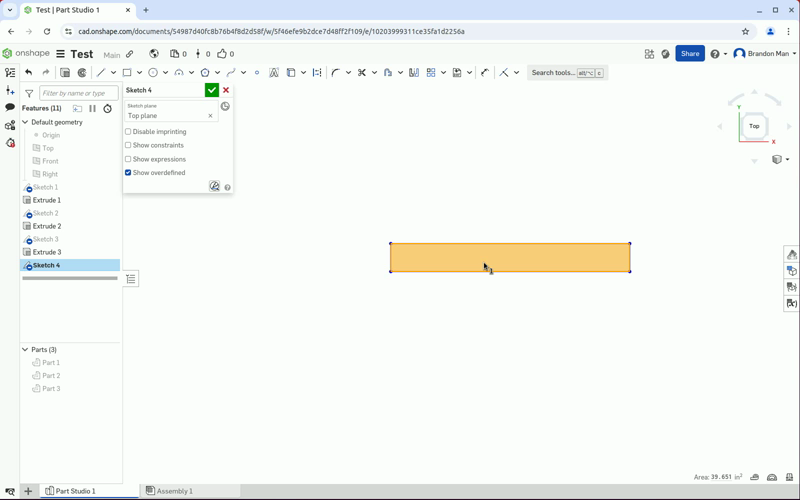
scroll(-6)
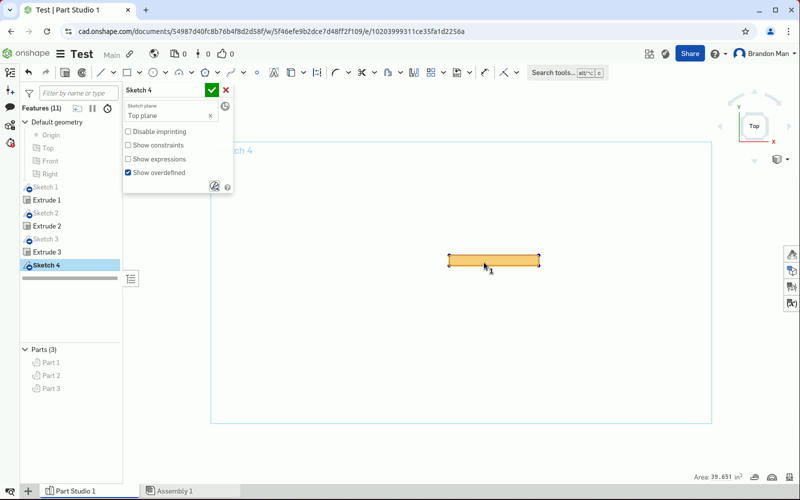
mouse_move(73, 352)
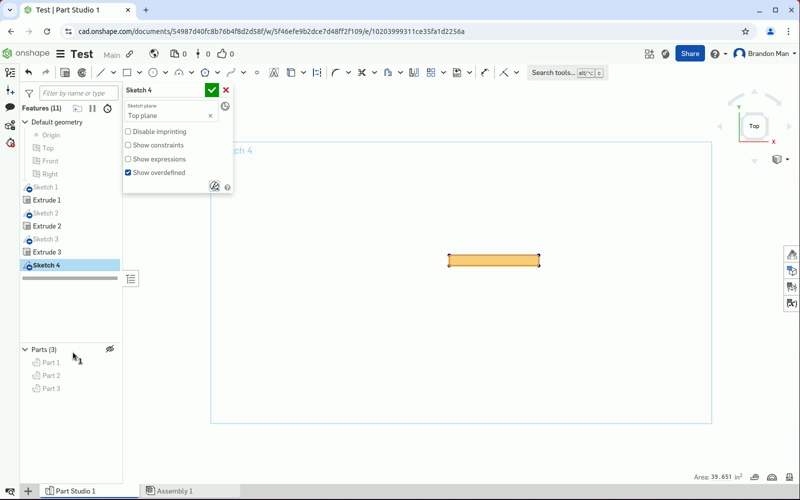
key(shift+y)
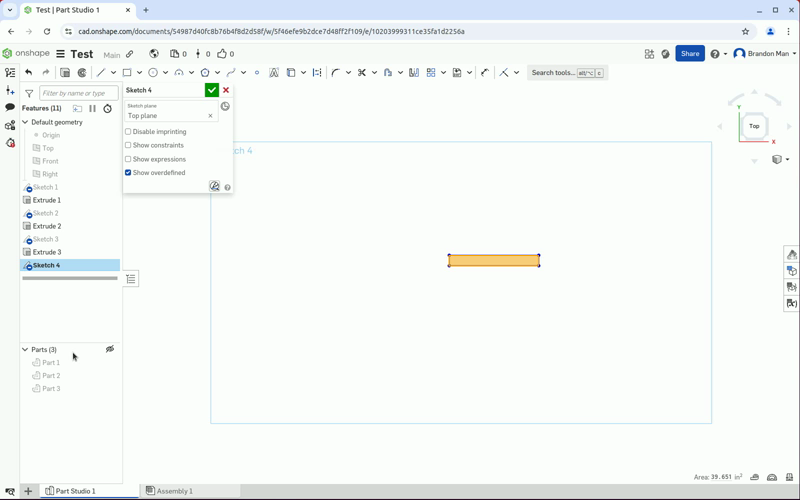
key(shift+e)
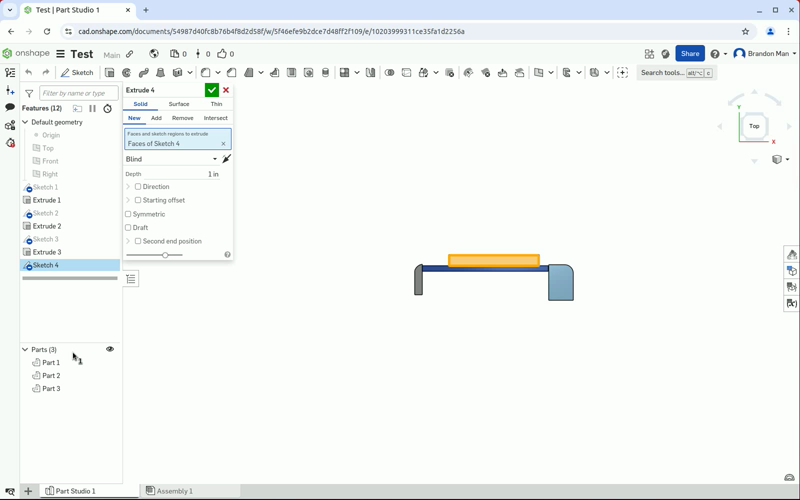
mouse_move(143, 106)
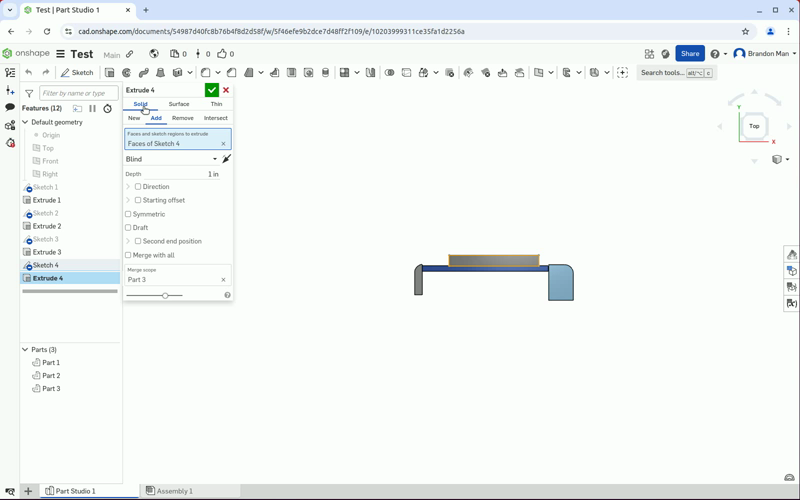
click(143, 106)
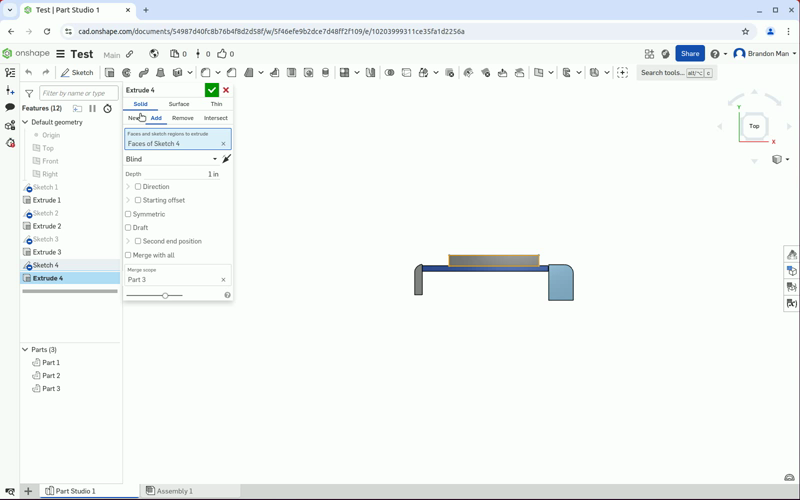
mouse_move(137, 120)
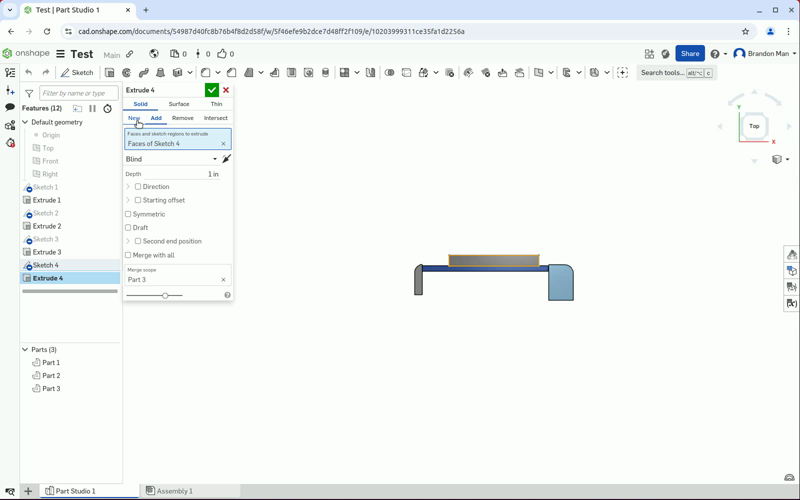
click(137, 120)
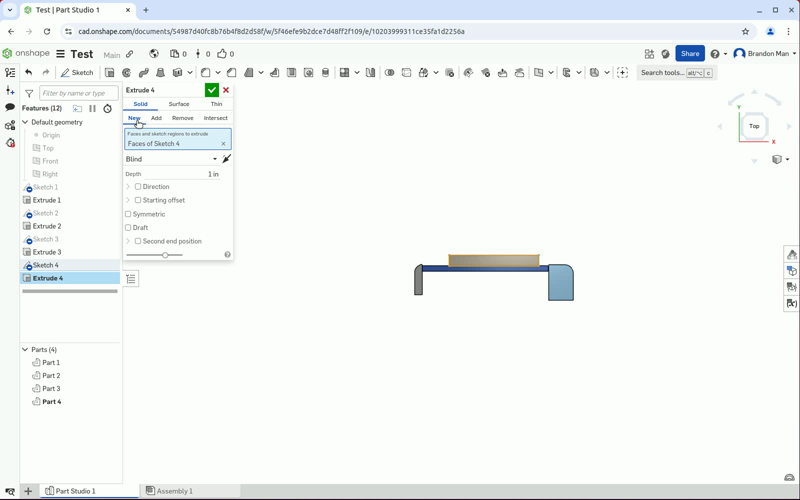
key(tab, 4)
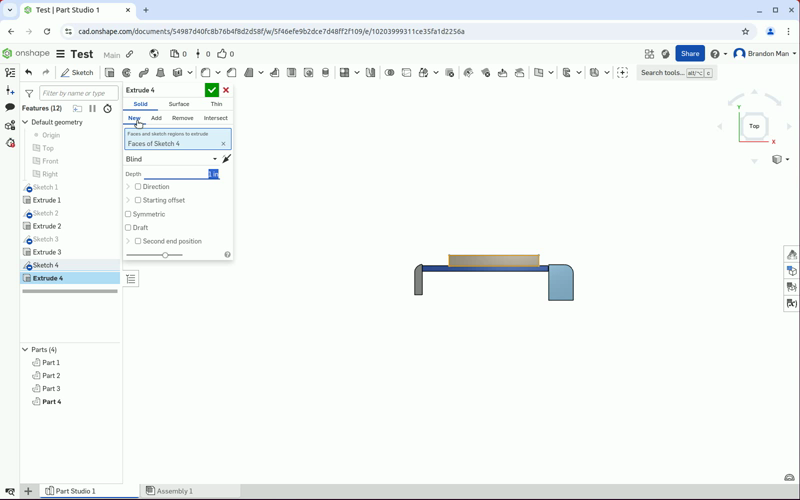
text(1.685)
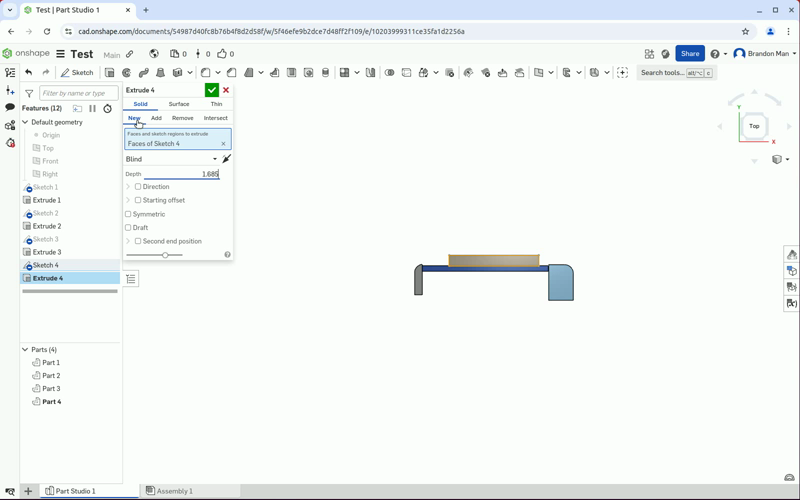
key(enter)
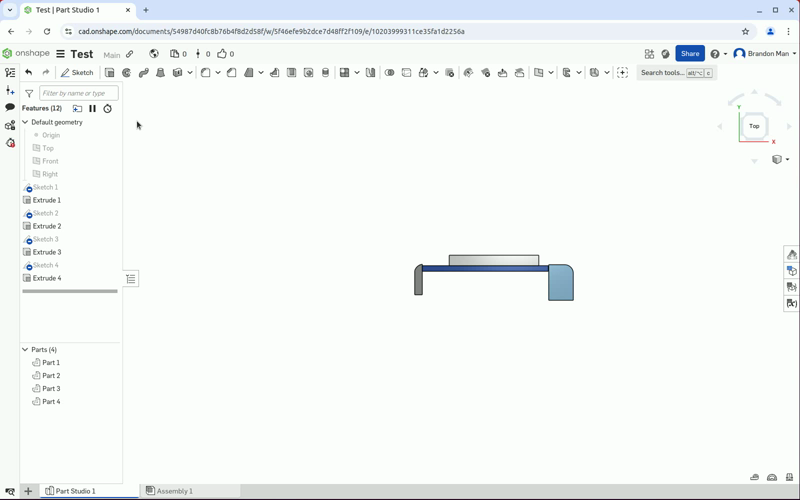
key(shift+h)
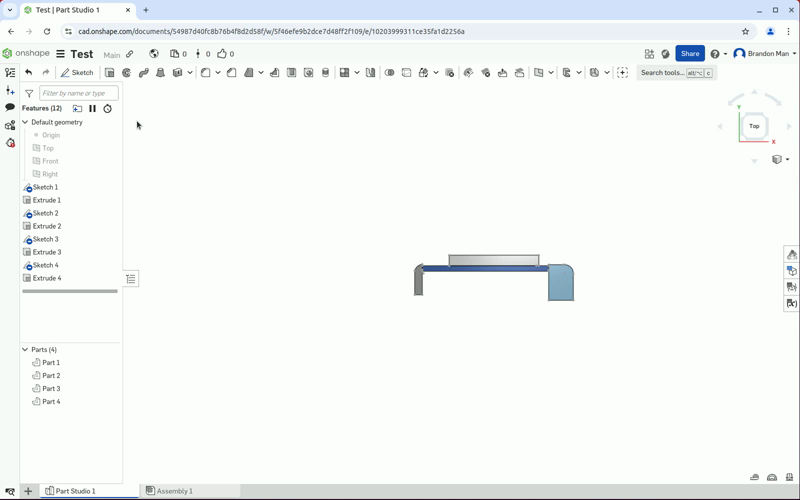
key(shift+h)
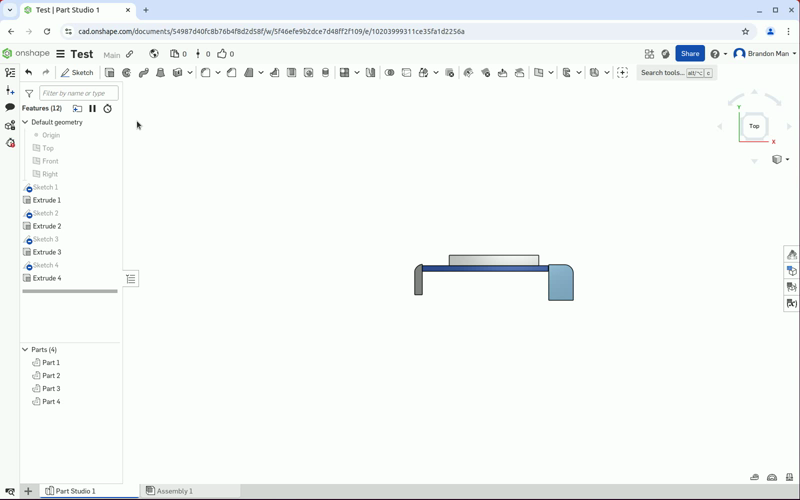
mouse_move(73, 189)
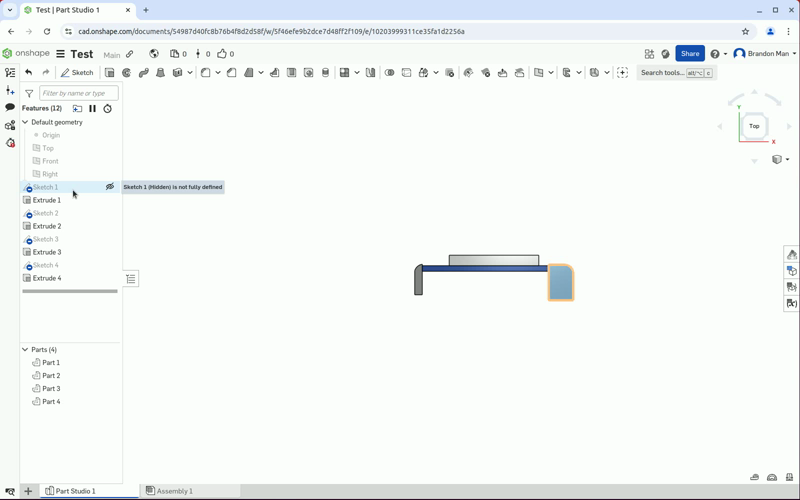
click(73, 189)
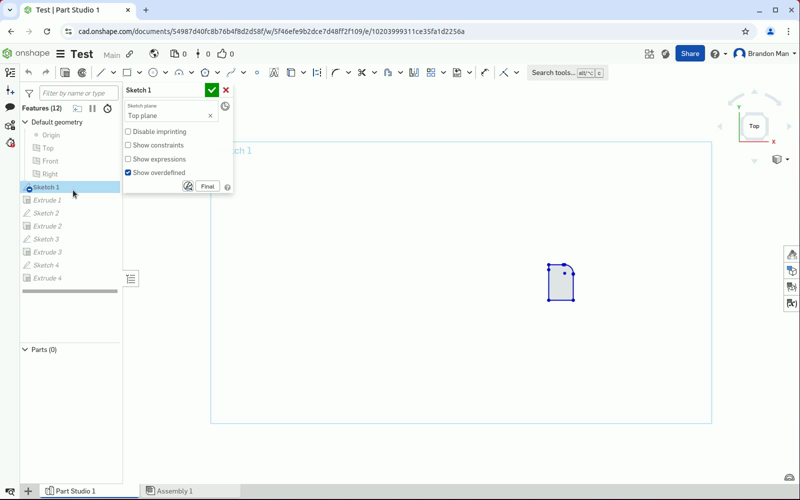
mouse_move(229, 92)
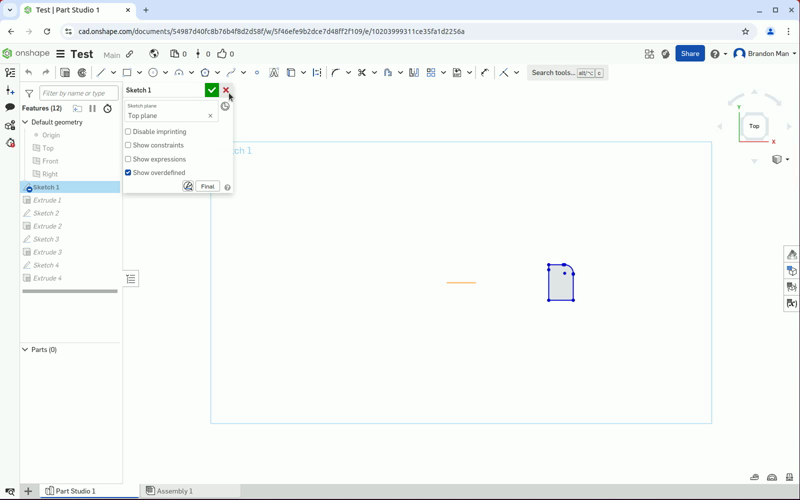
click(229, 92)
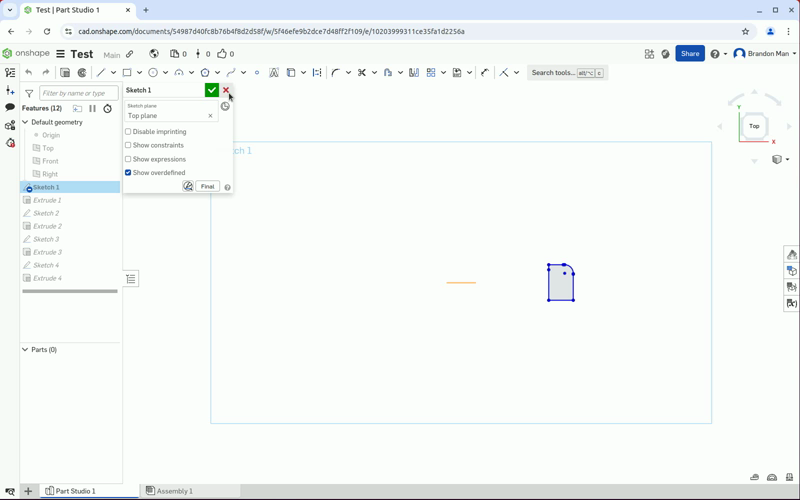
key(shift+s)
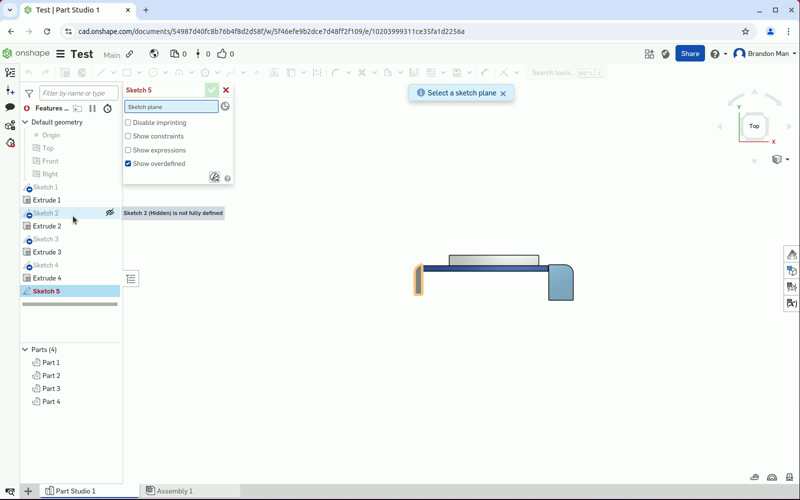
scroll(3)
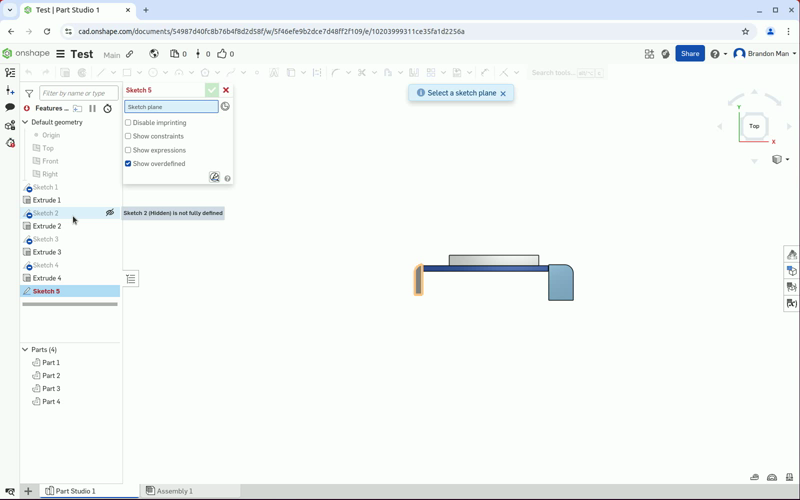
mouse_move(73, 150)
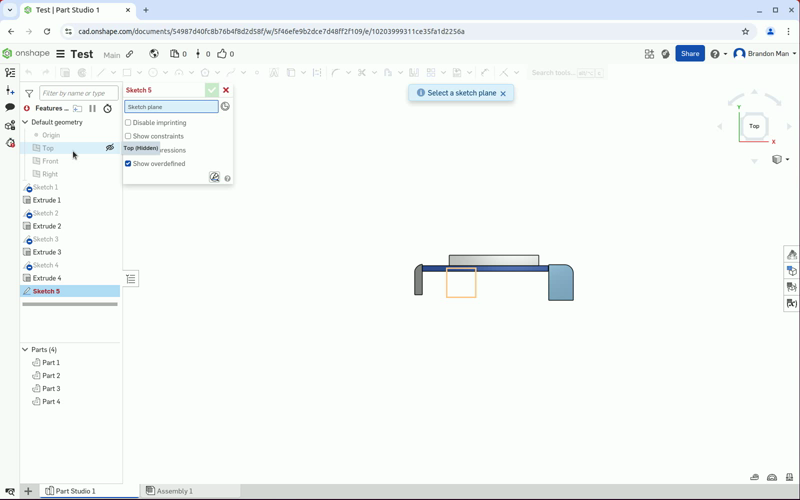
click(73, 150)
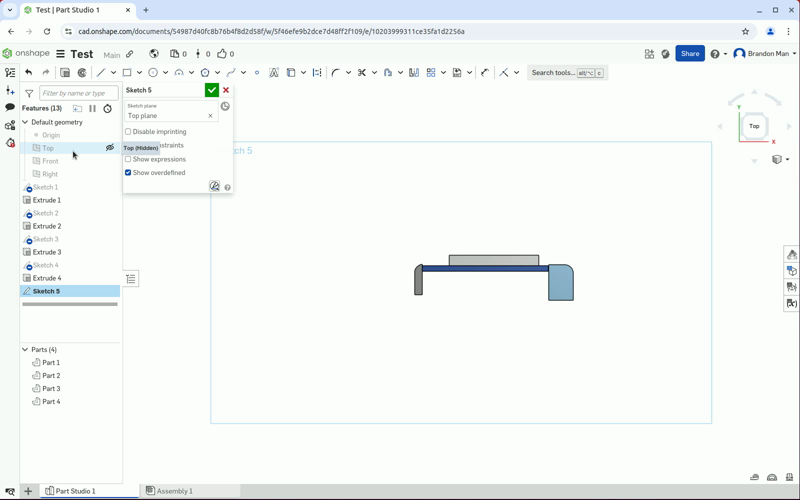
mouse_move(73, 352)
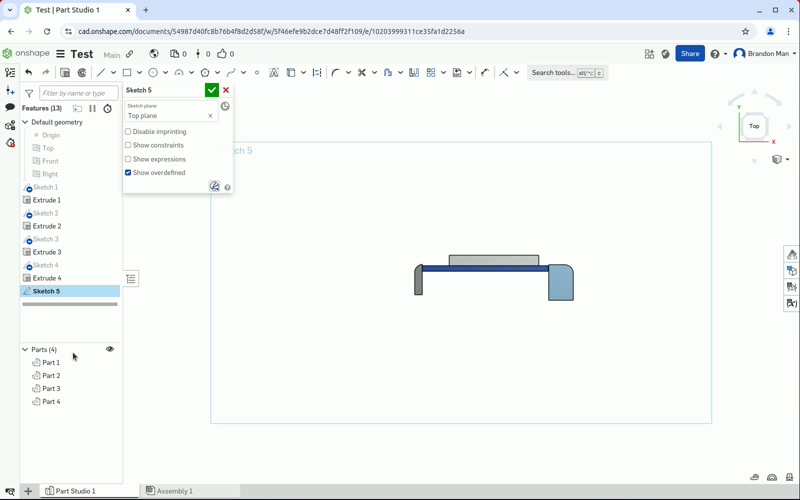
key(y)
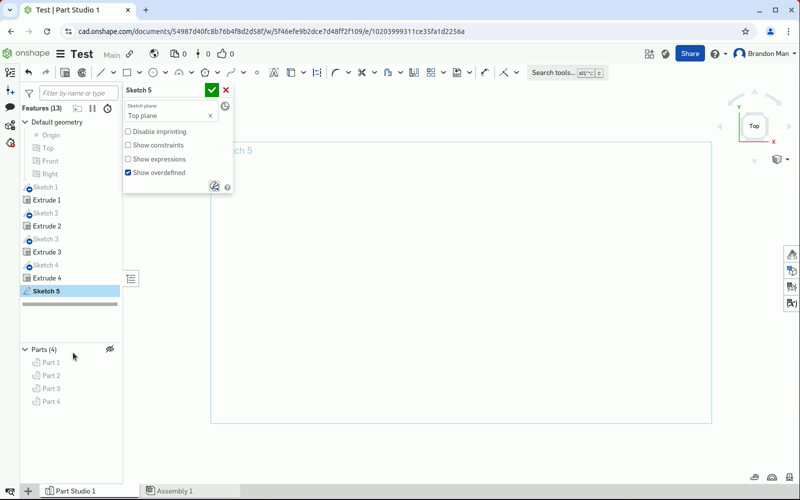
key(l)
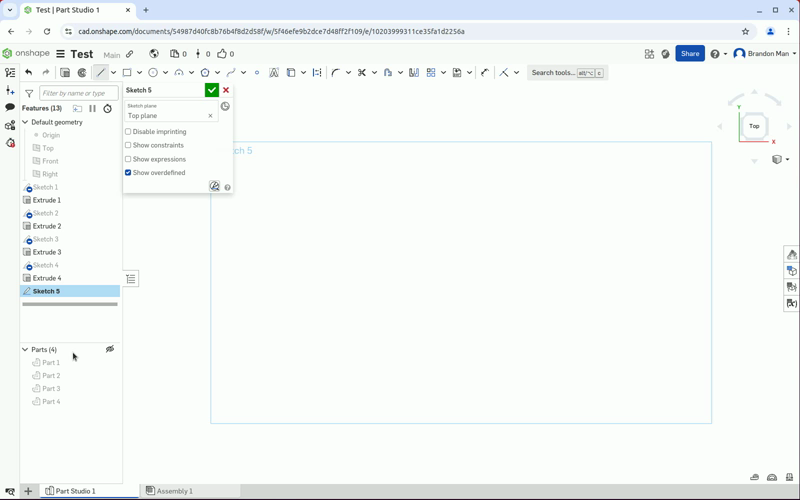
key_down(shift)
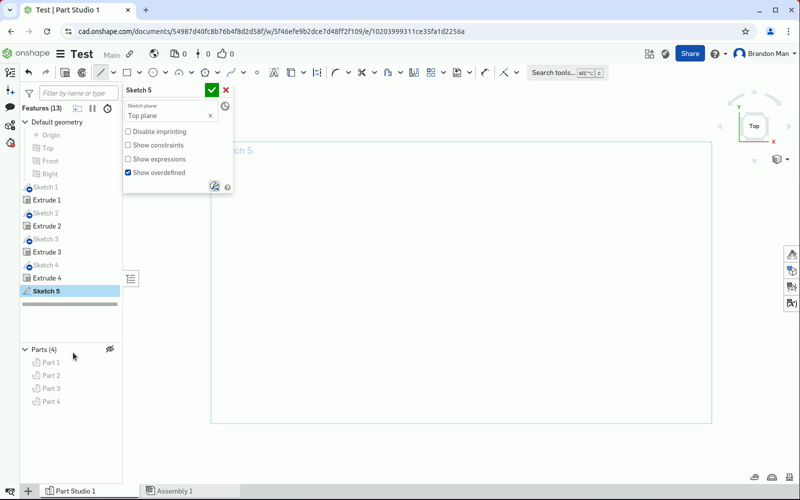
mouse_move(449, 265)
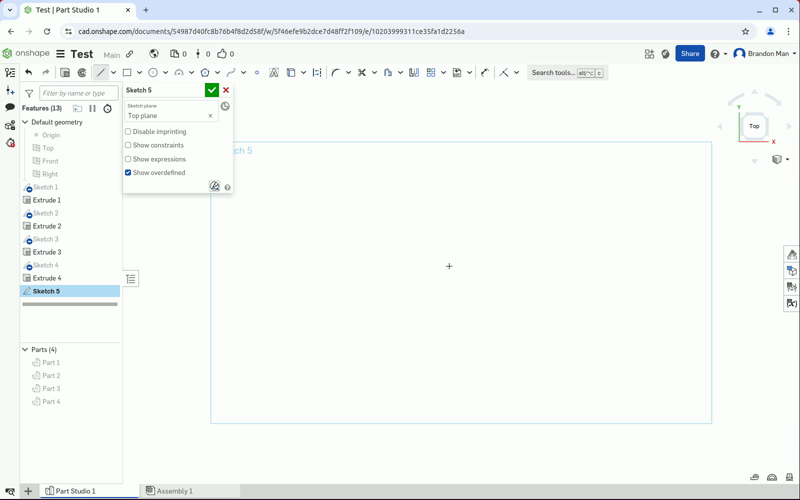
click(449, 265)
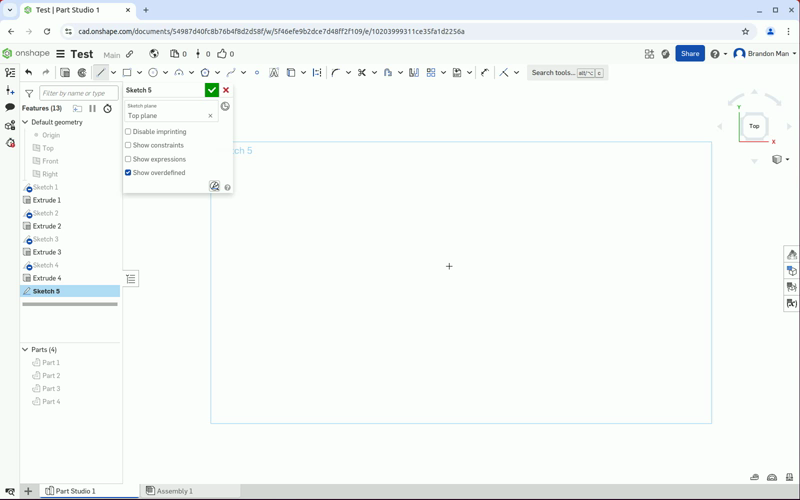
key_up(shift)
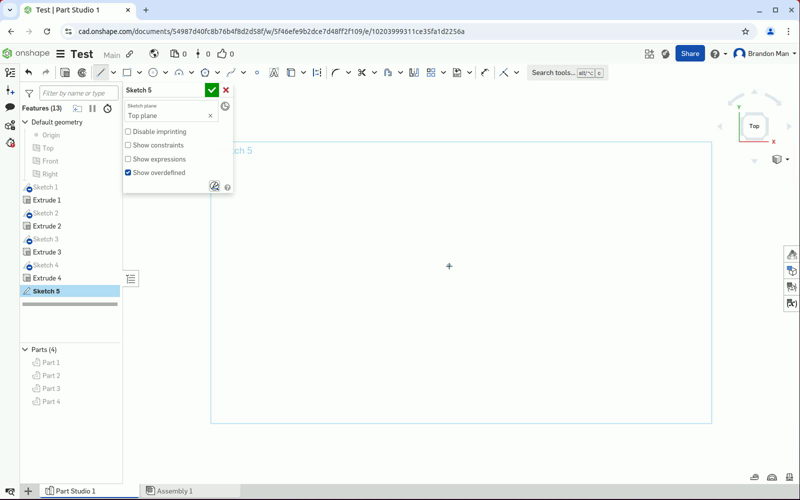
key_down(shift)
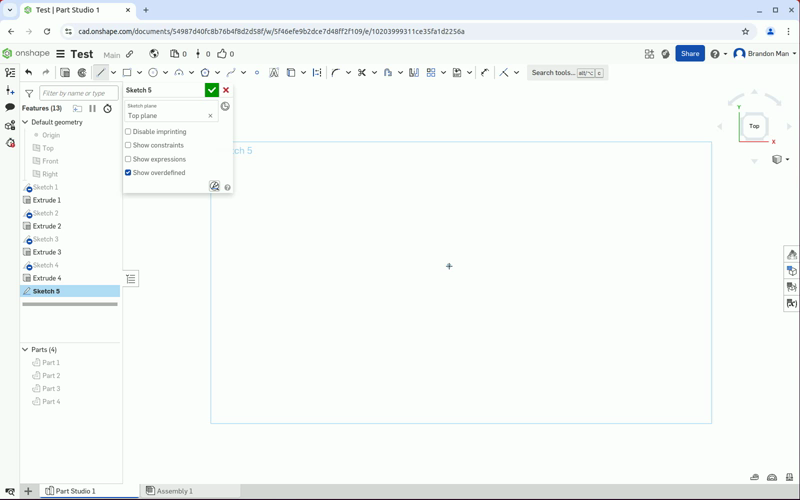
mouse_move(538, 265)
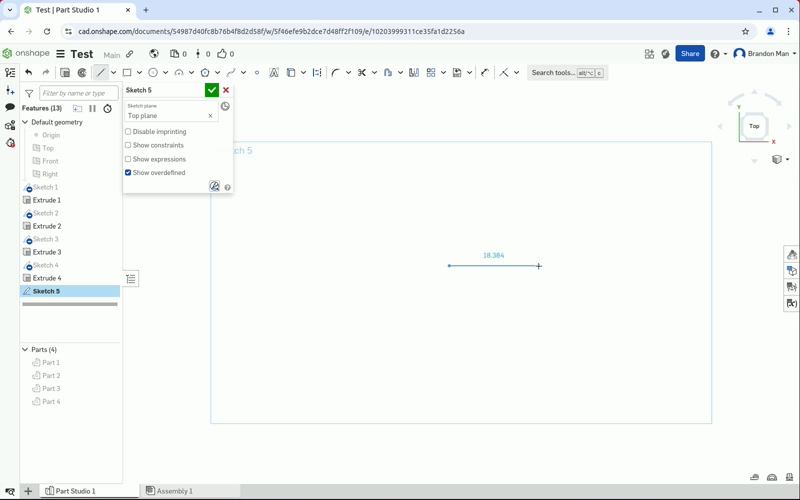
click(538, 265)
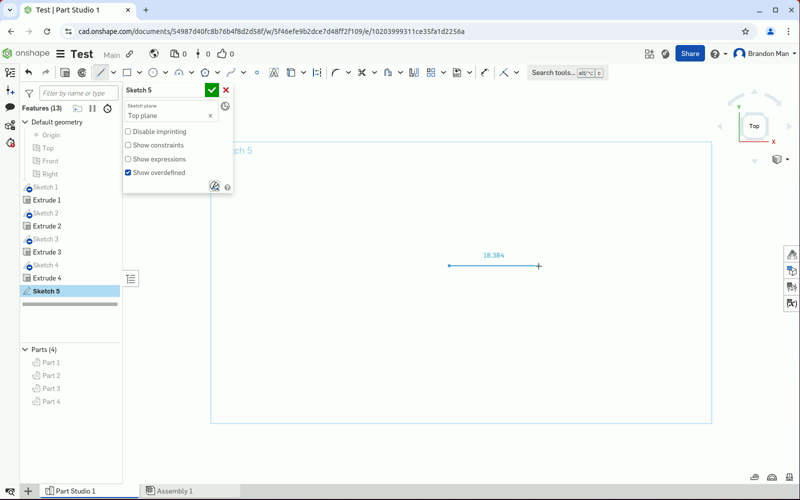
key_up(shift)
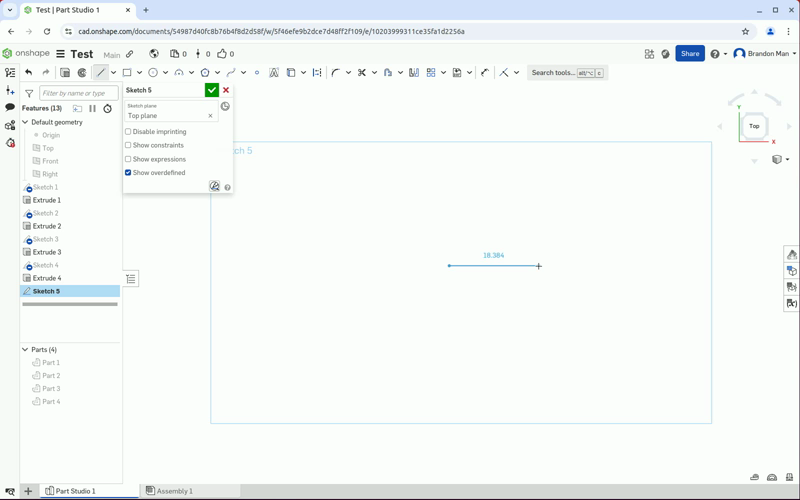
key_down(shift)
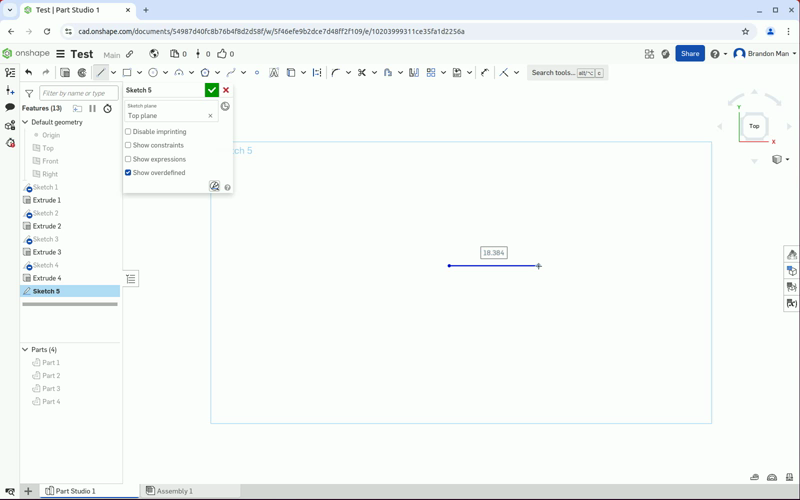
mouse_move(568, 265)
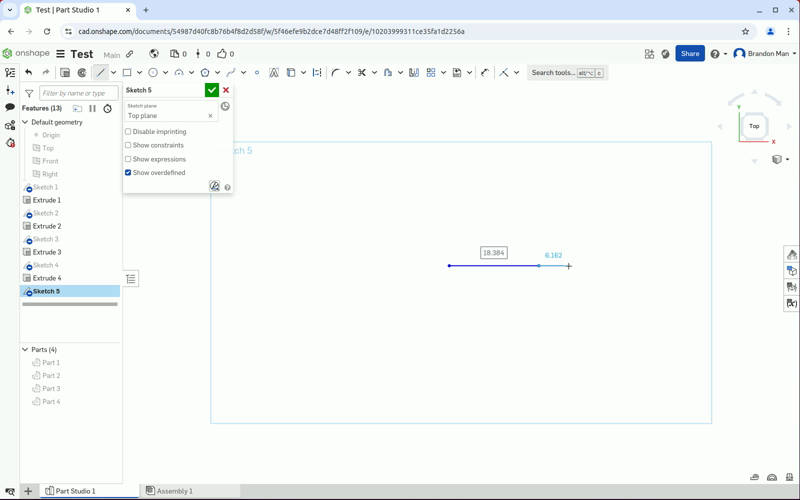
mouse_move(538, 255)
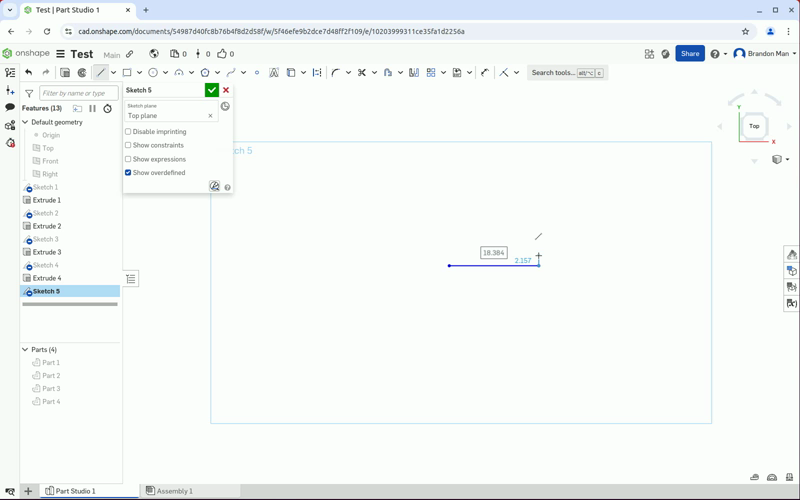
click(538, 255)
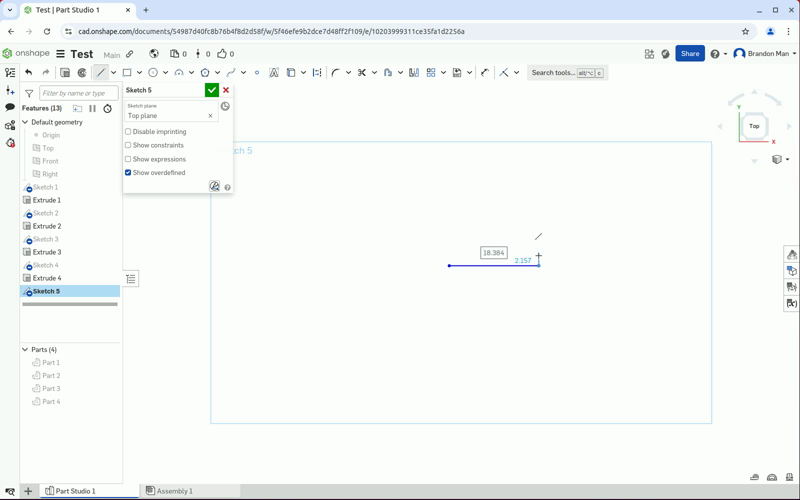
key_up(shift)
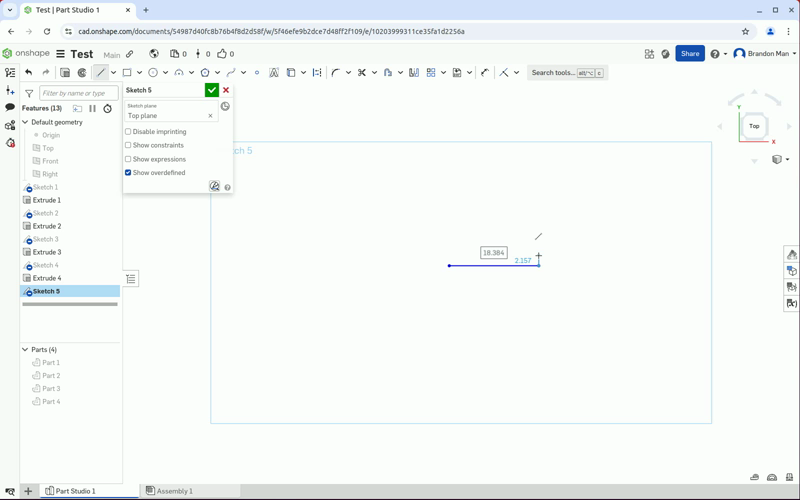
key_down(shift)
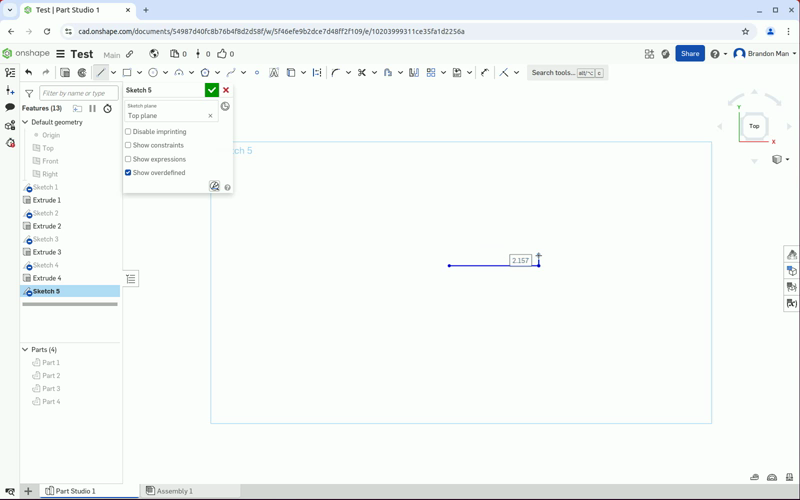
mouse_move(449, 255)
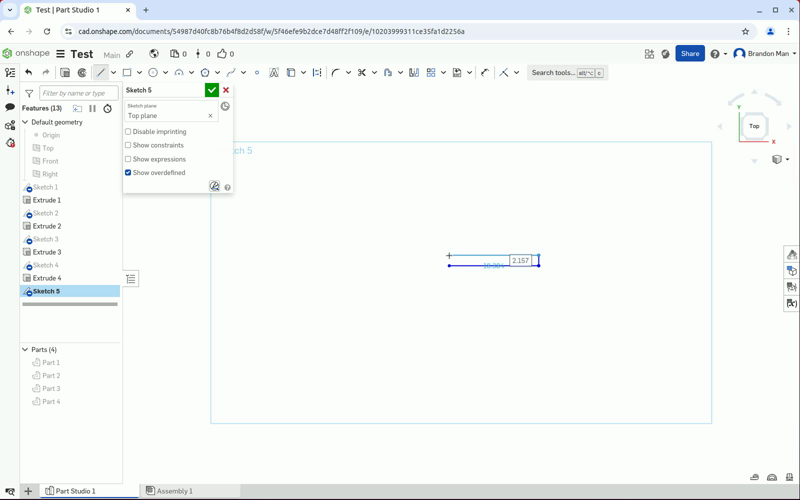
click(449, 255)
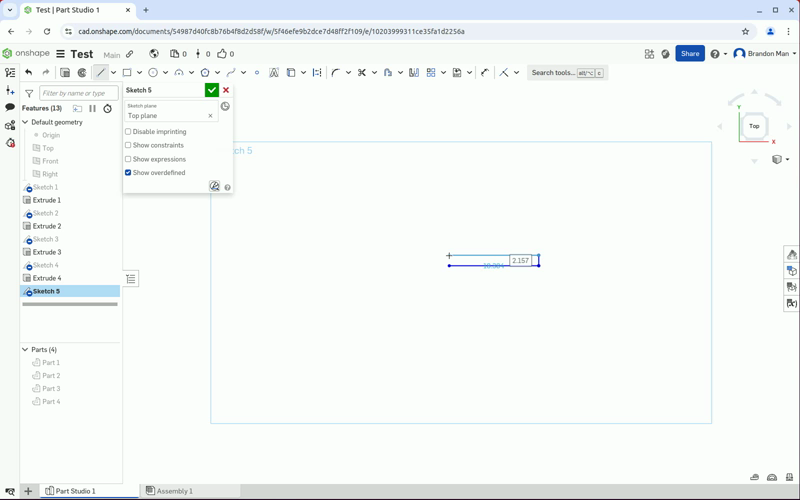
key_up(shift)
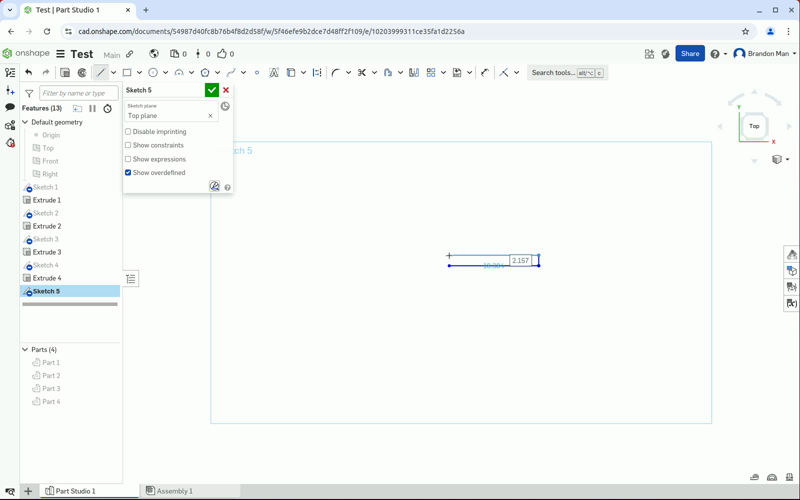
mouse_move(479, 255)
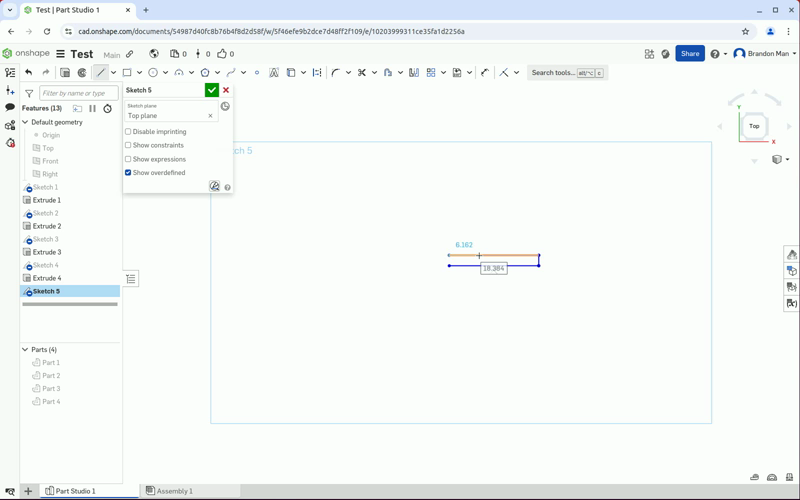
key_down(shift)
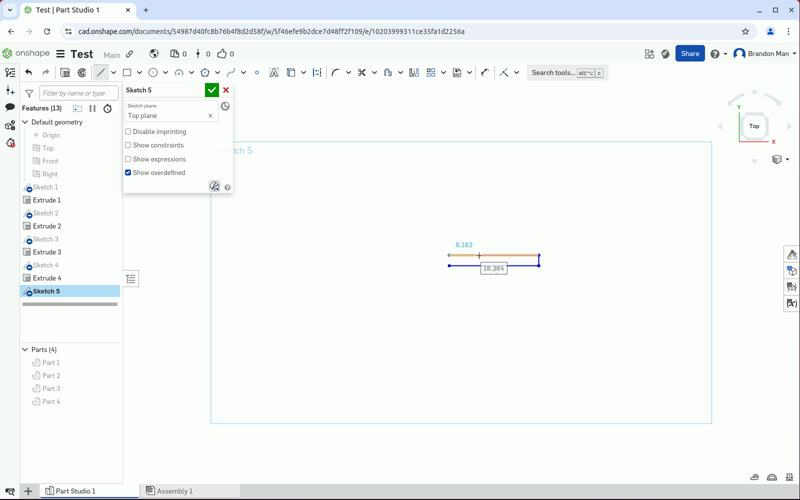
mouse_move(449, 265)
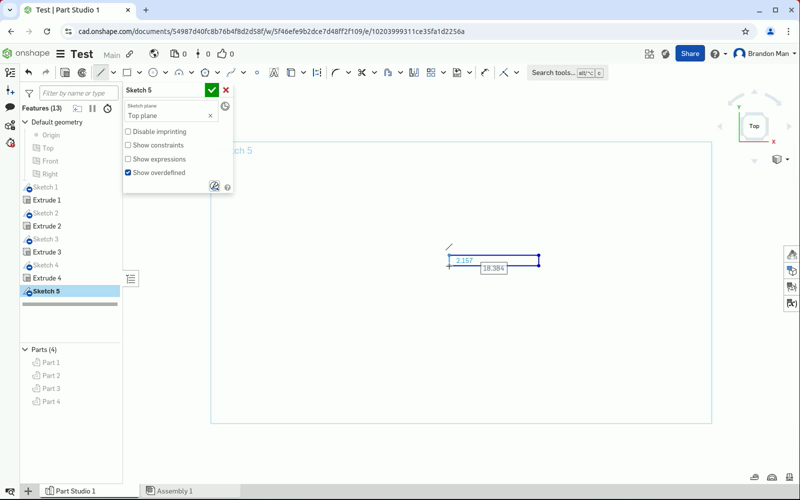
key_up(shift)
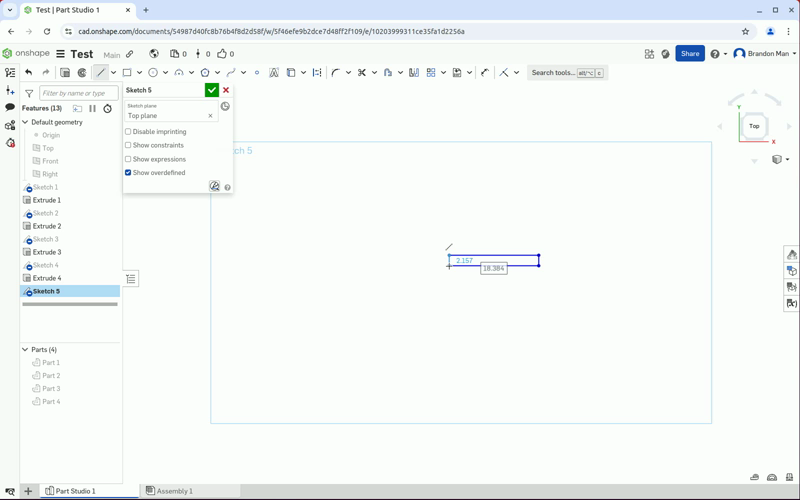
click(449, 265)
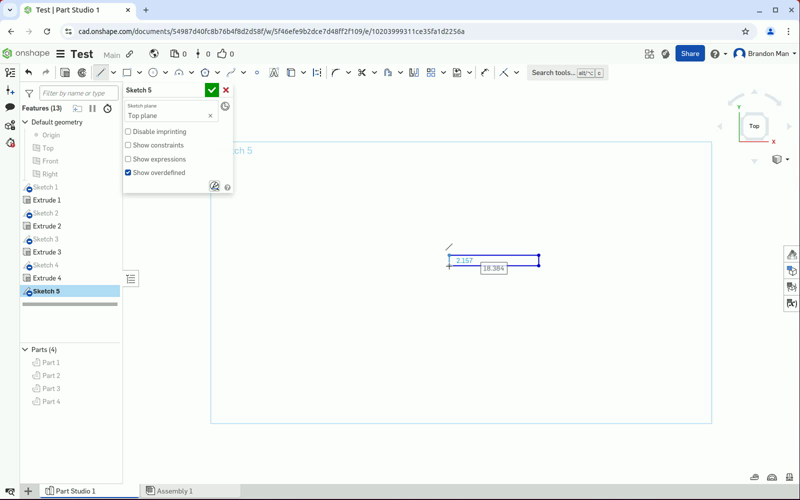
key(esc)
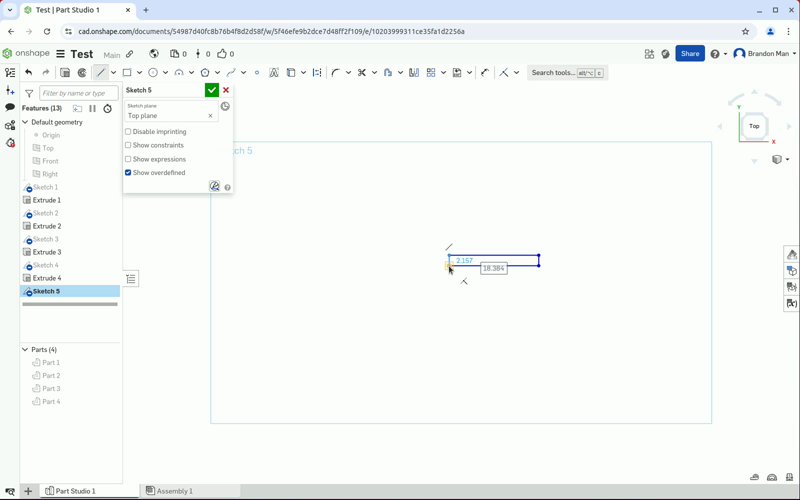
mouse_move(468, 258)
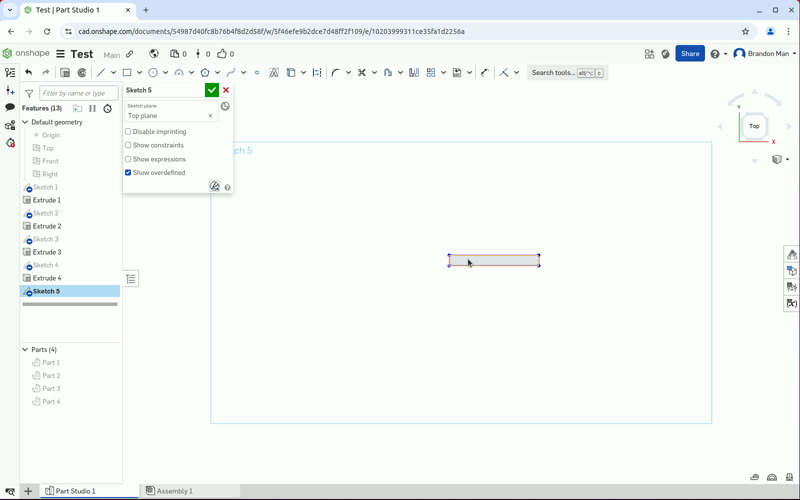
scroll(6)
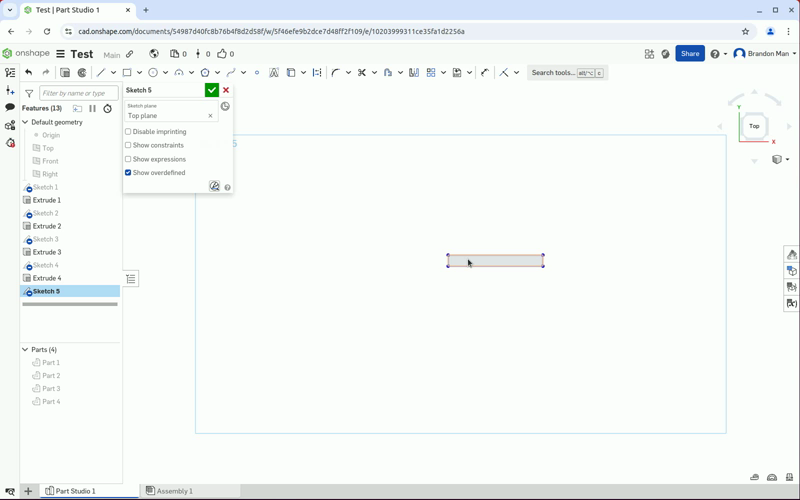
scroll(6)
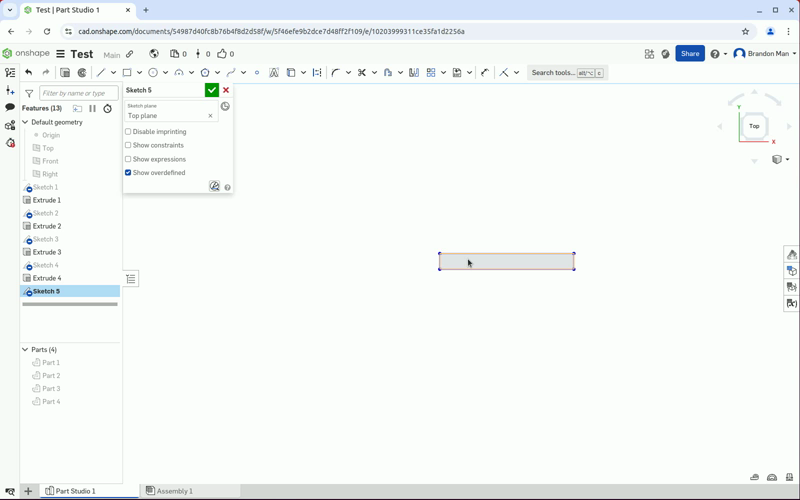
scroll(6)
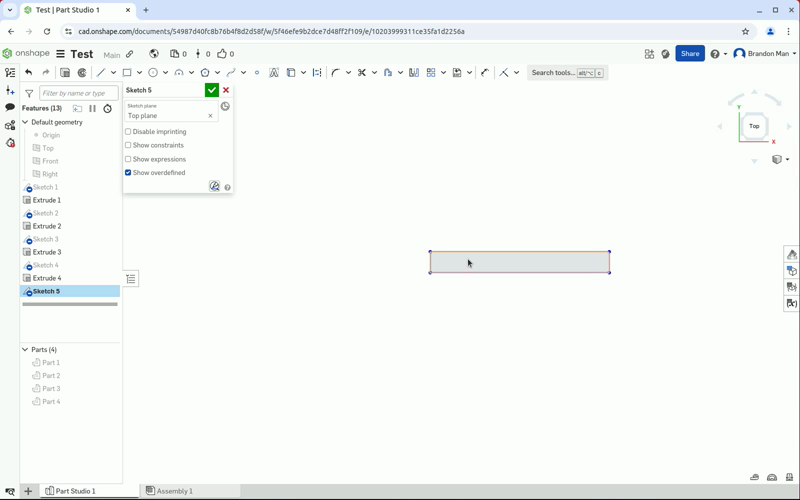
scroll(6)
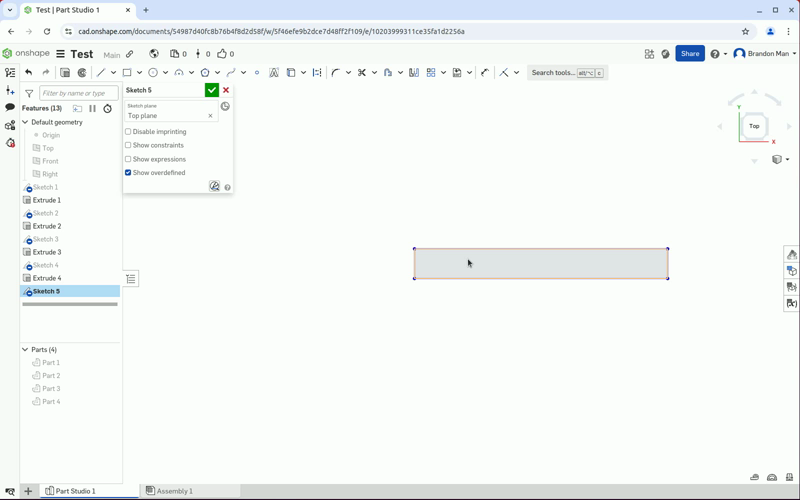
scroll(6)
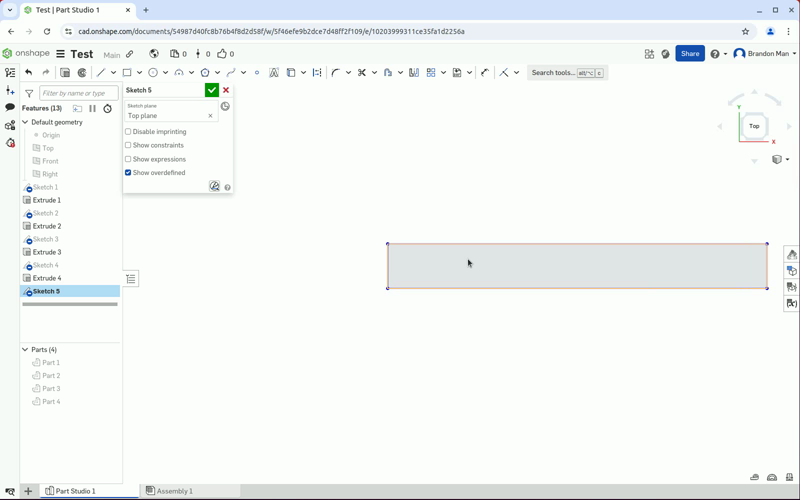
scroll(6)
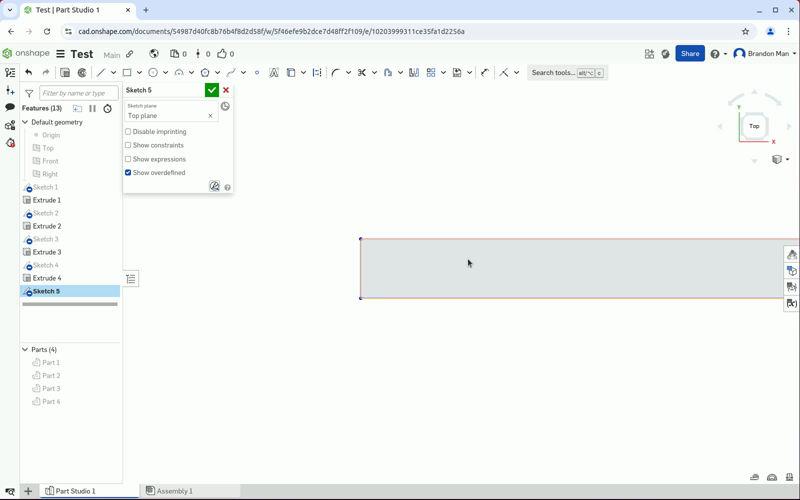
scroll(6)
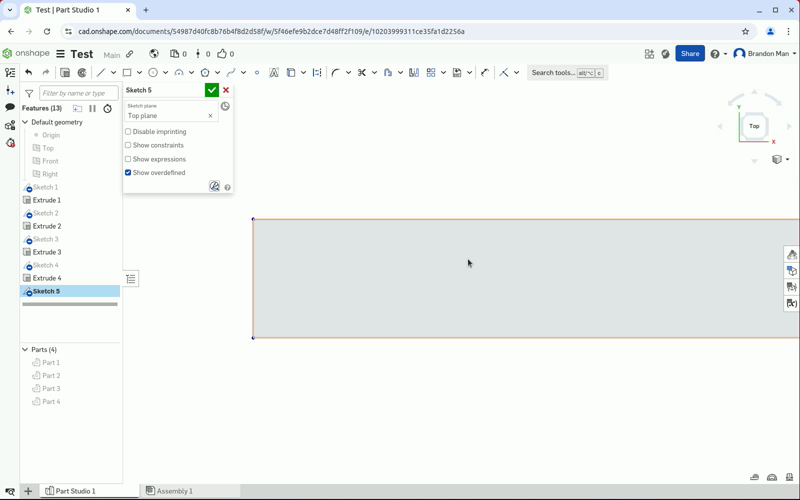
click(468, 258)
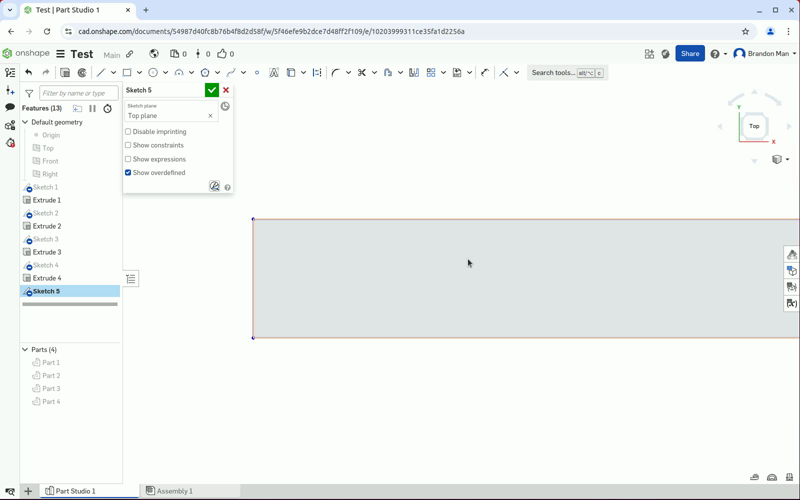
scroll(-6)
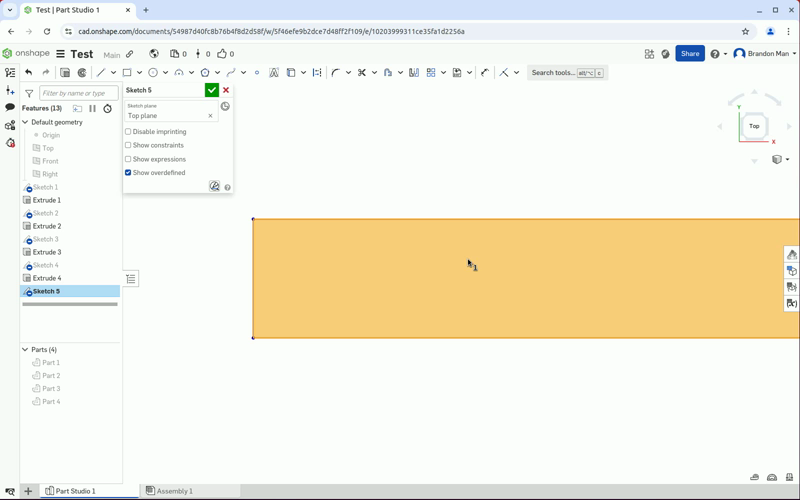
scroll(-6)
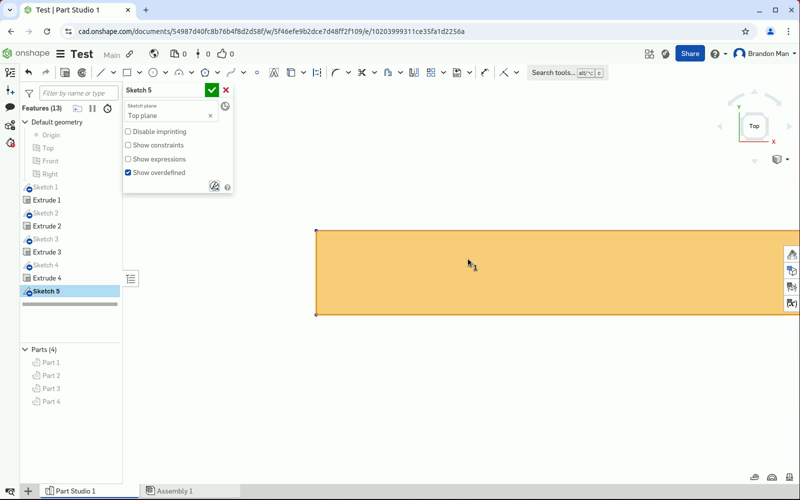
scroll(-6)
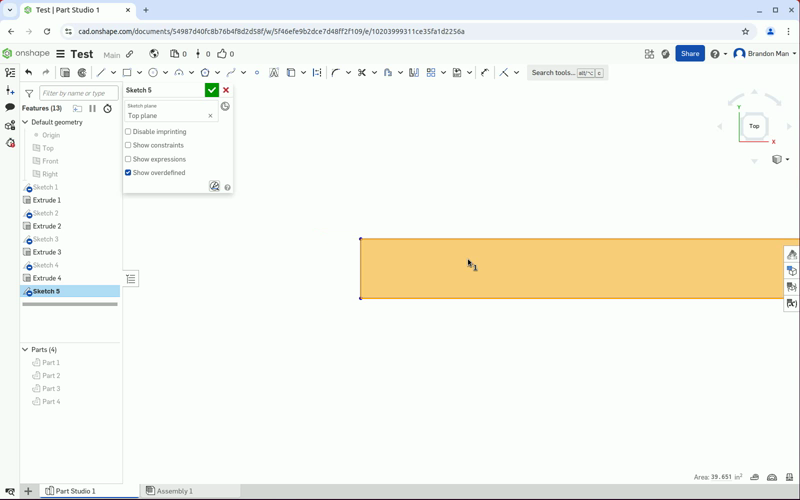
scroll(-6)
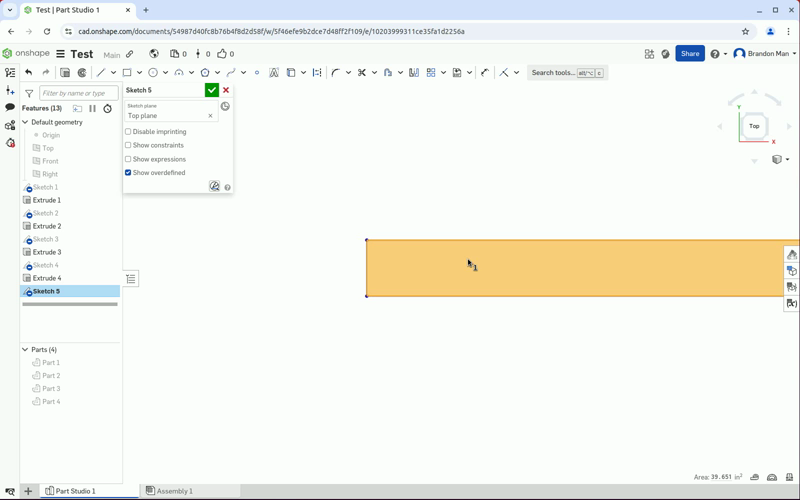
scroll(-6)
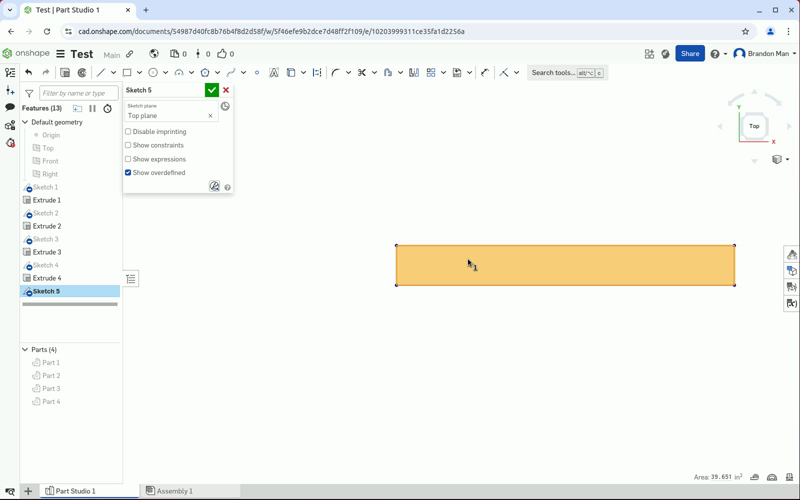
scroll(-6)
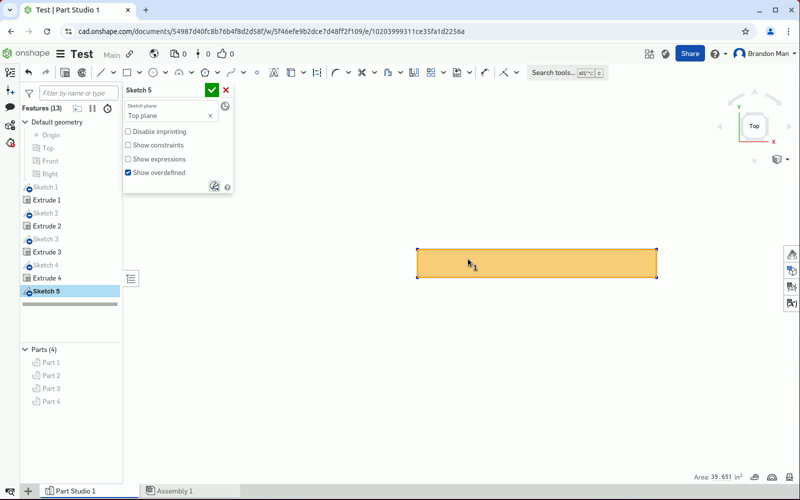
scroll(-6)
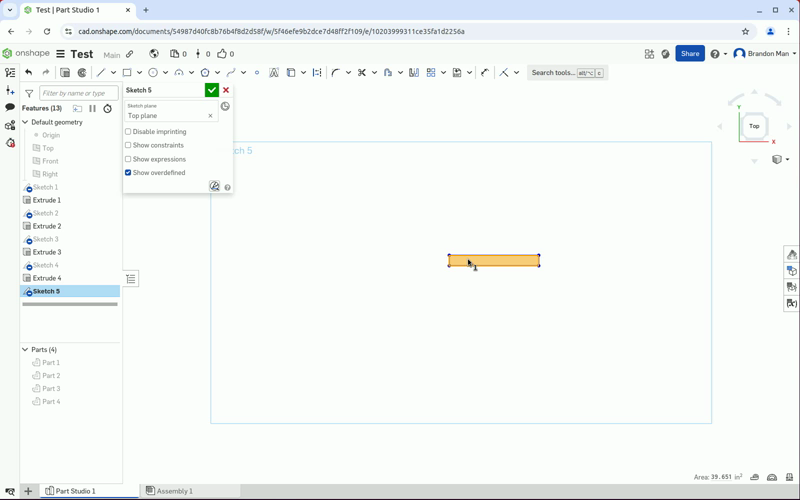
mouse_move(73, 352)
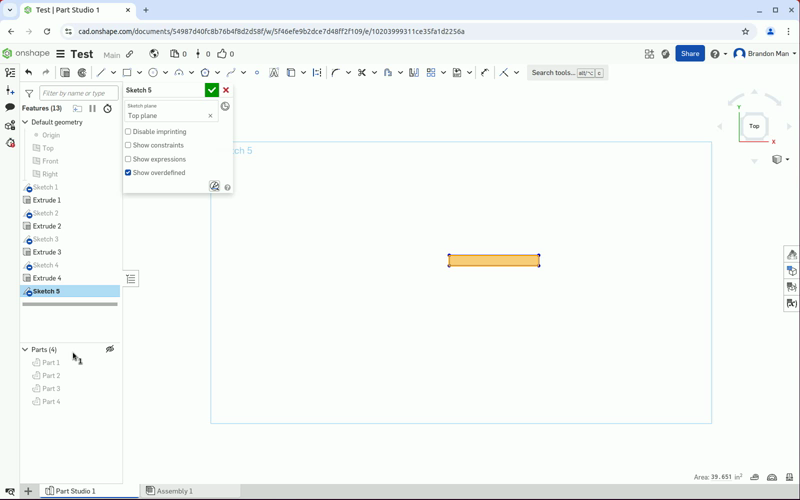
key(shift+y)
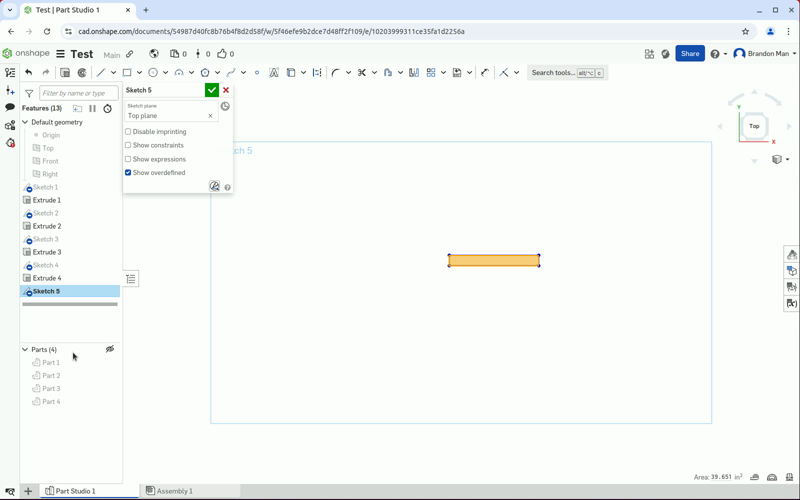
key(shift+e)
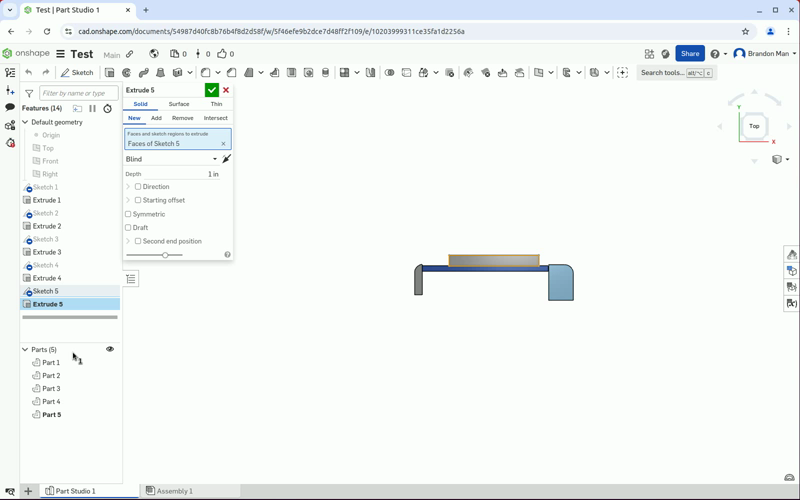
mouse_move(143, 106)
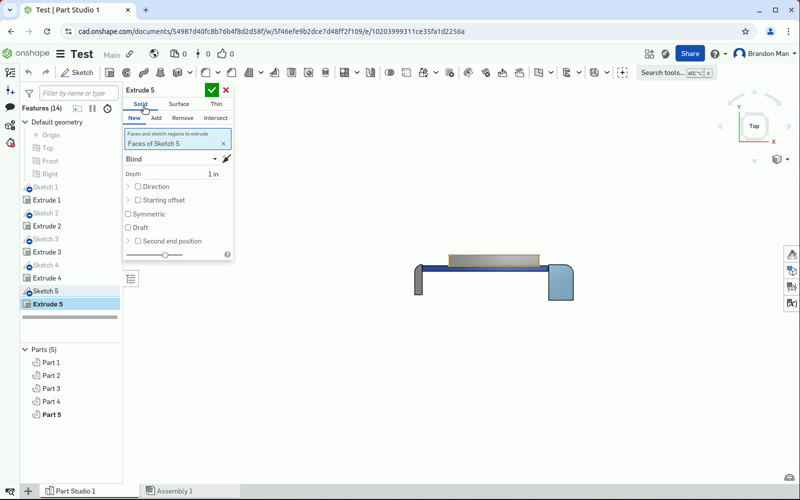
click(143, 106)
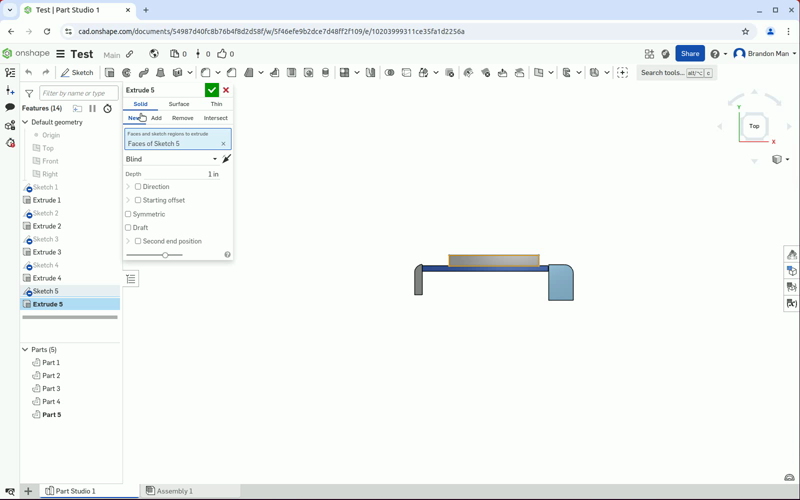
mouse_move(137, 120)
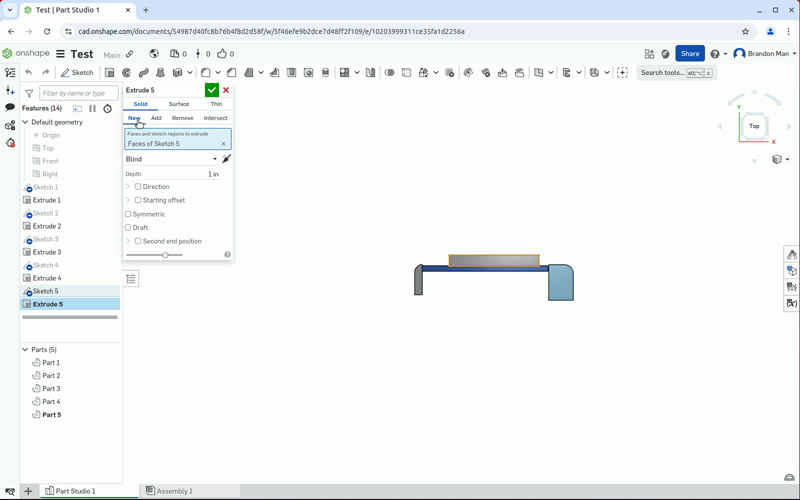
click(137, 120)
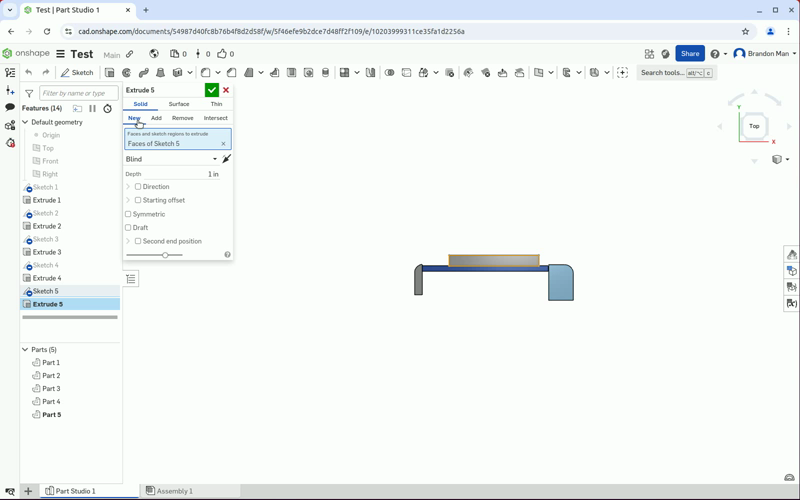
key(tab, 4)
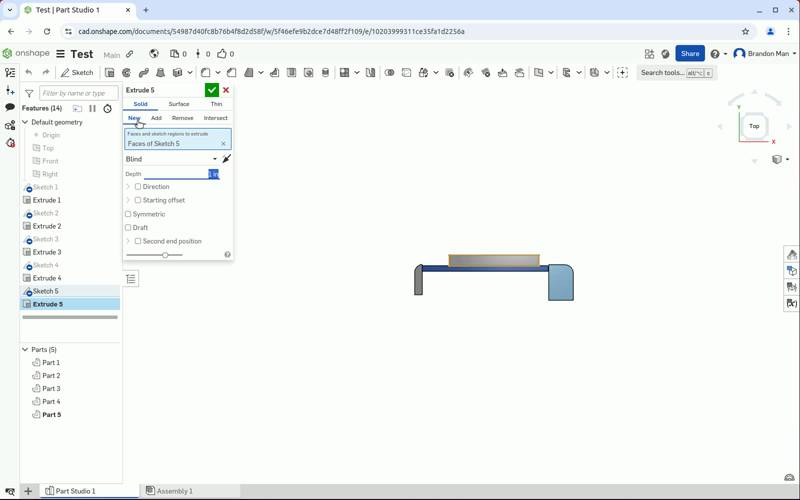
text(-6.018)
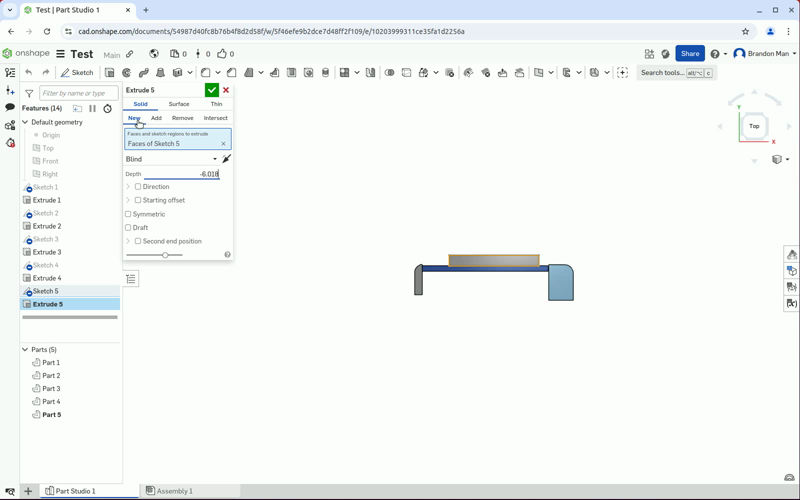
key(enter)
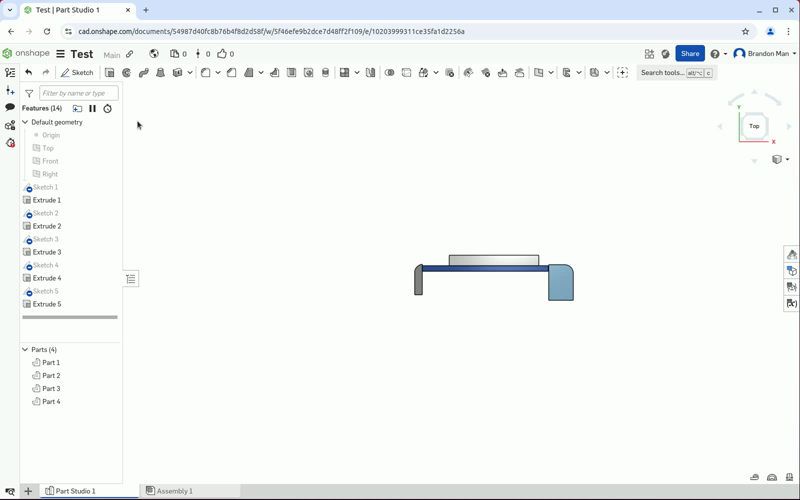
key(shift+h)
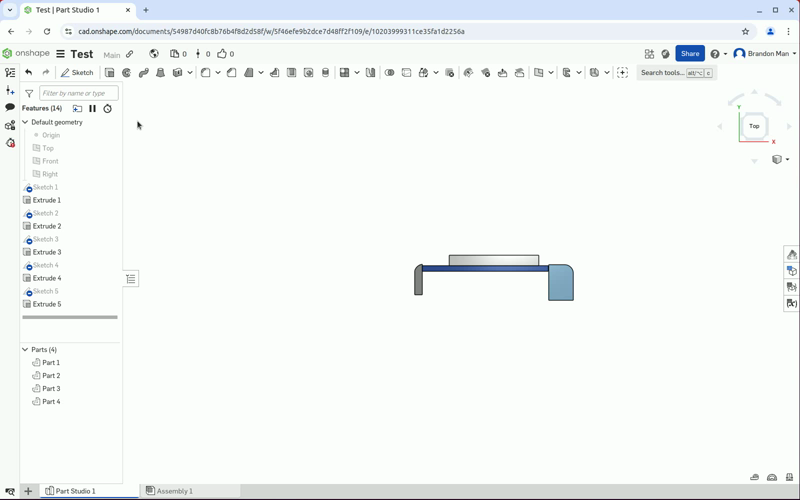
key(shift+h)
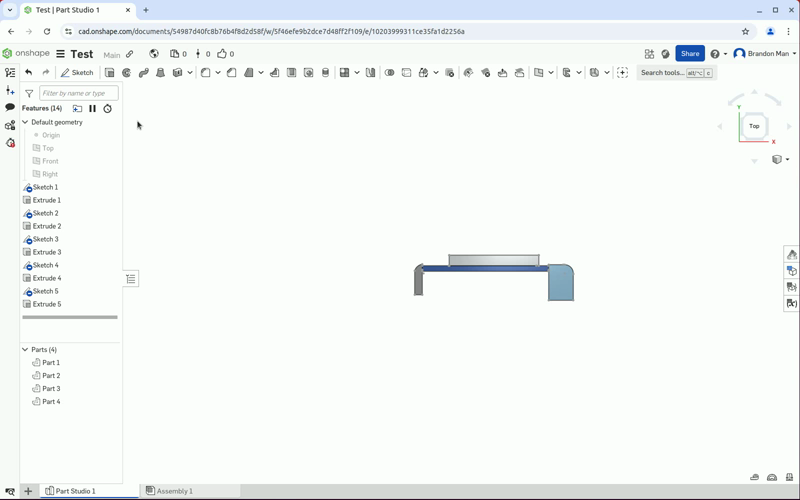
key(shift+7)
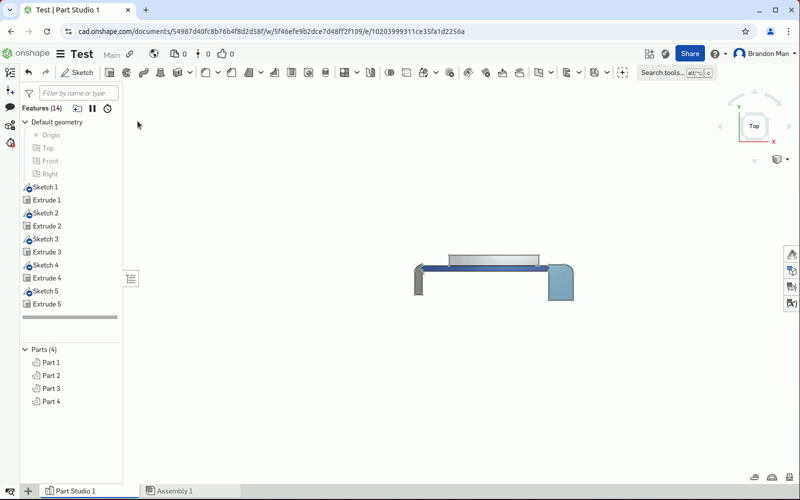
key(up, 3)
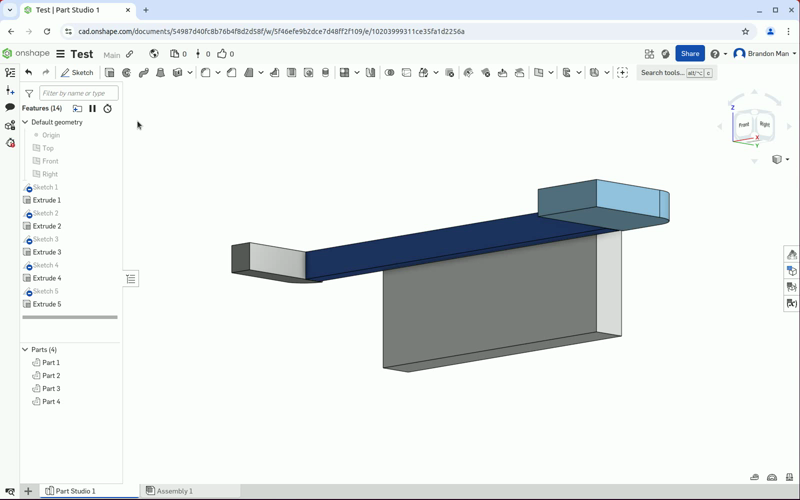
key(left, 3)
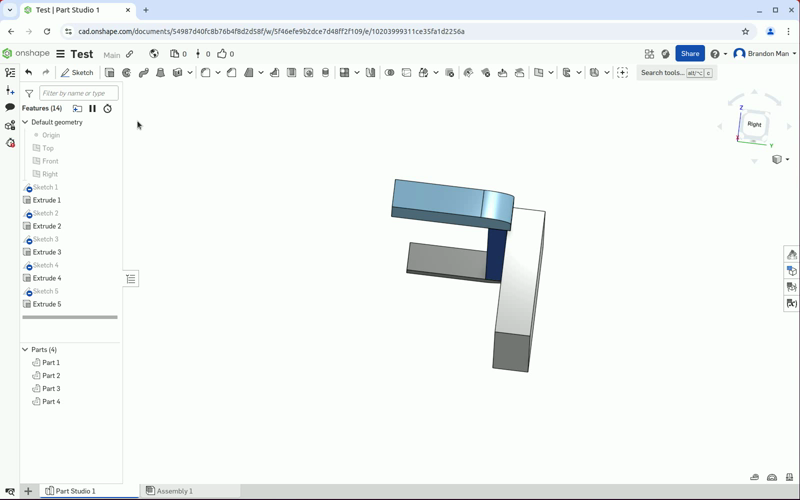
key(right, 3)
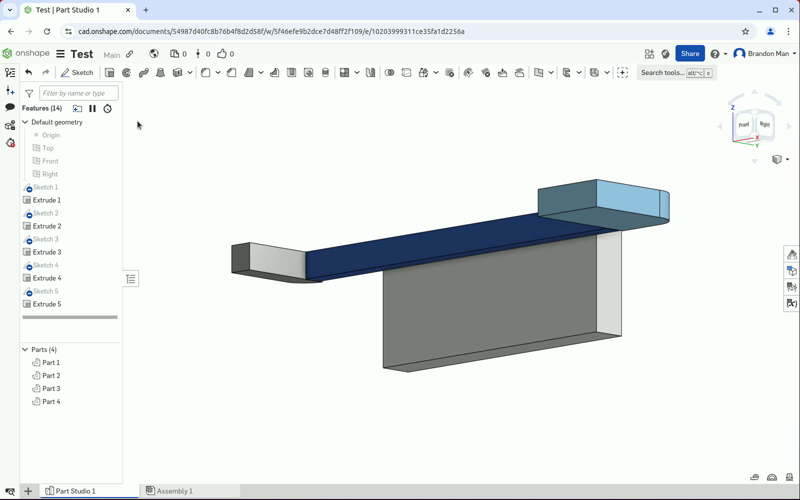
key(down, 3)
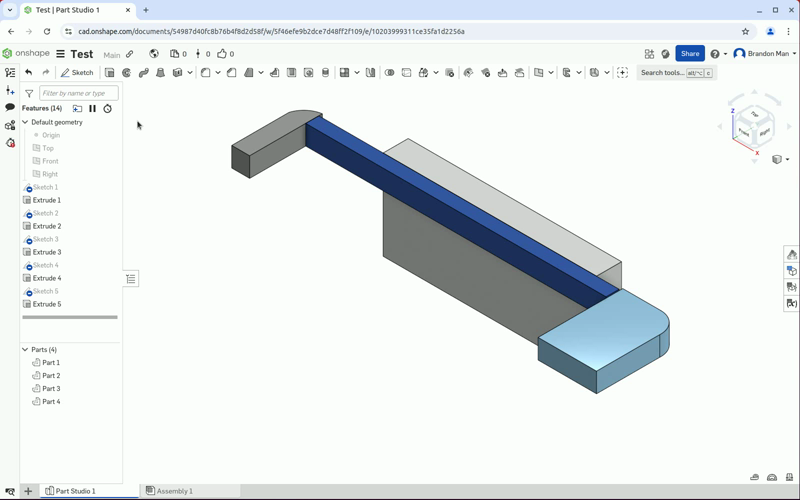
mouse_move(73, 189)
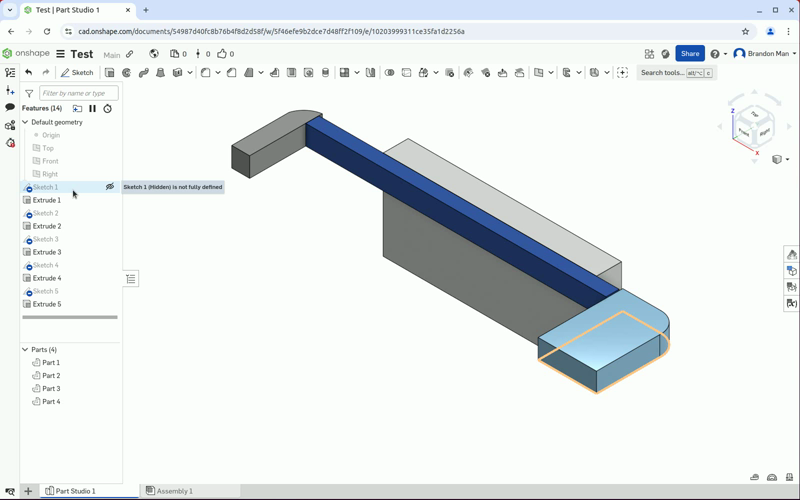
click(73, 189)